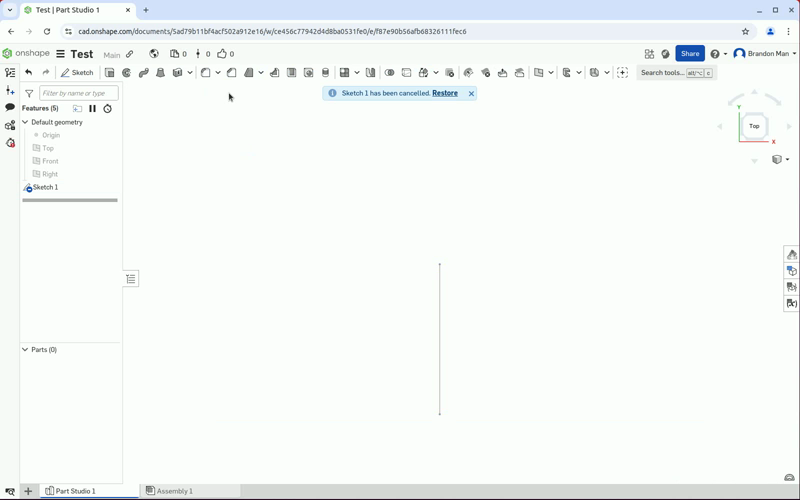
key(shift+h)
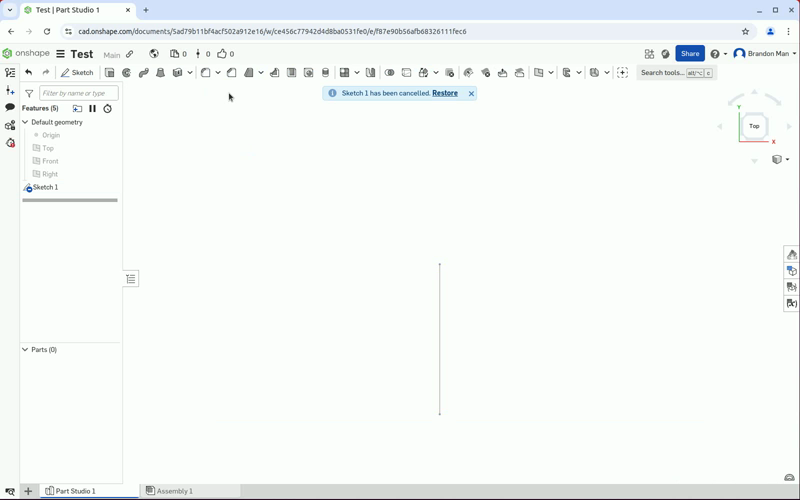
key(shift+s)
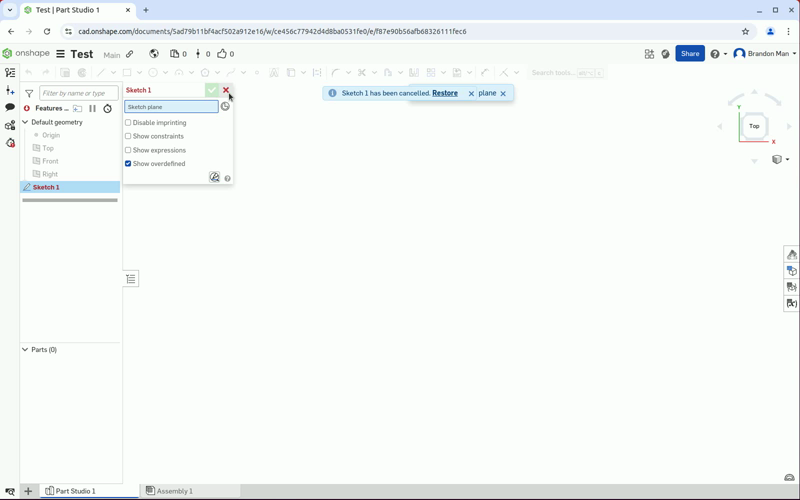
mouse_move(73, 150)
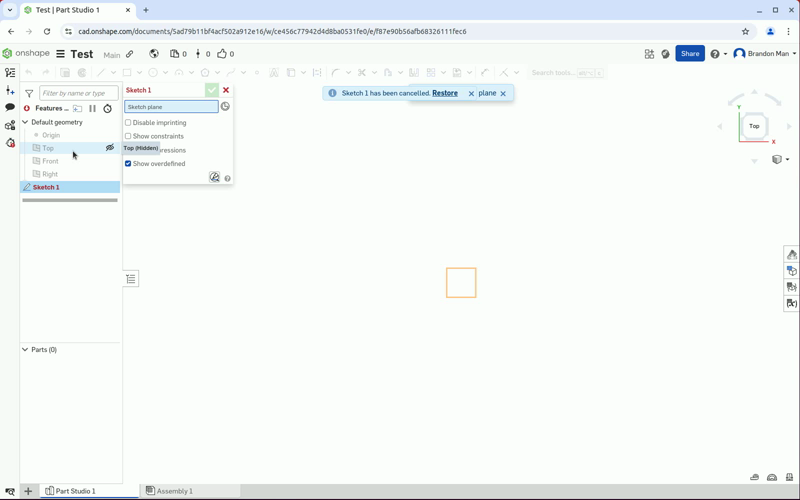
click(73, 150)
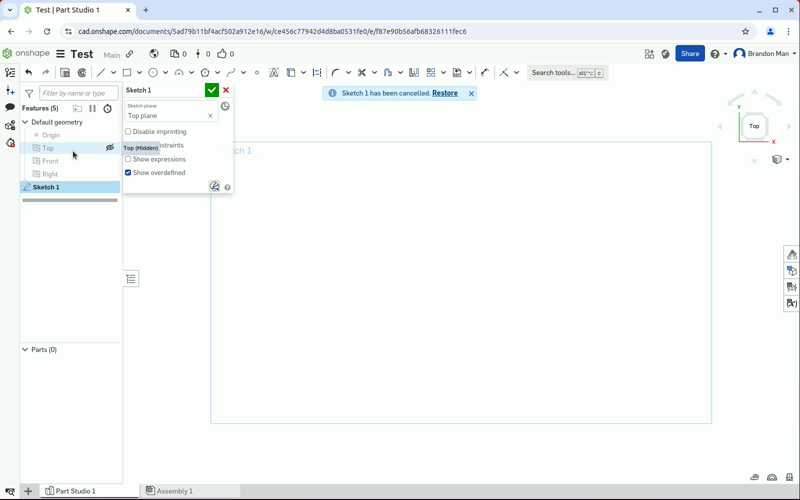
mouse_move(73, 352)
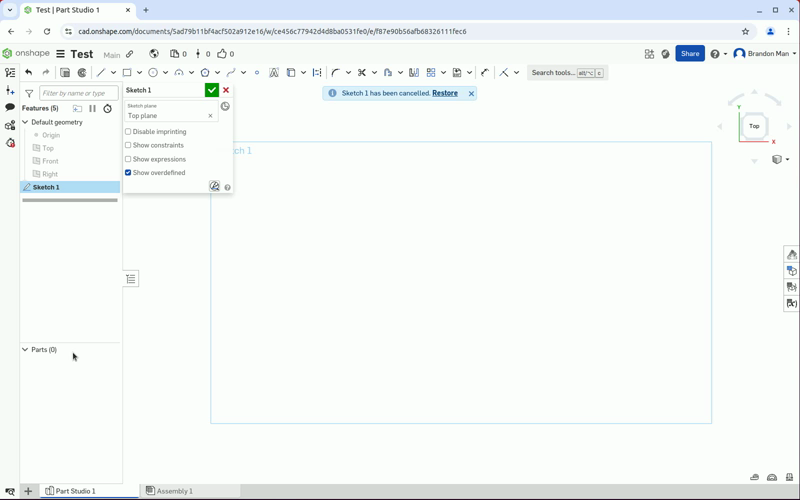
key(y)
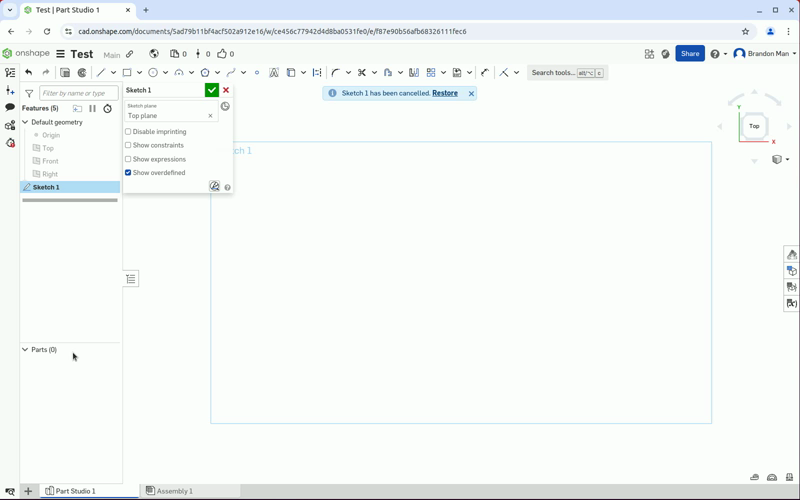
key(l)
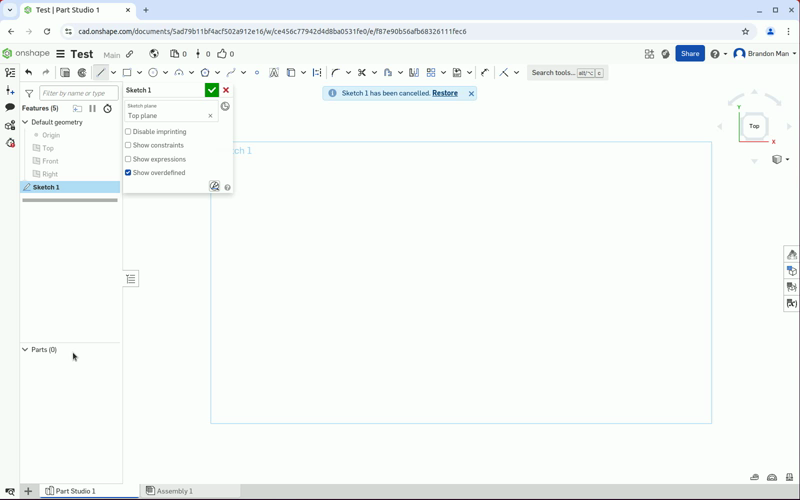
key_down(shift)
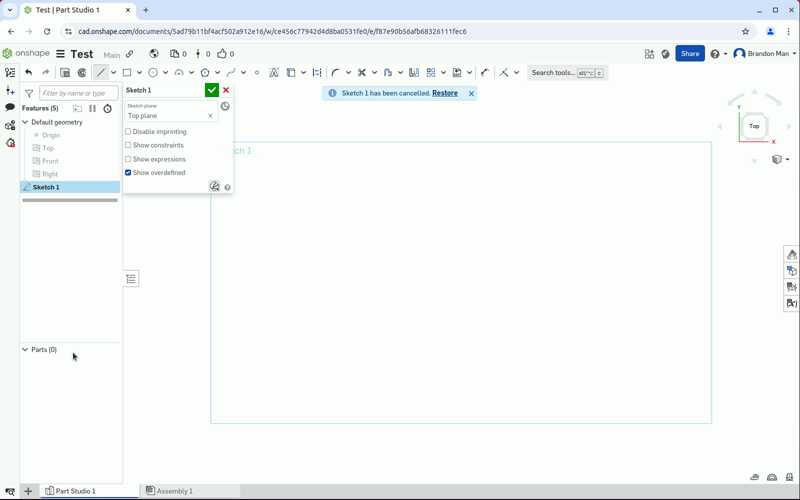
mouse_move(372, 308)
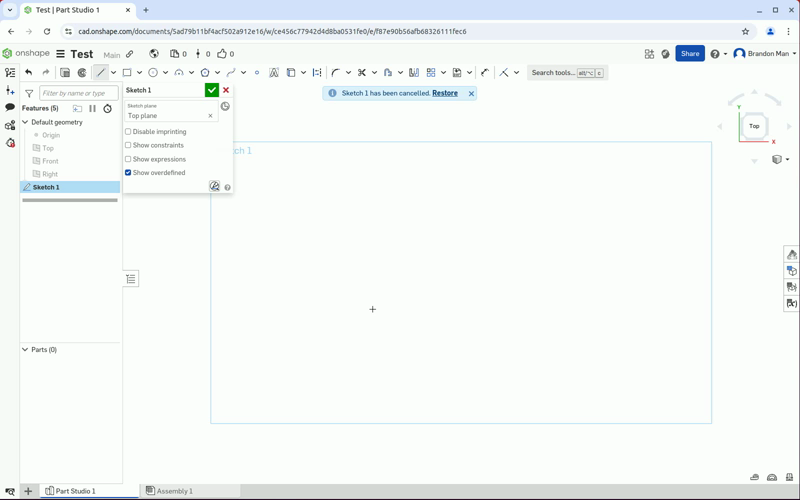
click(372, 308)
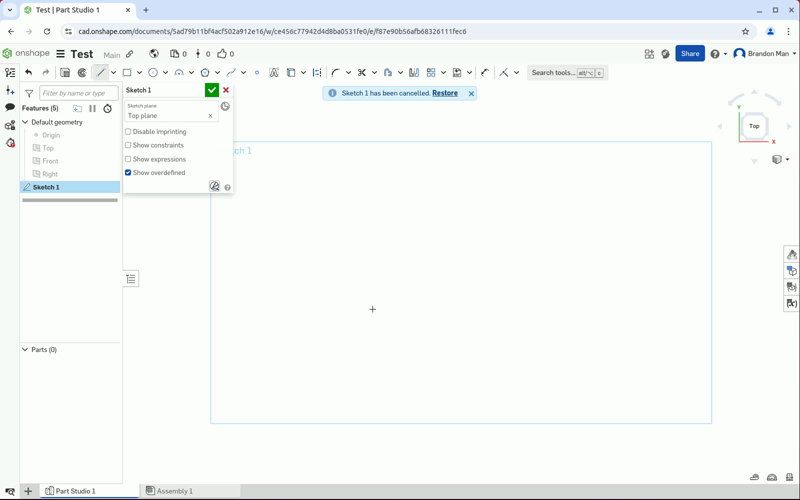
key_up(shift)
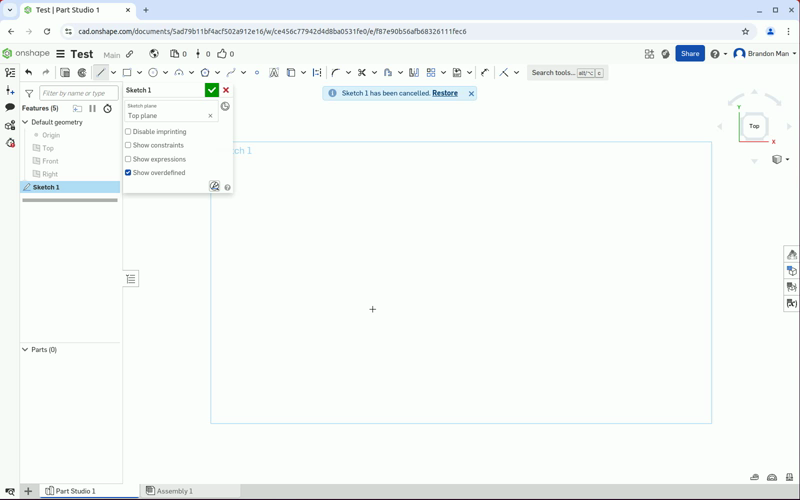
key_down(shift)
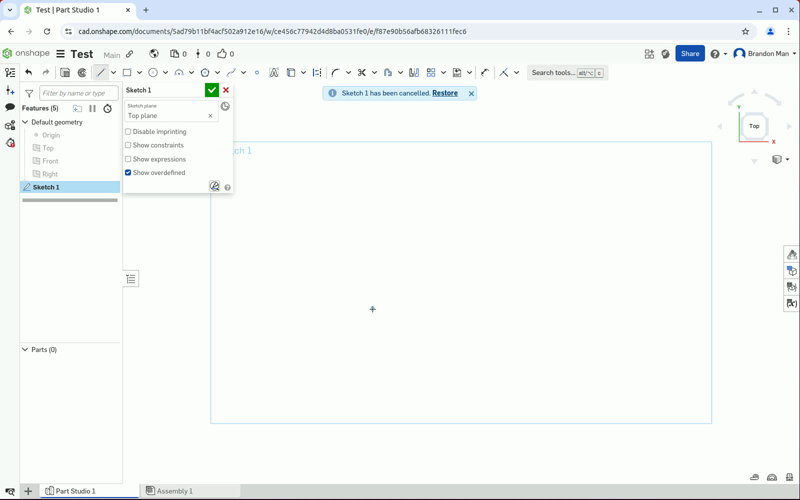
mouse_move(402, 308)
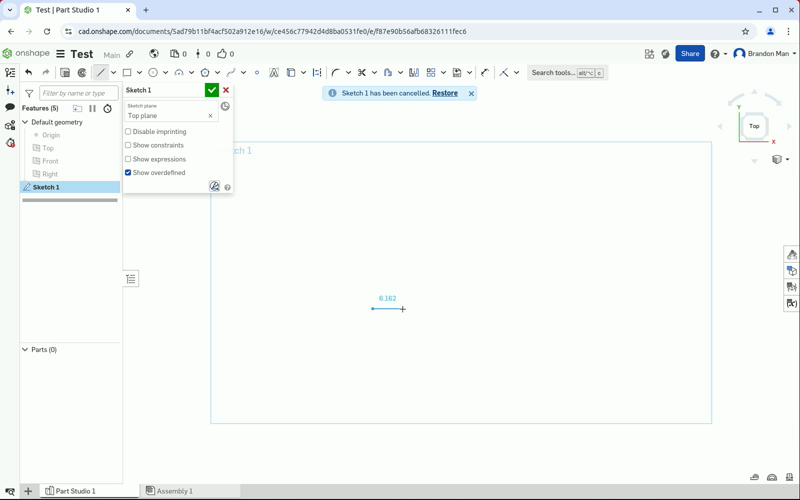
mouse_move(380, 308)
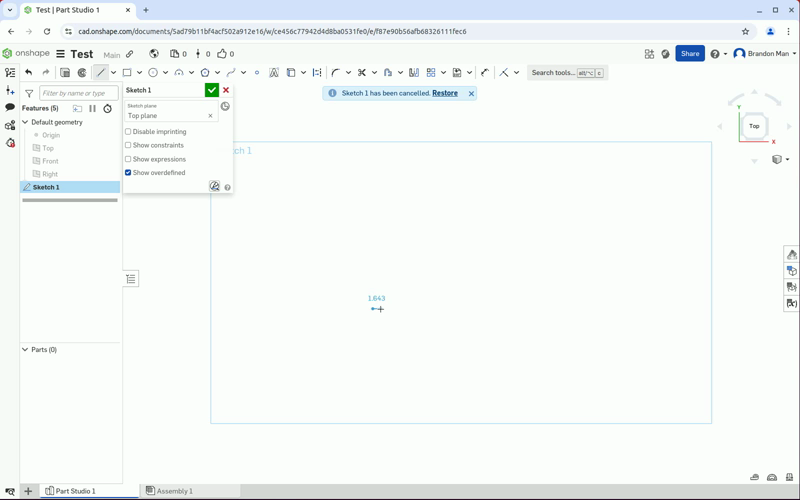
click(380, 308)
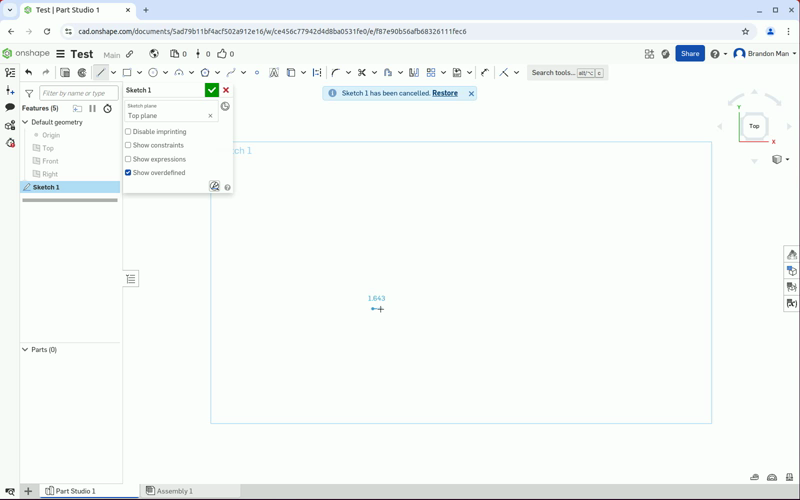
key_up(shift)
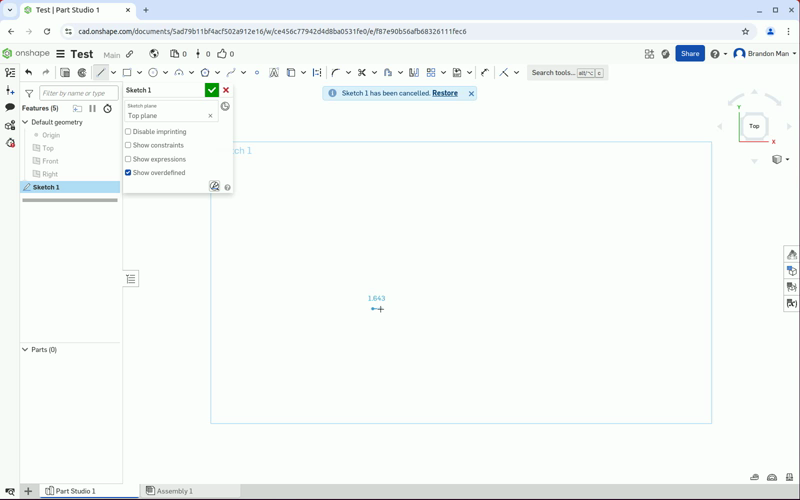
key_down(shift)
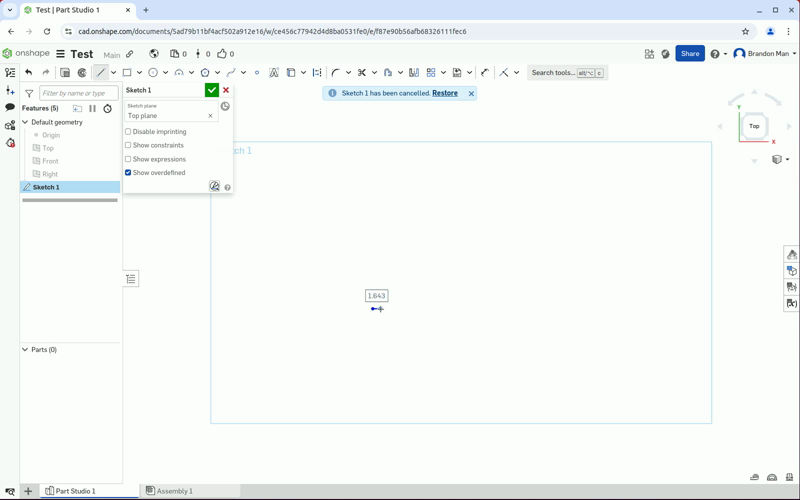
mouse_move(410, 308)
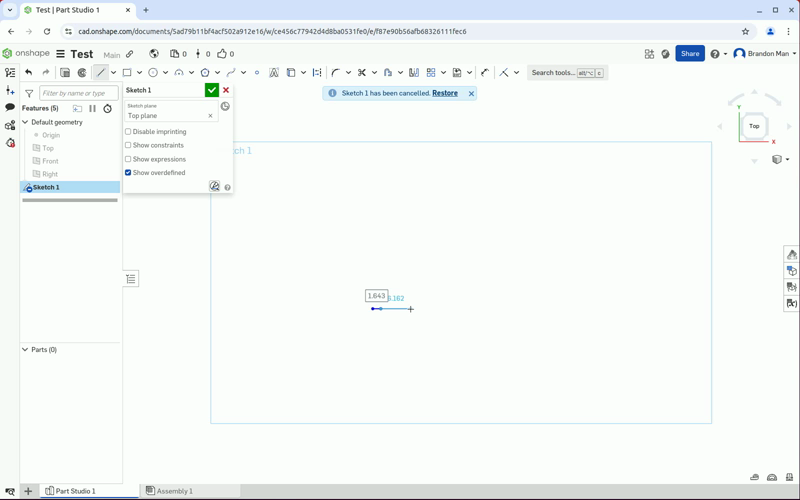
mouse_move(380, 255)
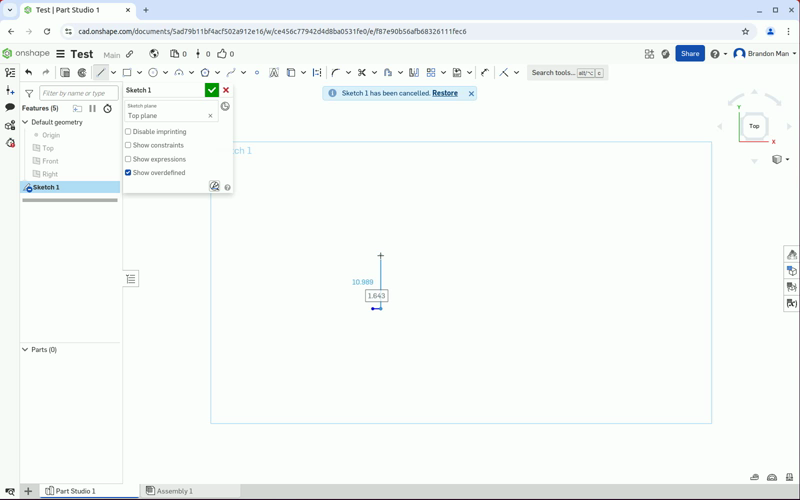
click(380, 255)
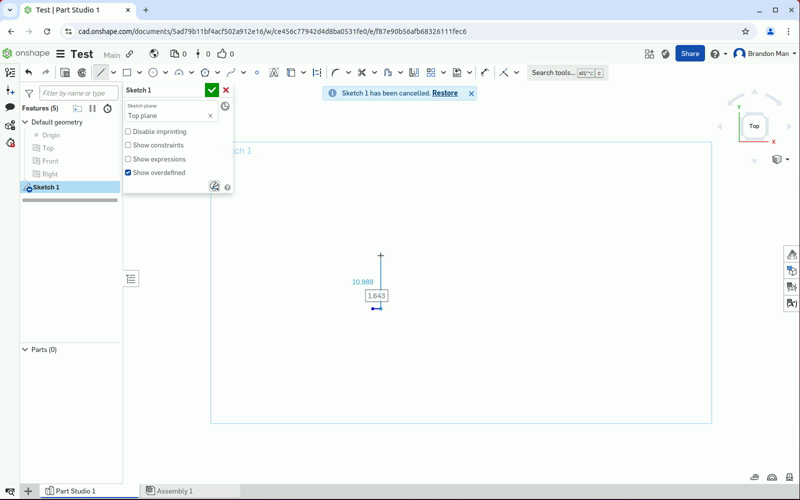
key_up(shift)
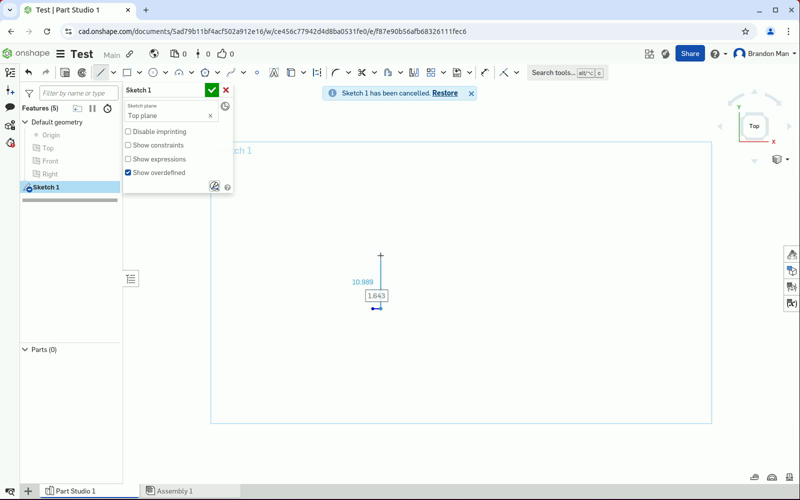
key_down(shift)
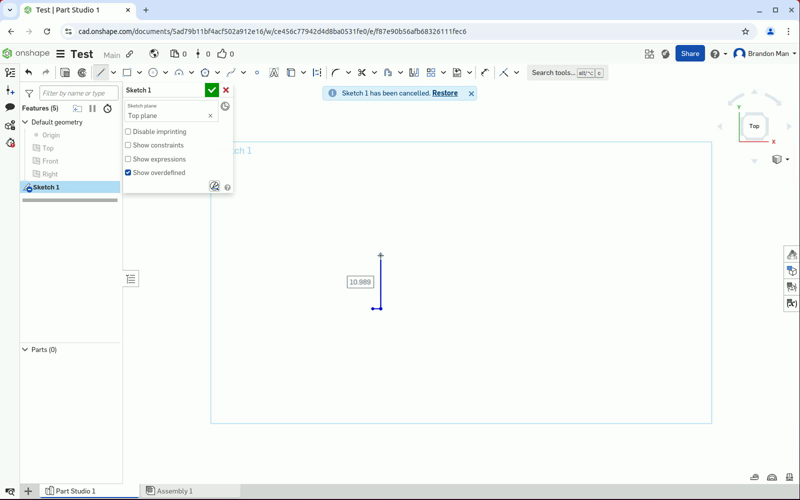
mouse_move(410, 255)
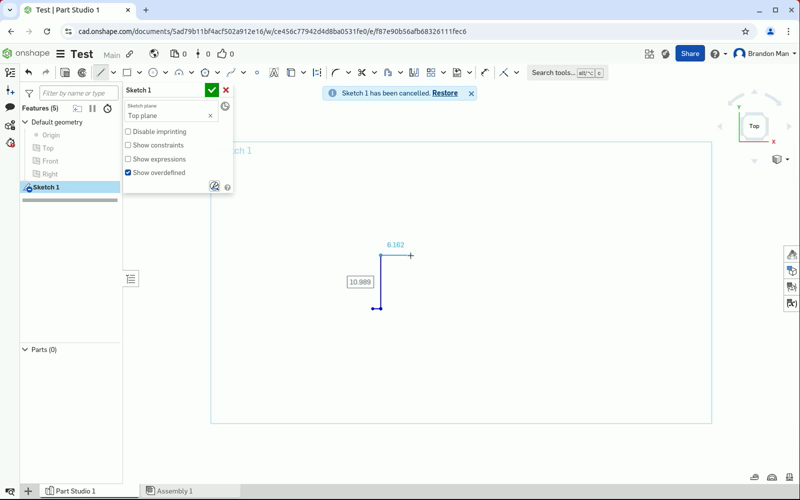
mouse_move(372, 255)
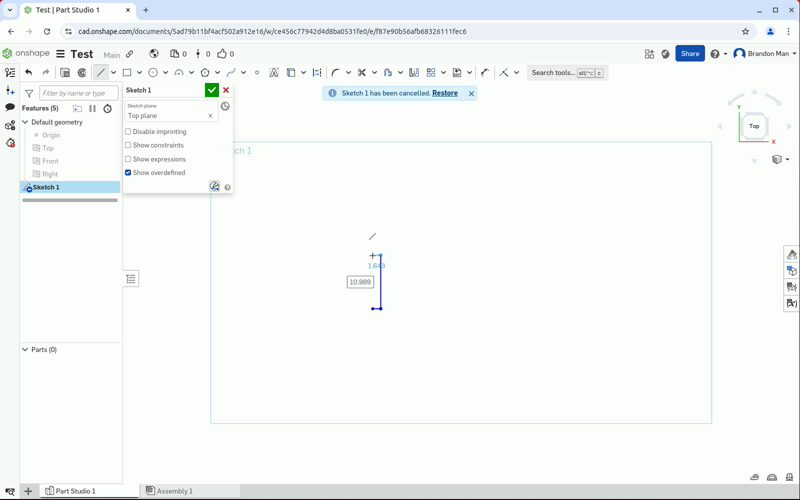
click(372, 255)
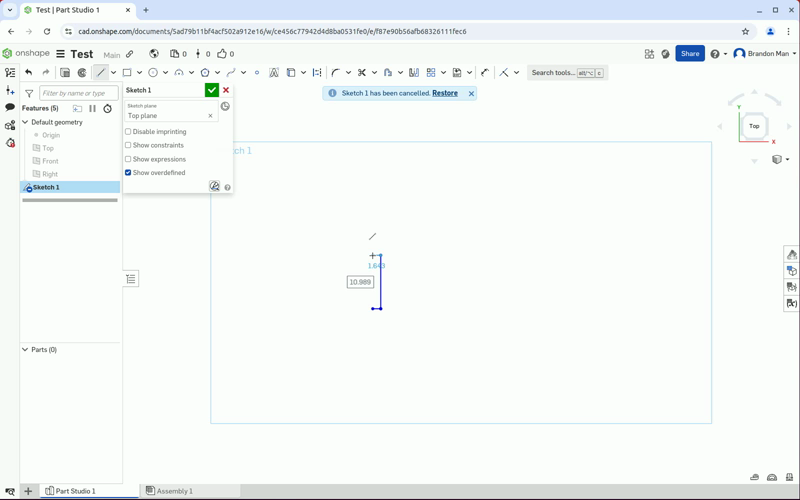
key_up(shift)
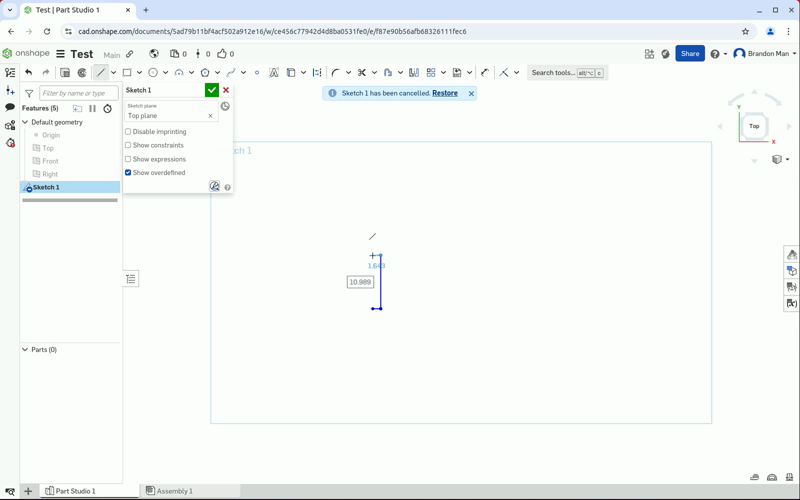
mouse_move(402, 255)
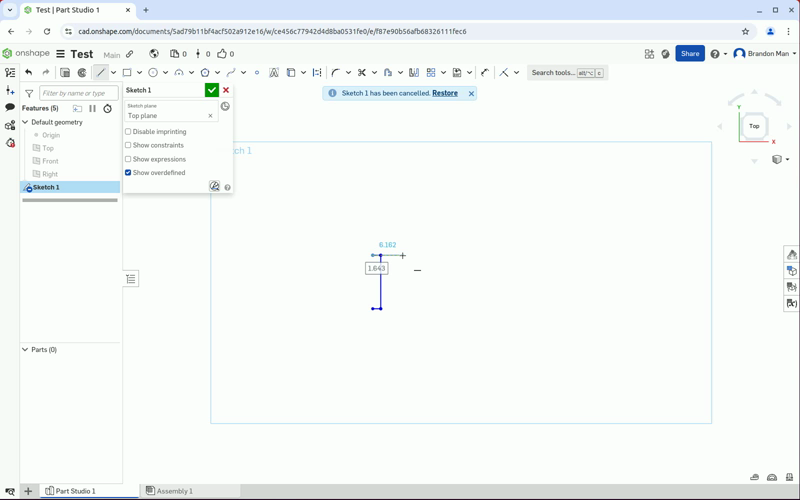
key_down(shift)
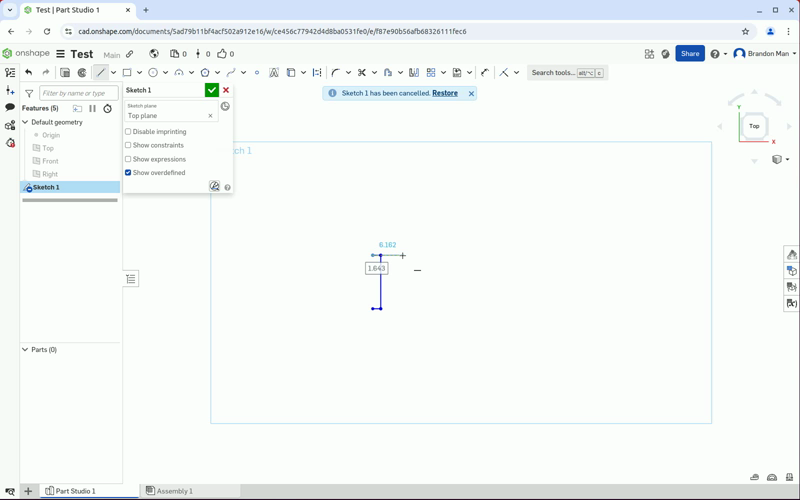
mouse_move(372, 308)
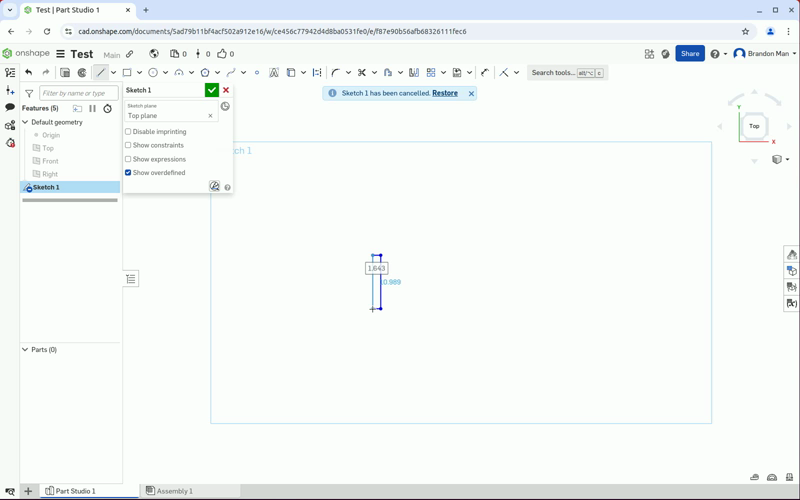
key_up(shift)
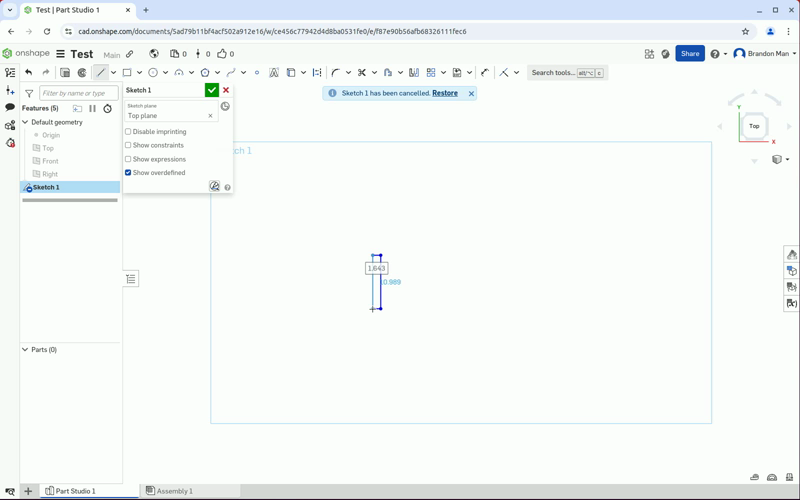
click(372, 308)
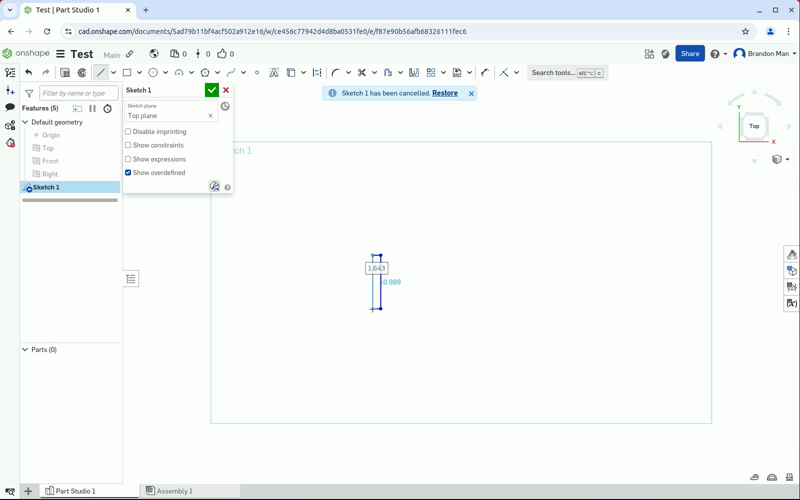
key(esc)
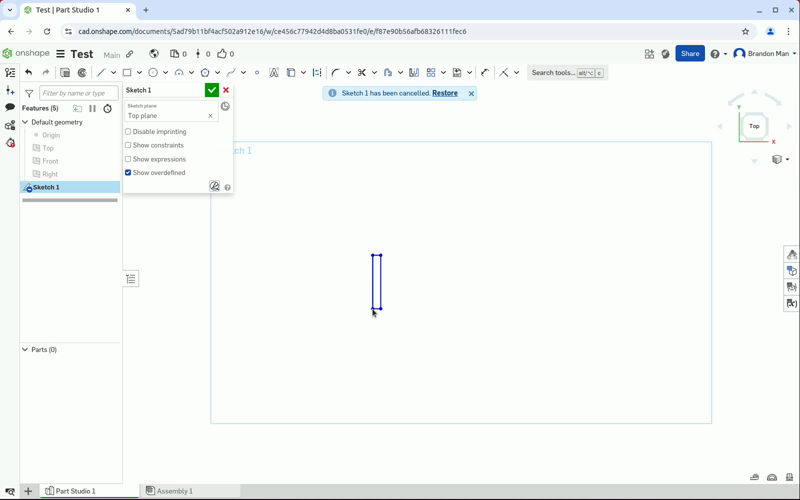
mouse_move(374, 276)
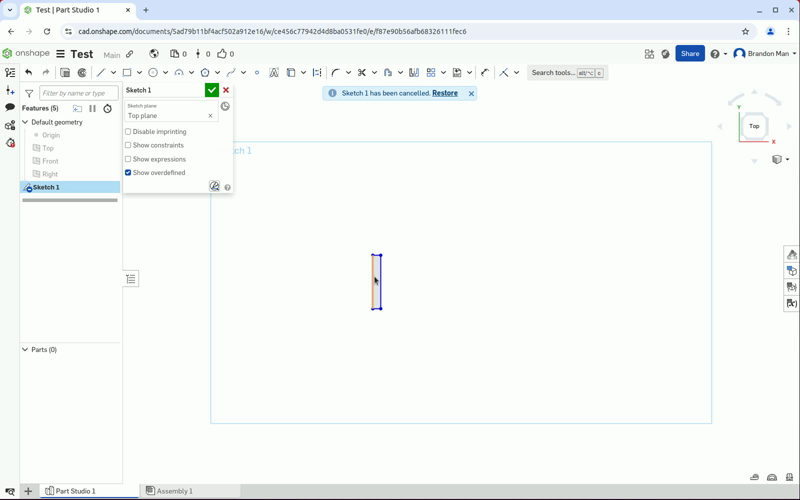
scroll(6)
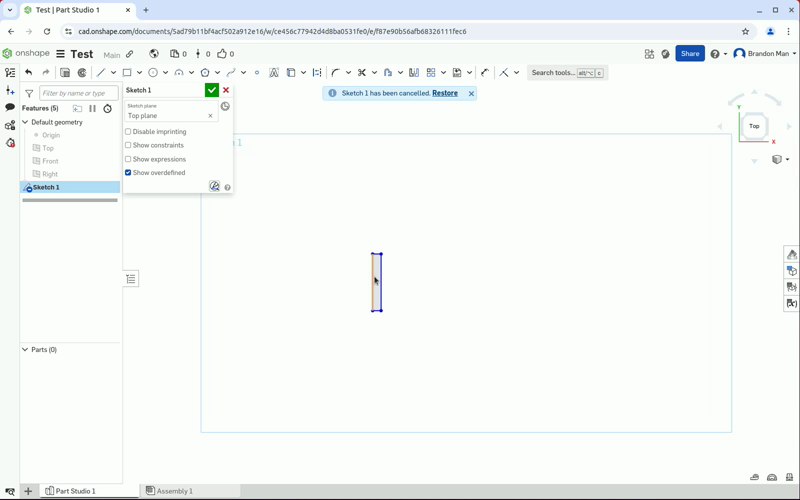
scroll(6)
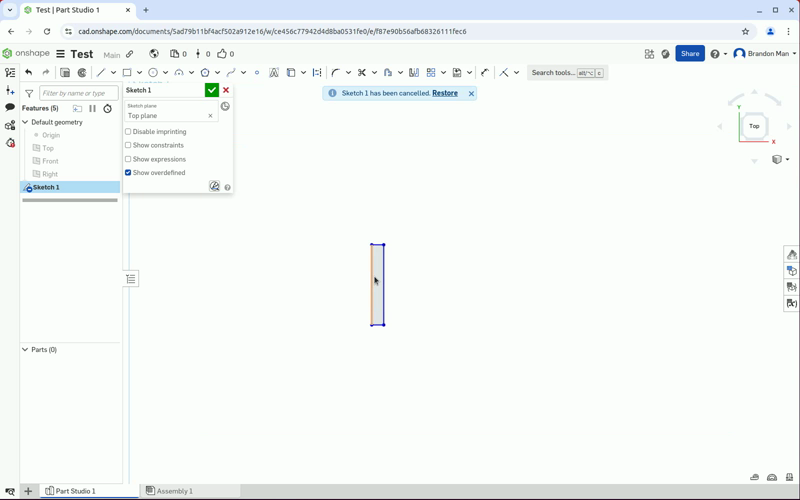
scroll(6)
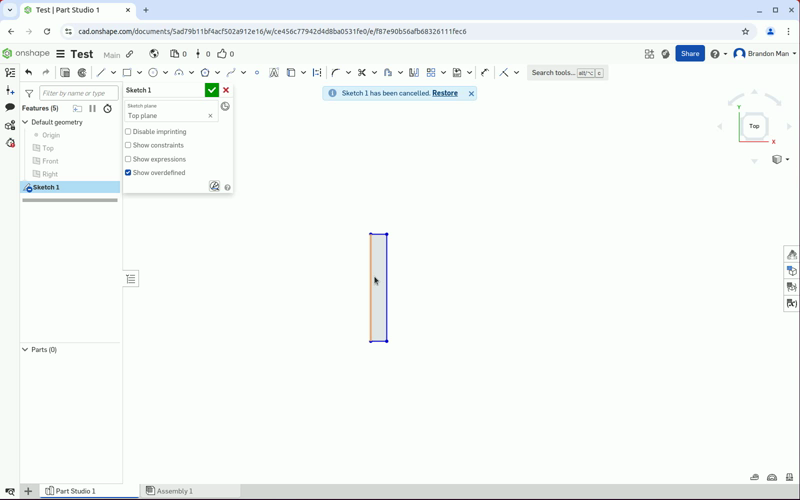
scroll(6)
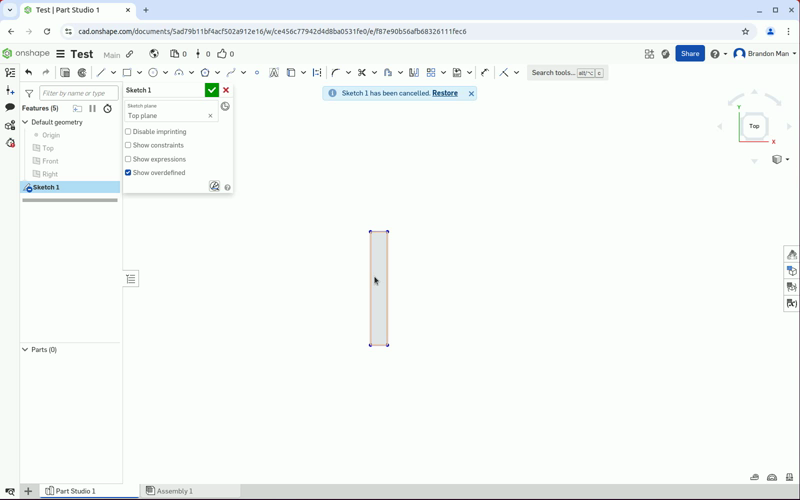
scroll(6)
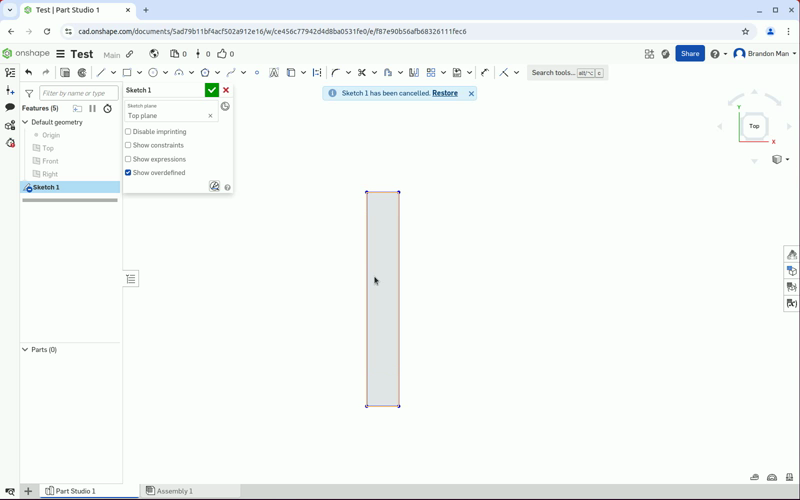
scroll(6)
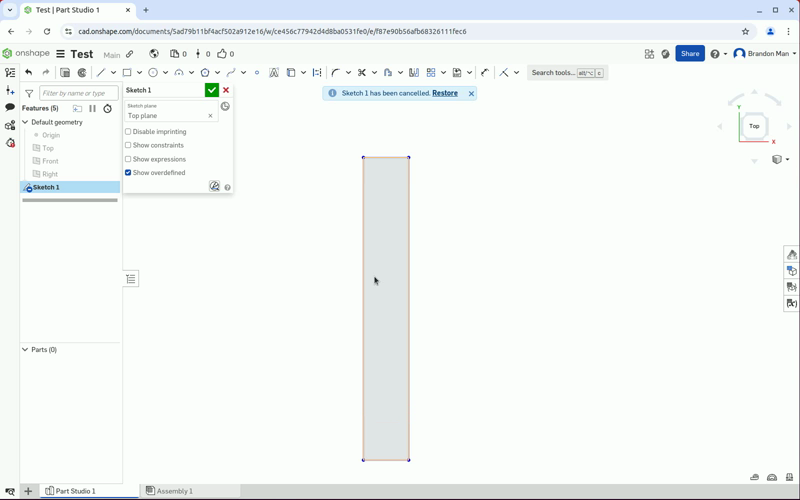
scroll(6)
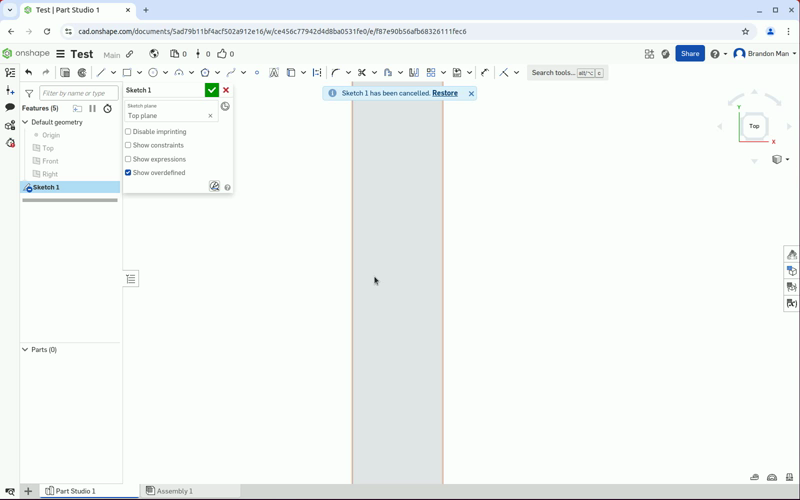
click(374, 276)
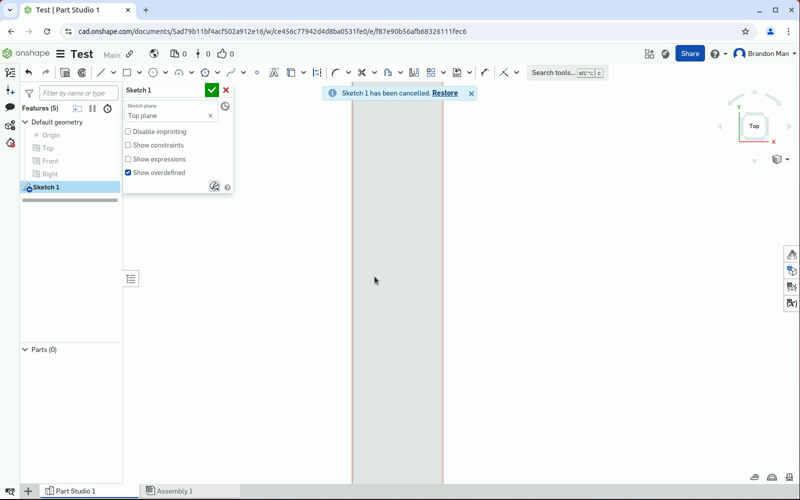
scroll(-6)
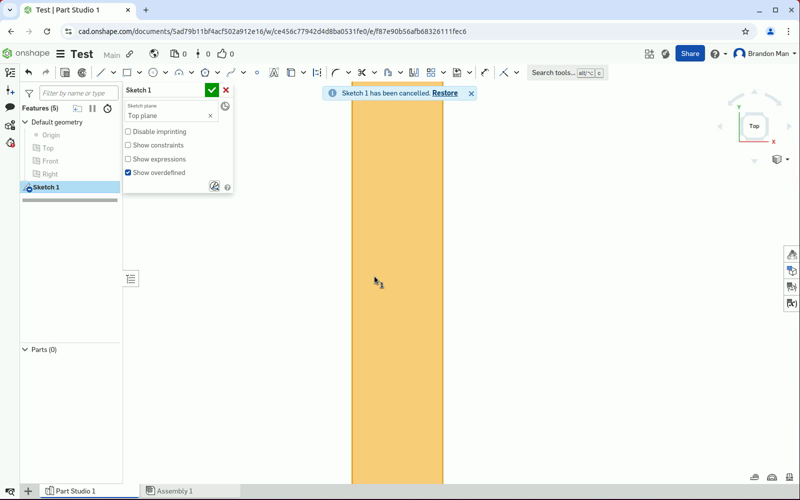
scroll(-6)
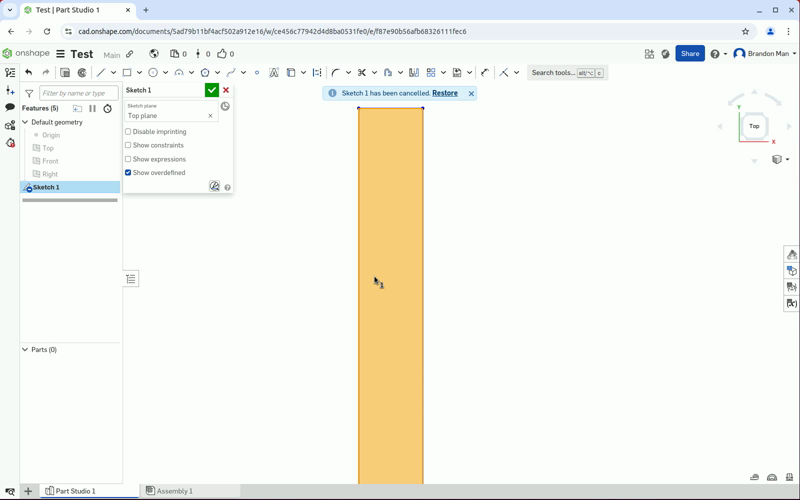
scroll(-6)
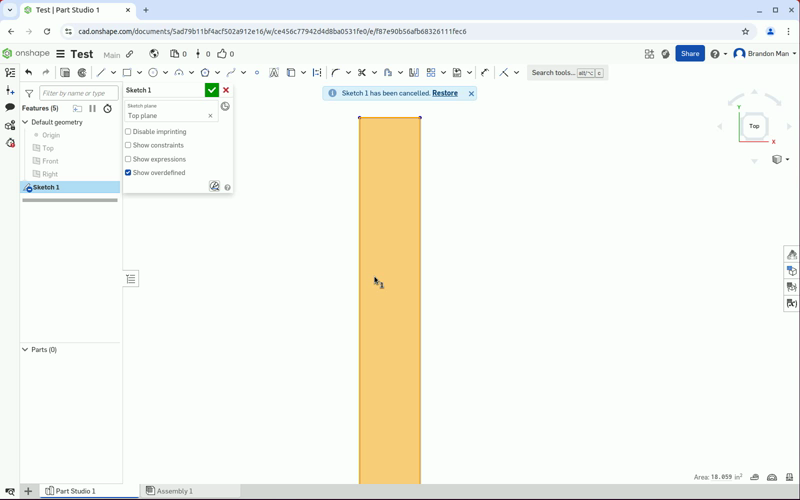
scroll(-6)
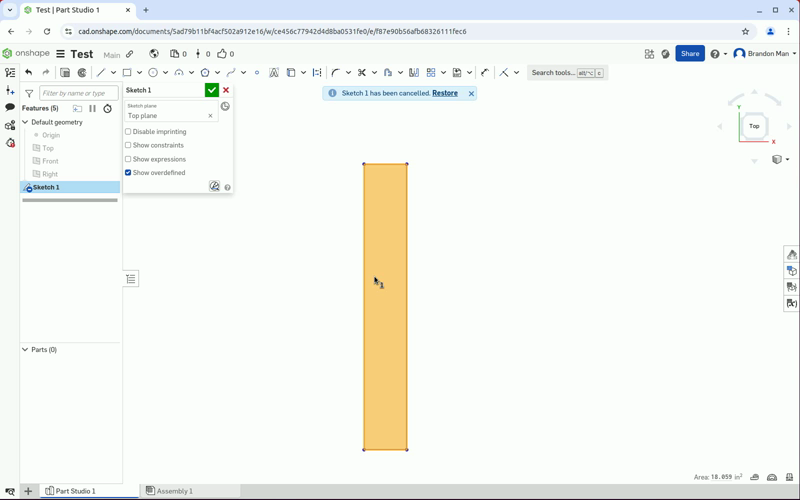
scroll(-6)
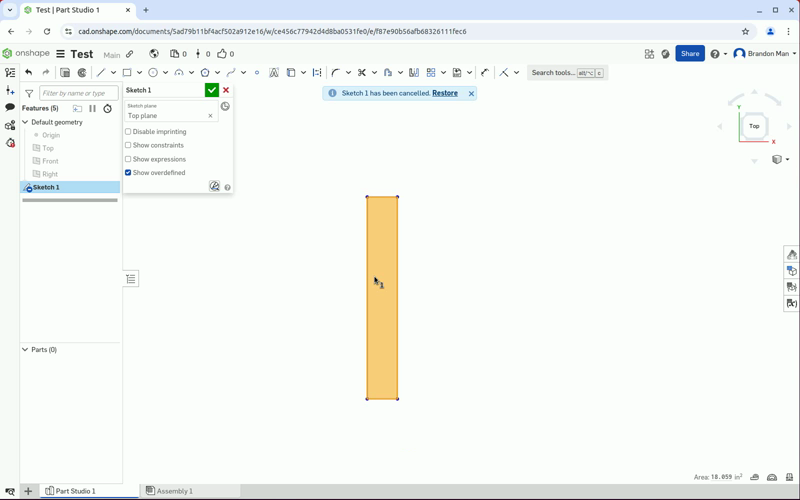
scroll(-6)
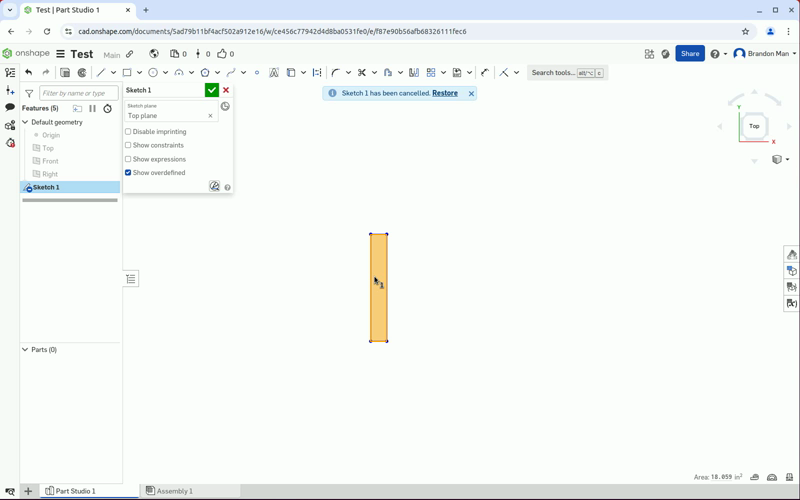
scroll(-6)
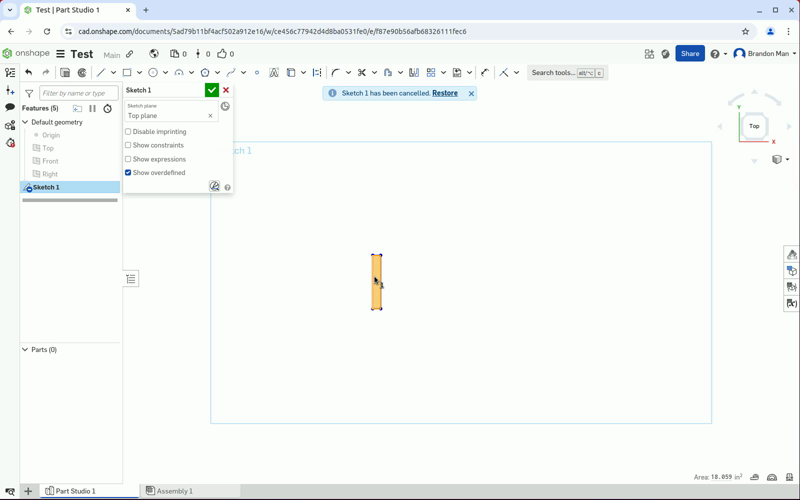
mouse_move(73, 352)
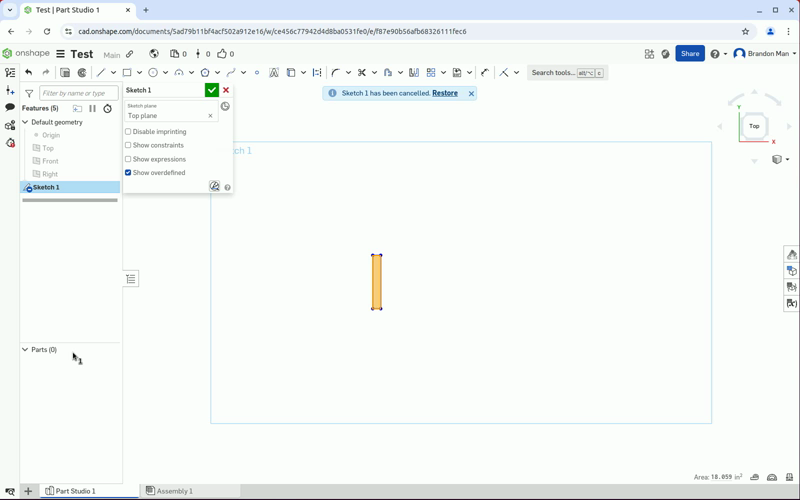
key(shift+y)
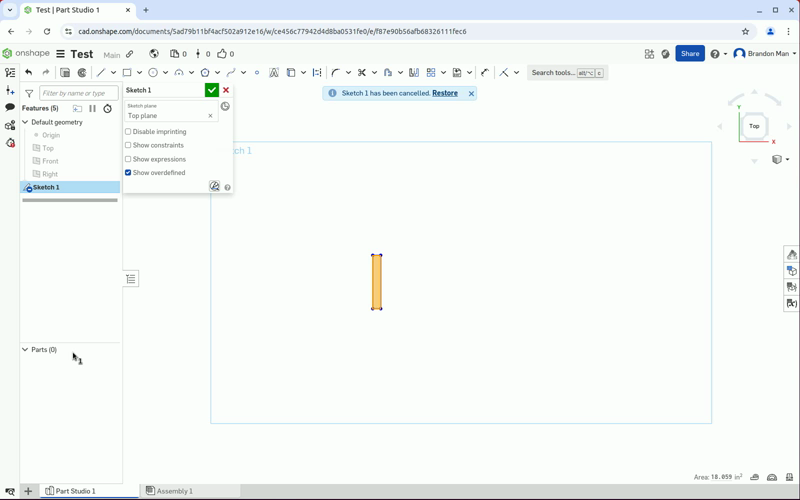
key(shift+e)
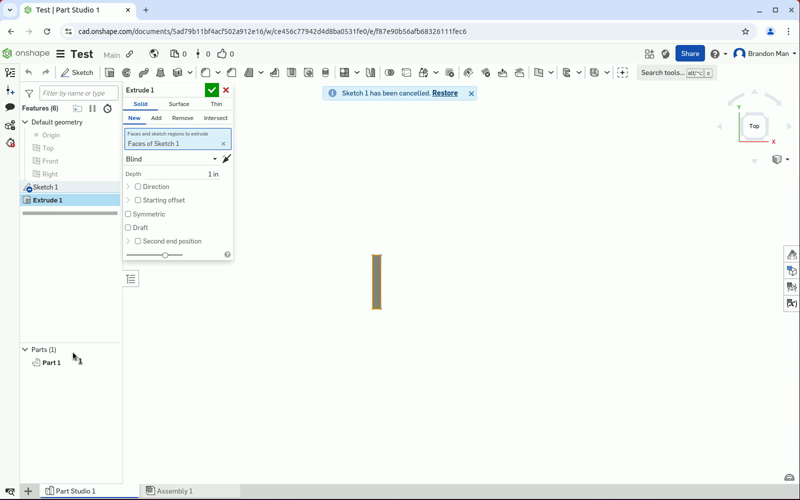
mouse_move(143, 106)
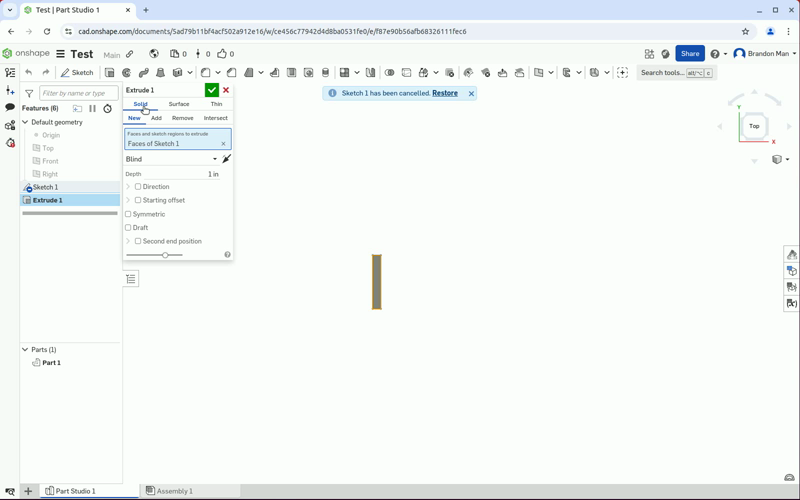
click(143, 106)
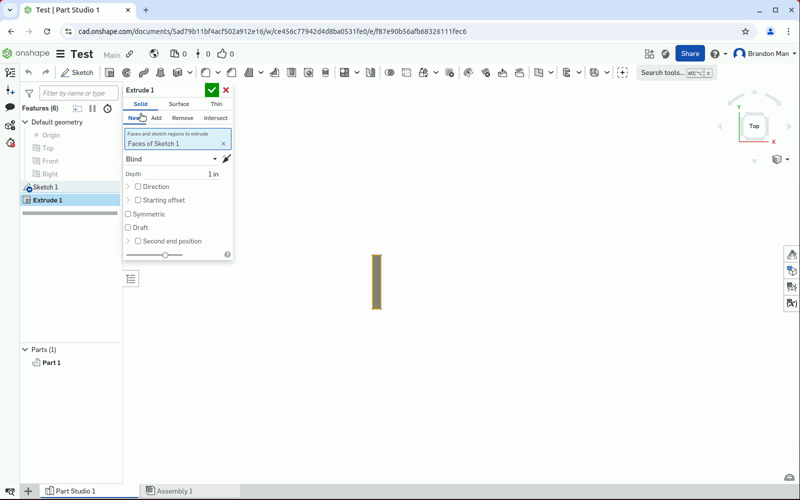
mouse_move(137, 120)
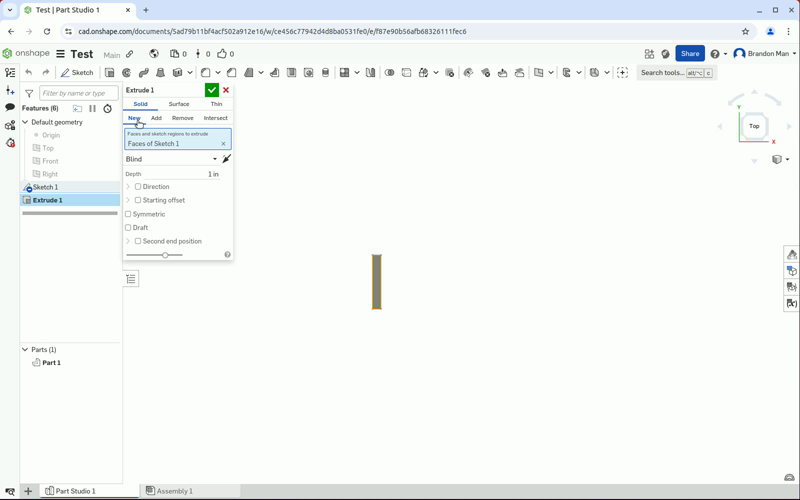
click(137, 120)
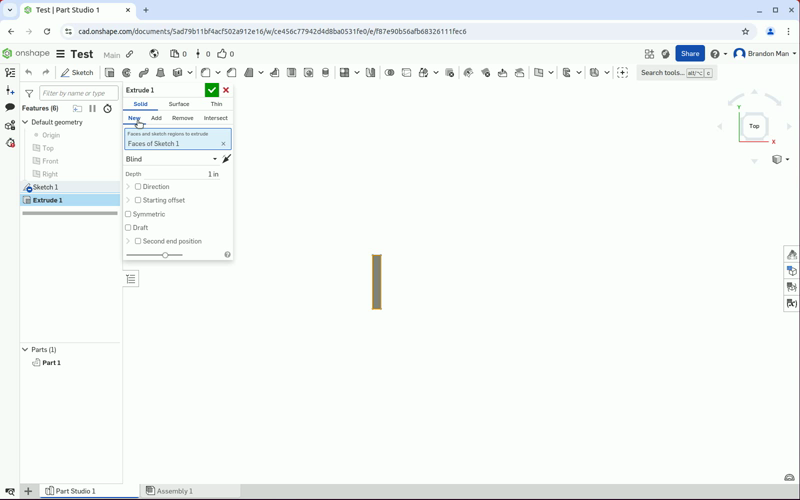
key(tab, 4)
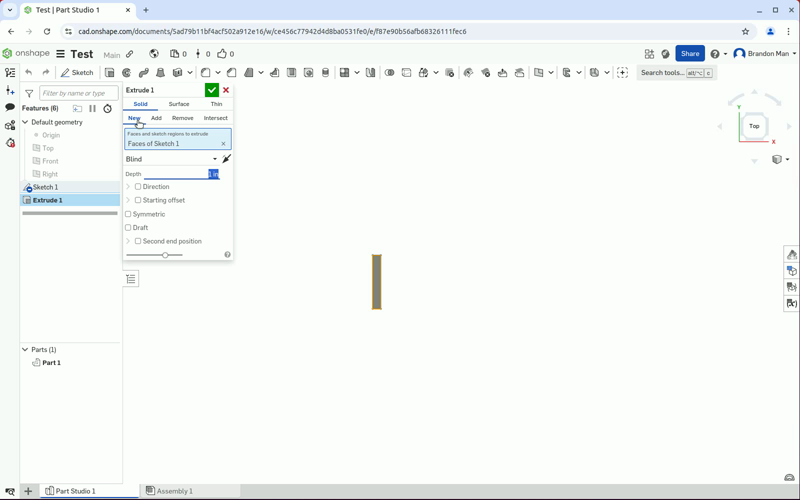
text(23.108)
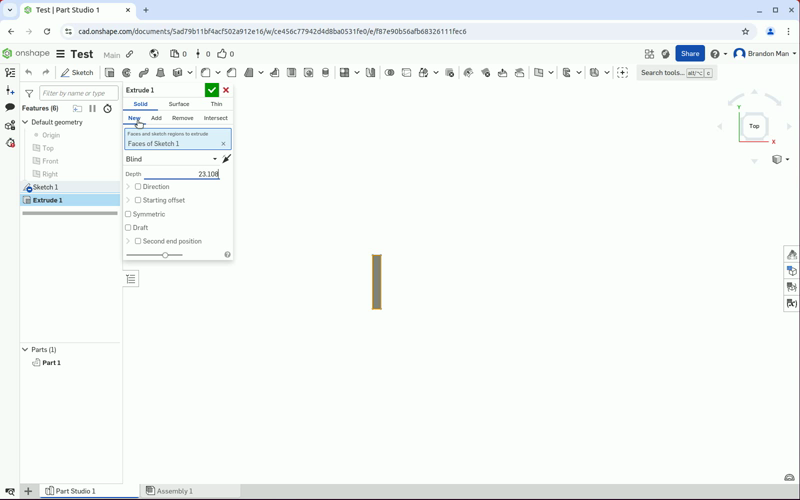
key(enter)
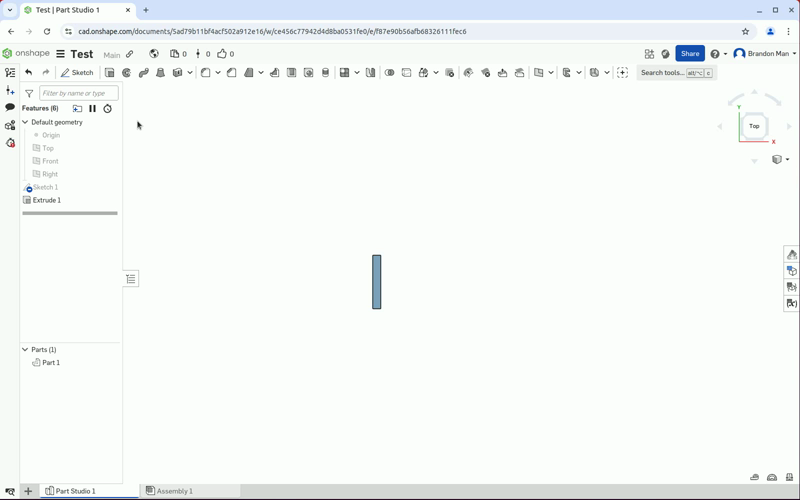
key(shift+h)
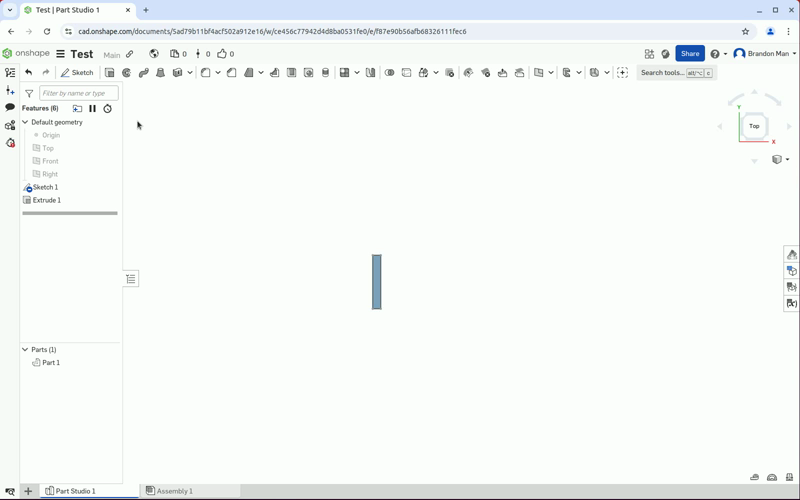
key(shift+h)
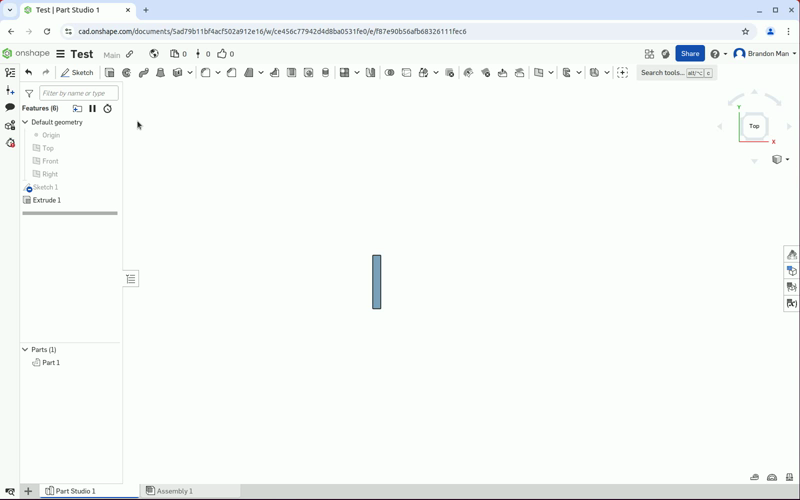
mouse_move(73, 189)
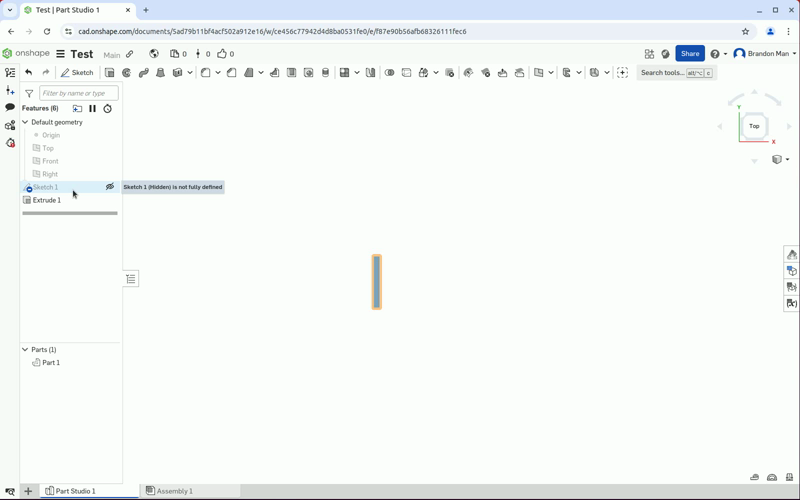
click(73, 189)
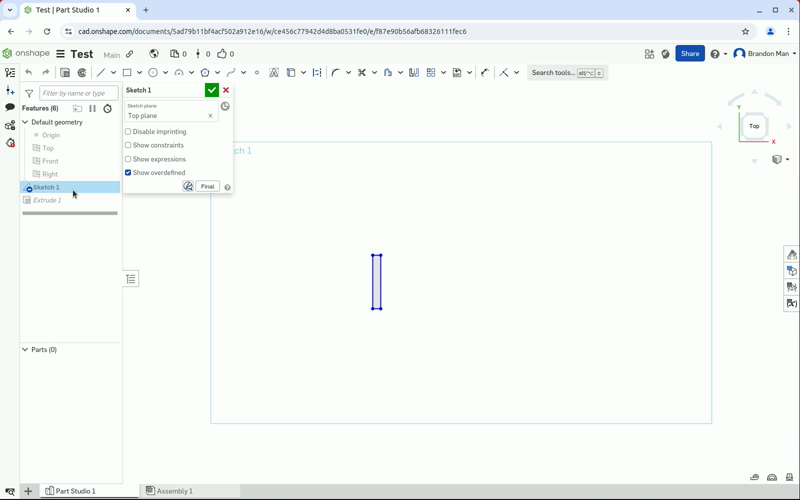
mouse_move(229, 92)
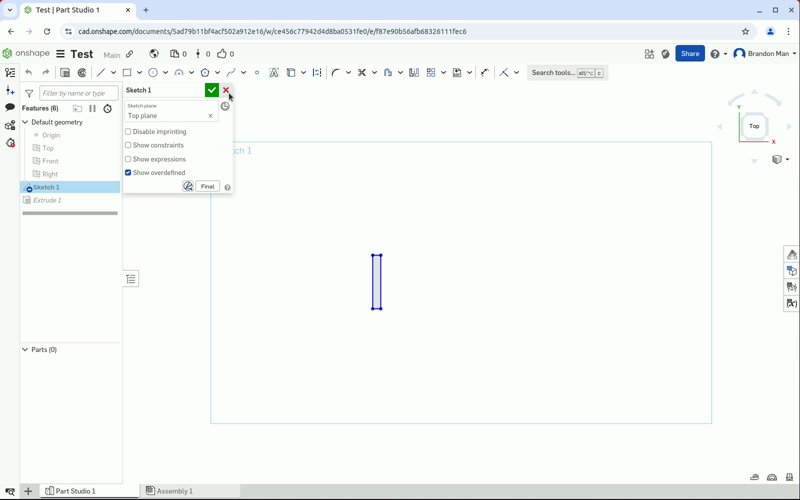
click(229, 92)
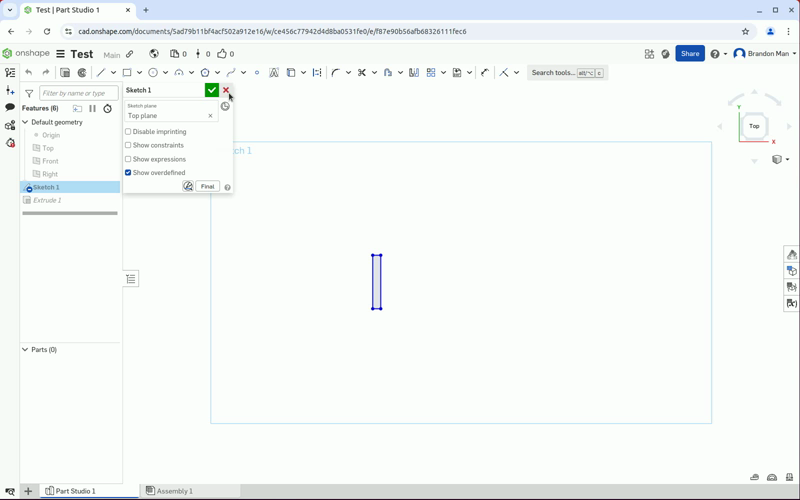
key(shift+s)
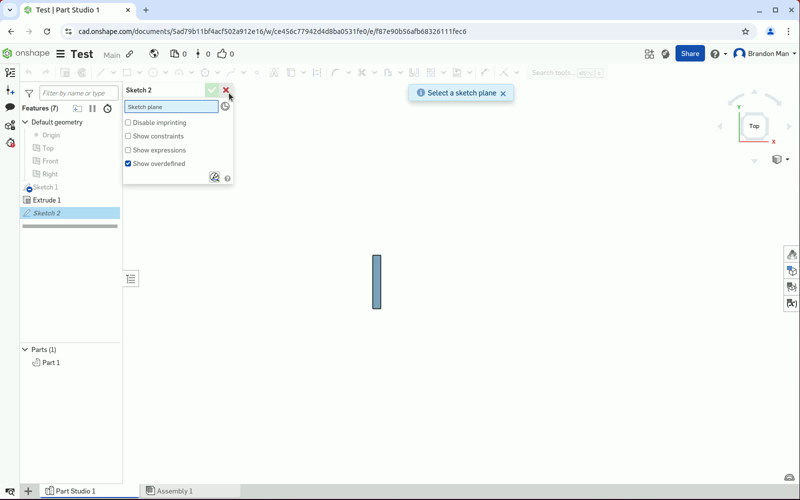
mouse_move(73, 150)
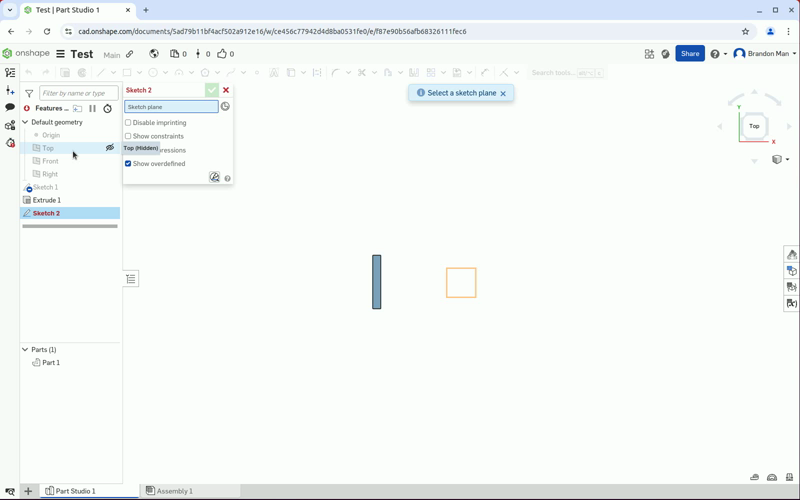
click(73, 150)
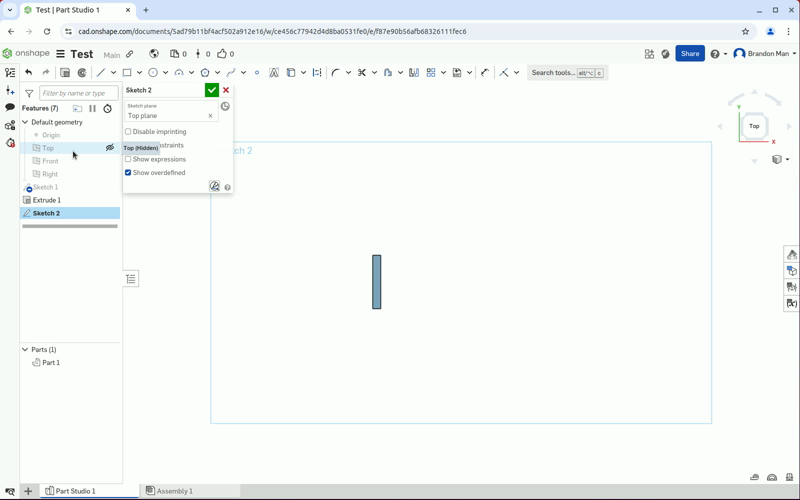
mouse_move(73, 352)
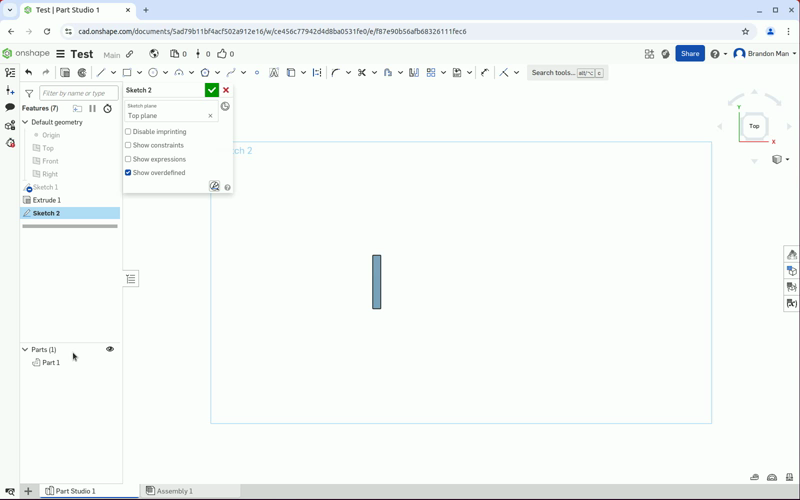
key(y)
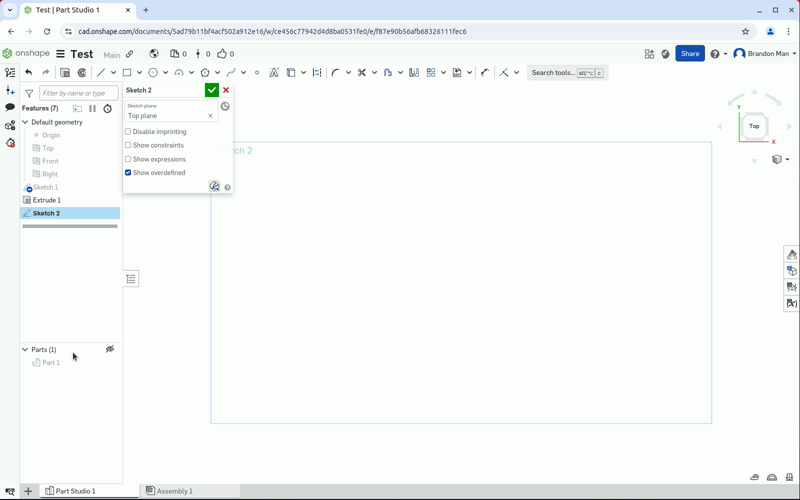
key(l)
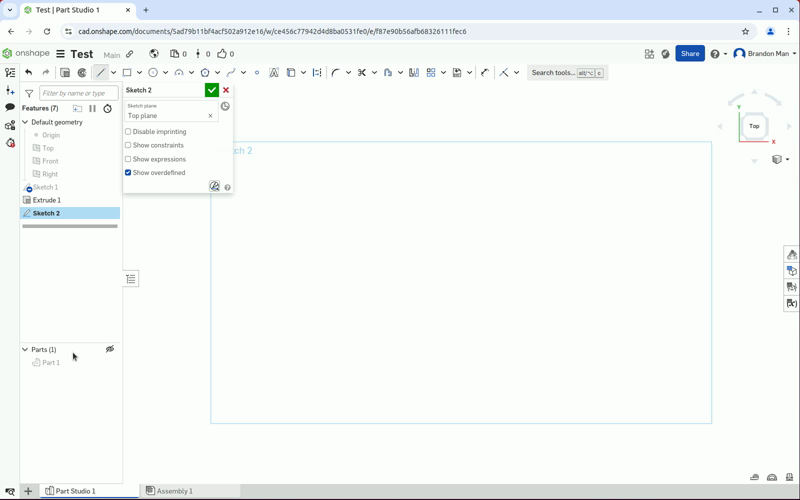
key_down(shift)
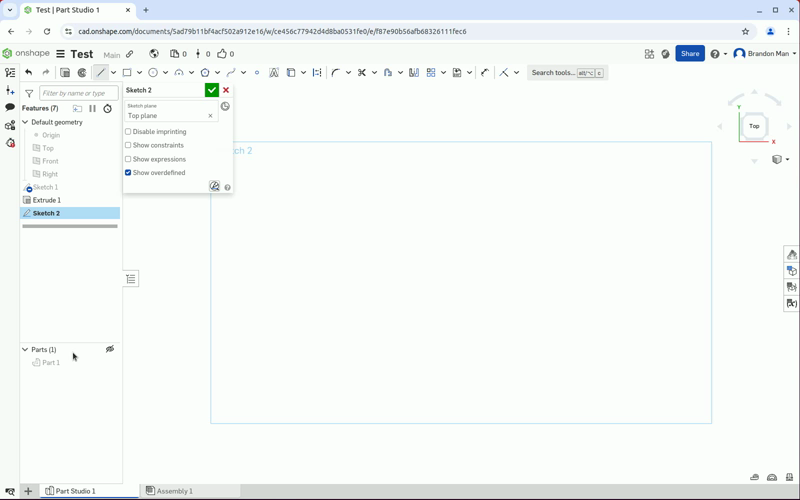
mouse_move(541, 308)
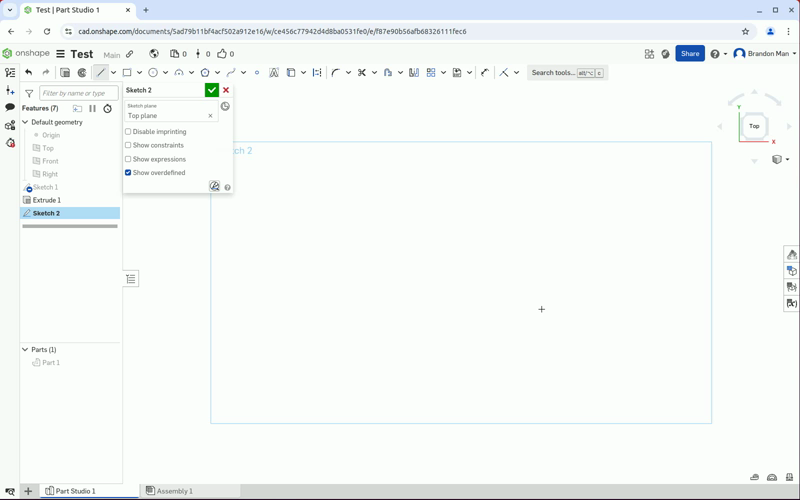
click(541, 308)
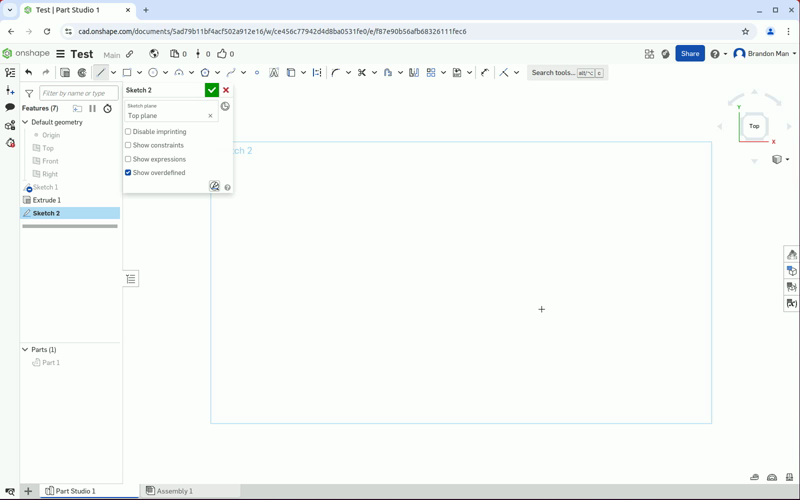
key_up(shift)
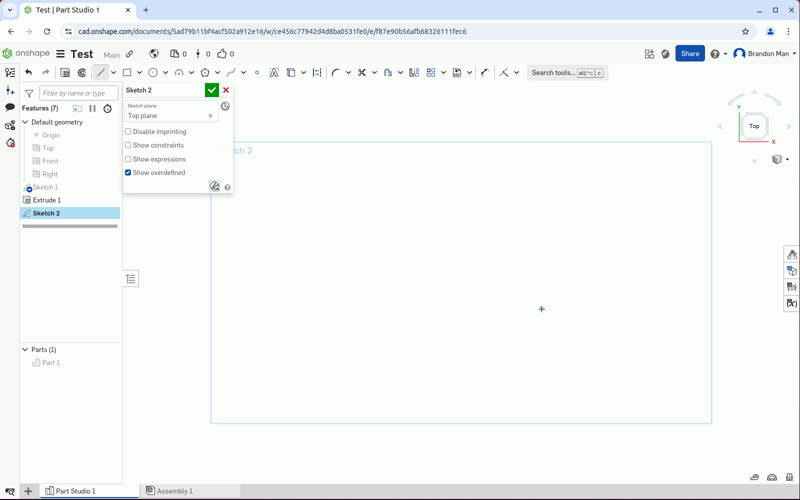
key_down(shift)
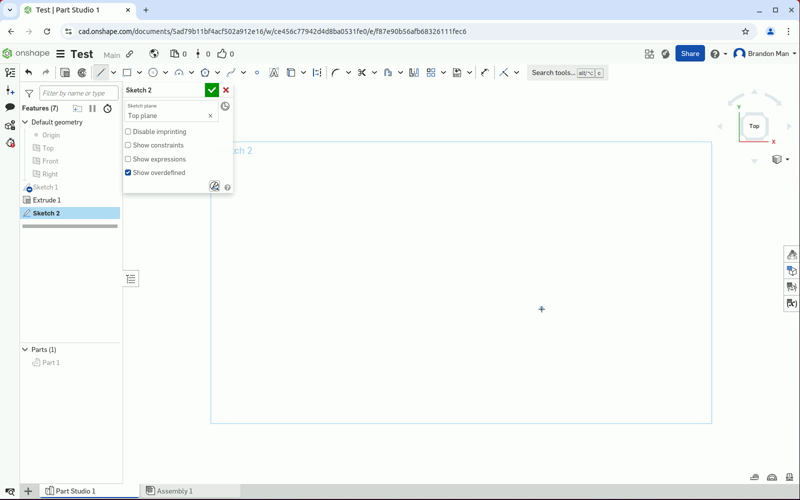
mouse_move(571, 308)
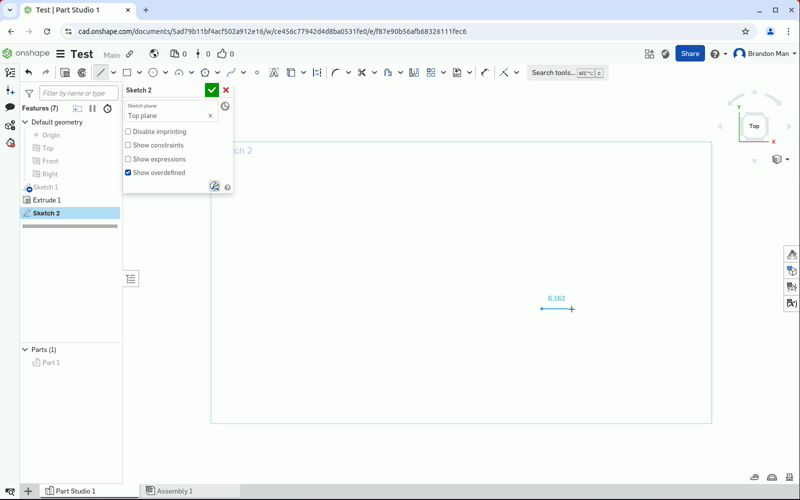
mouse_move(549, 308)
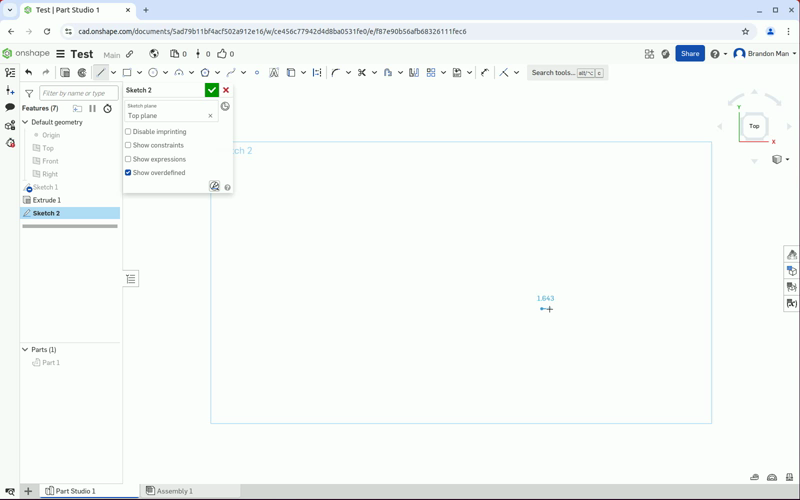
click(549, 308)
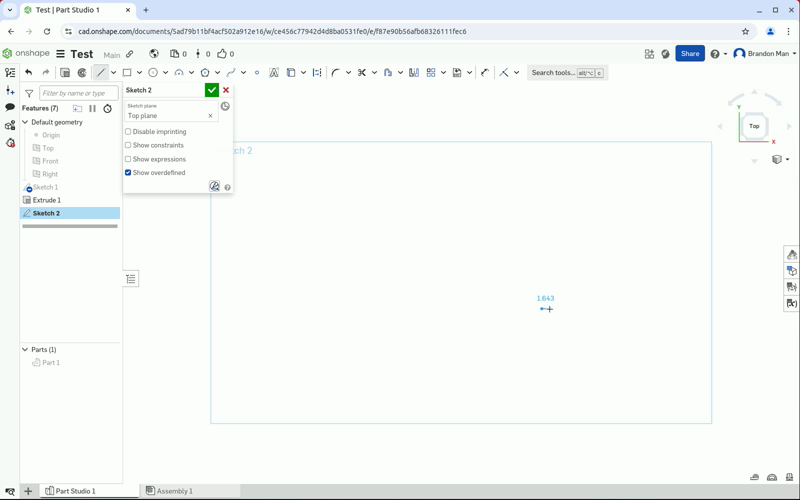
key_up(shift)
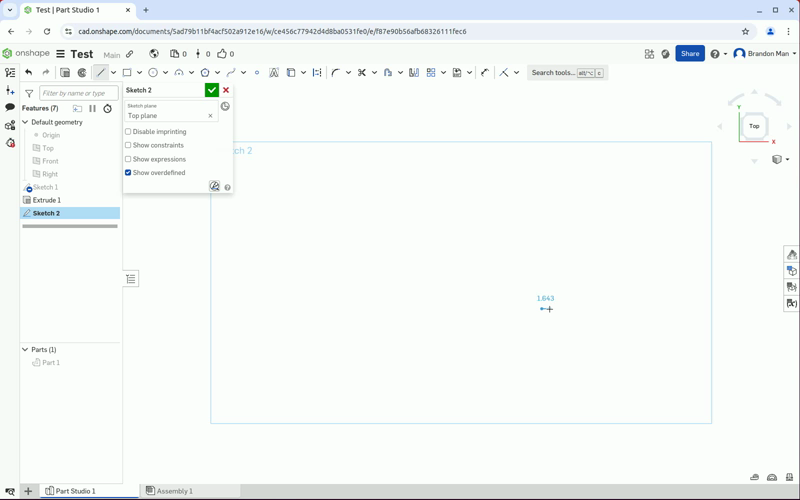
key_down(shift)
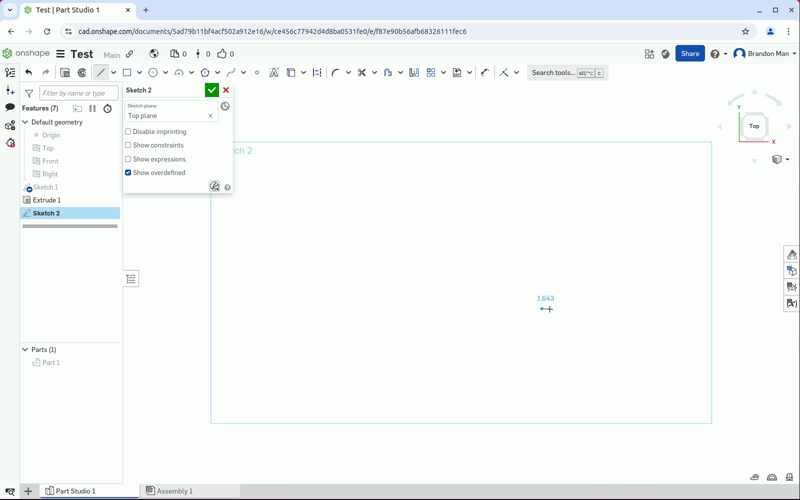
mouse_move(579, 308)
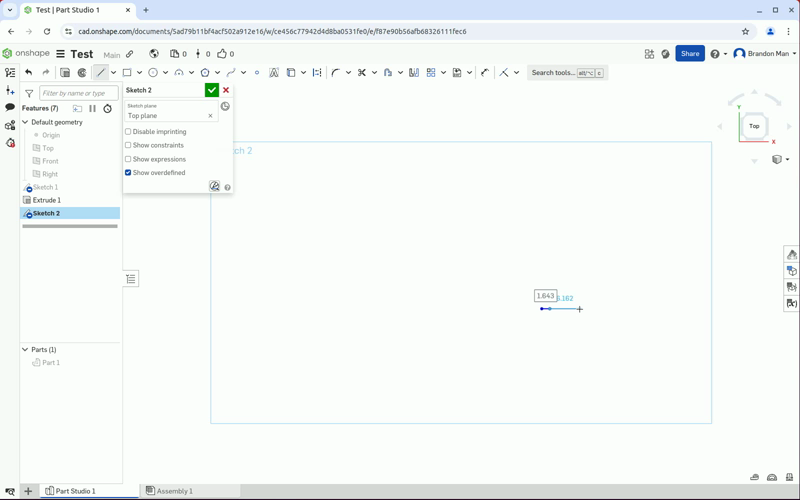
mouse_move(549, 255)
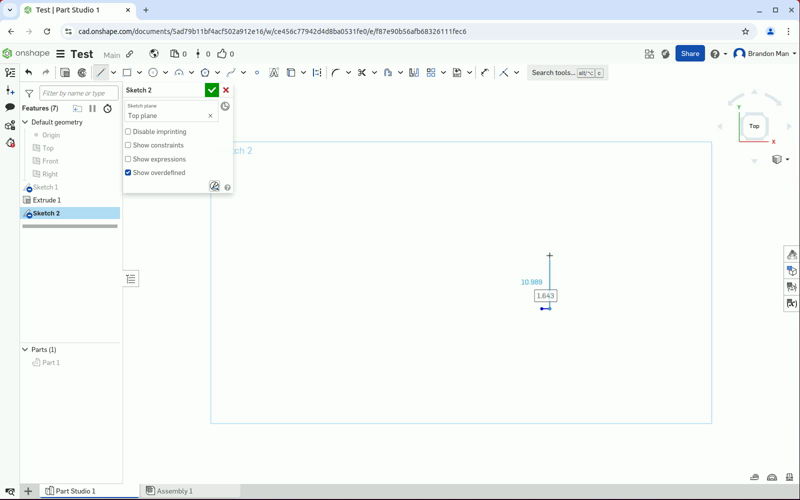
click(549, 255)
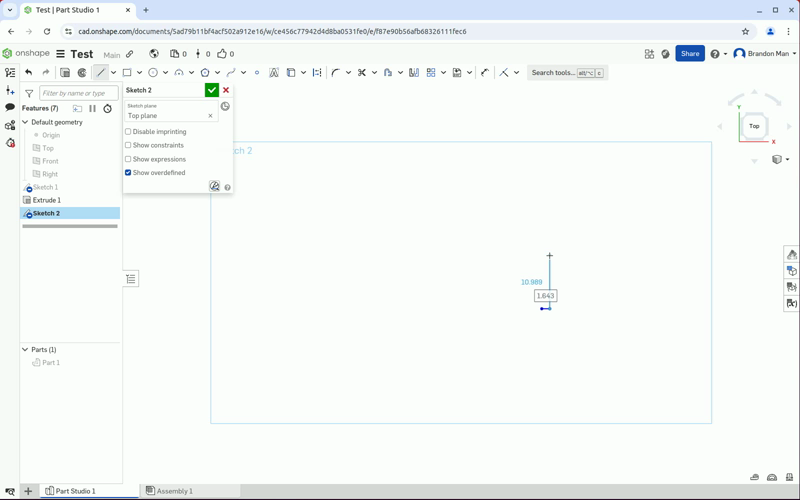
key_up(shift)
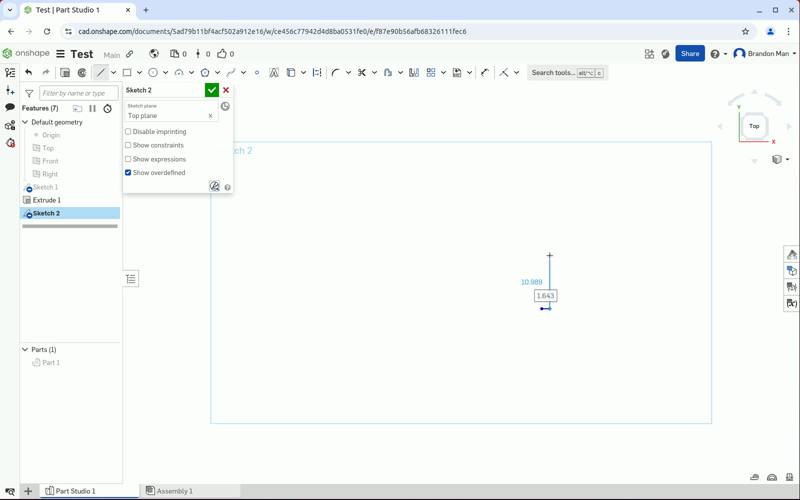
key_down(shift)
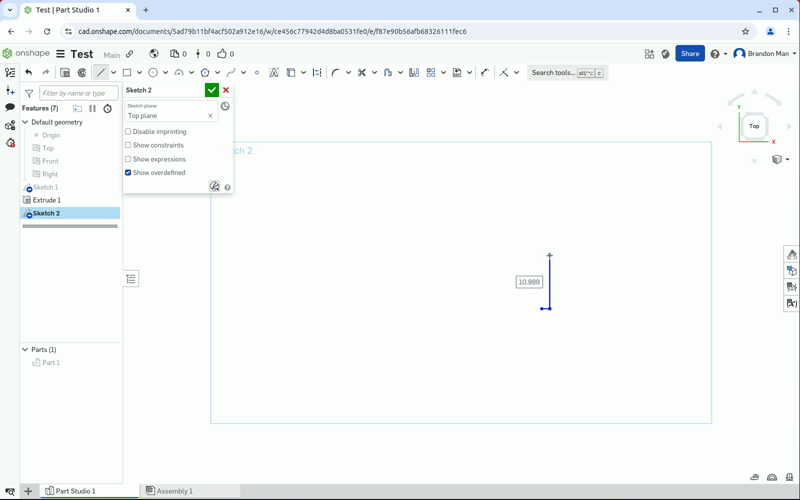
mouse_move(579, 255)
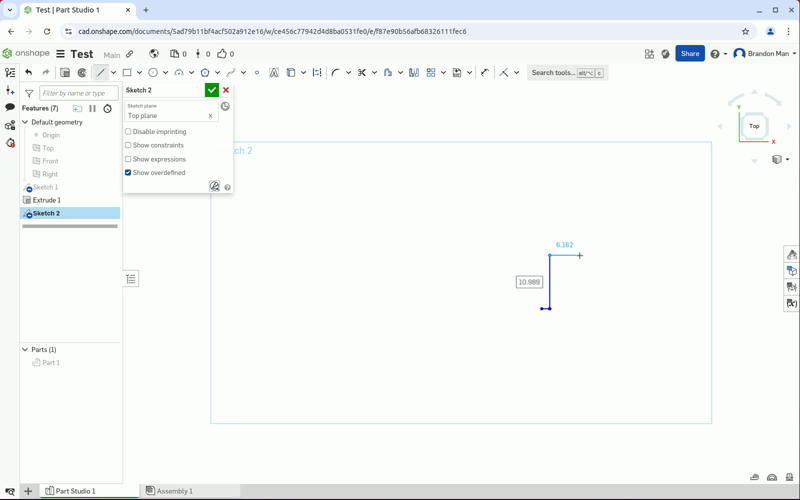
mouse_move(541, 255)
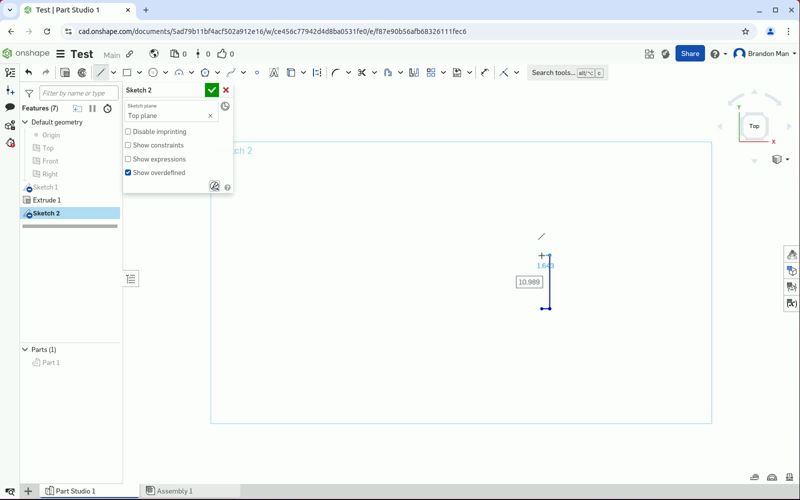
click(541, 255)
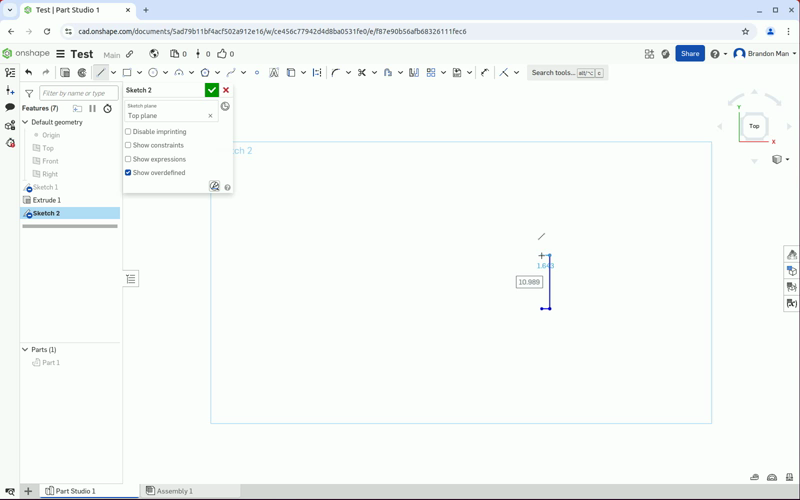
key_up(shift)
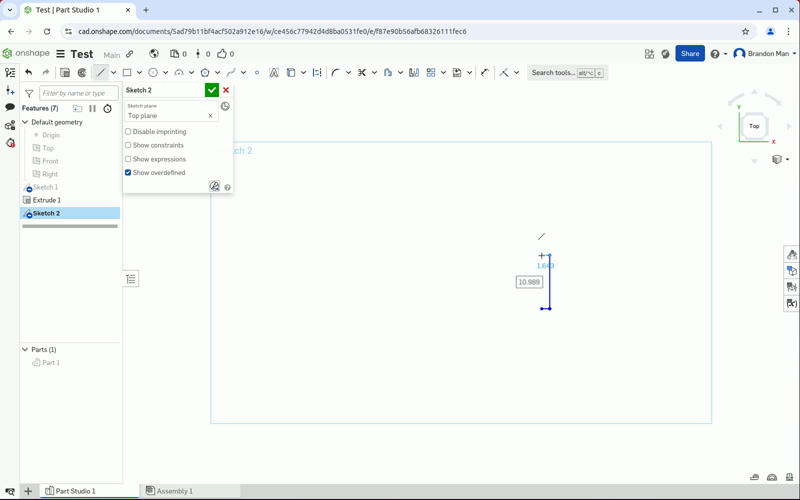
mouse_move(571, 255)
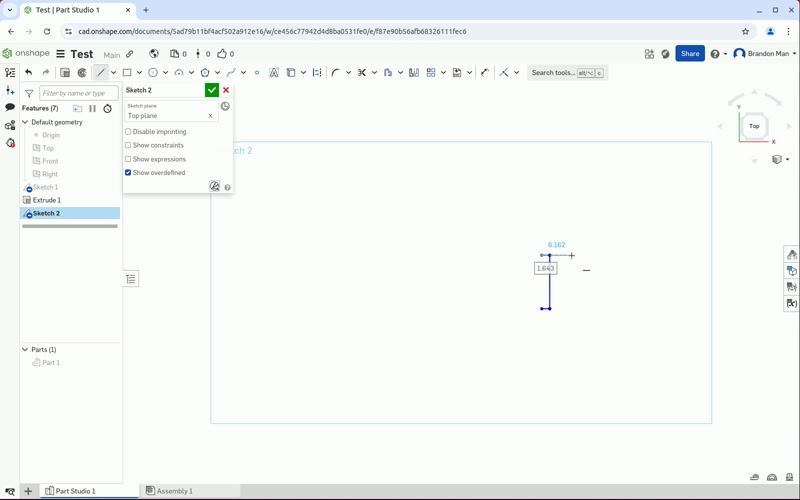
key_down(shift)
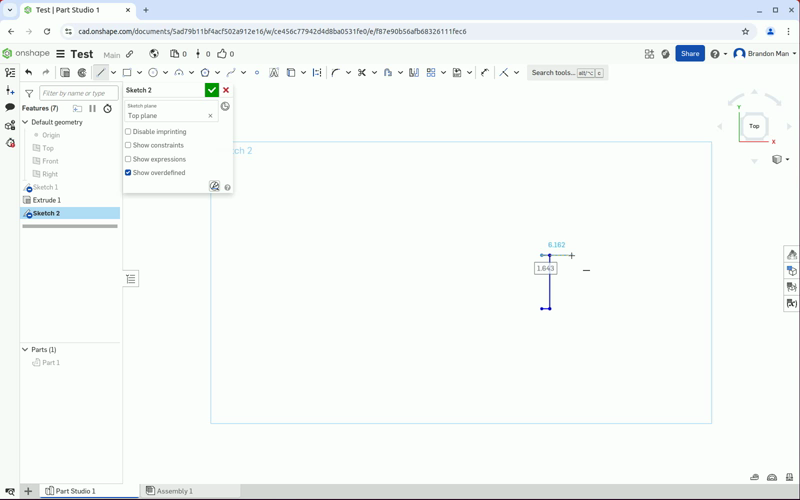
mouse_move(541, 308)
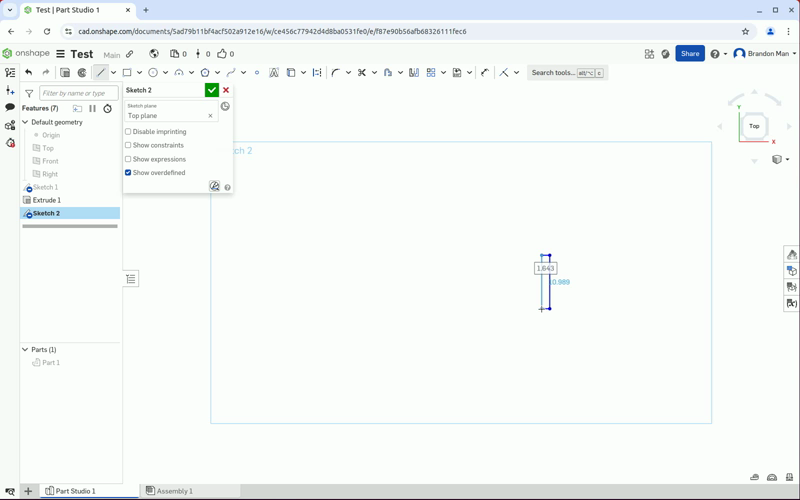
key_up(shift)
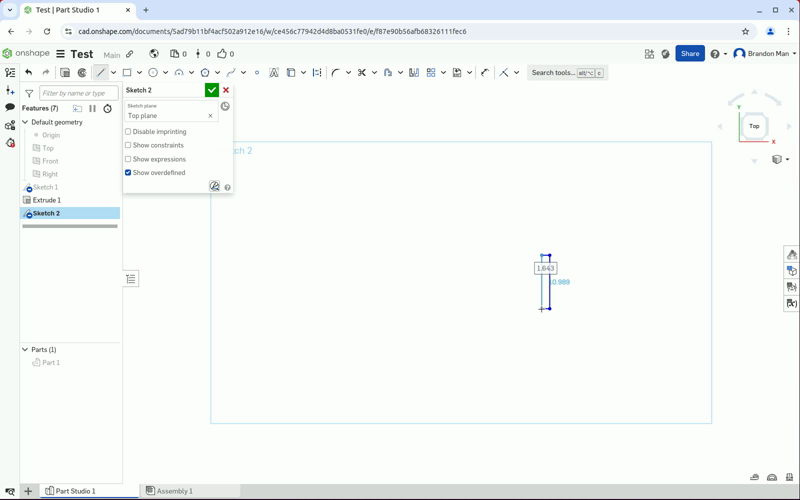
click(541, 308)
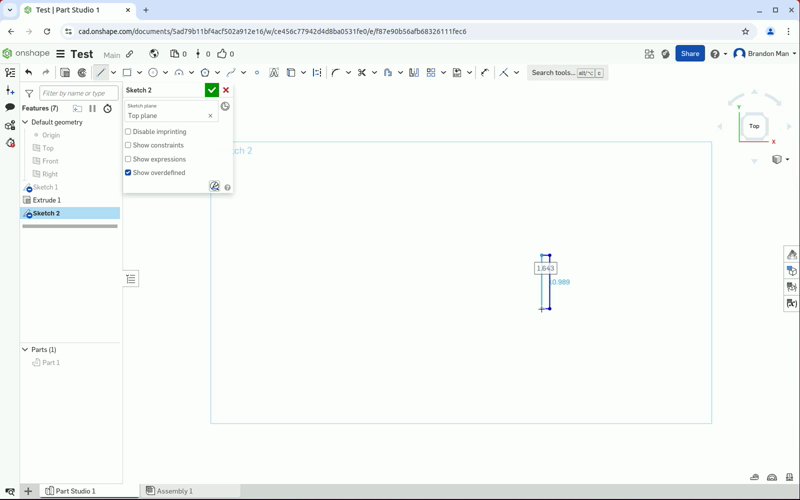
key(esc)
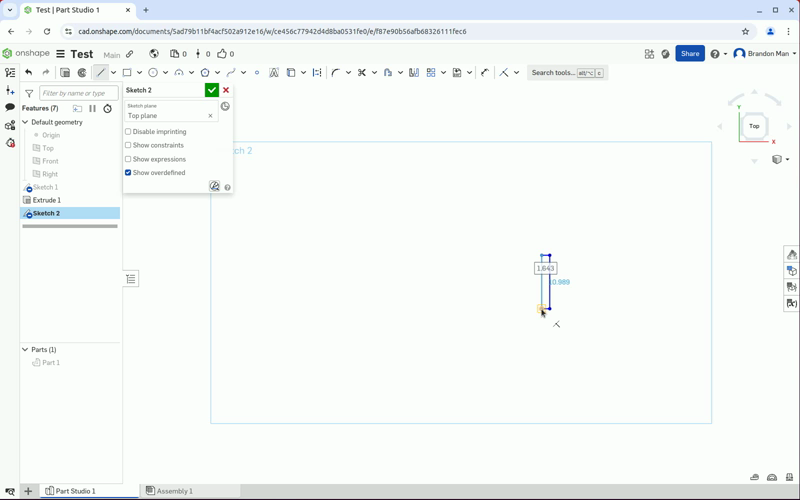
mouse_move(542, 303)
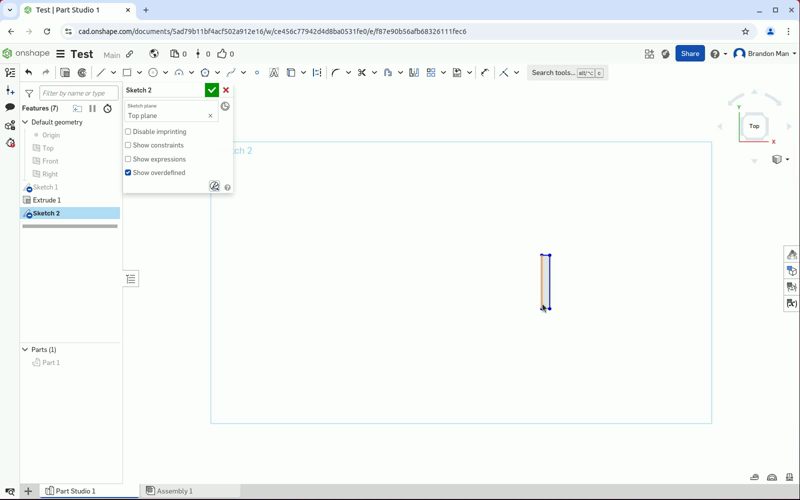
scroll(6)
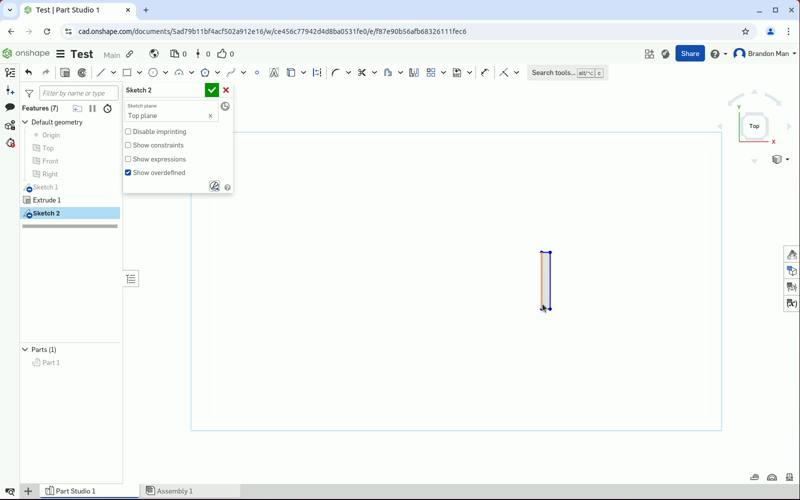
scroll(6)
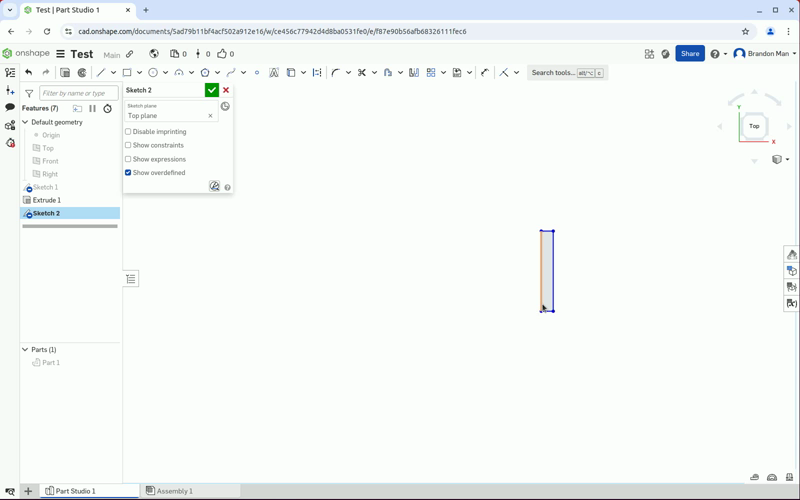
scroll(6)
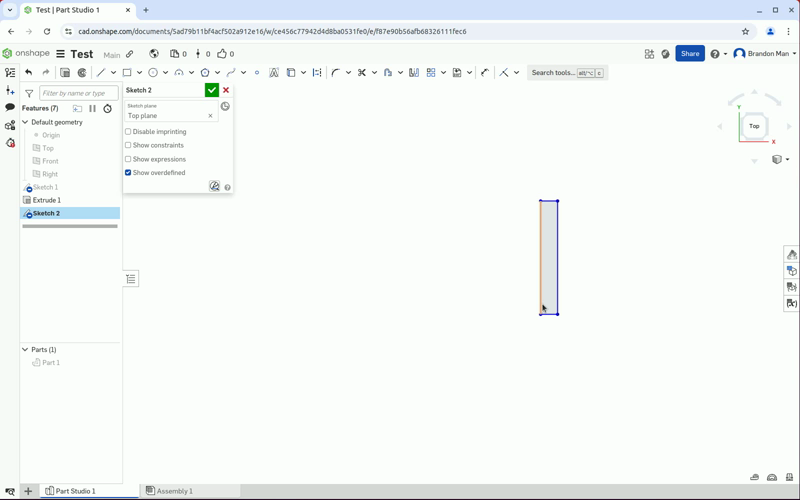
scroll(6)
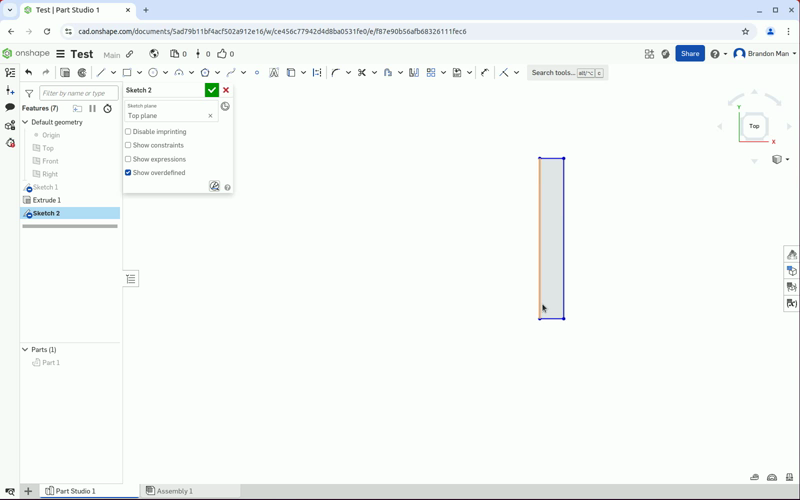
scroll(6)
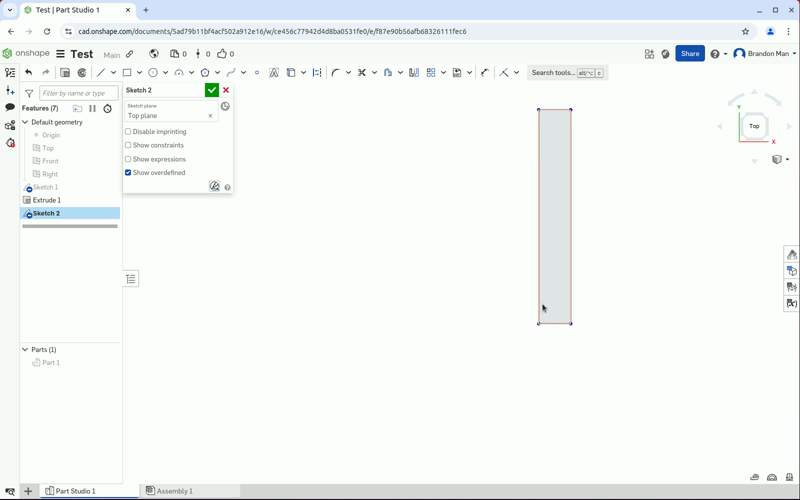
scroll(6)
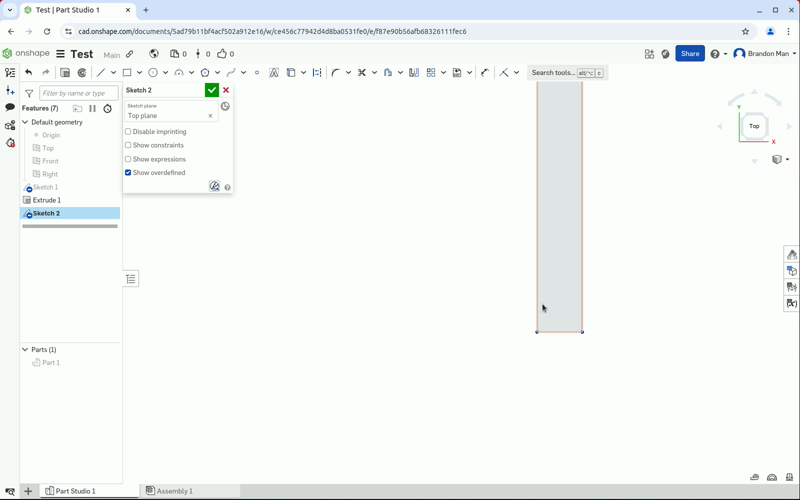
scroll(6)
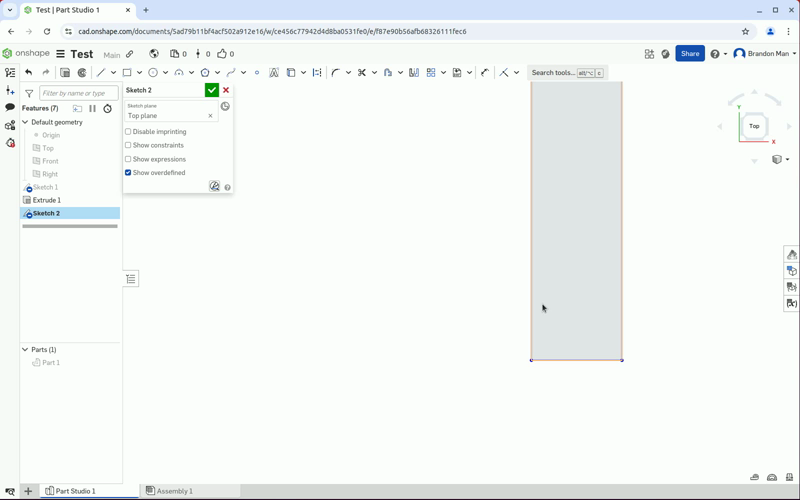
click(542, 303)
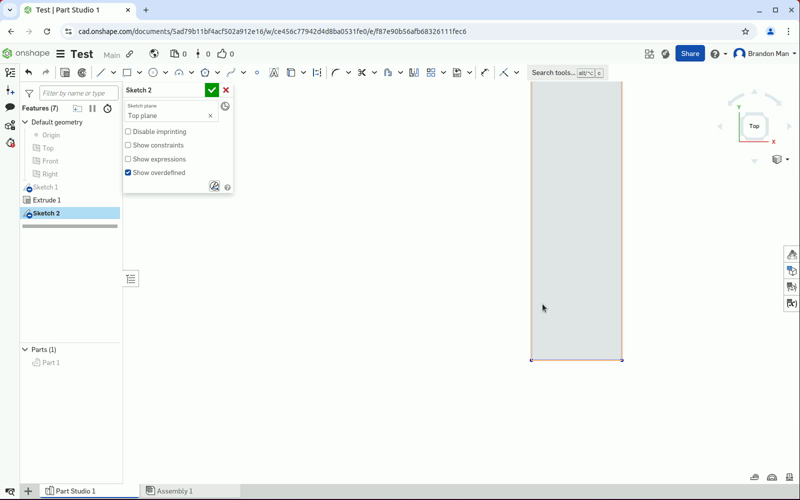
scroll(-6)
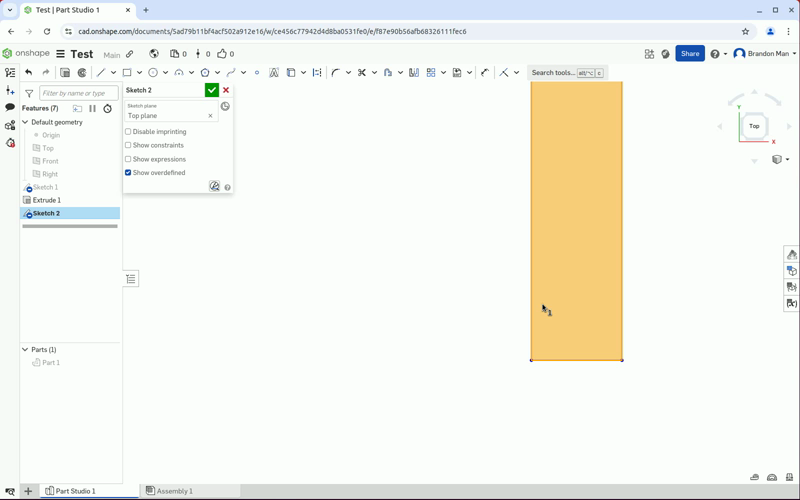
scroll(-6)
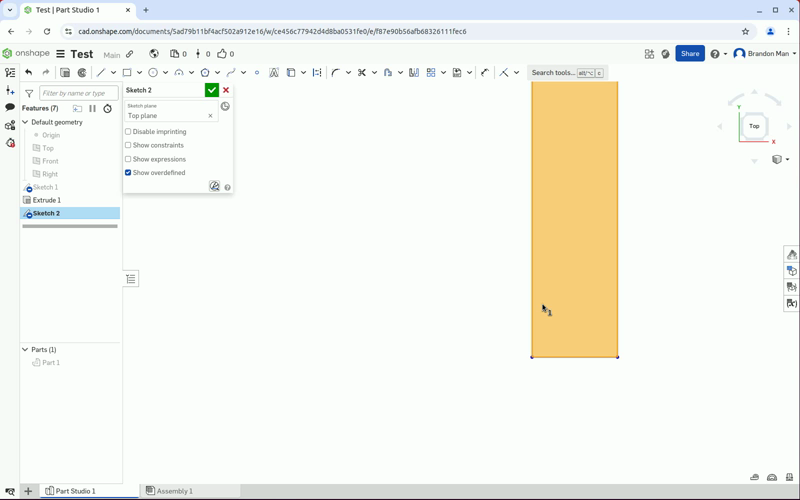
scroll(-6)
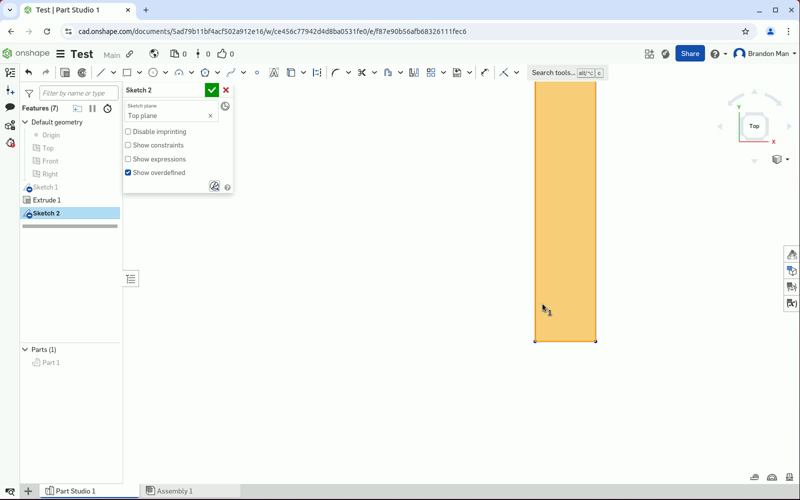
scroll(-6)
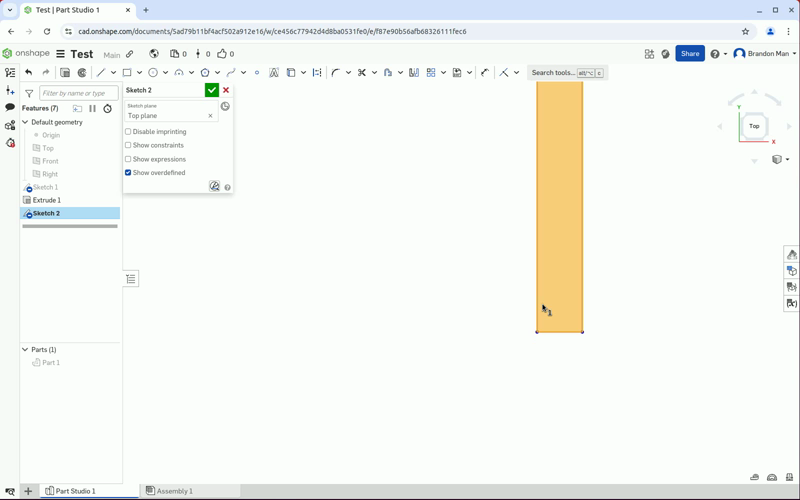
scroll(-6)
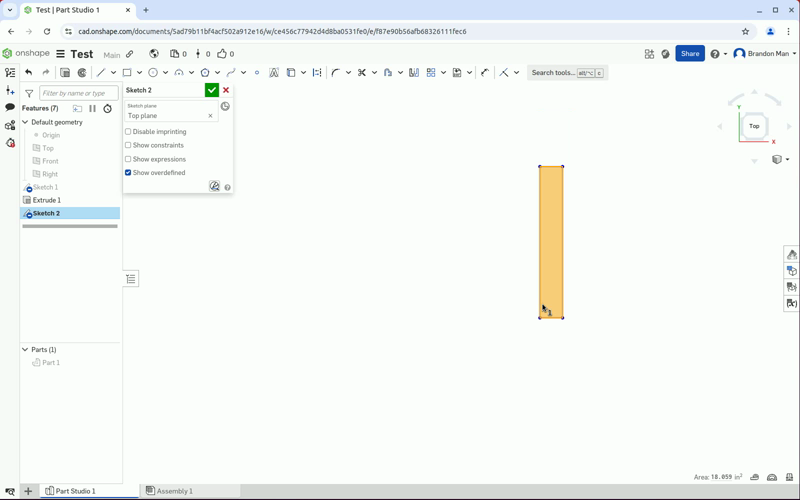
scroll(-6)
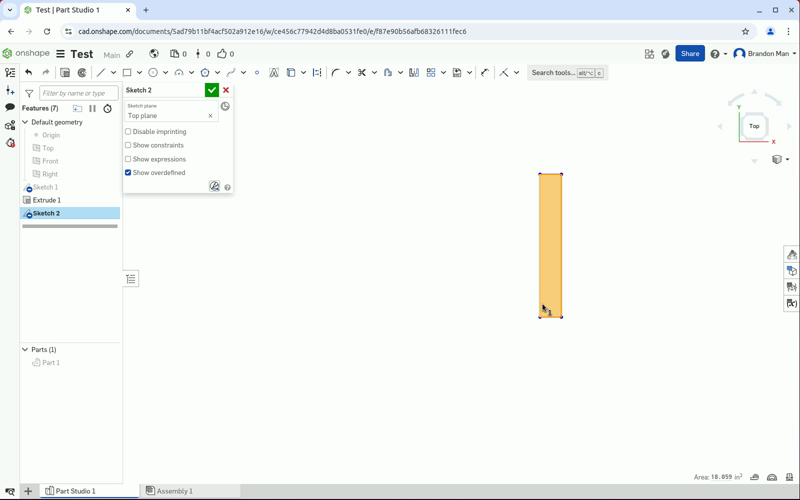
scroll(-6)
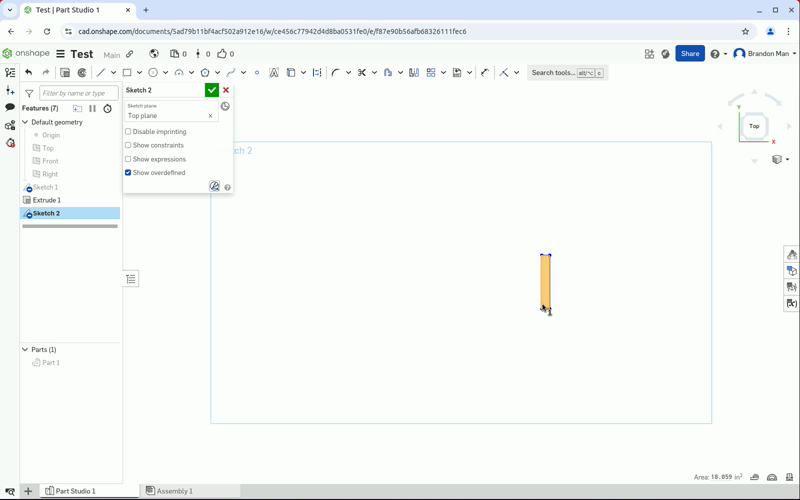
mouse_move(73, 352)
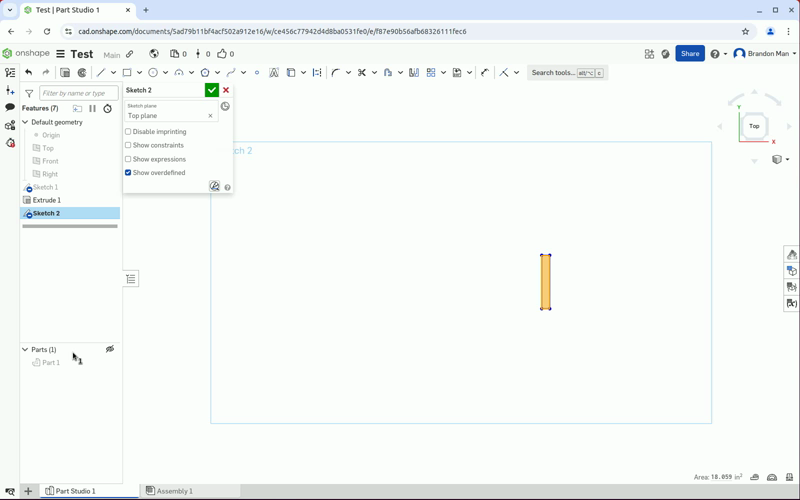
key(shift+y)
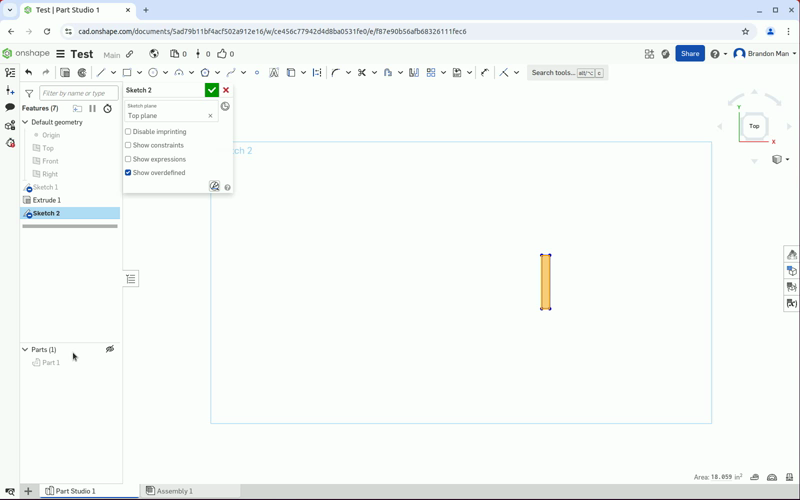
key(shift+e)
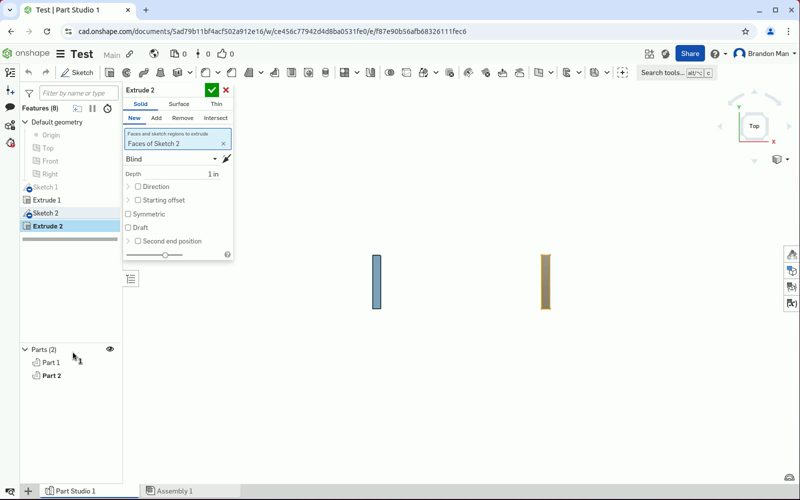
mouse_move(143, 106)
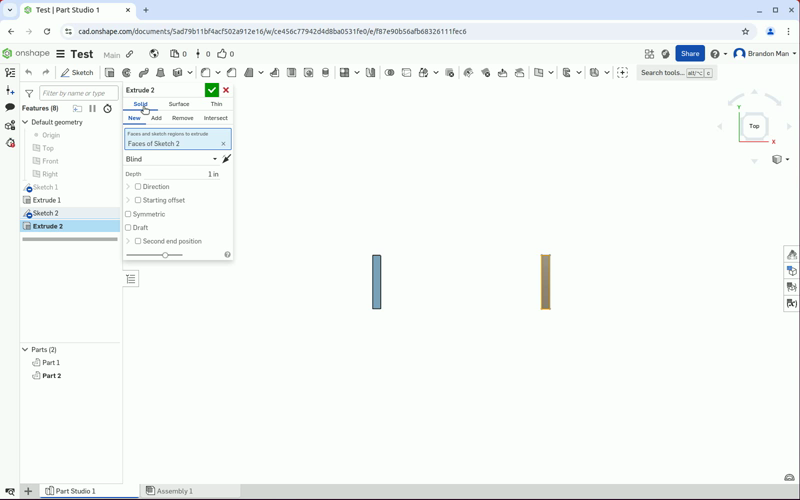
click(143, 106)
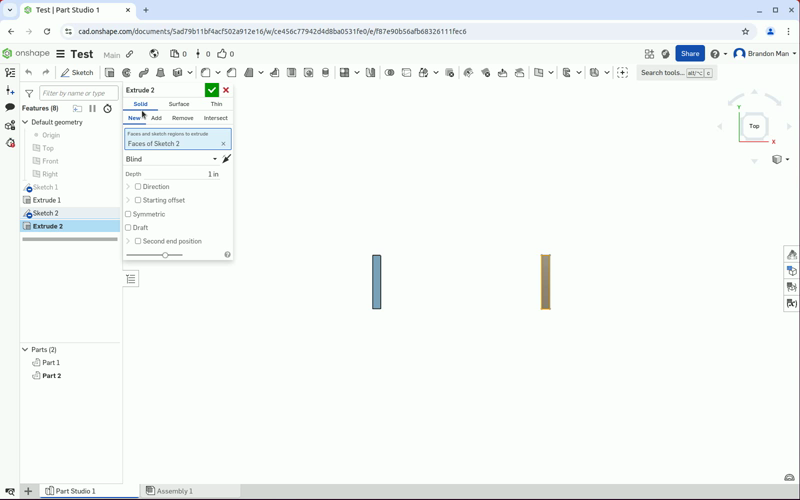
mouse_move(137, 120)
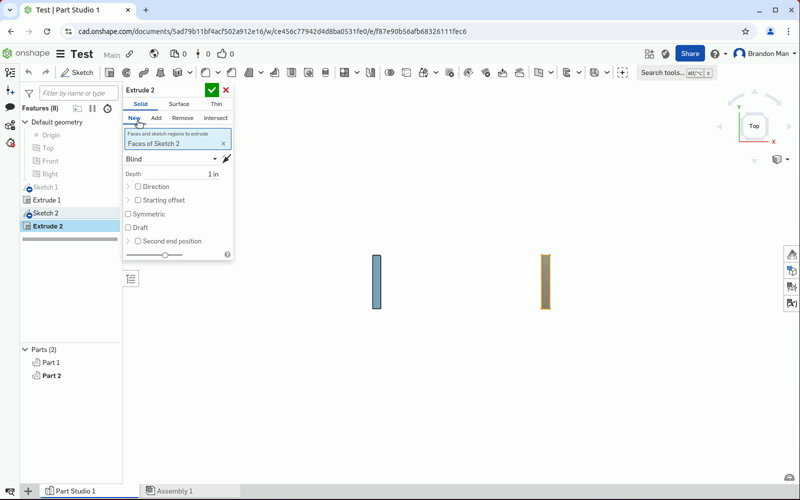
click(137, 120)
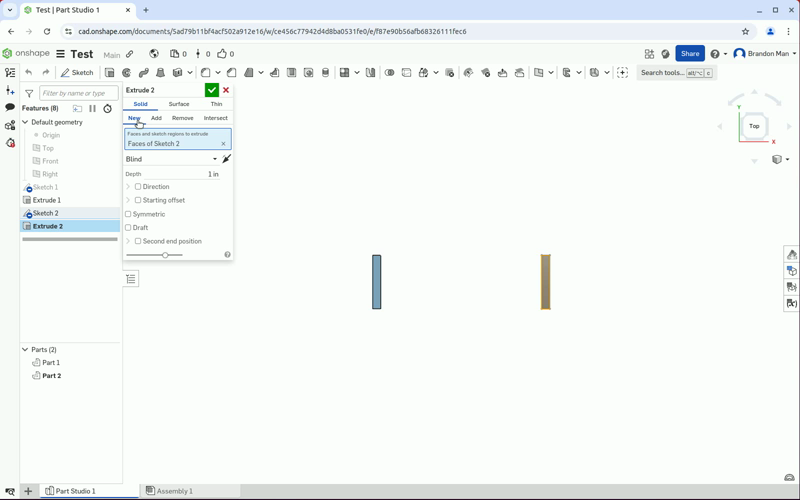
key(tab, 4)
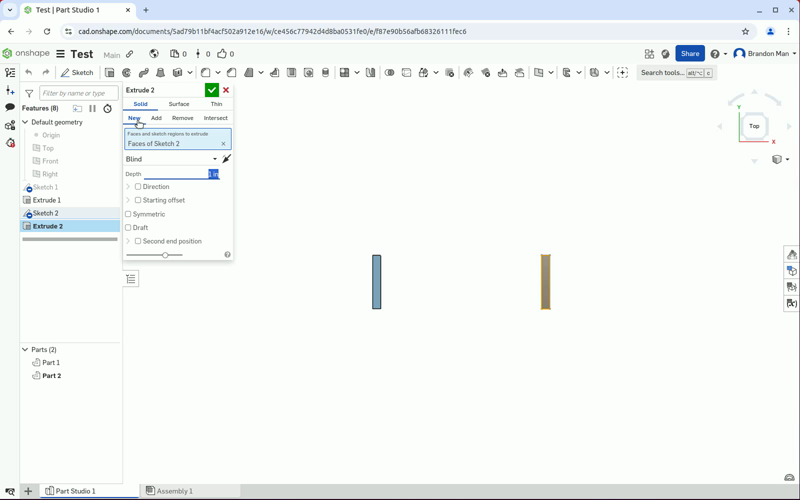
text(23.108)
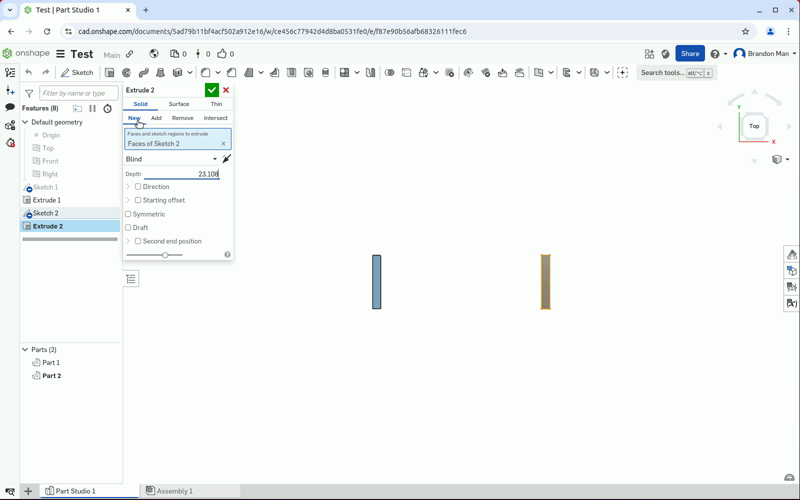
key(enter)
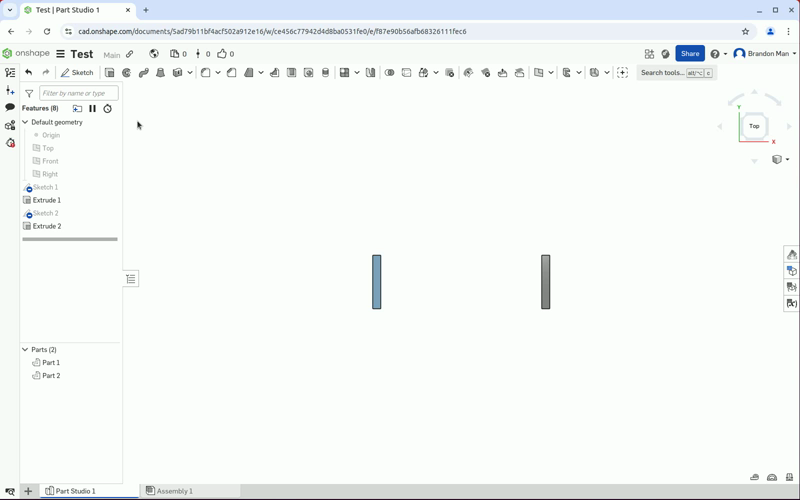
key(shift+h)
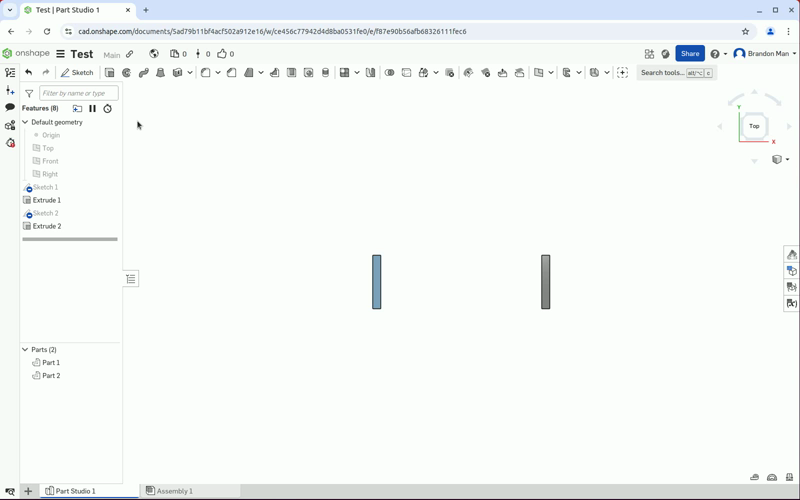
key(shift+h)
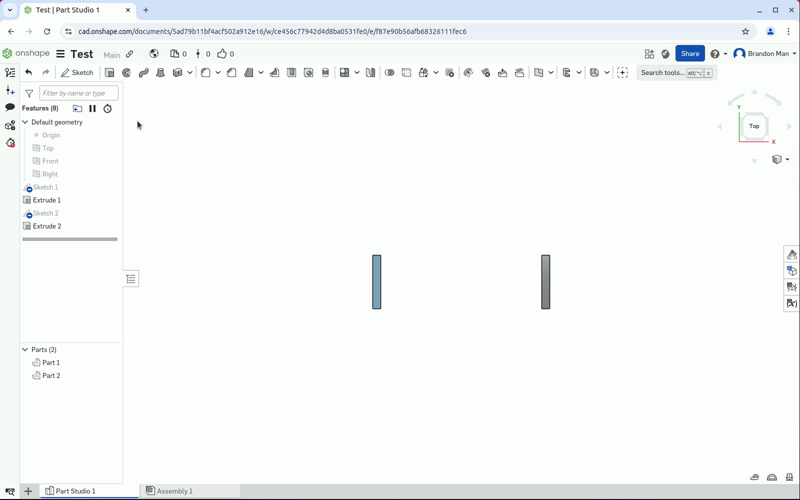
mouse_move(73, 189)
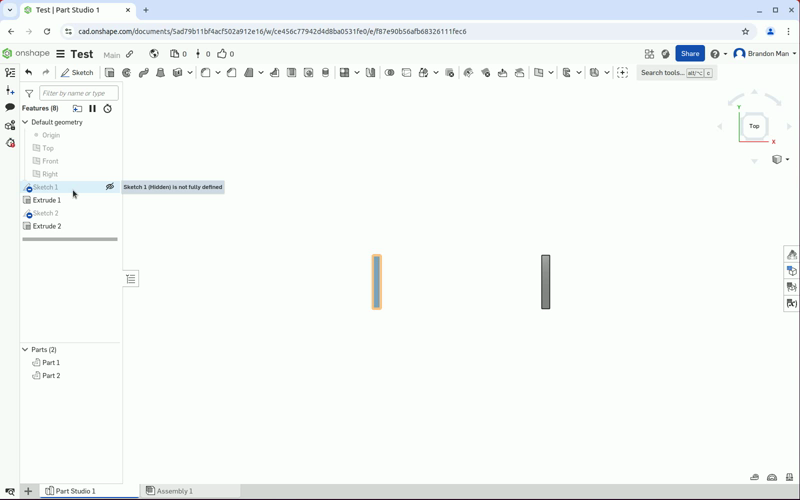
click(73, 189)
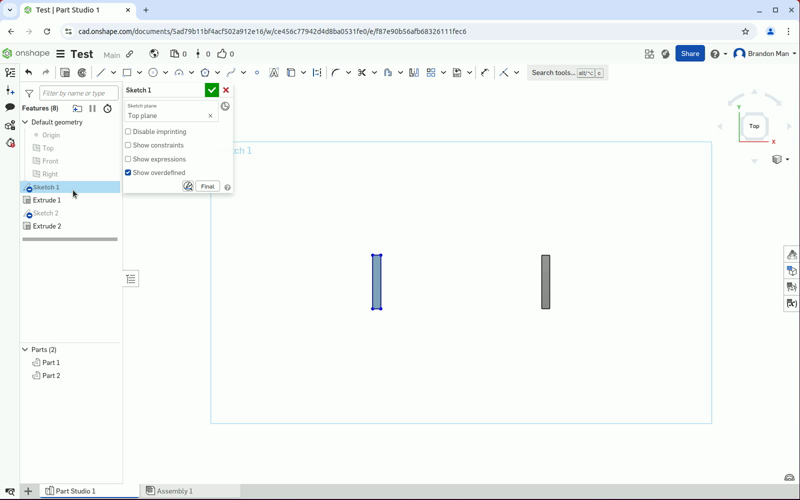
mouse_move(229, 92)
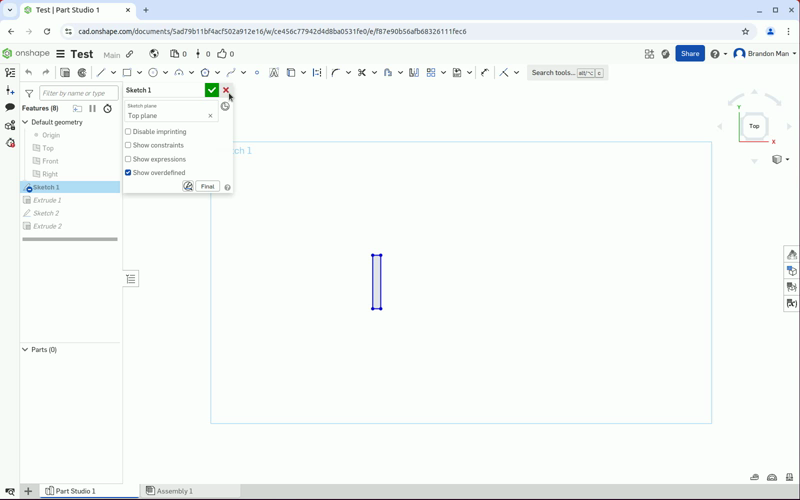
click(229, 92)
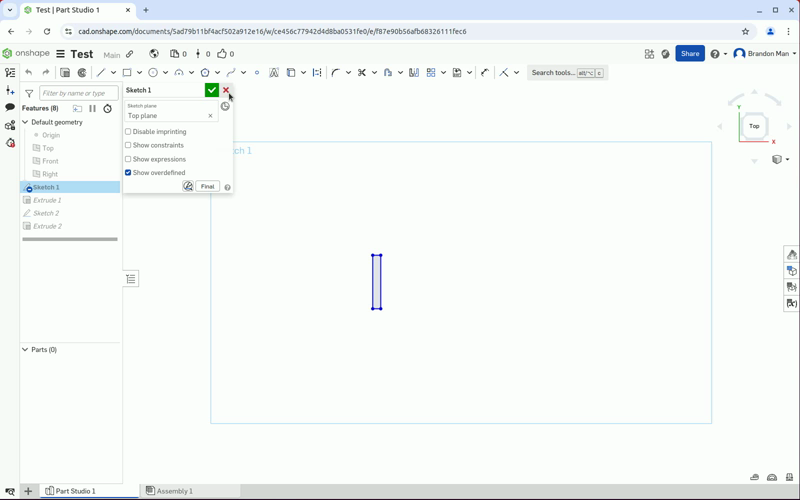
key(shift+s)
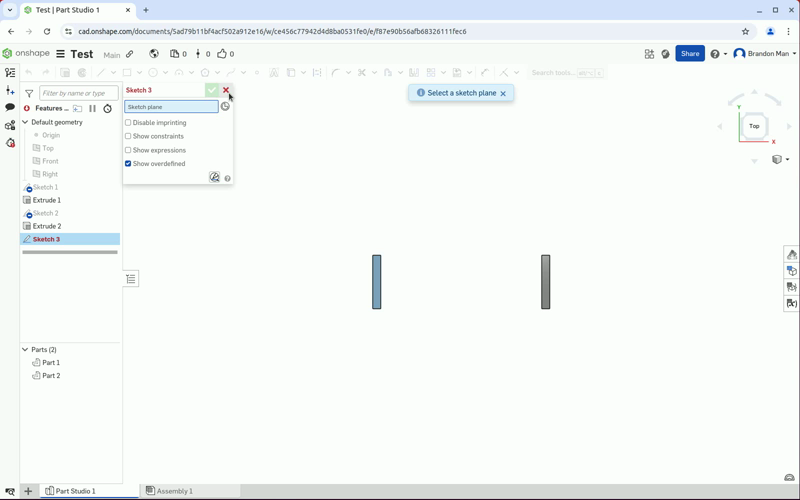
mouse_move(73, 150)
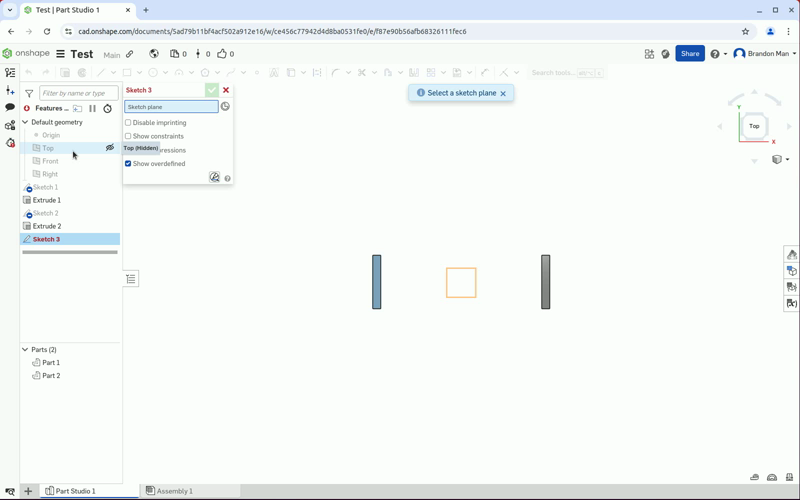
click(73, 150)
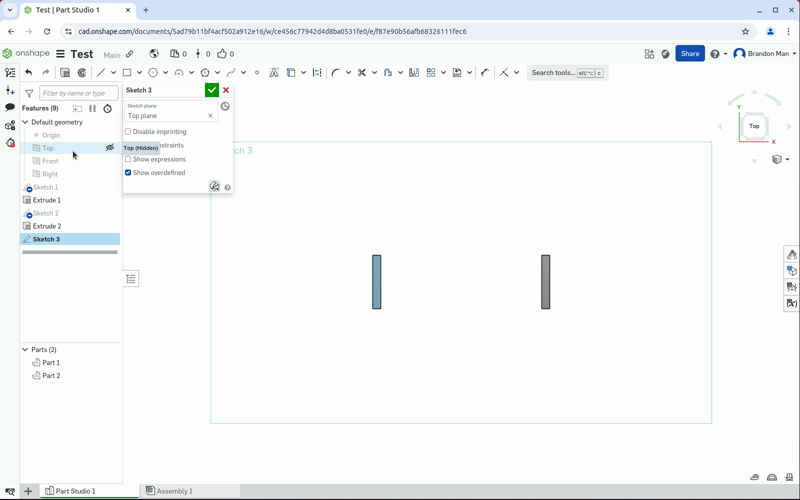
mouse_move(73, 352)
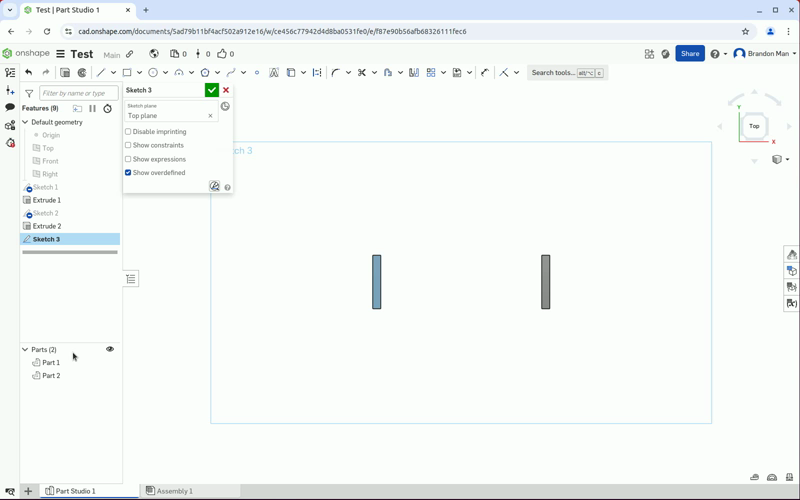
key(y)
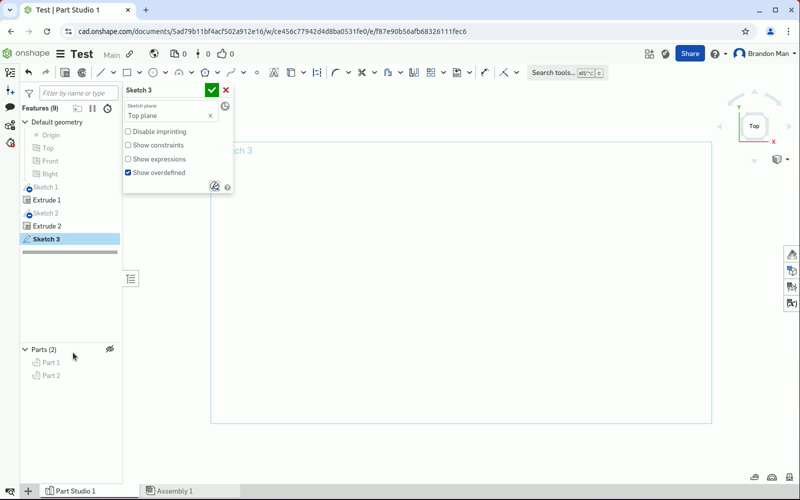
key(l)
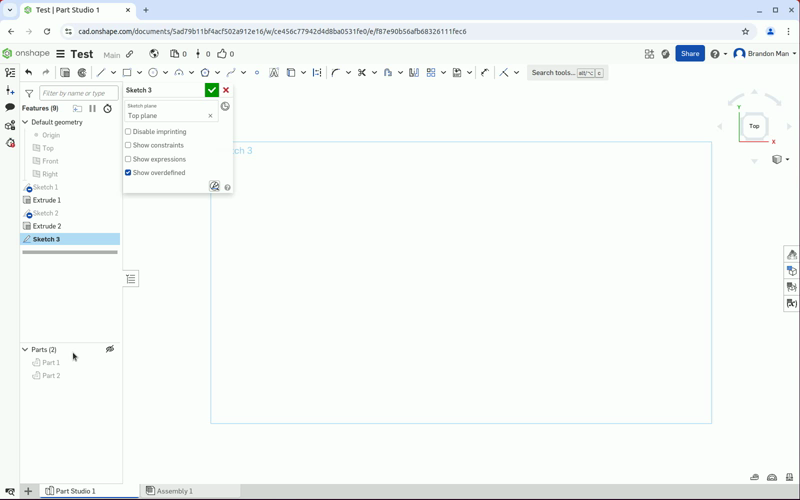
key_down(shift)
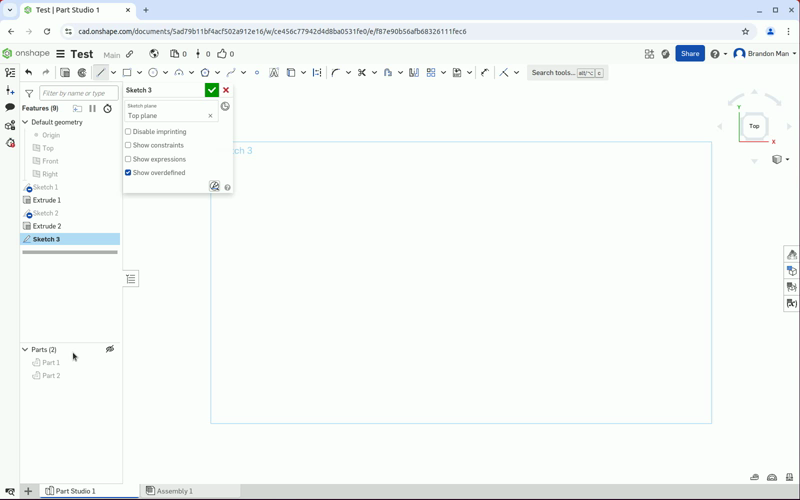
mouse_move(372, 308)
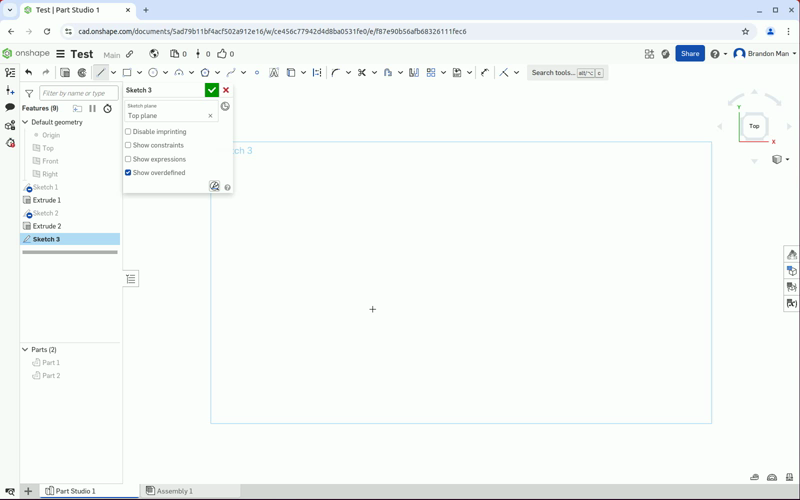
click(372, 308)
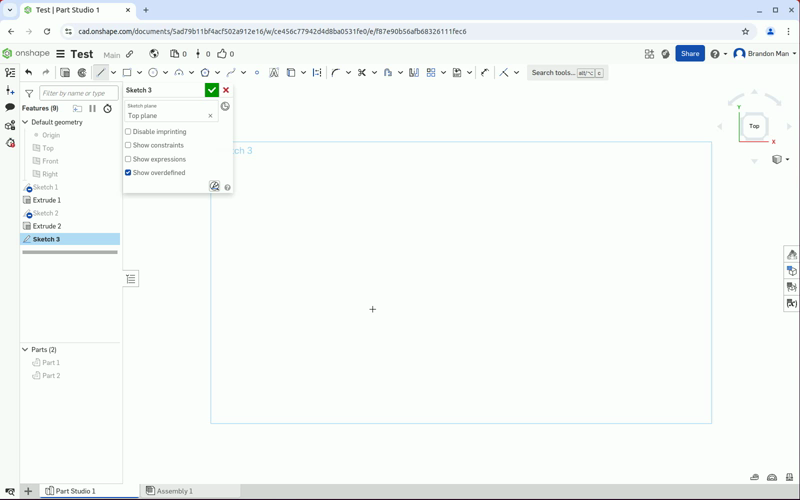
key_up(shift)
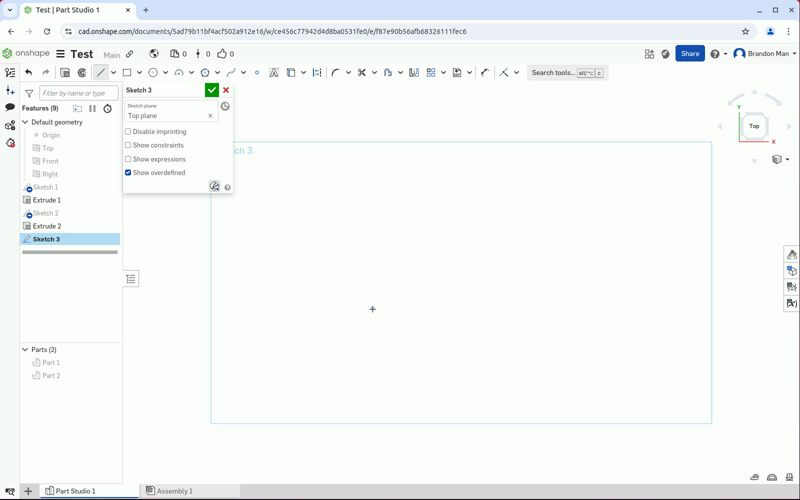
key_down(shift)
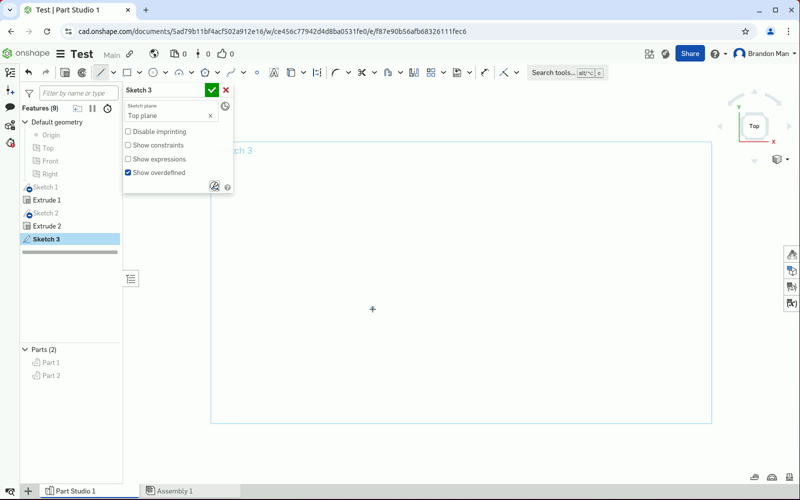
mouse_move(402, 308)
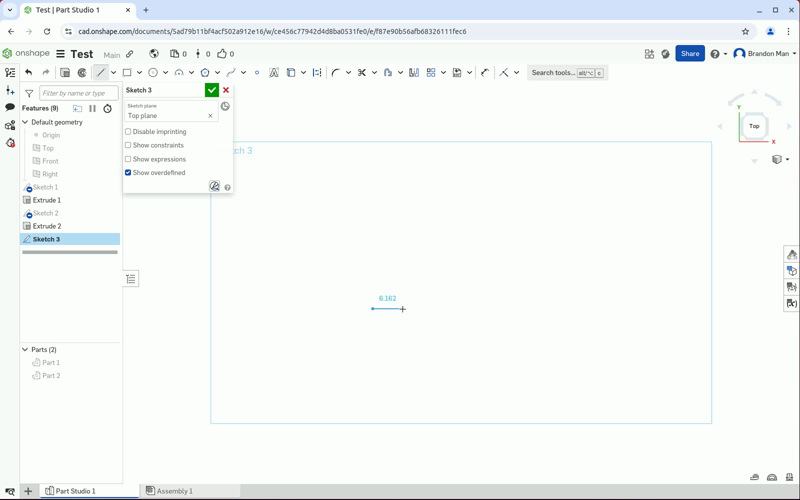
mouse_move(380, 308)
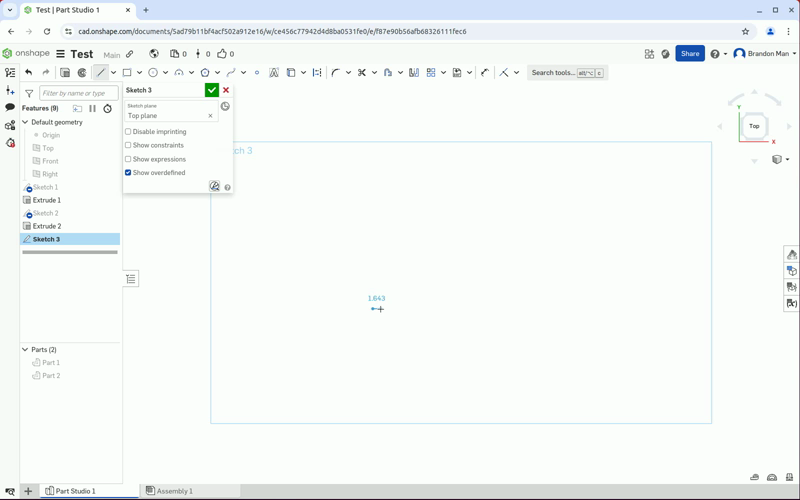
click(380, 308)
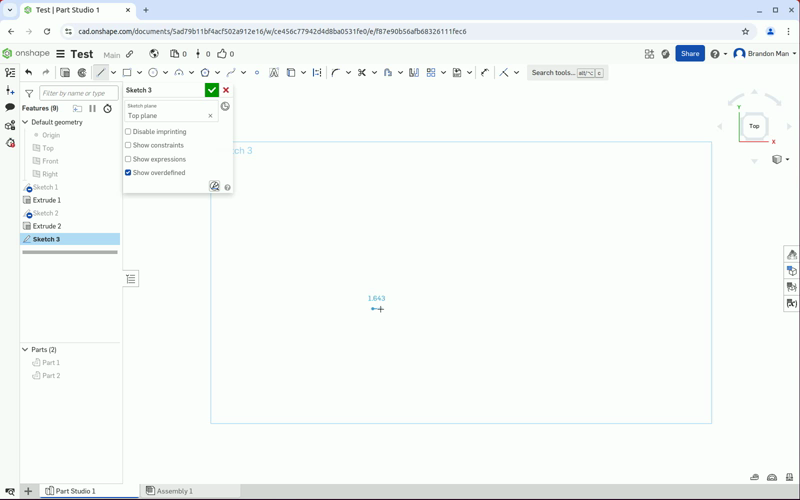
key_up(shift)
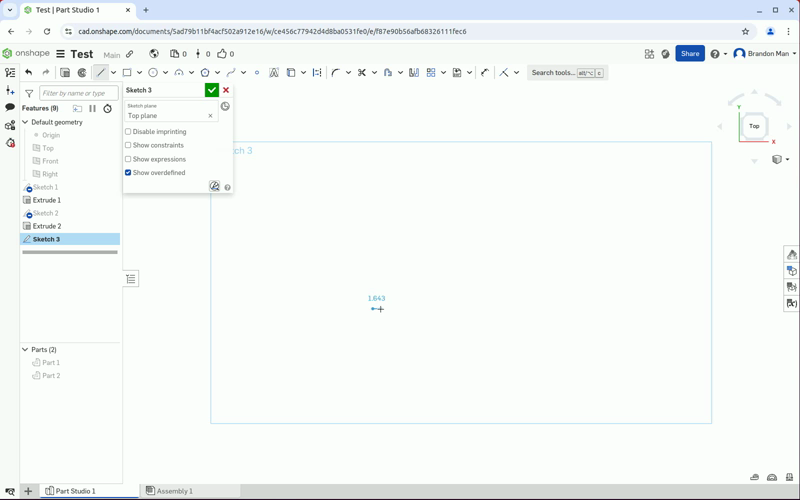
key_down(shift)
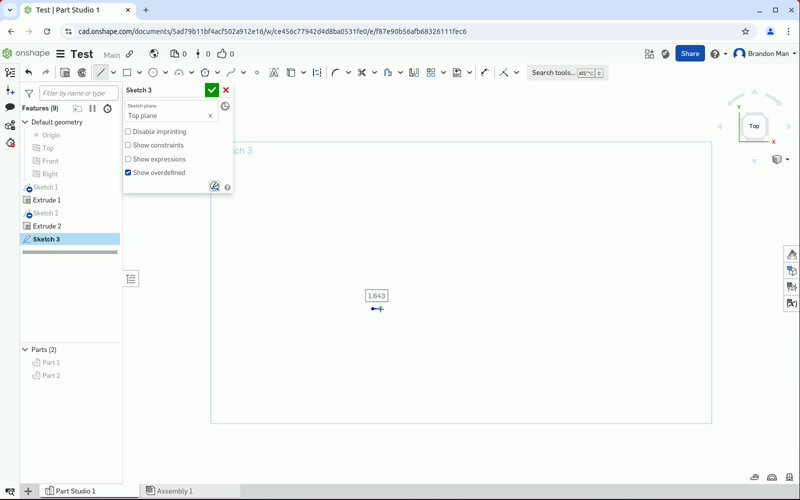
mouse_move(410, 308)
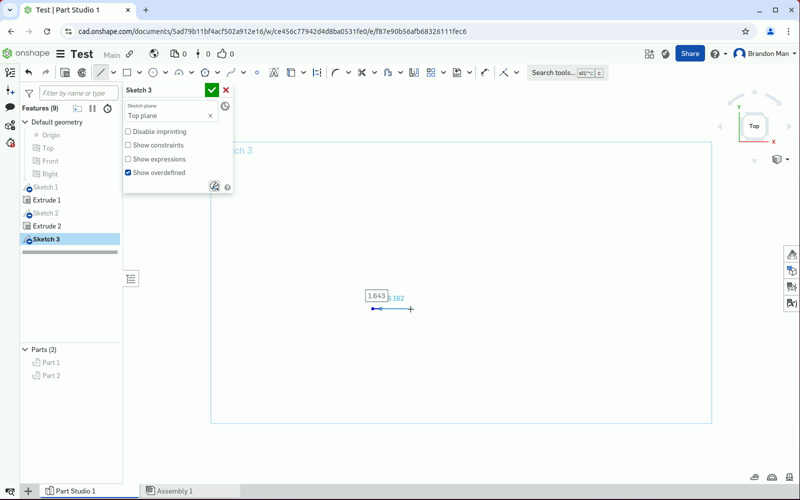
mouse_move(380, 255)
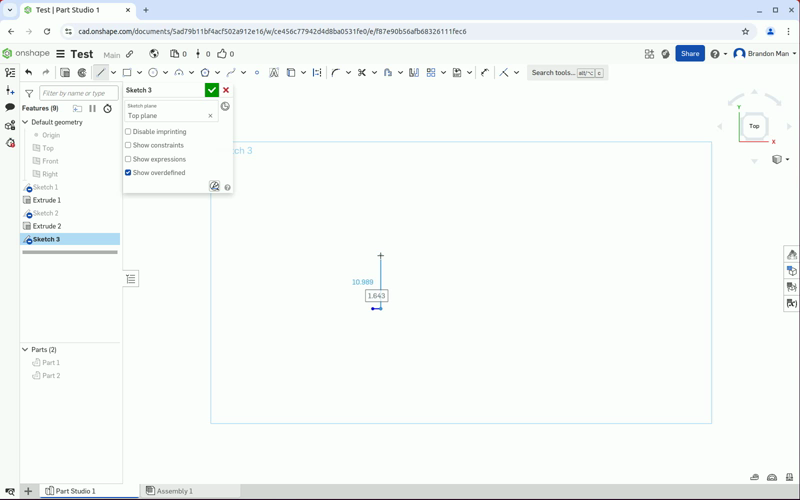
click(380, 255)
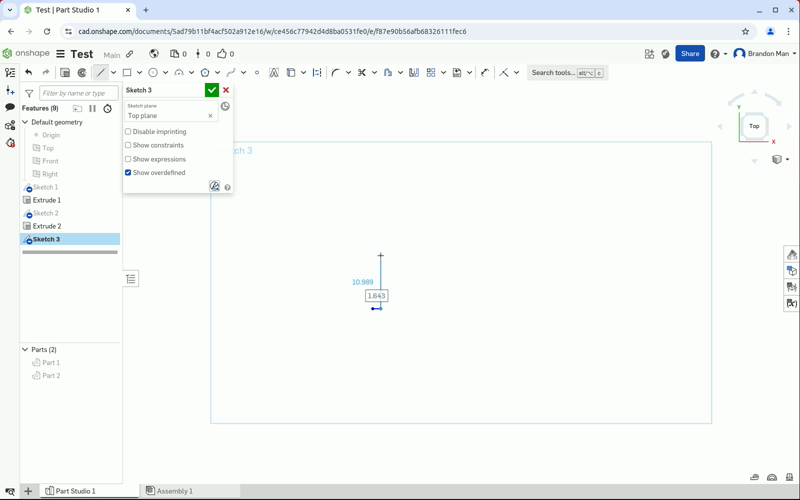
key_up(shift)
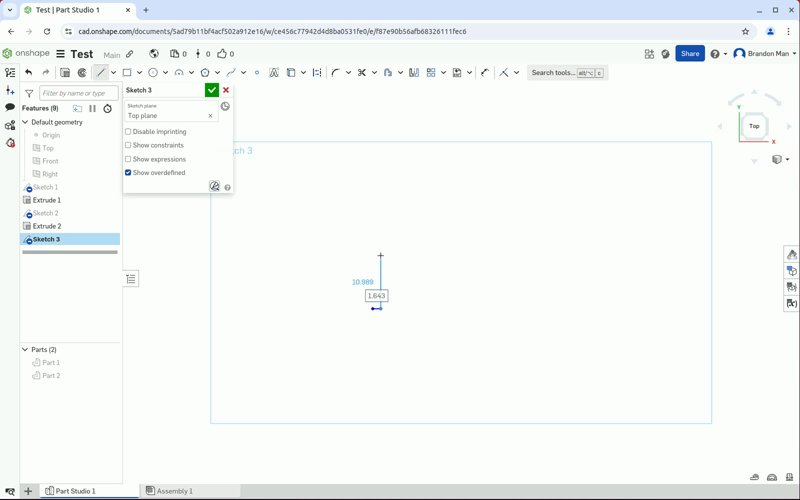
key_down(shift)
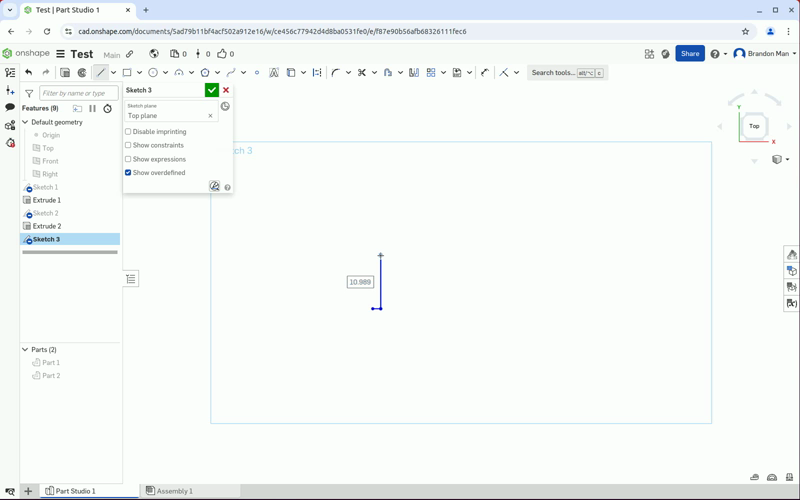
mouse_move(410, 255)
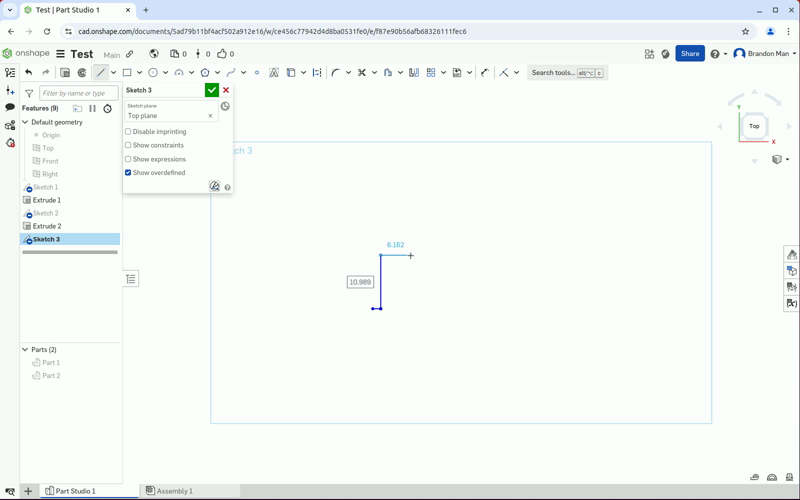
mouse_move(372, 255)
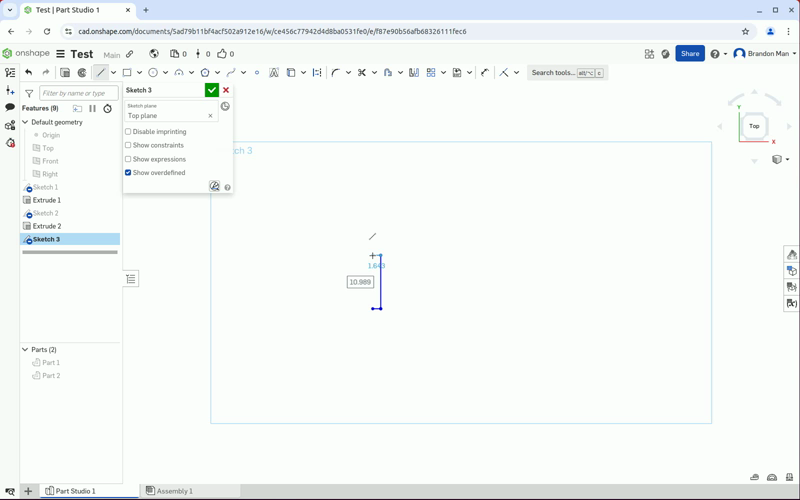
click(372, 255)
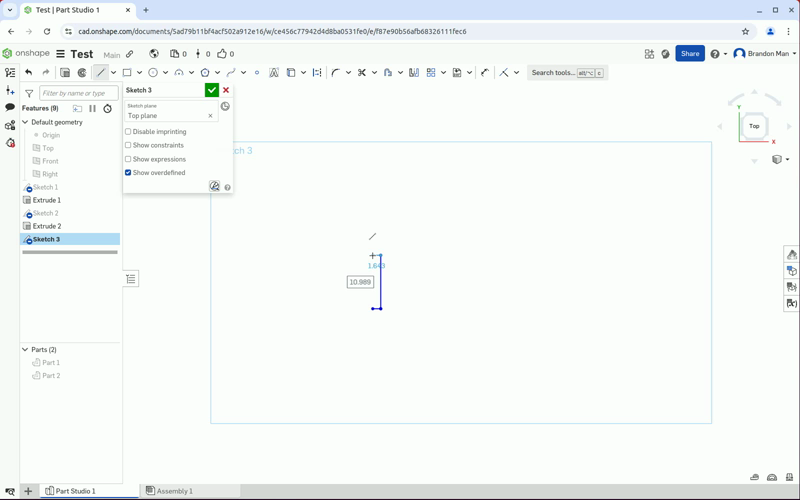
key_up(shift)
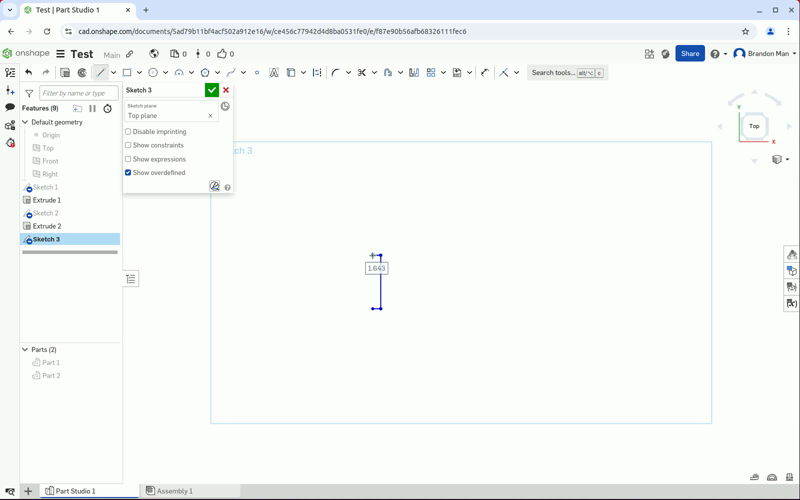
mouse_move(402, 255)
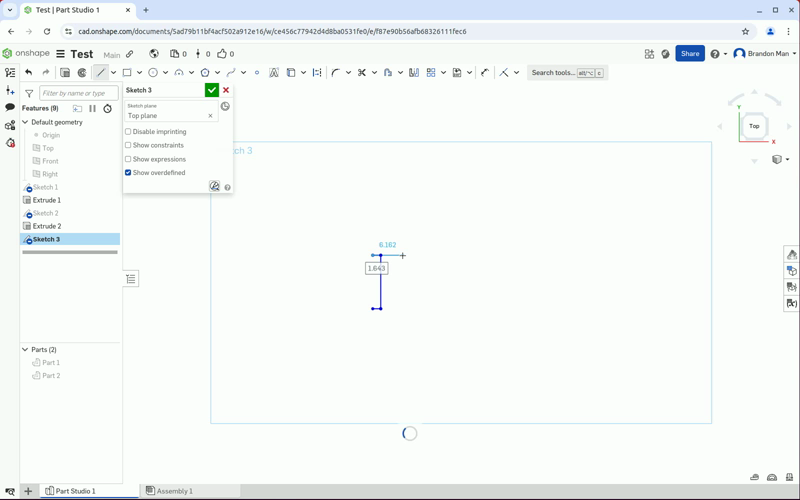
key_down(shift)
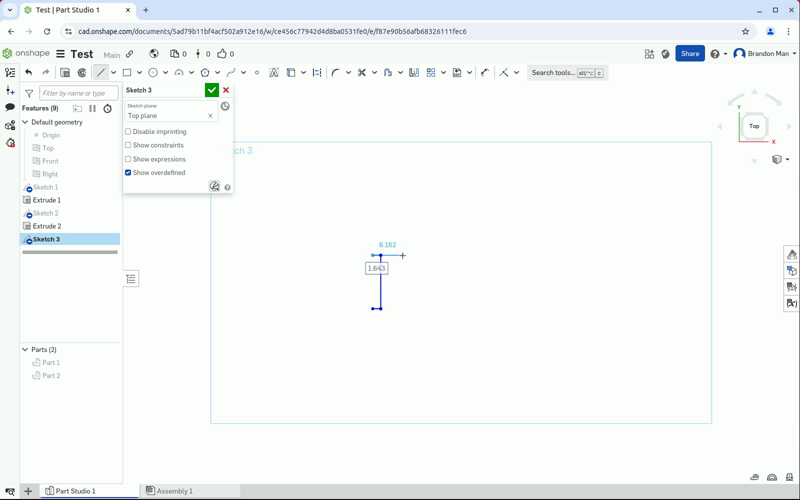
mouse_move(372, 308)
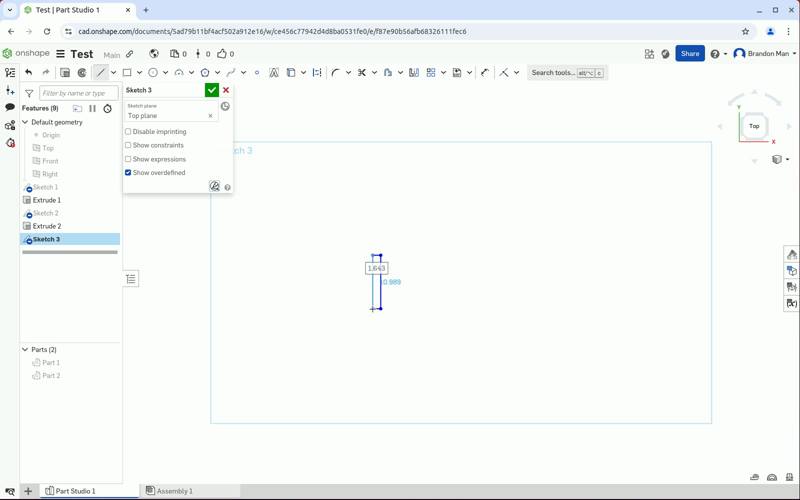
key_up(shift)
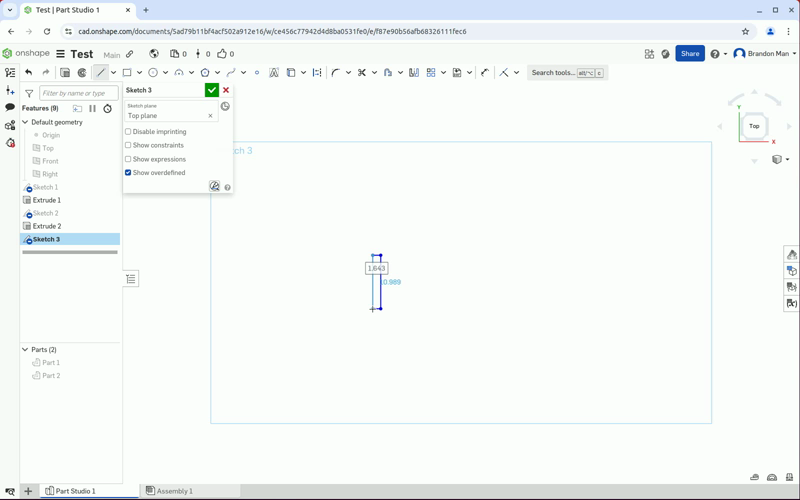
click(372, 308)
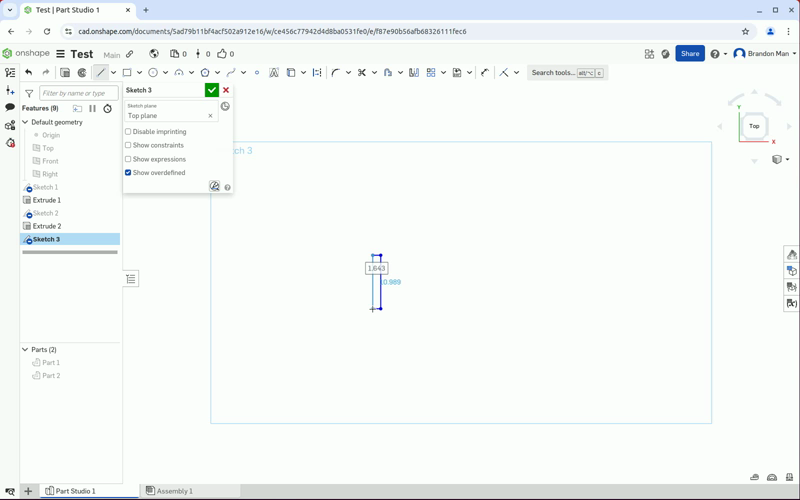
key(esc)
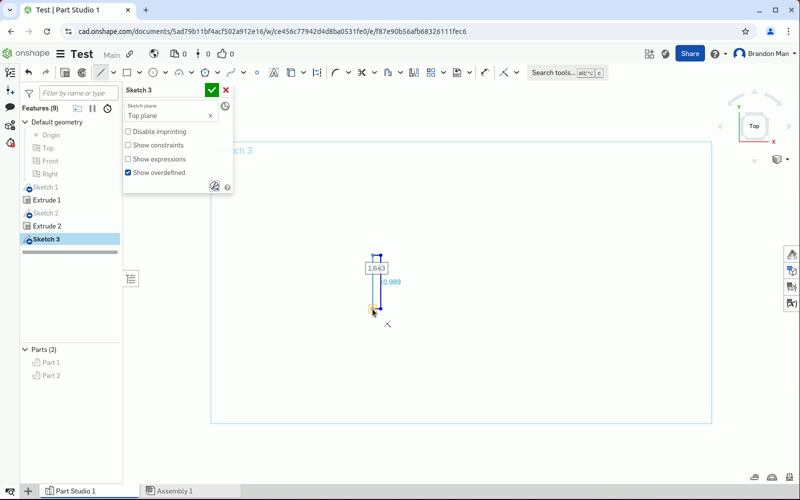
mouse_move(374, 273)
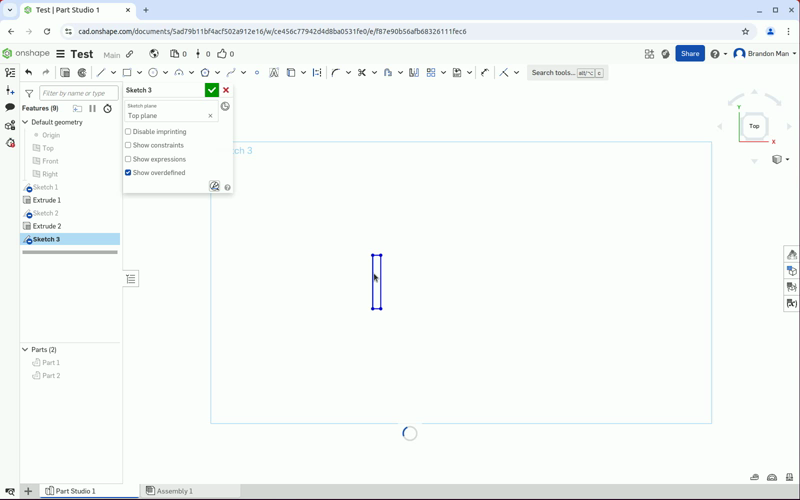
scroll(6)
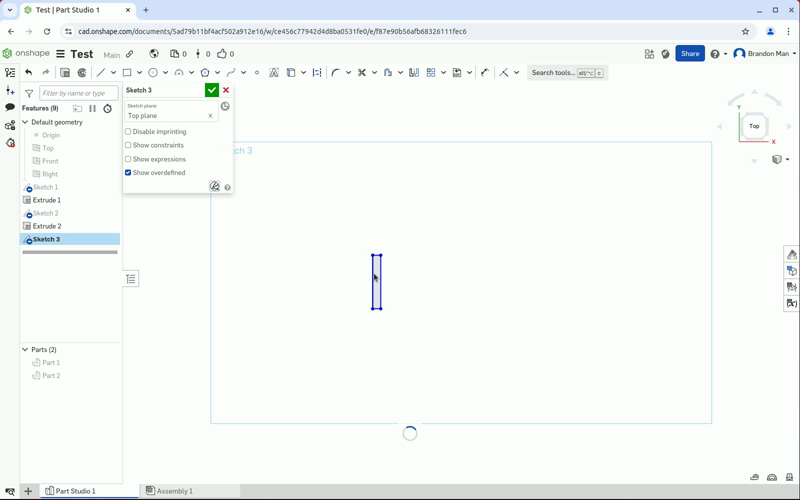
scroll(6)
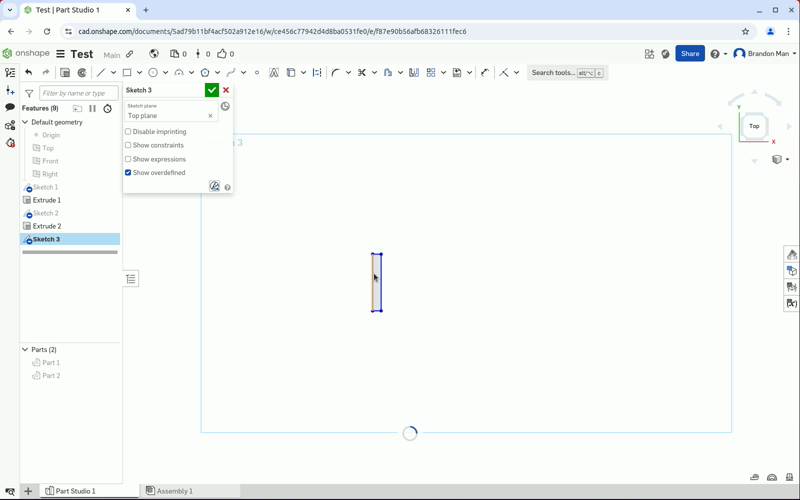
scroll(6)
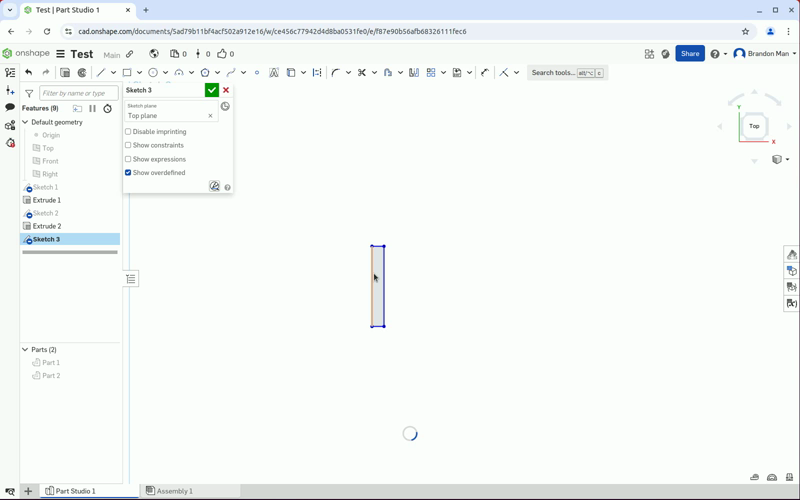
scroll(6)
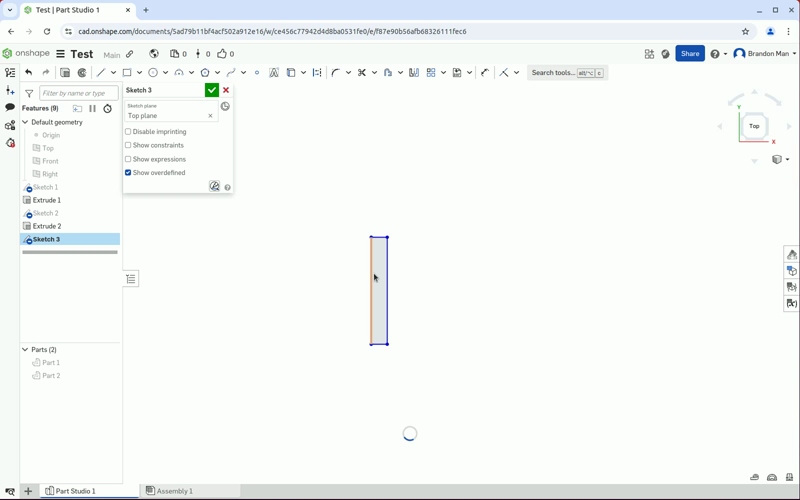
scroll(6)
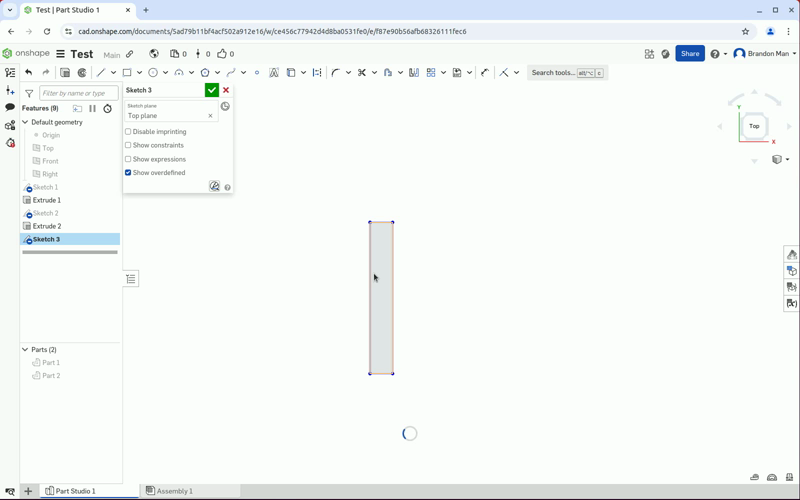
scroll(6)
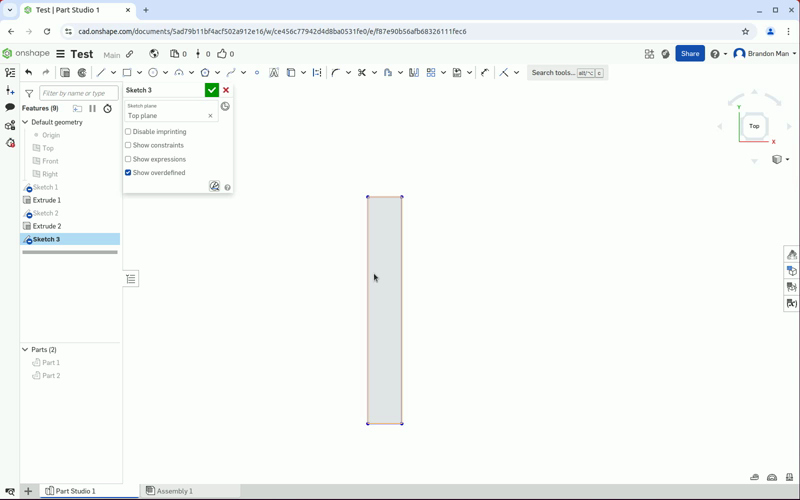
scroll(6)
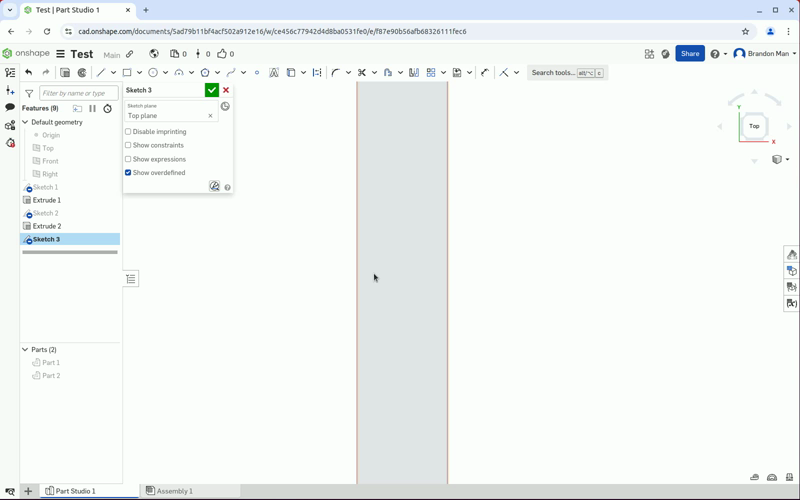
click(374, 273)
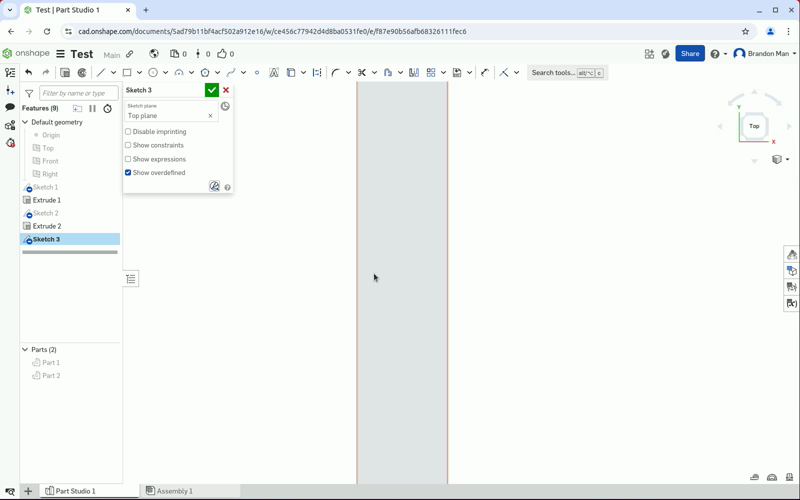
scroll(-6)
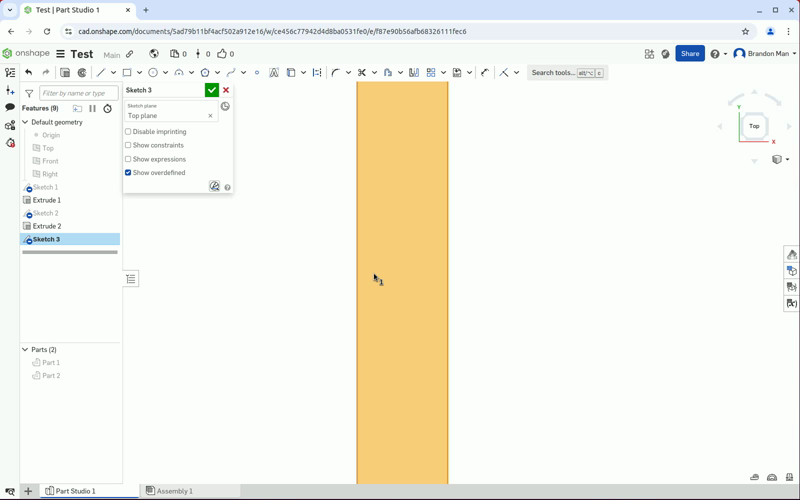
scroll(-6)
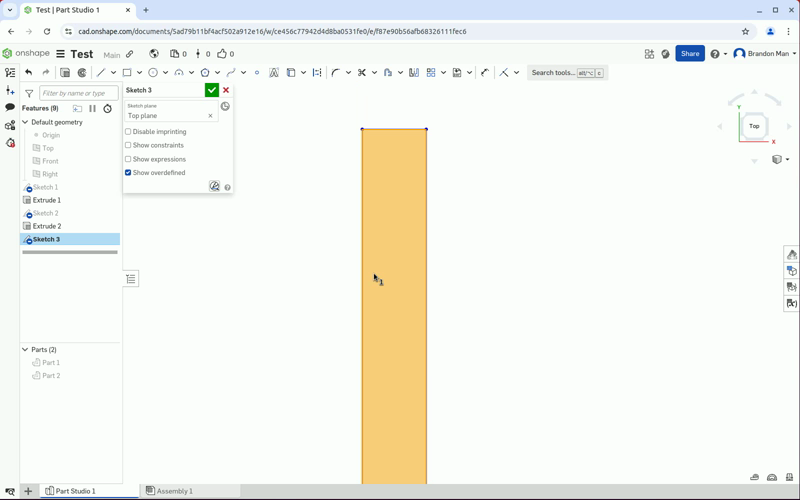
scroll(-6)
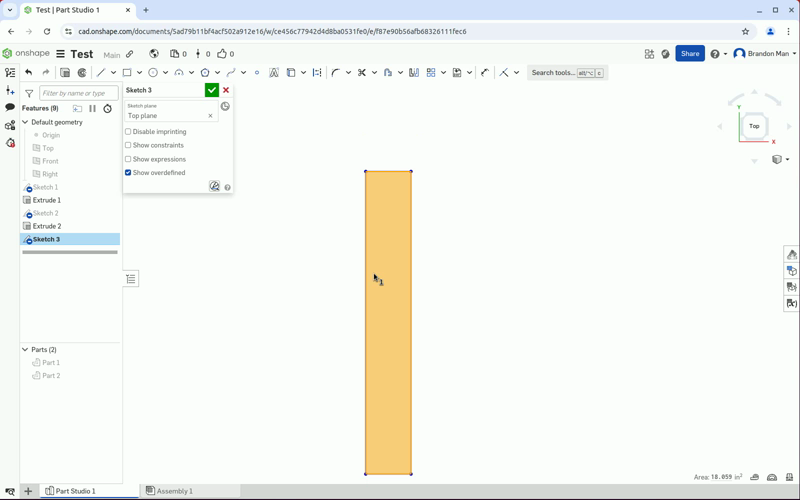
scroll(-6)
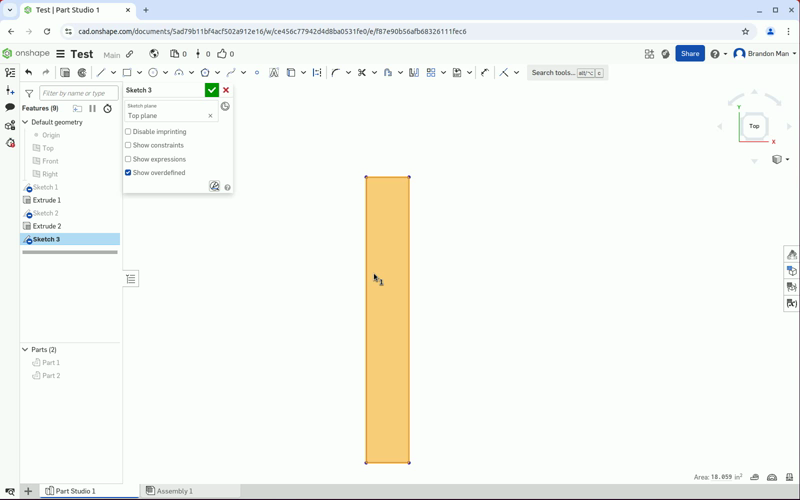
scroll(-6)
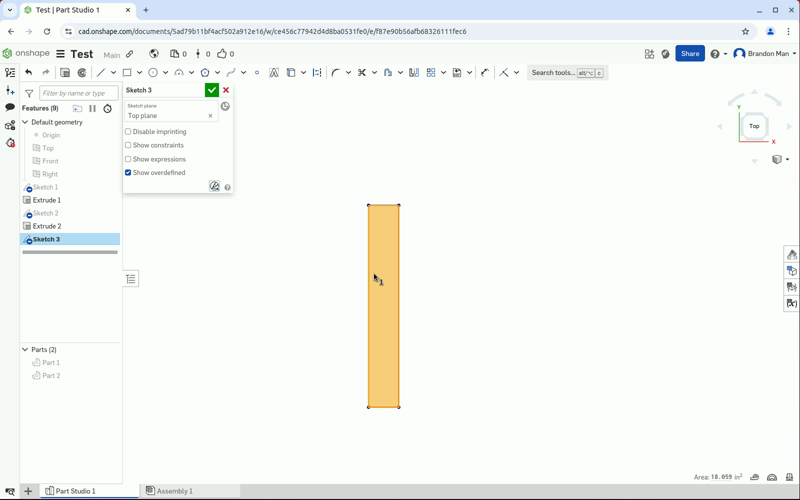
scroll(-6)
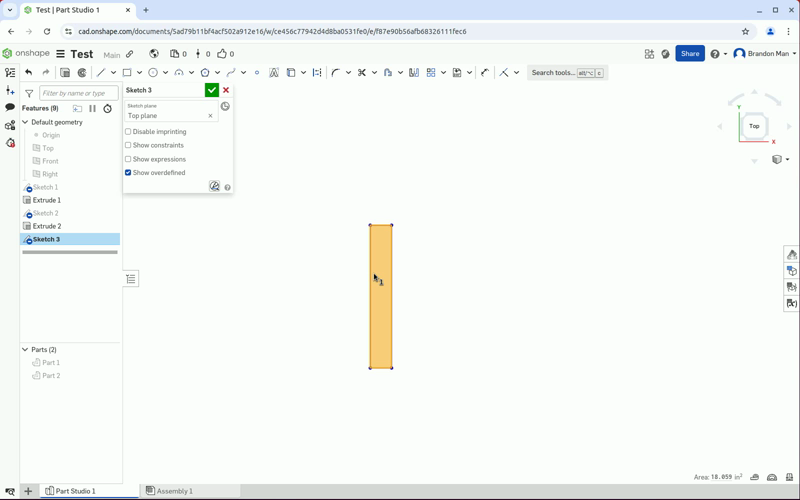
scroll(-6)
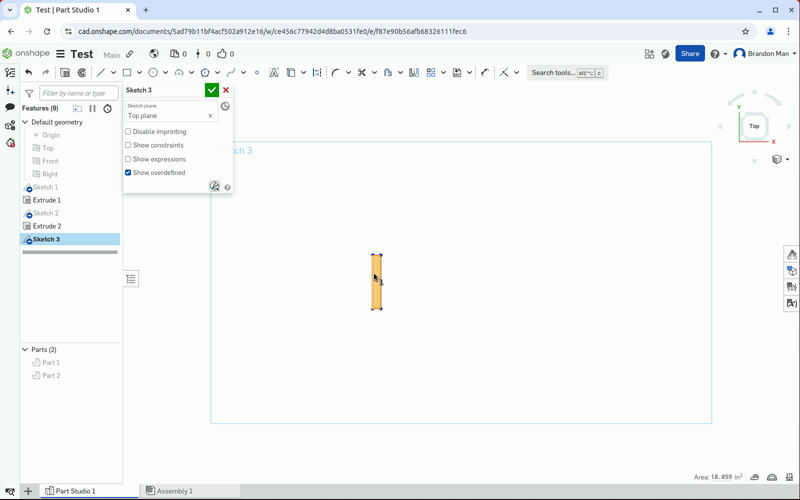
mouse_move(73, 352)
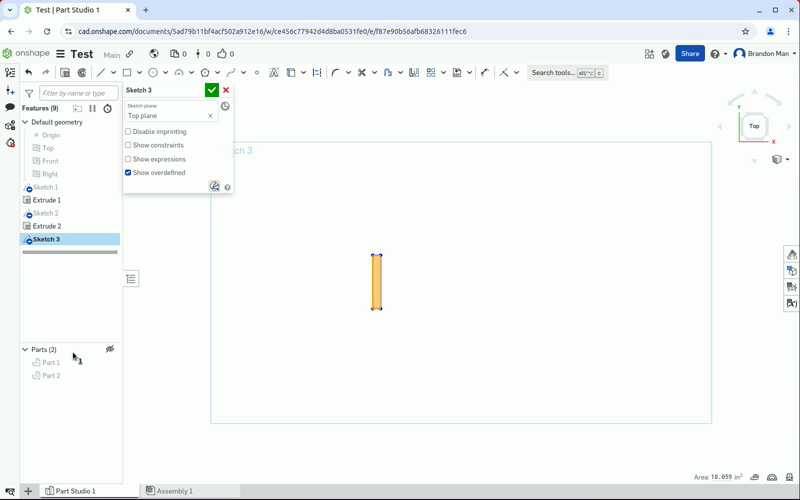
key(shift+y)
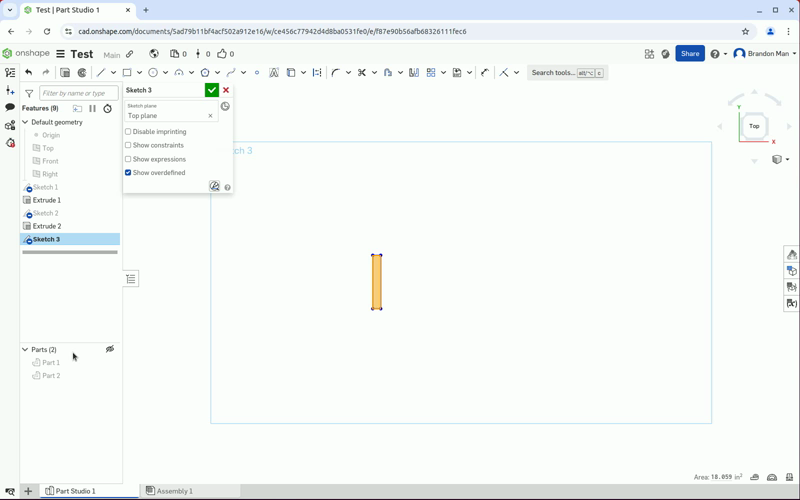
key(shift+e)
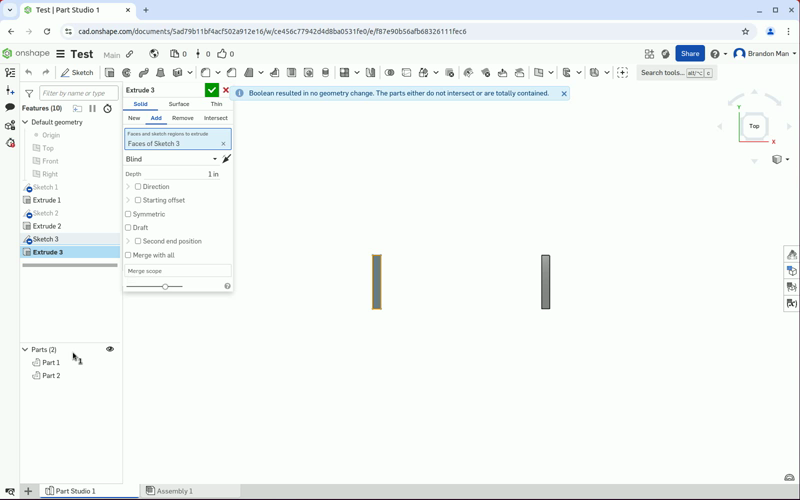
mouse_move(143, 106)
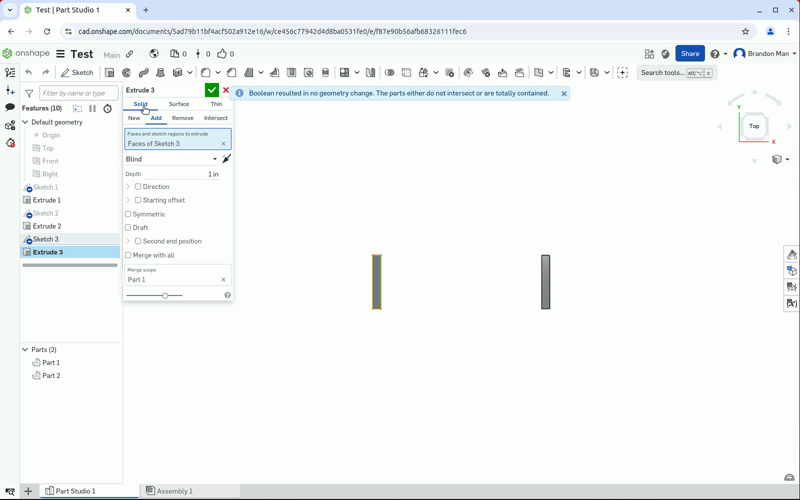
click(143, 106)
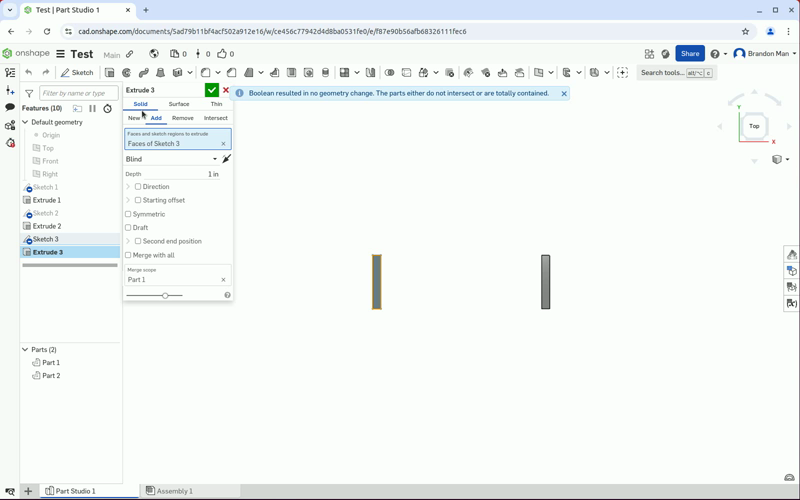
mouse_move(137, 120)
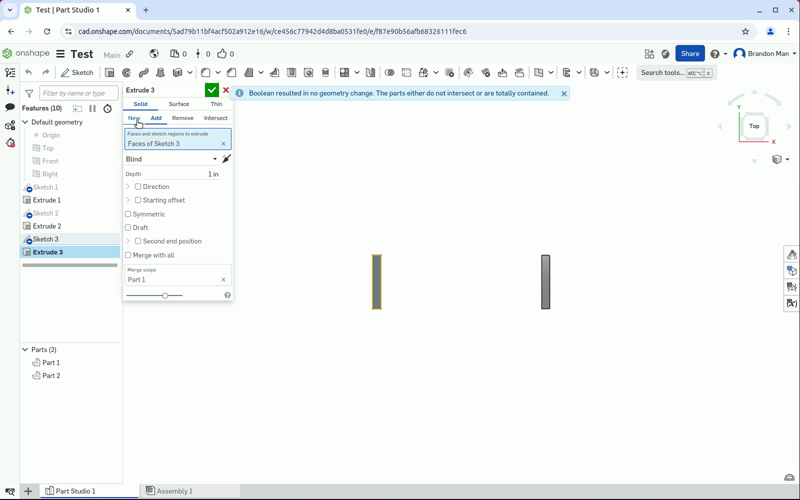
click(137, 120)
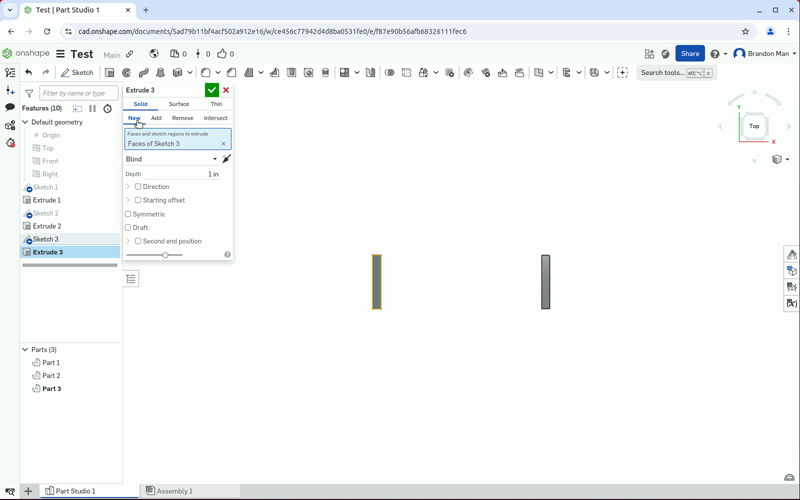
key(tab, 4)
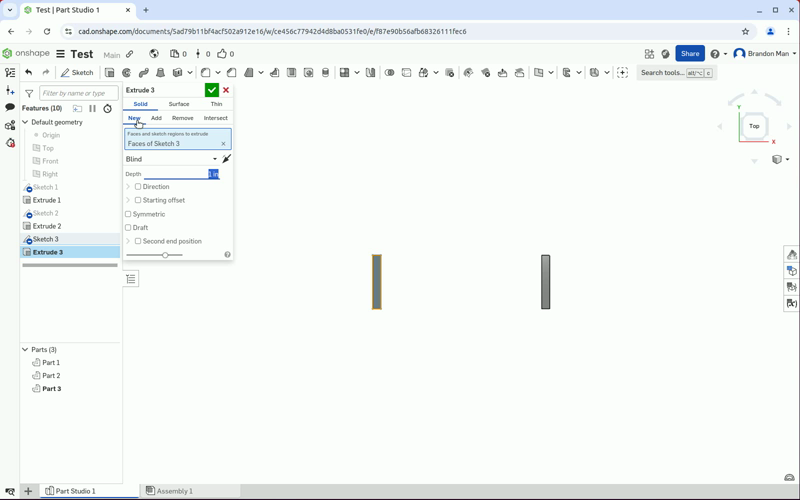
text(0.722)
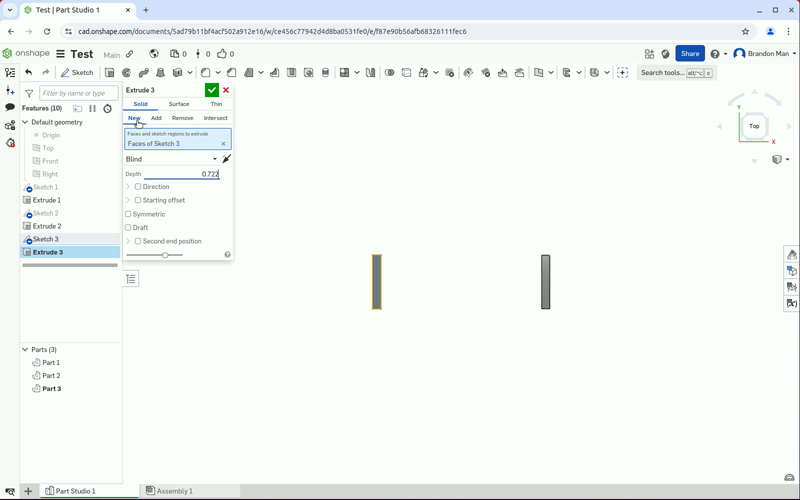
key(enter)
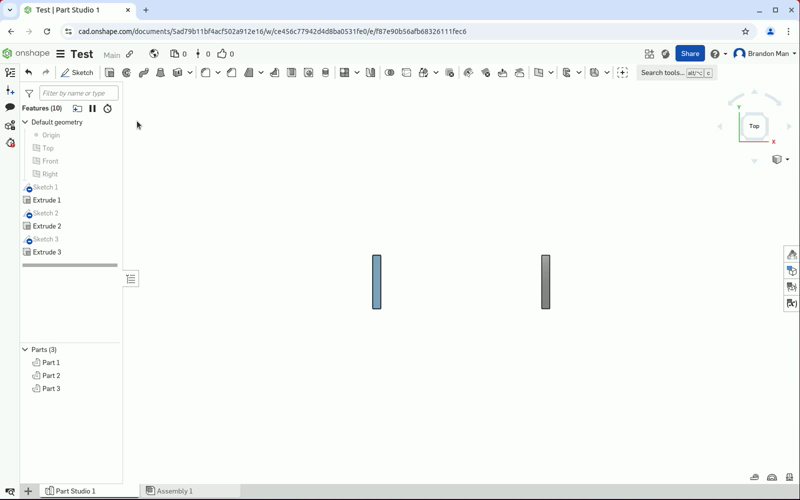
key(shift+h)
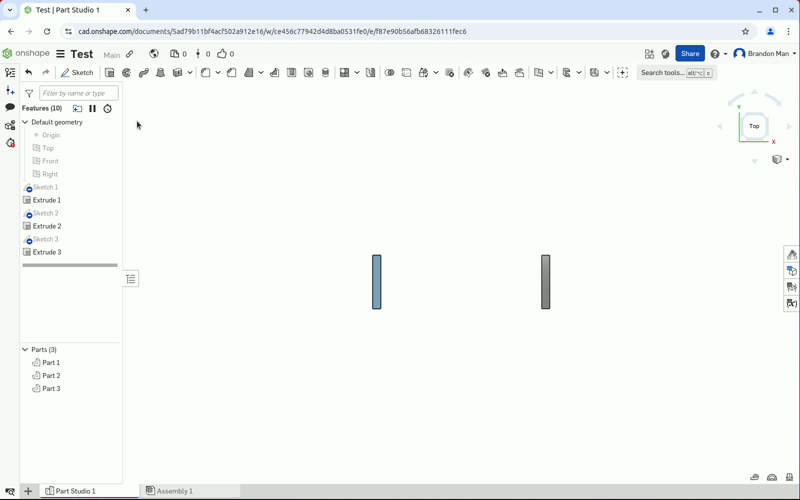
key(shift+h)
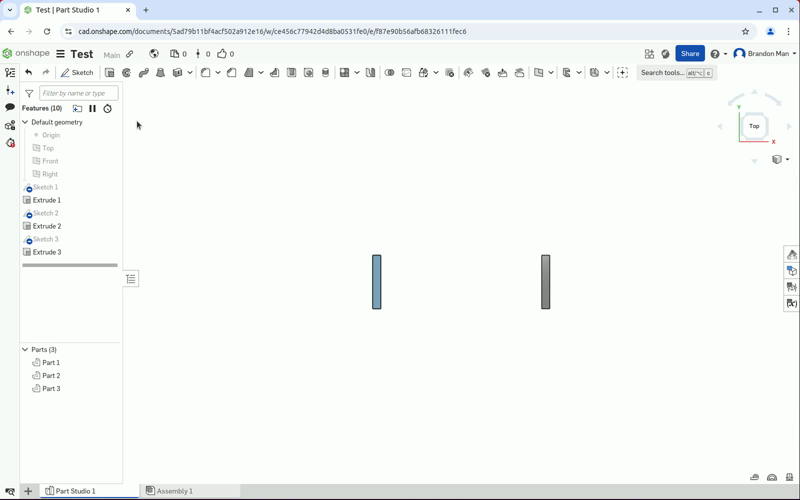
mouse_move(73, 189)
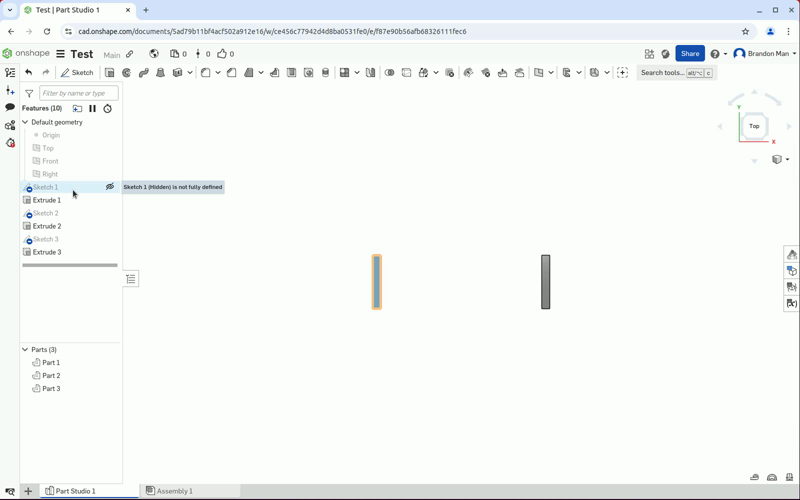
click(73, 189)
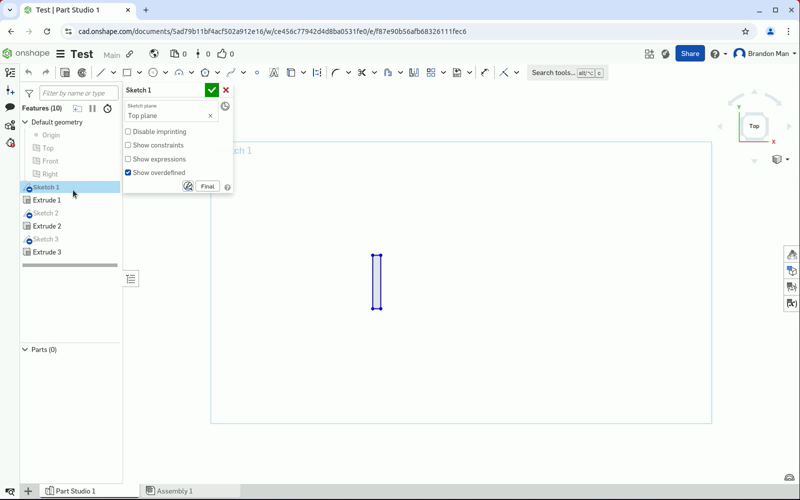
mouse_move(229, 92)
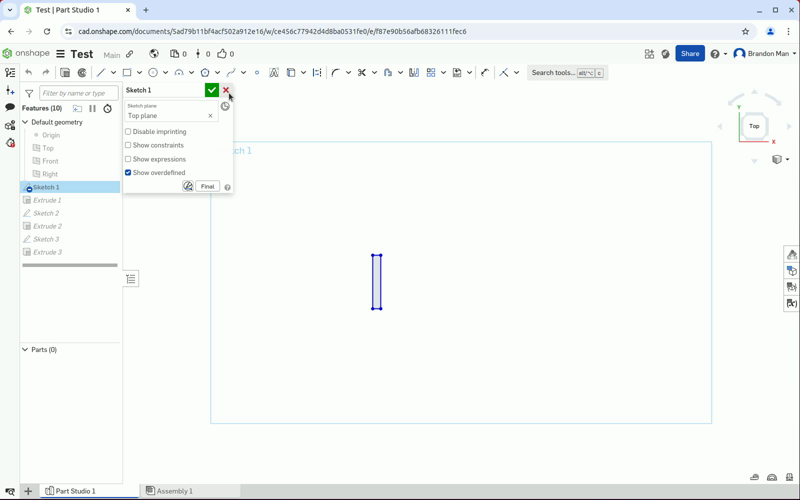
click(229, 92)
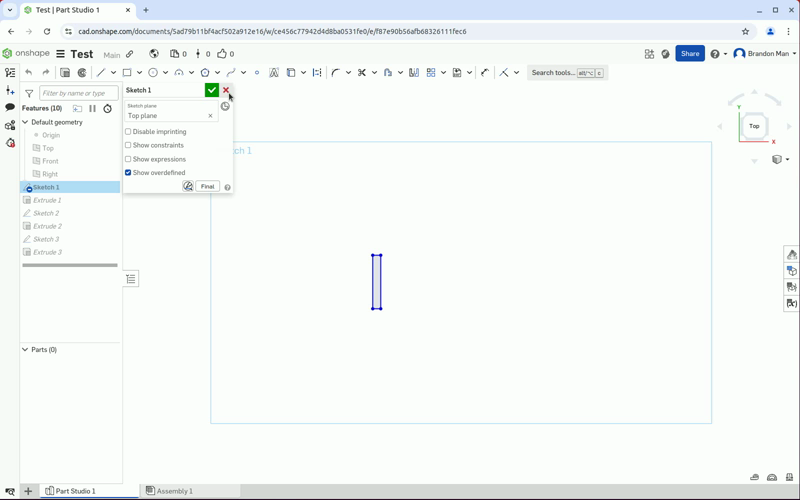
key(shift+s)
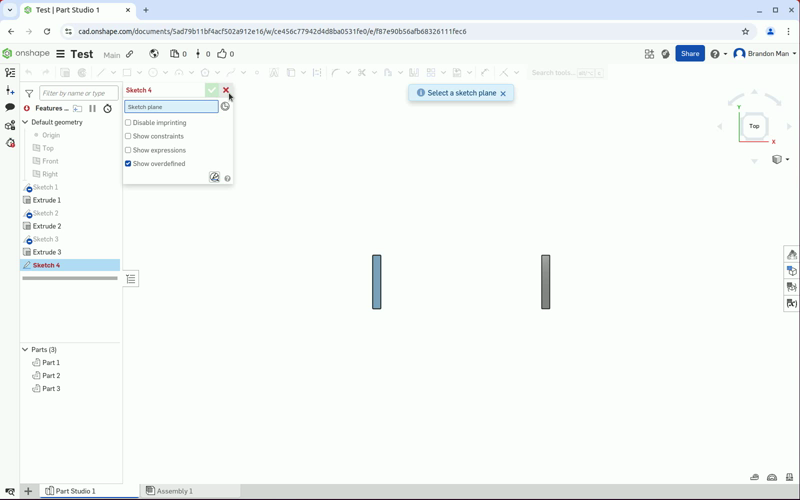
mouse_move(73, 150)
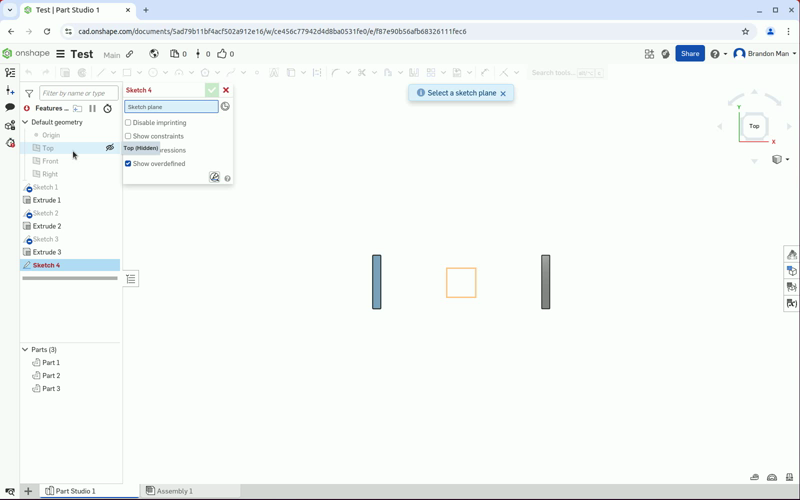
click(73, 150)
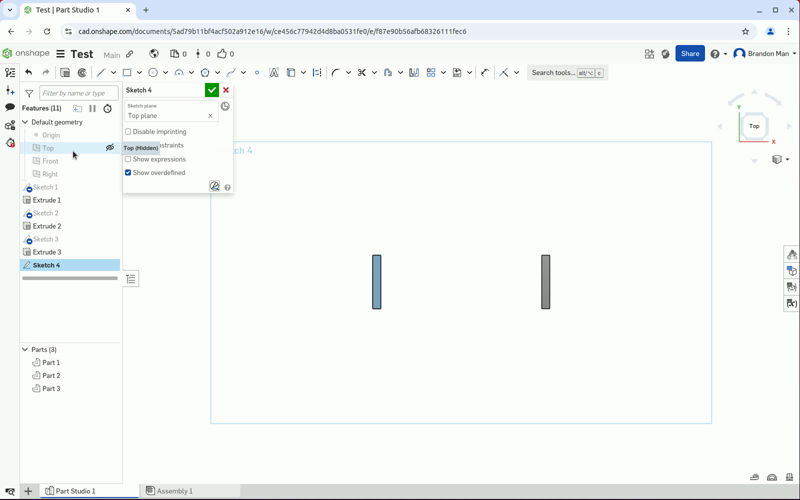
mouse_move(73, 352)
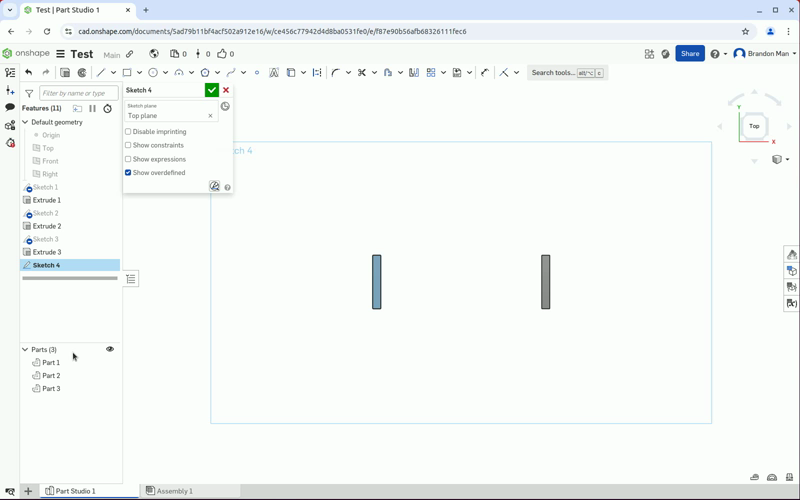
key(y)
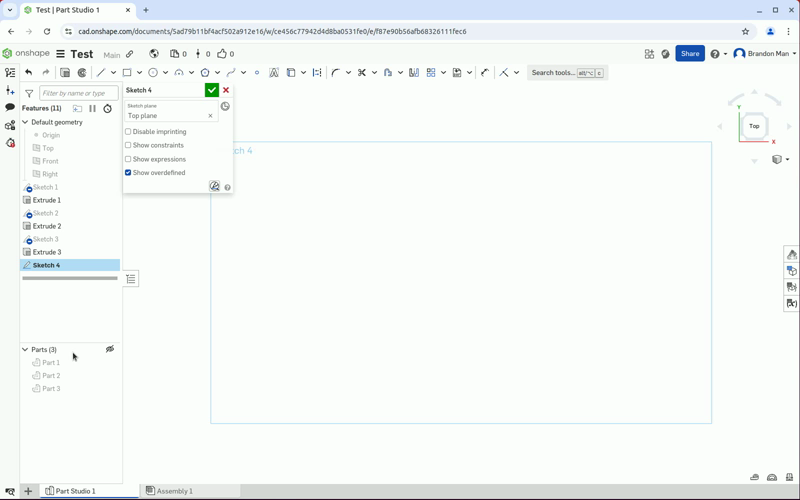
key(l)
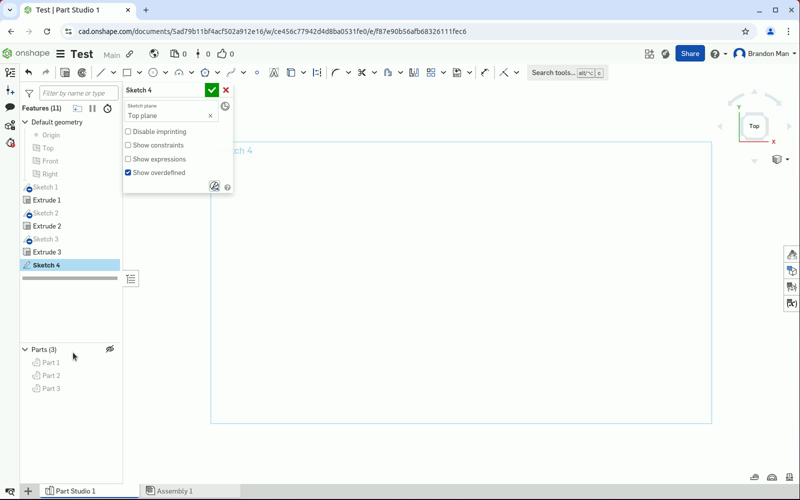
key_down(shift)
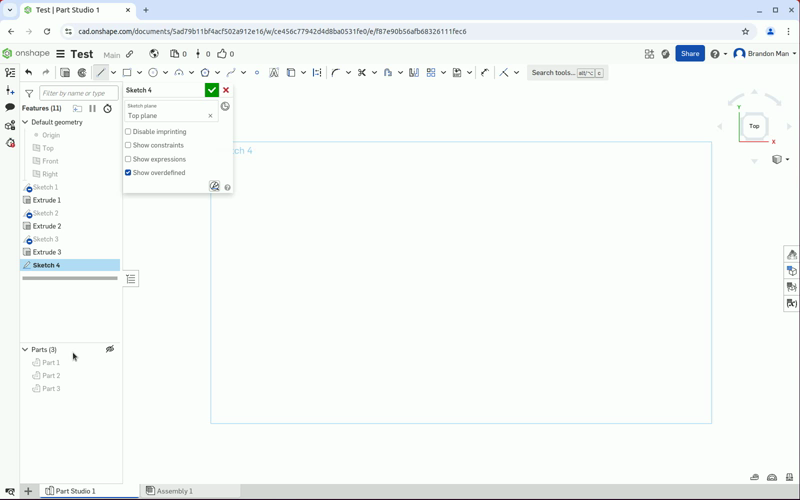
mouse_move(541, 308)
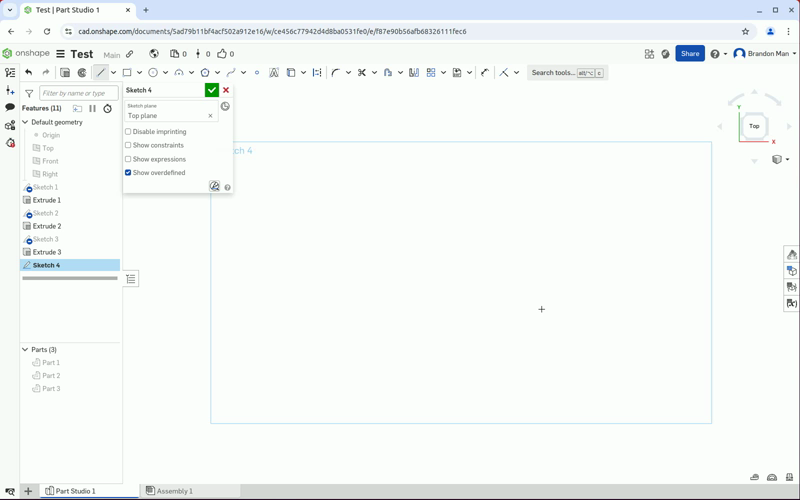
click(541, 308)
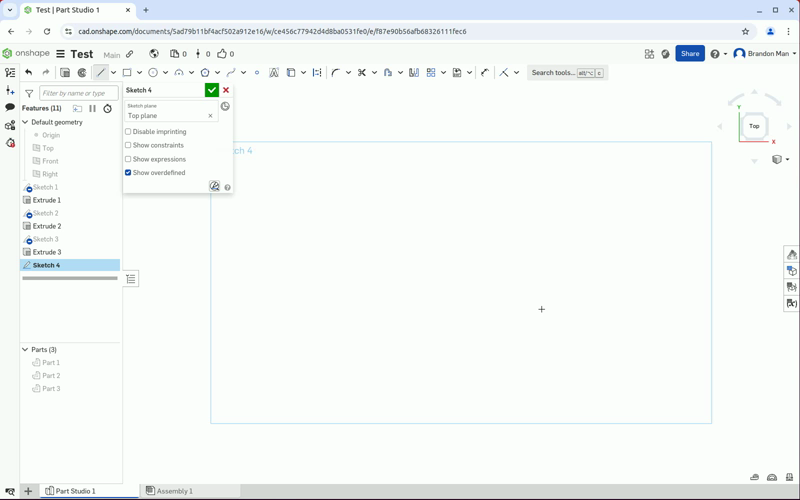
key_up(shift)
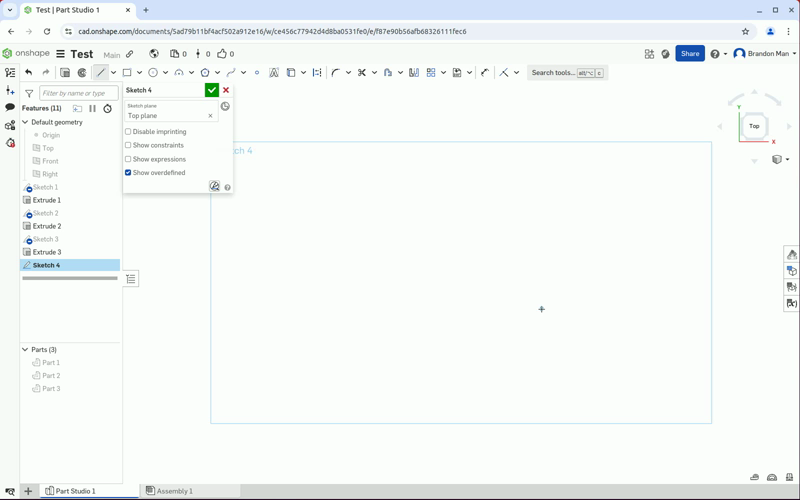
key_down(shift)
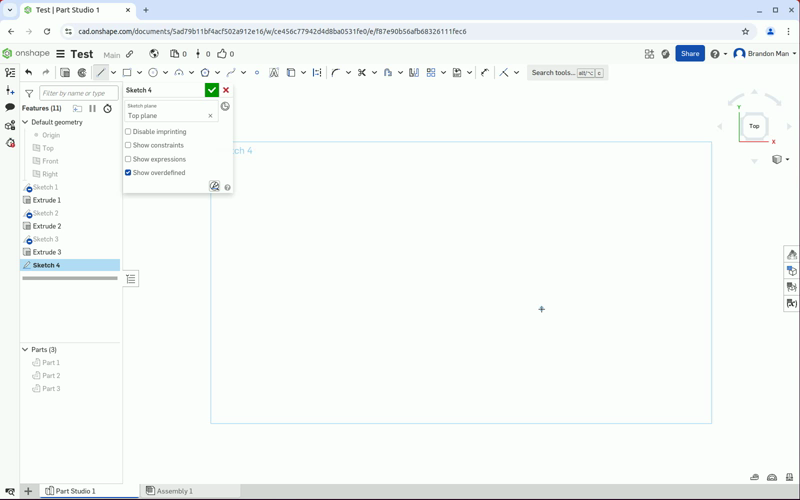
mouse_move(571, 308)
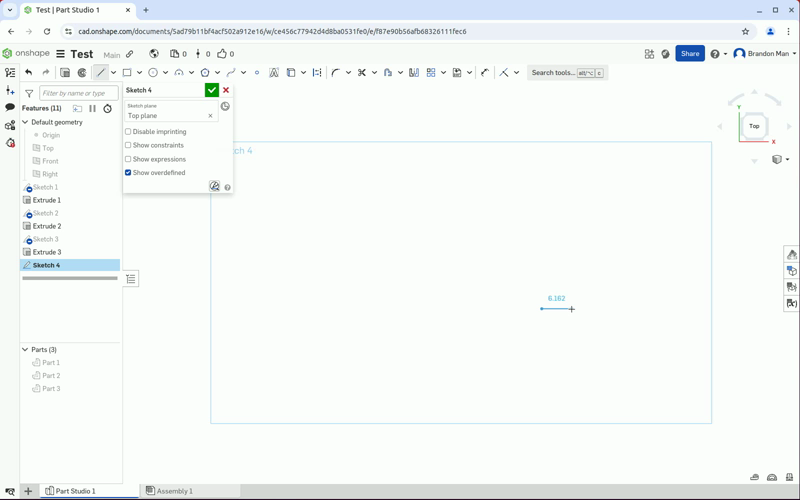
mouse_move(549, 308)
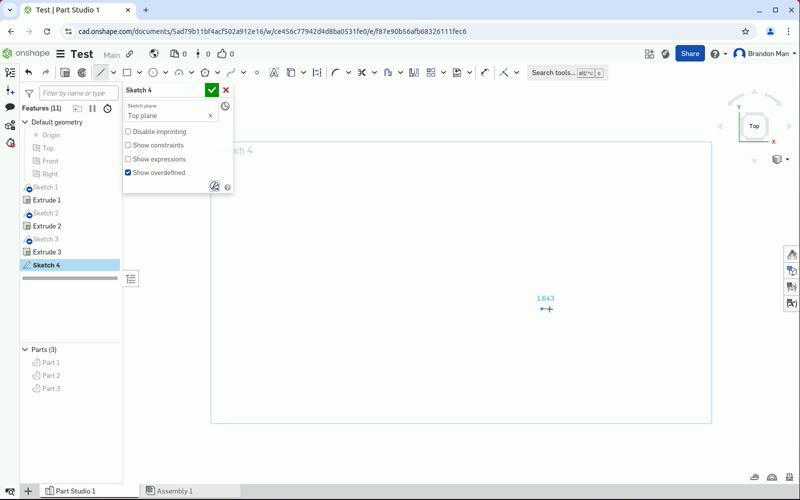
click(549, 308)
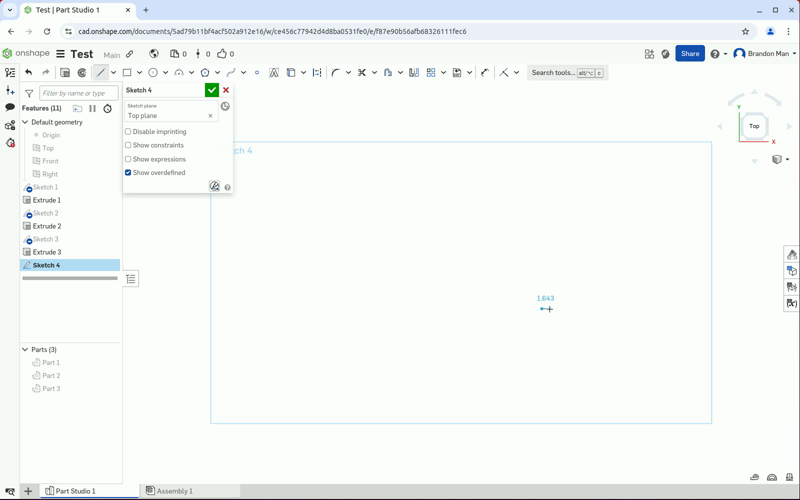
key_up(shift)
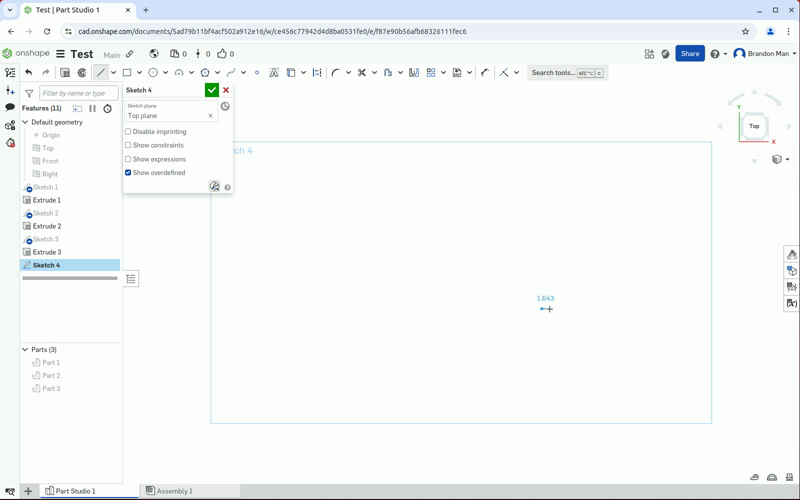
key_down(shift)
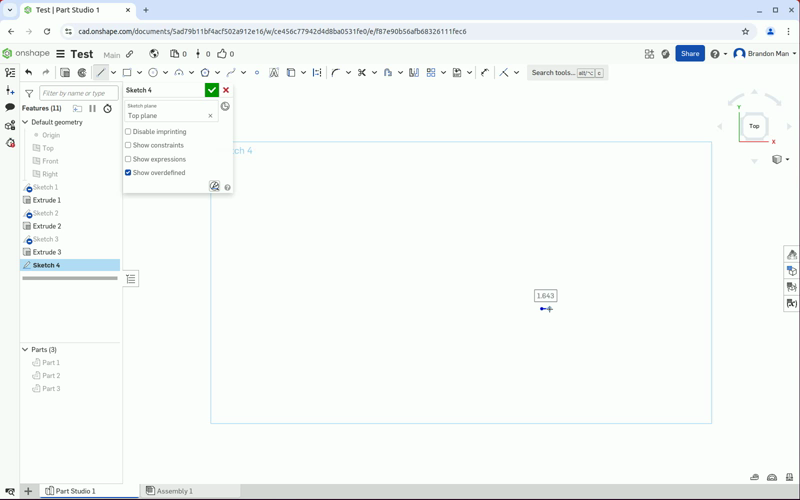
mouse_move(579, 308)
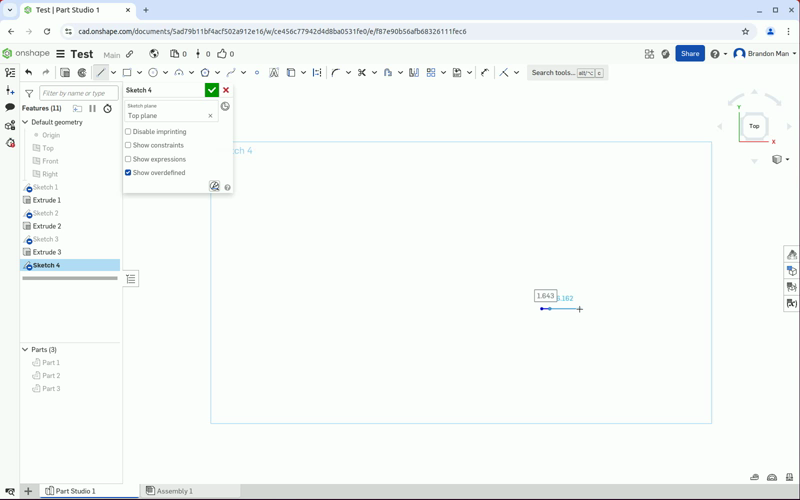
mouse_move(549, 255)
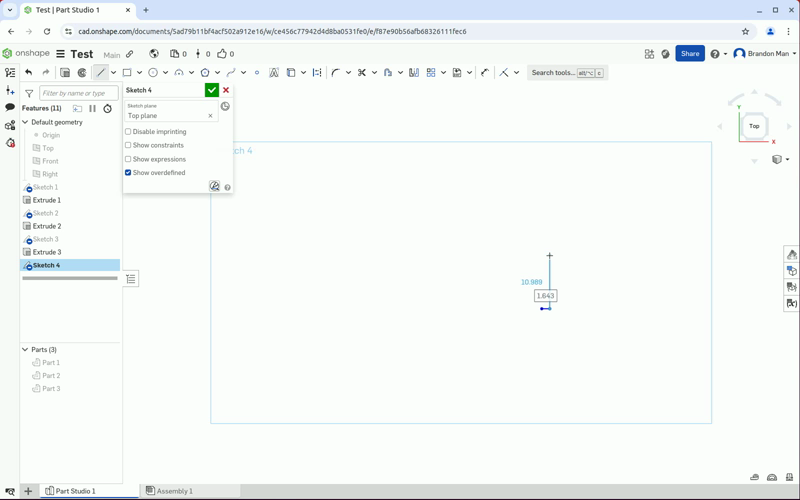
click(549, 255)
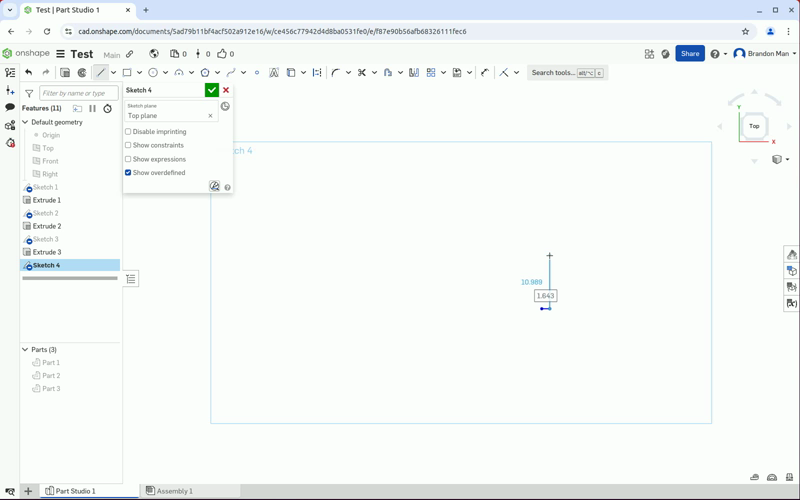
key_up(shift)
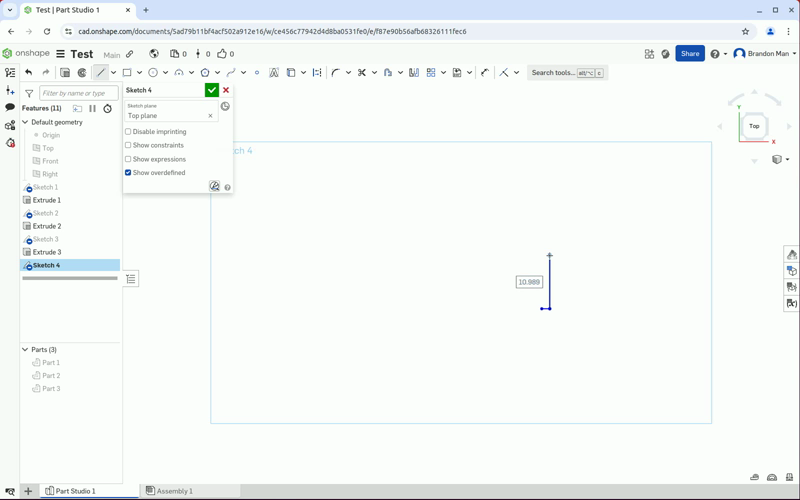
key_down(shift)
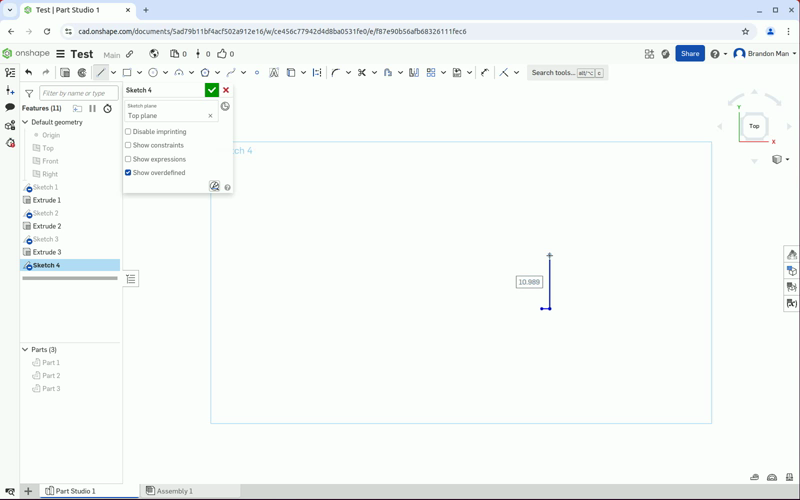
mouse_move(579, 255)
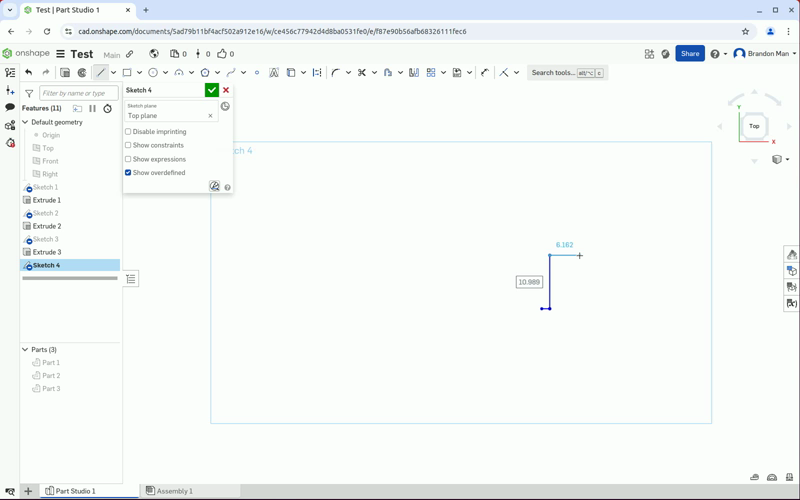
mouse_move(541, 255)
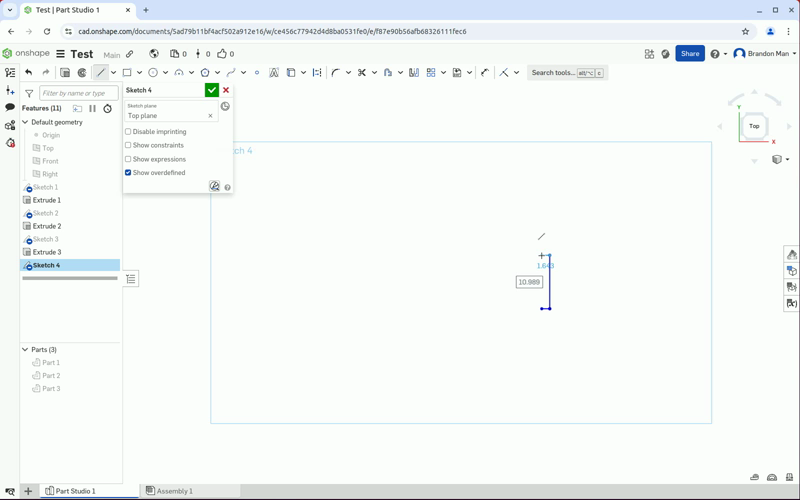
click(541, 255)
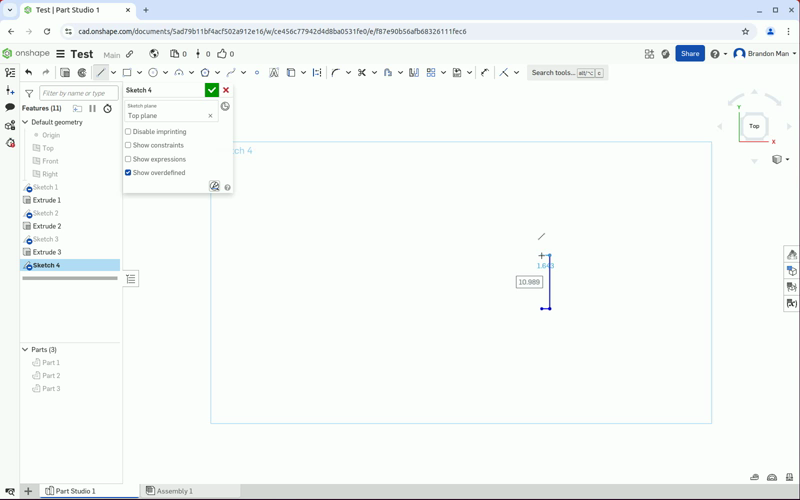
key_up(shift)
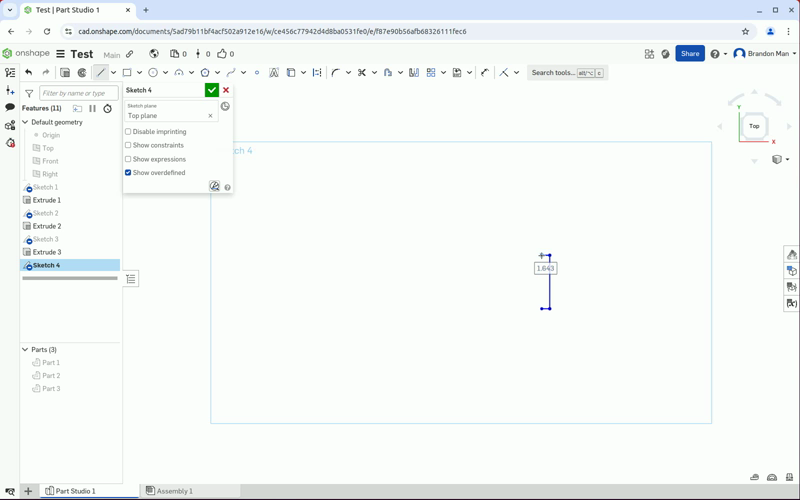
mouse_move(571, 255)
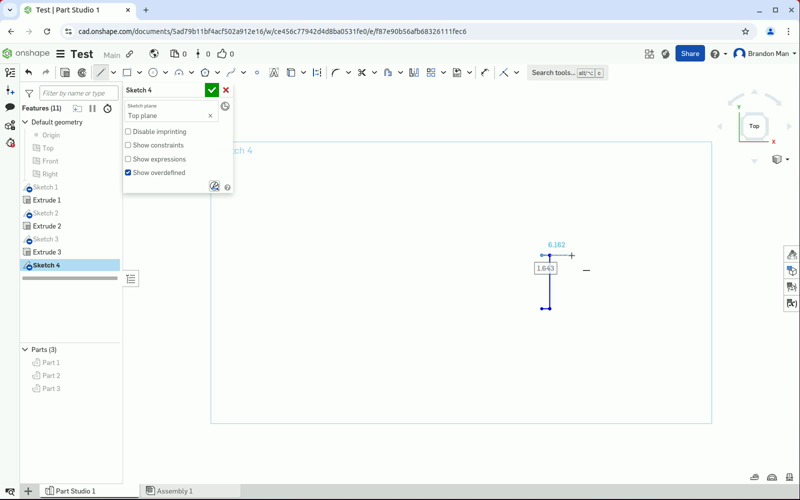
key_down(shift)
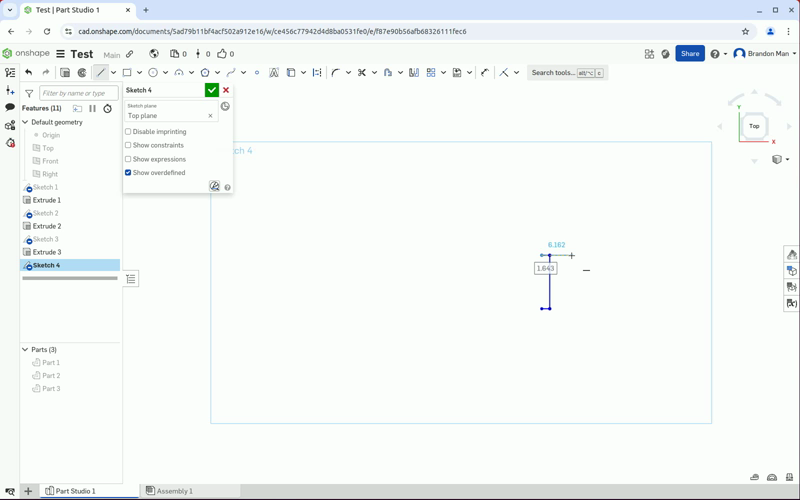
mouse_move(541, 308)
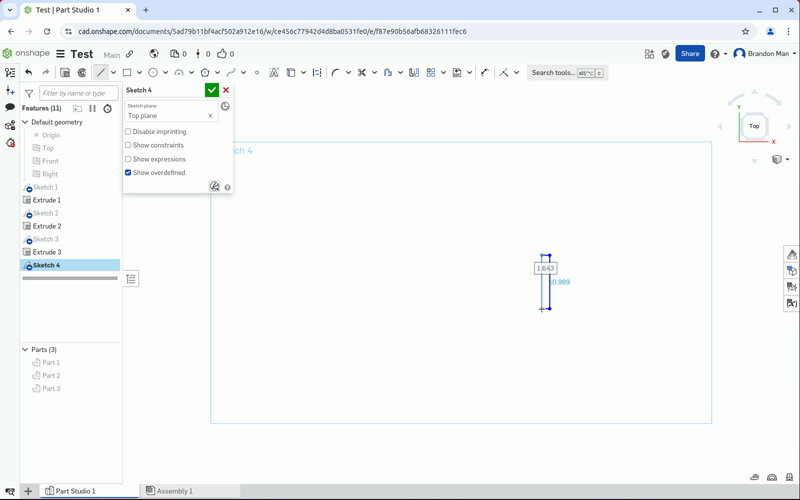
key_up(shift)
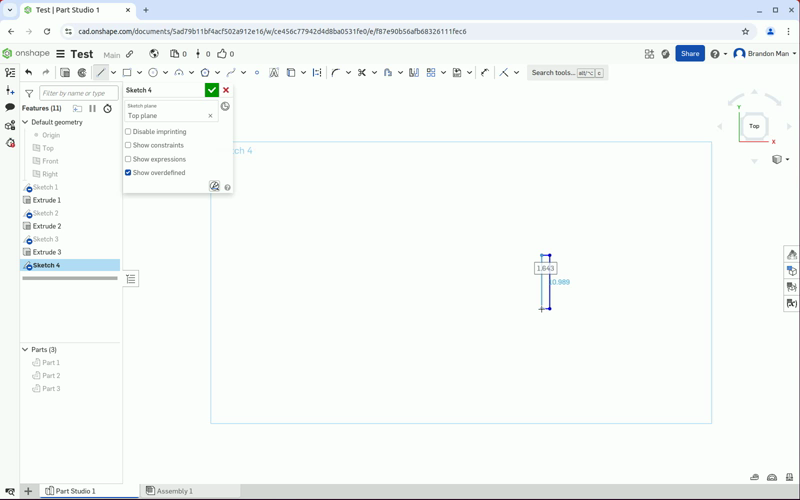
click(541, 308)
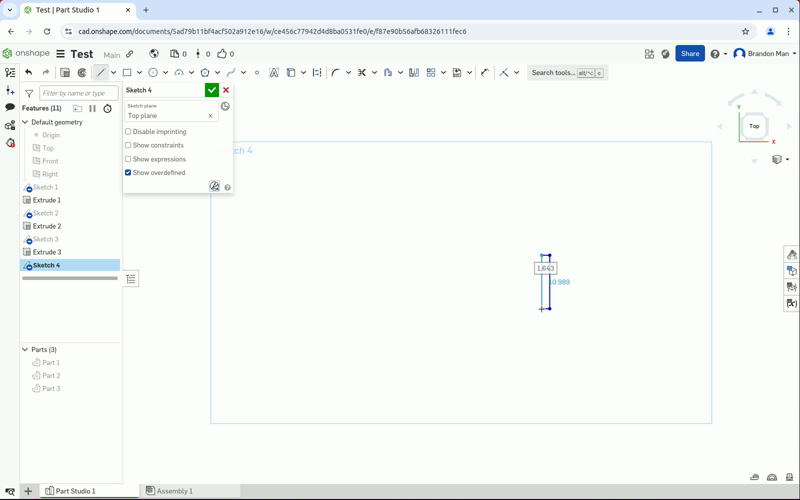
key(esc)
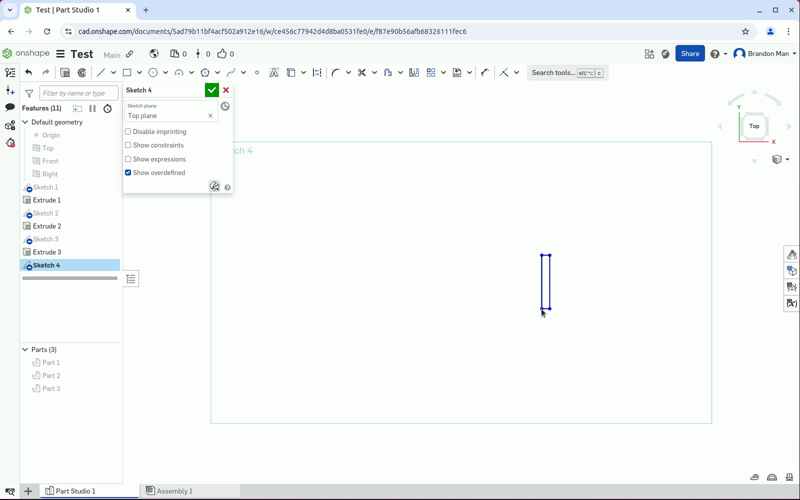
mouse_move(547, 256)
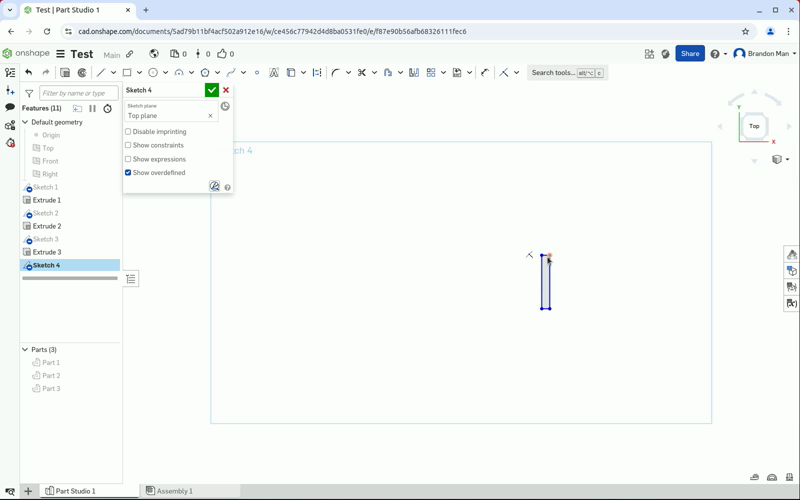
scroll(6)
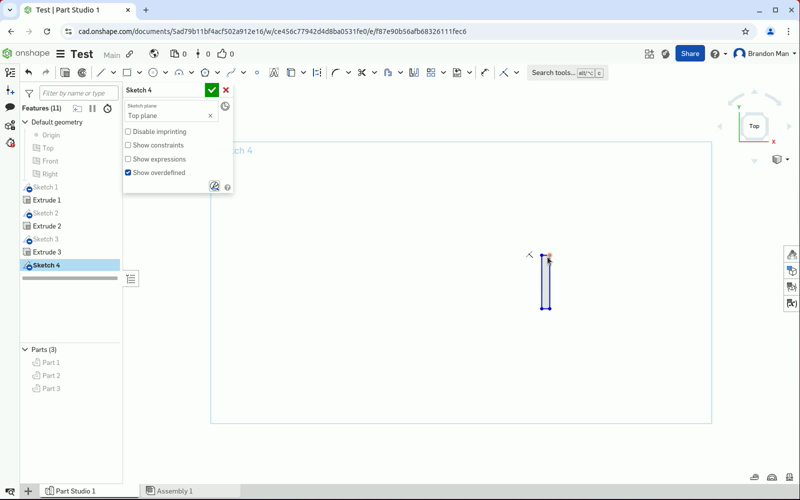
scroll(6)
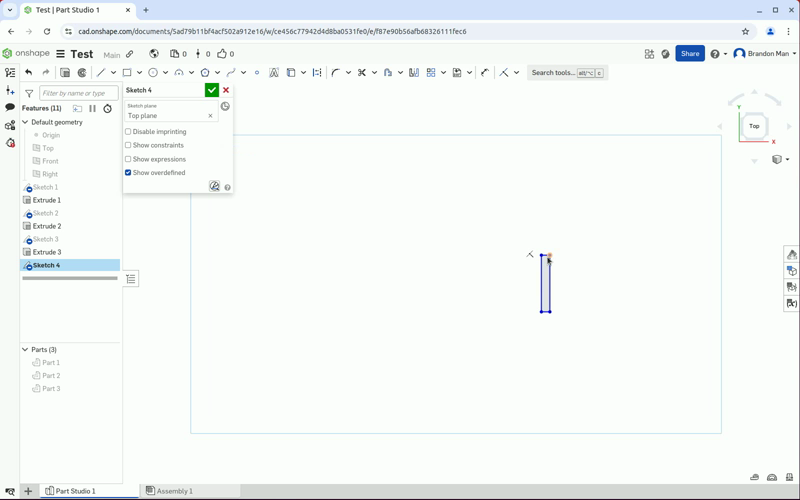
scroll(6)
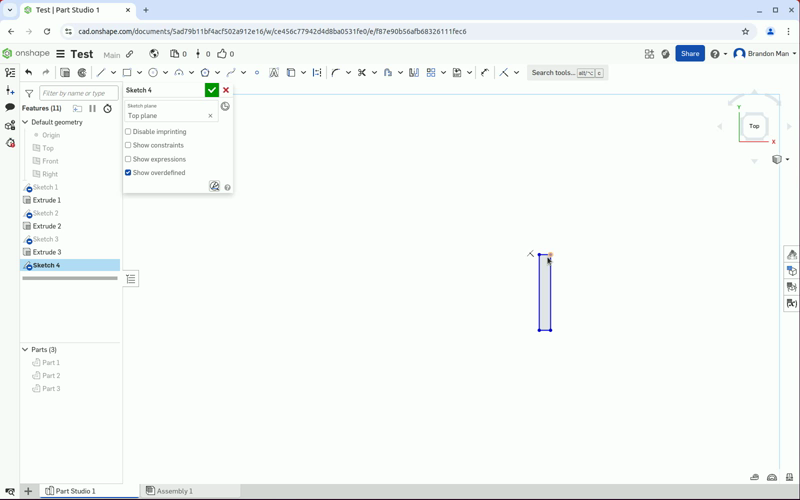
scroll(6)
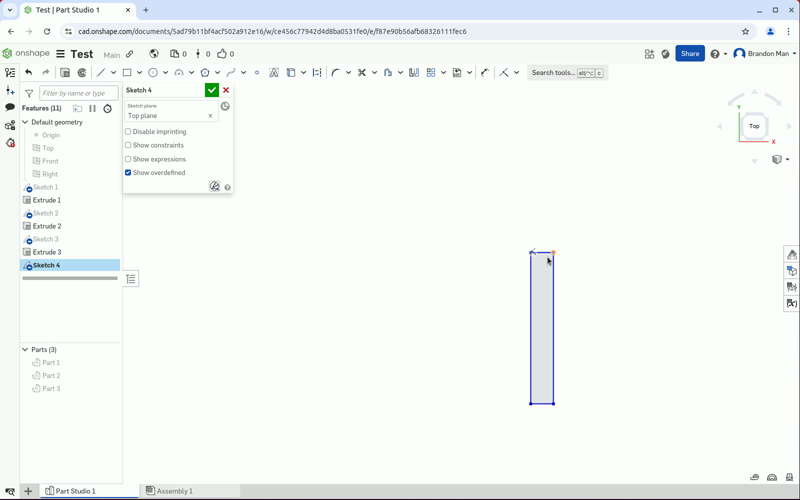
scroll(6)
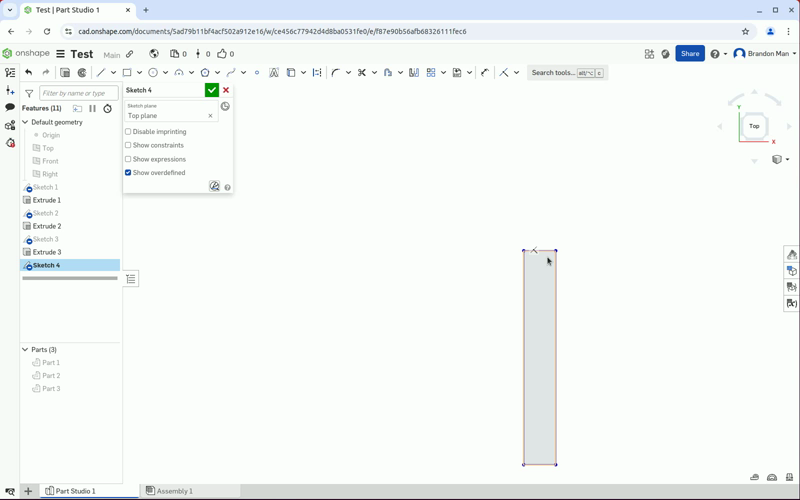
scroll(6)
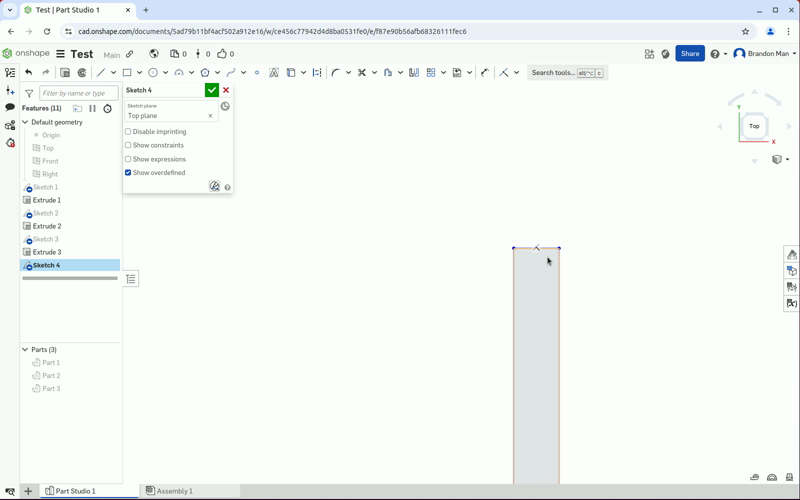
scroll(6)
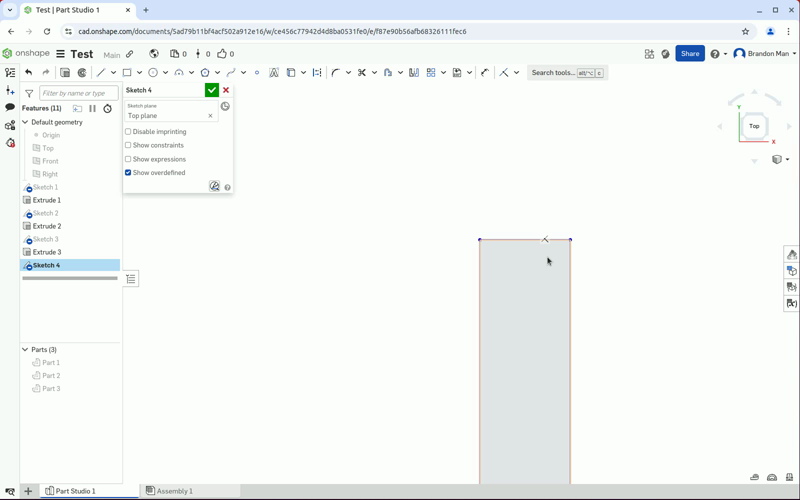
click(547, 256)
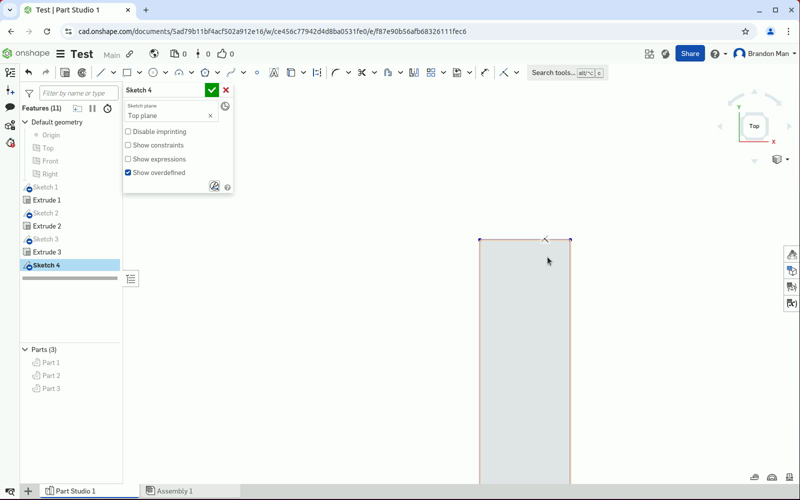
scroll(-6)
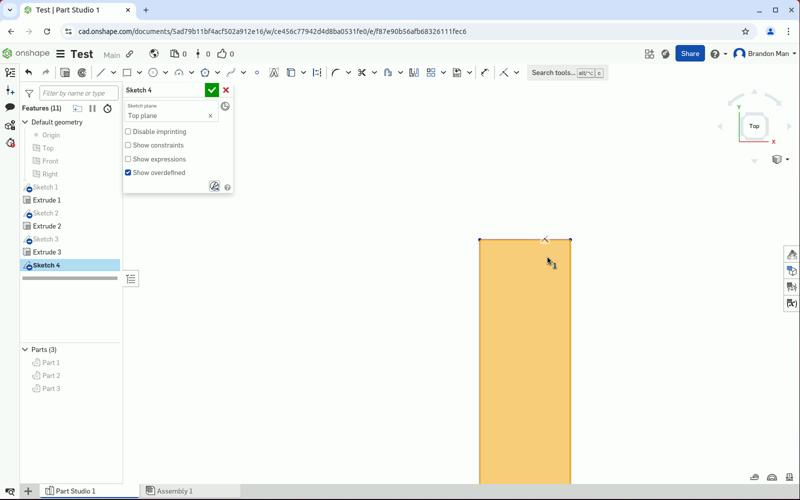
scroll(-6)
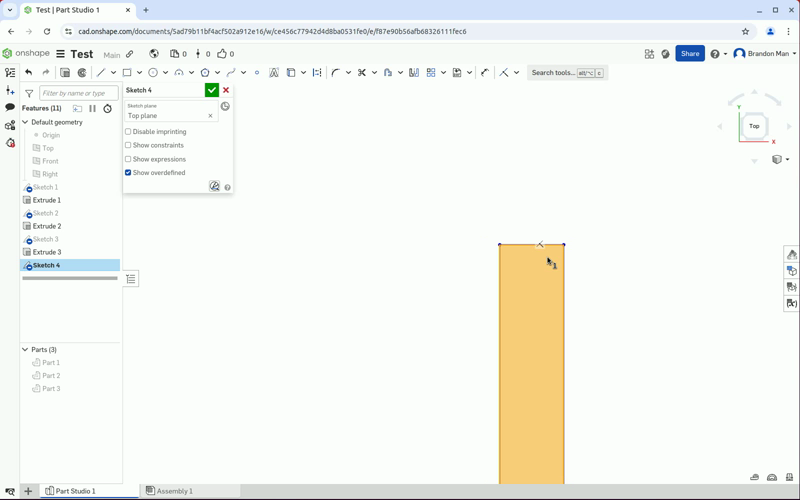
scroll(-6)
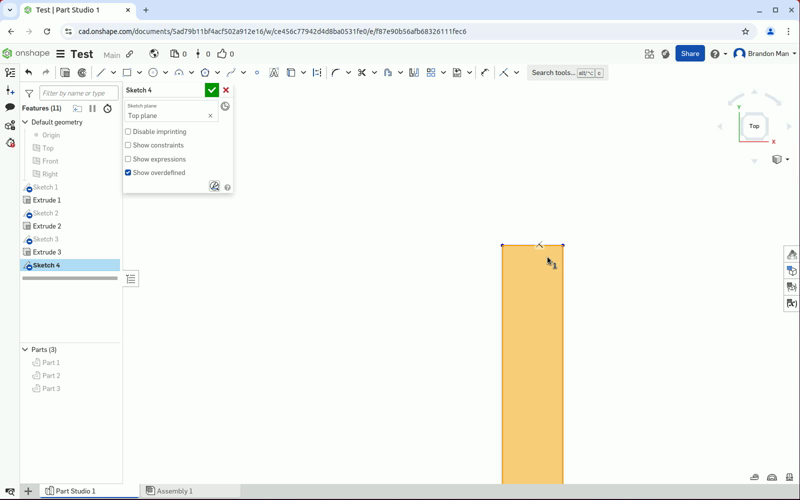
scroll(-6)
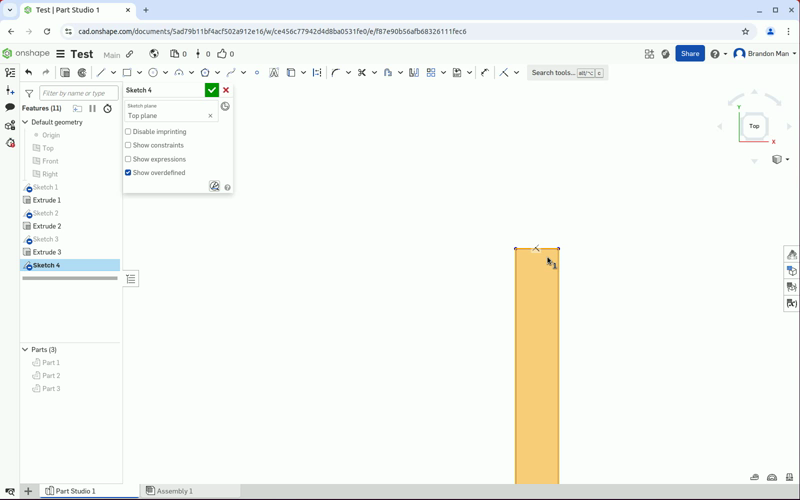
scroll(-6)
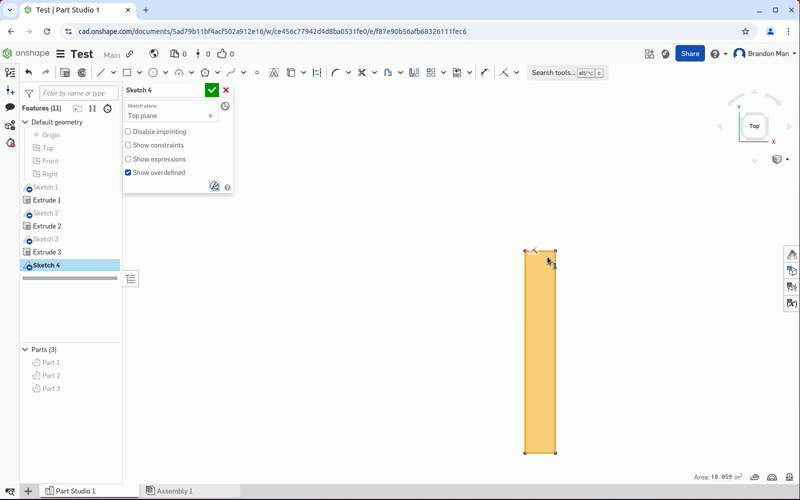
scroll(-6)
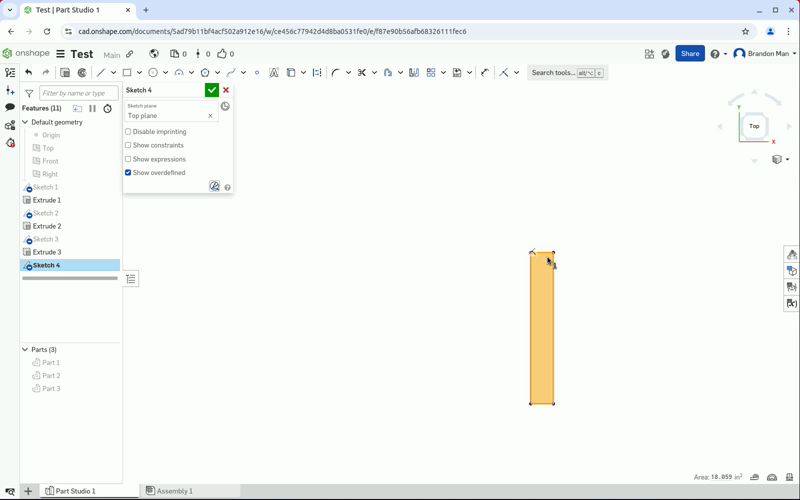
scroll(-6)
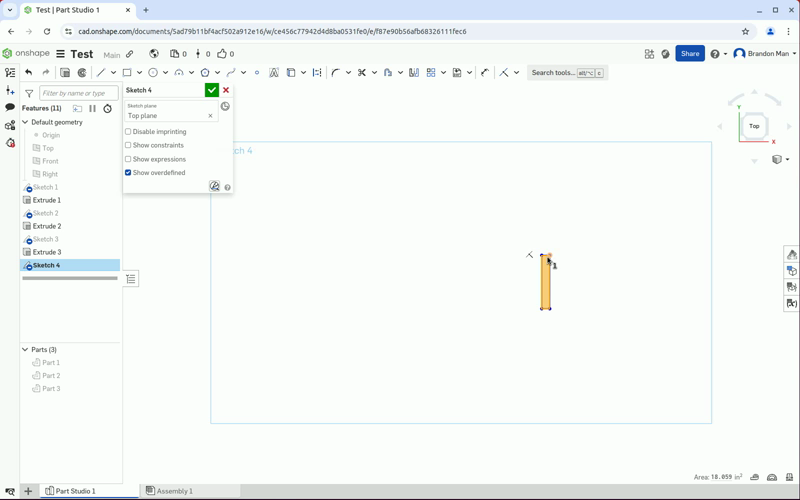
mouse_move(73, 352)
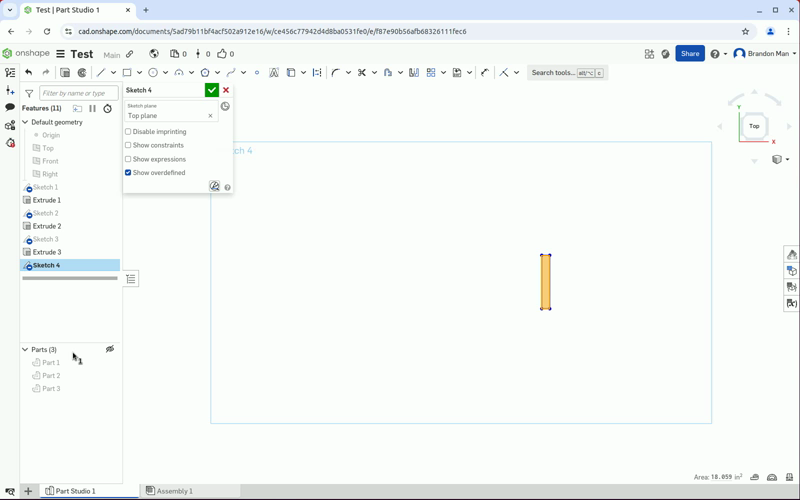
key(shift+y)
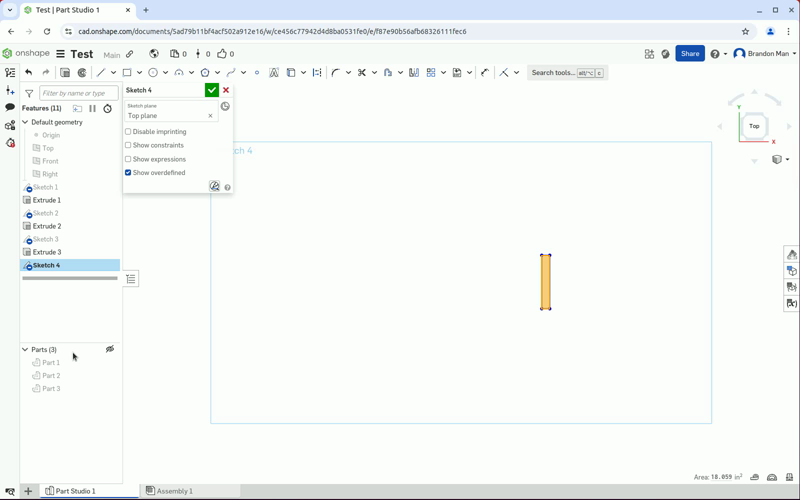
key(shift+e)
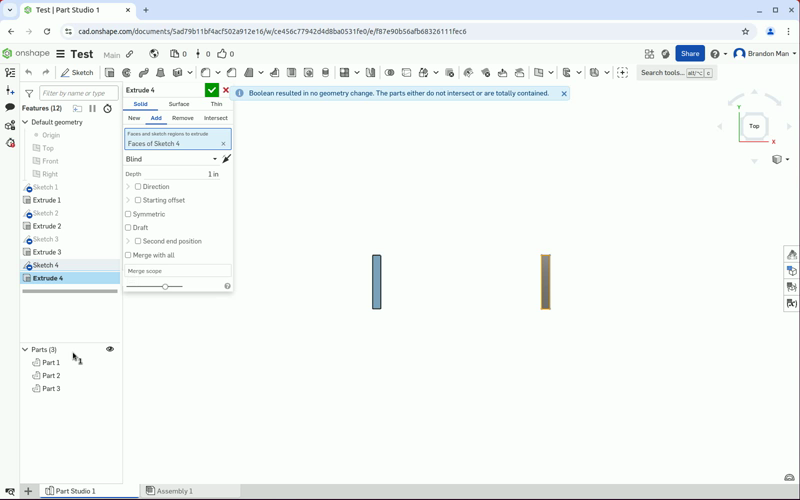
mouse_move(143, 106)
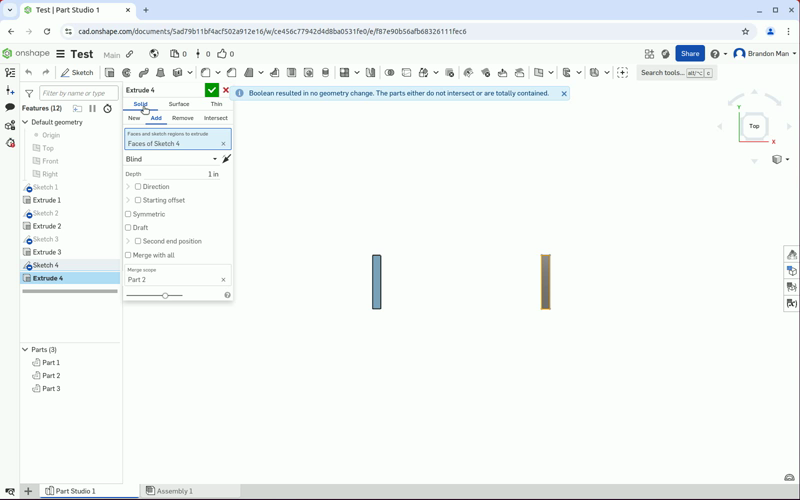
click(143, 106)
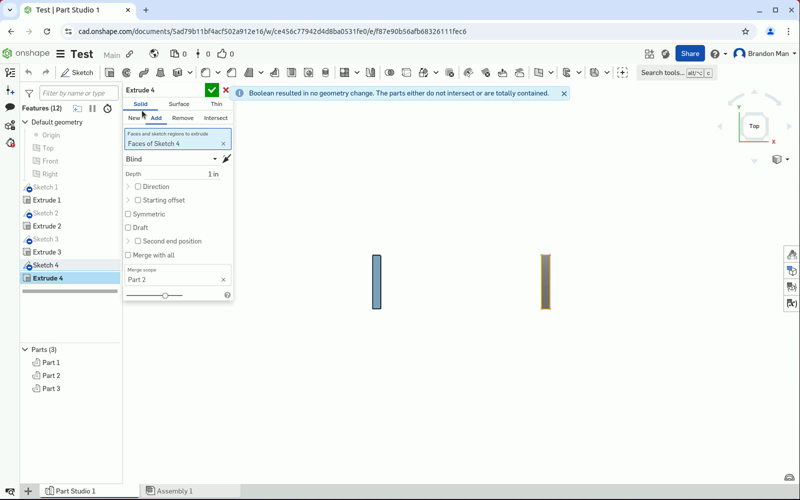
mouse_move(137, 120)
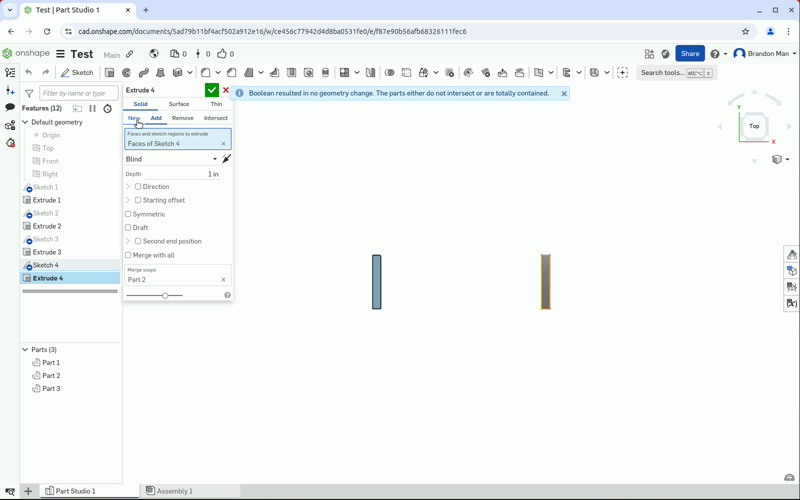
click(137, 120)
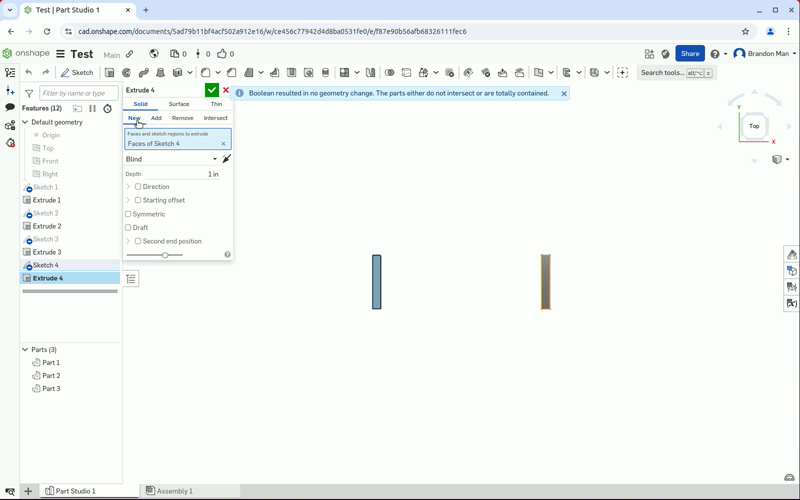
key(tab, 4)
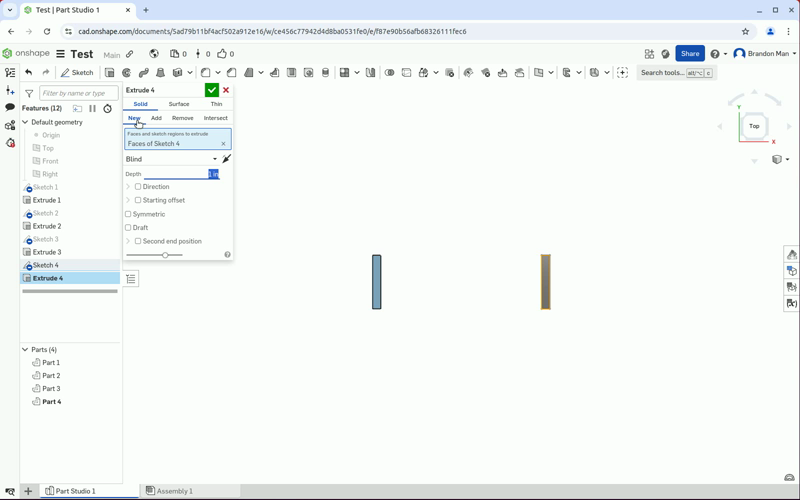
text(0.722)
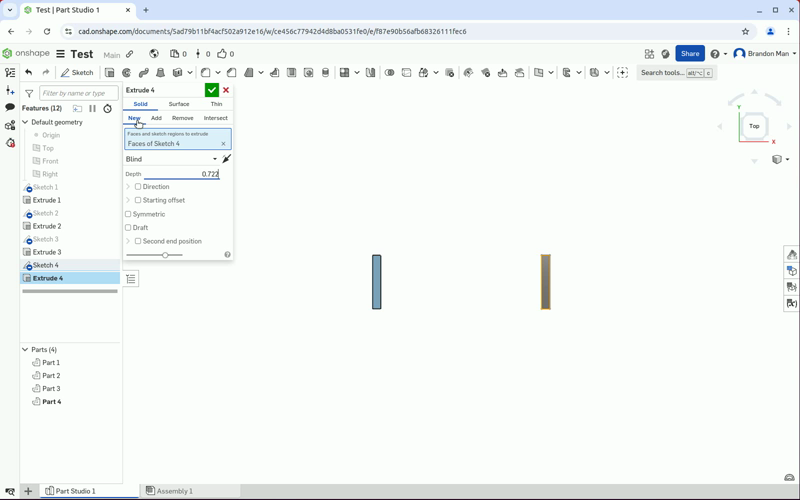
key(enter)
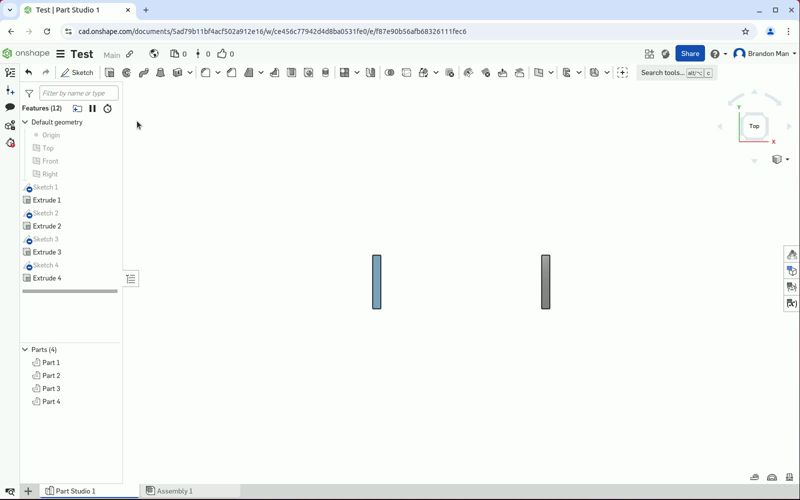
key(shift+h)
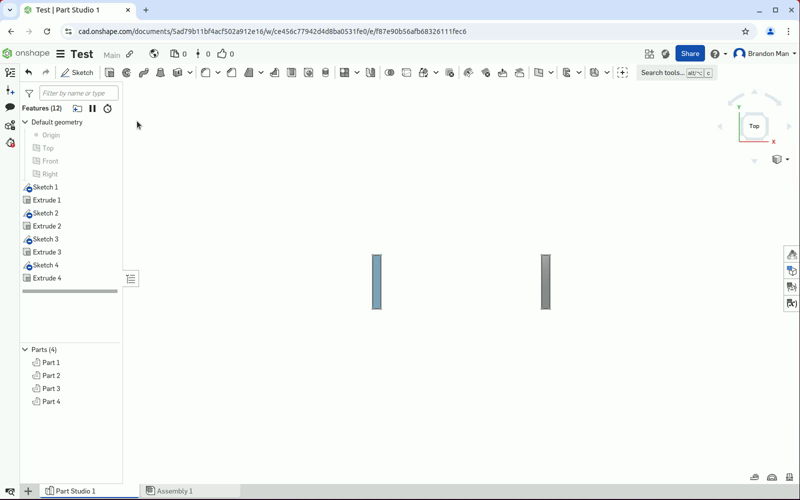
key(shift+h)
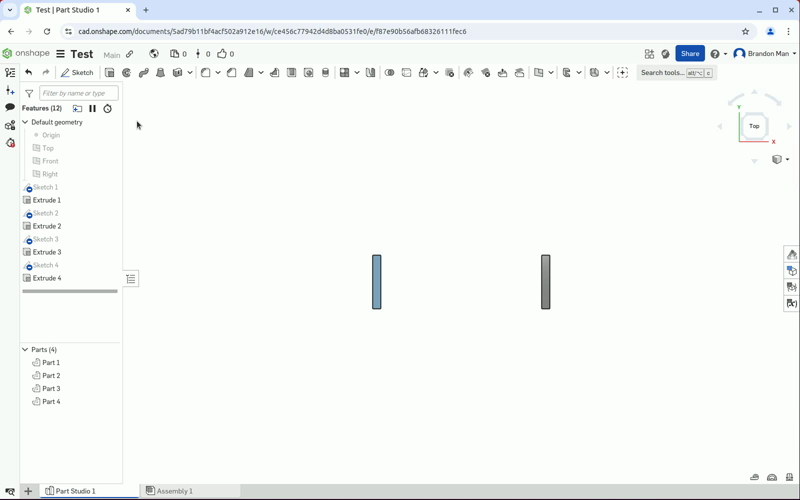
mouse_move(73, 189)
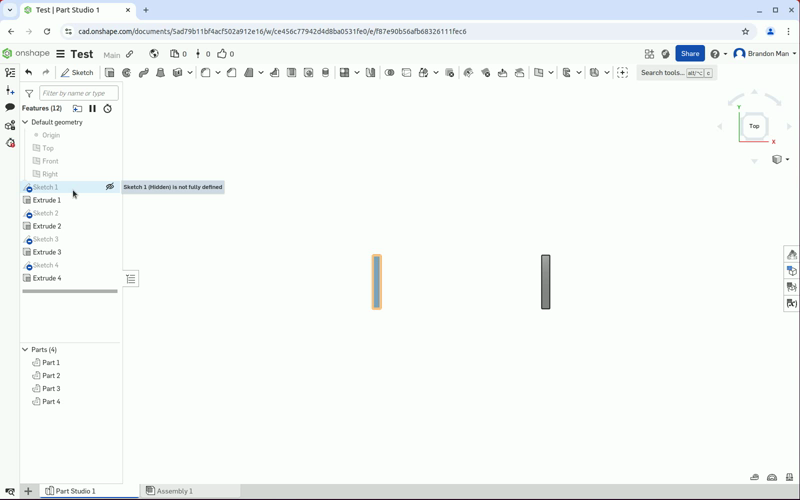
click(73, 189)
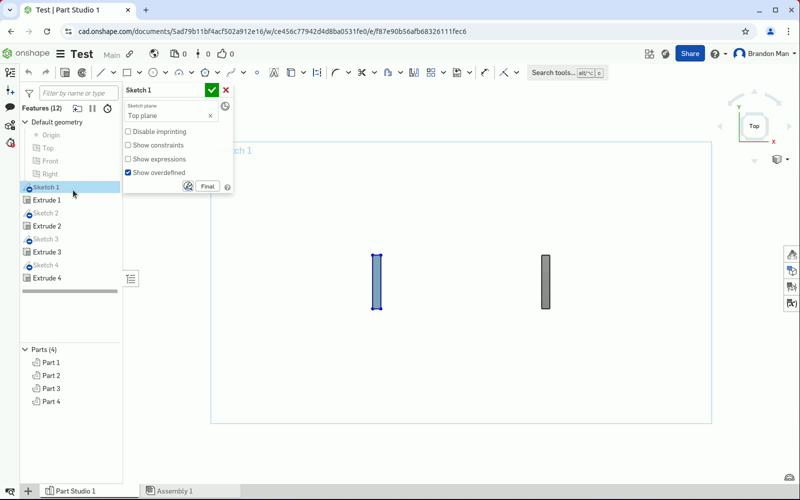
mouse_move(229, 92)
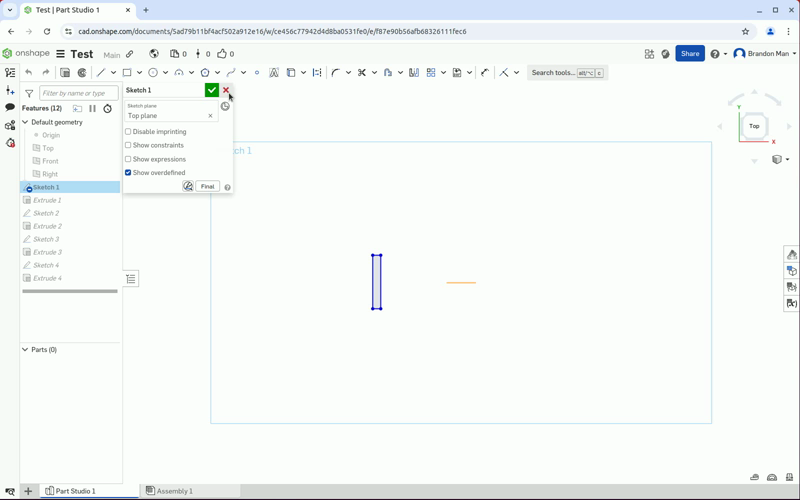
click(229, 92)
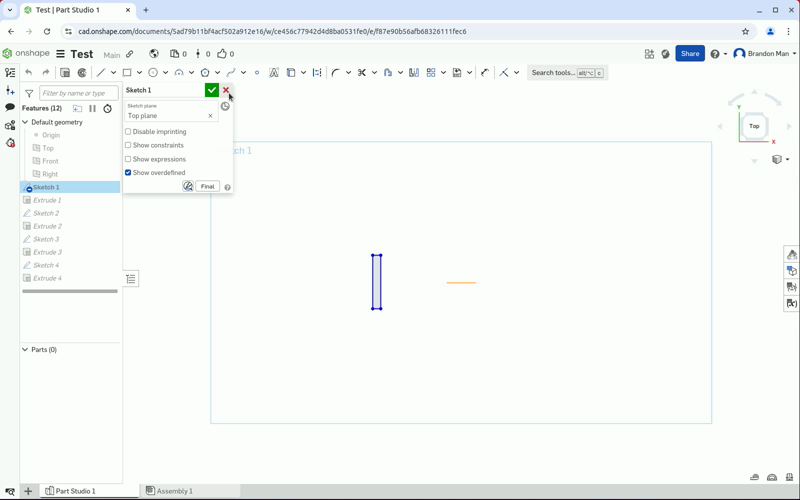
key(shift+s)
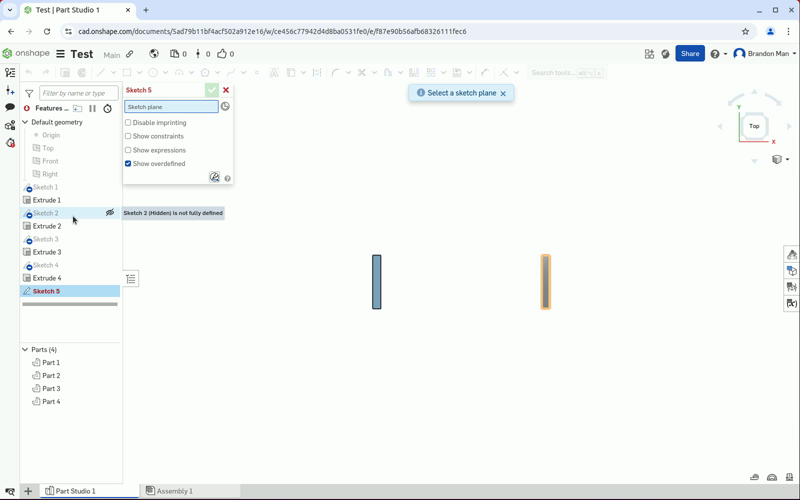
scroll(3)
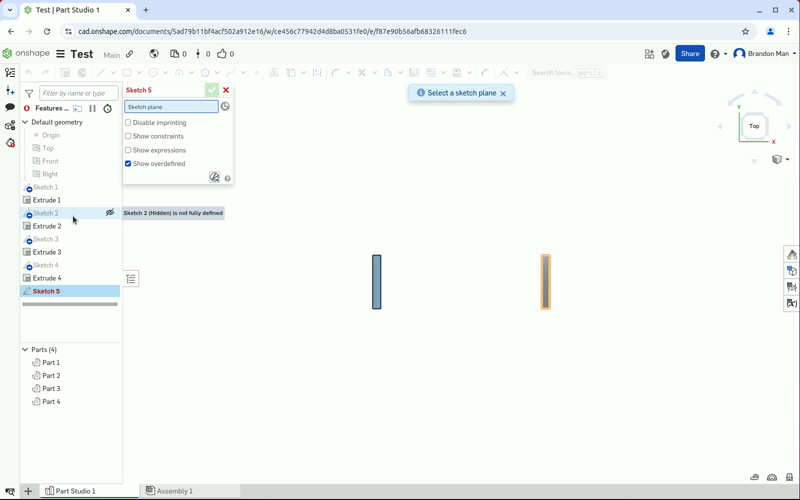
mouse_move(73, 150)
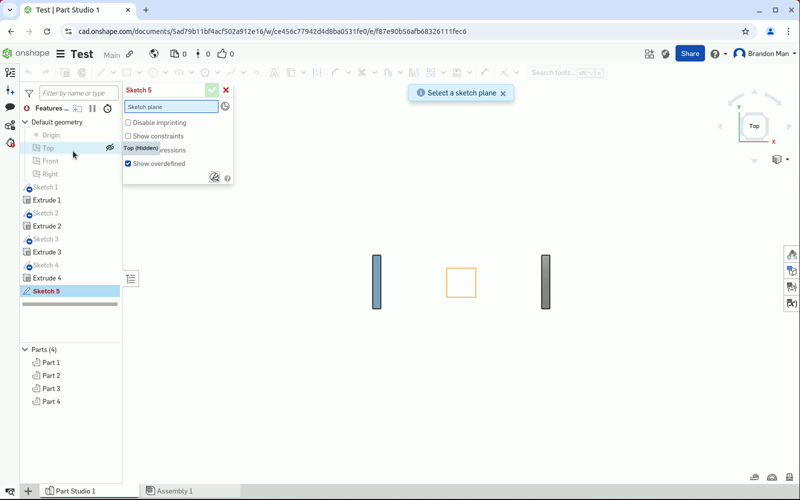
click(73, 150)
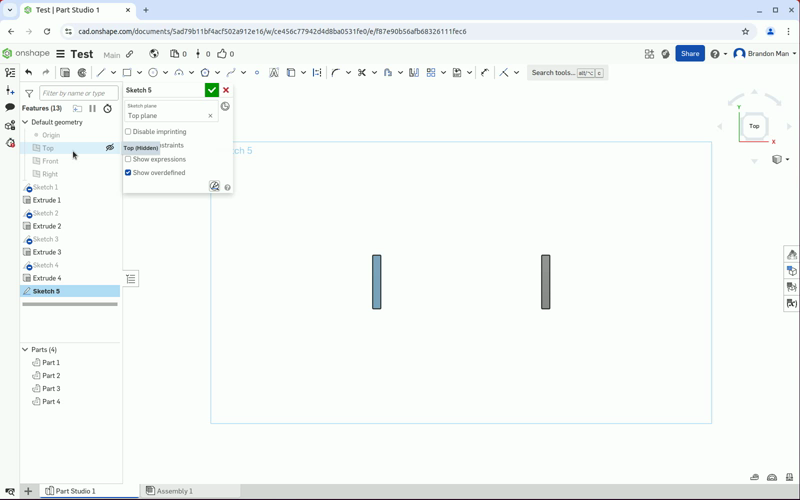
mouse_move(73, 352)
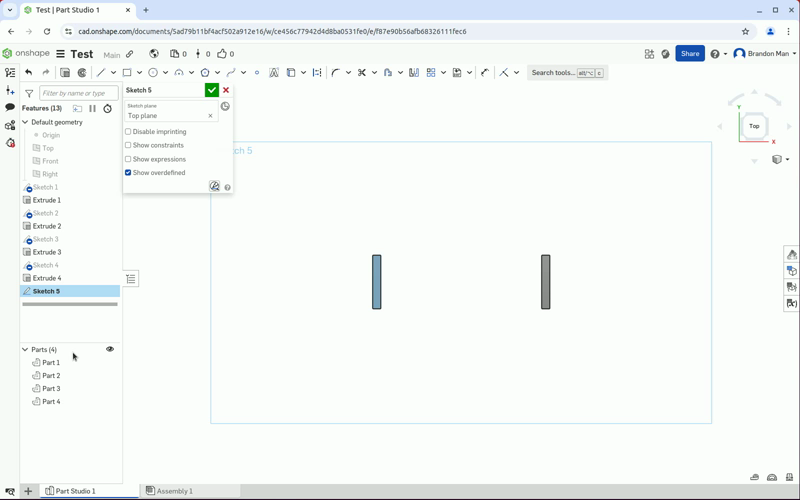
key(y)
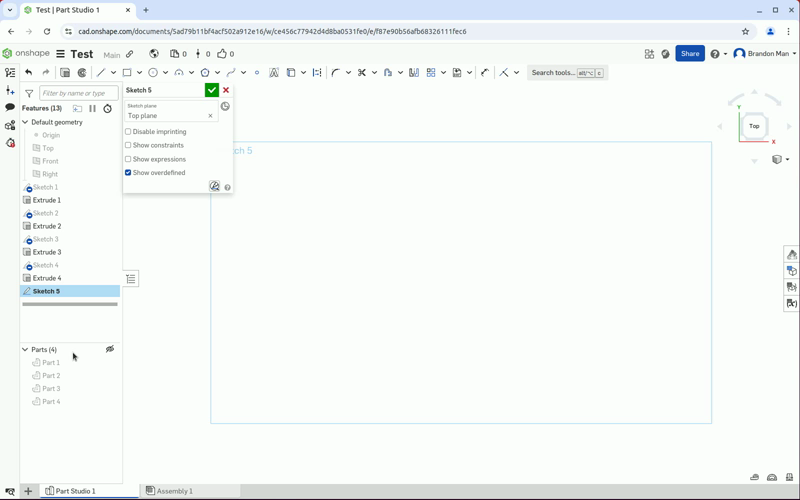
key(l)
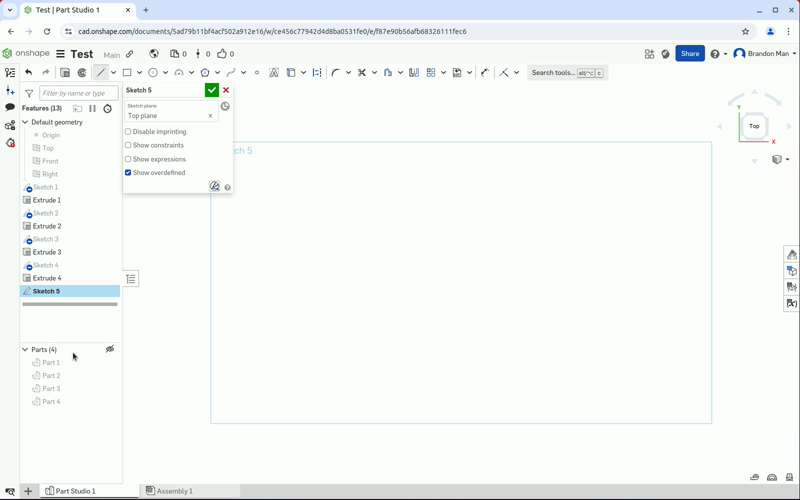
key_down(shift)
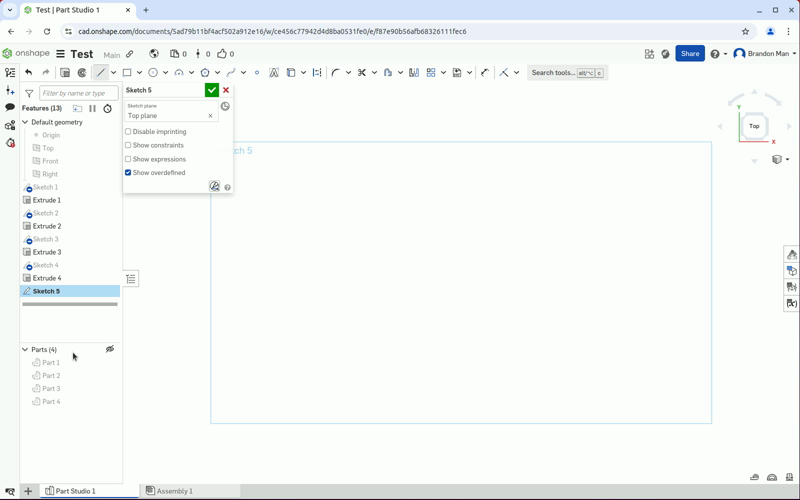
mouse_move(379, 308)
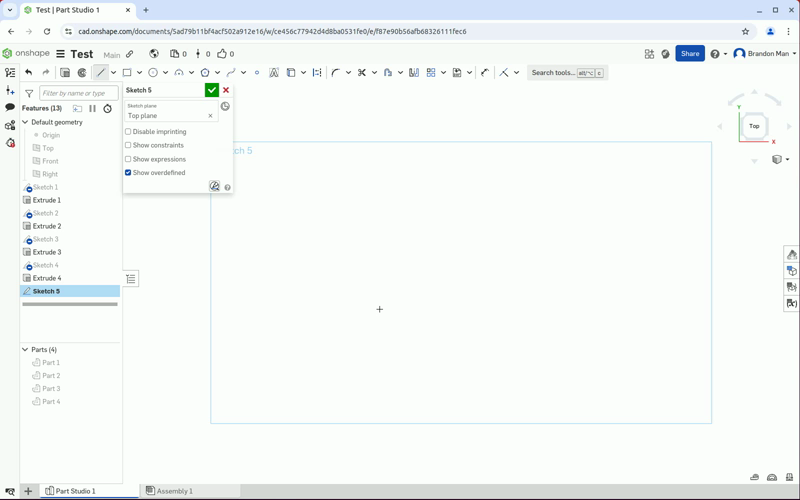
click(379, 308)
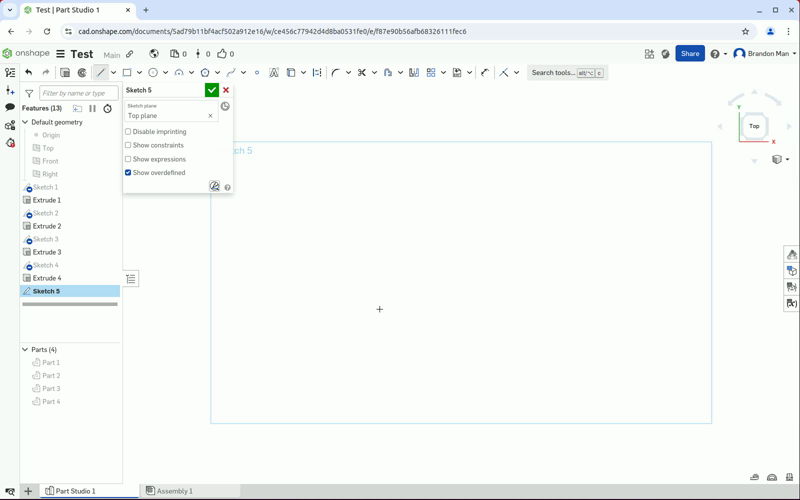
key_up(shift)
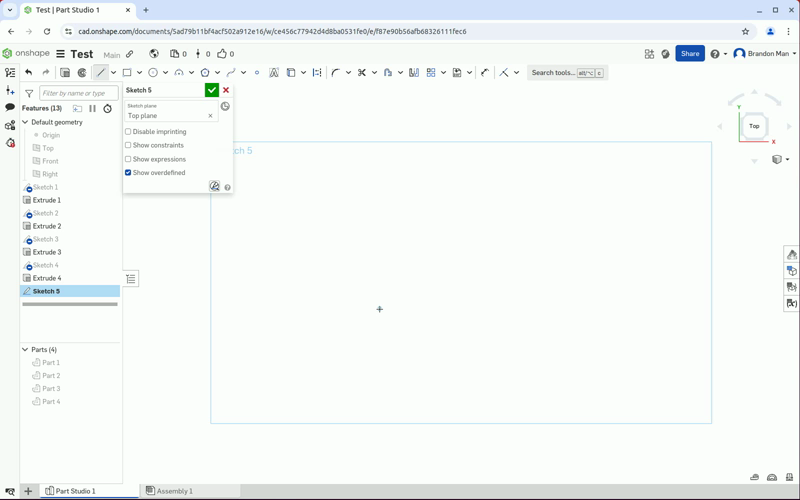
key_down(shift)
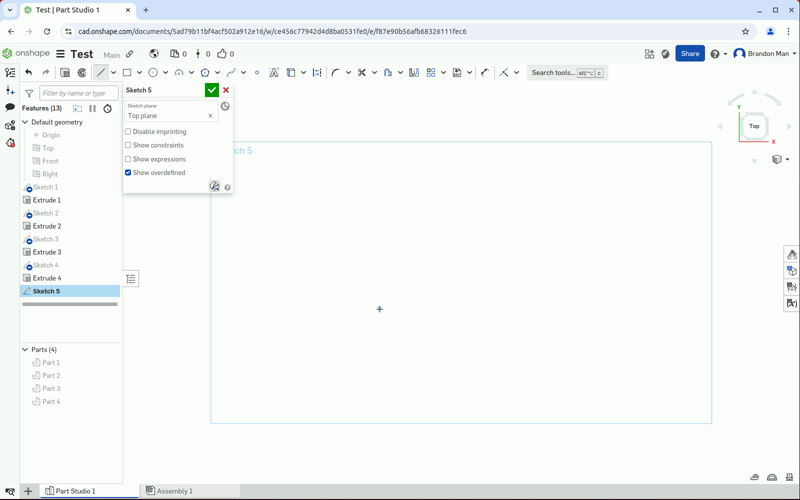
mouse_move(541, 308)
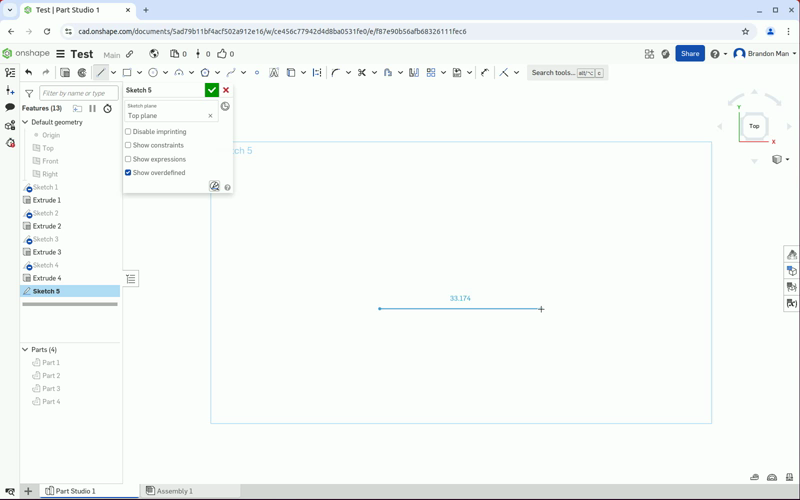
click(541, 308)
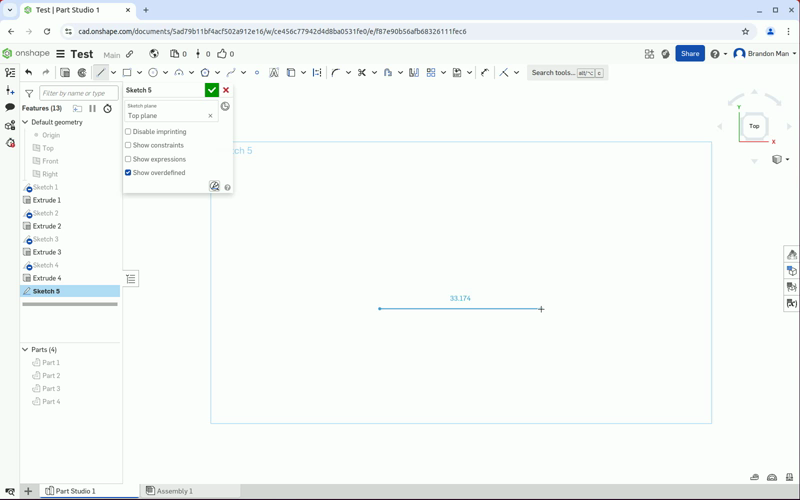
key_up(shift)
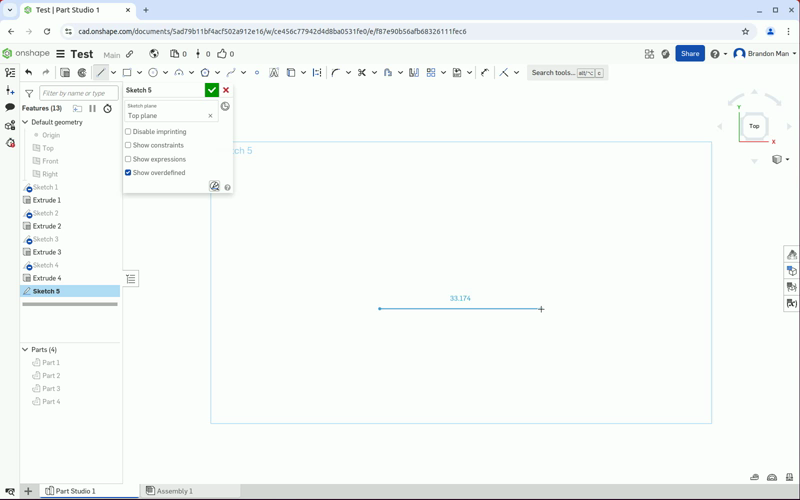
key_down(shift)
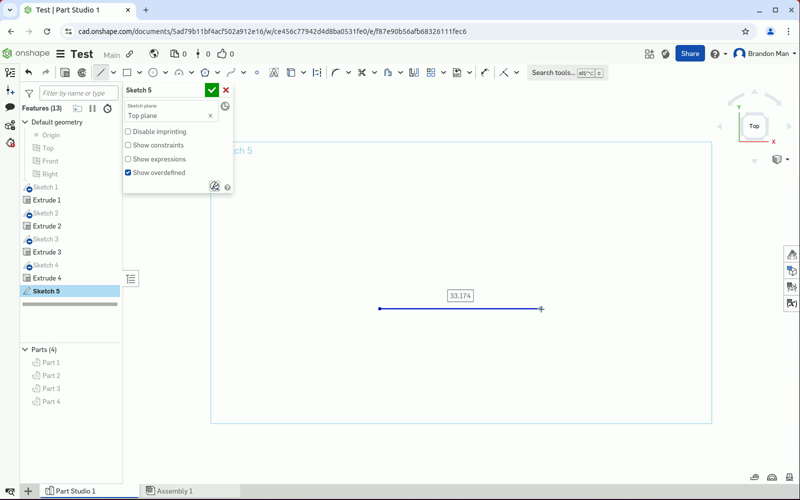
mouse_move(571, 308)
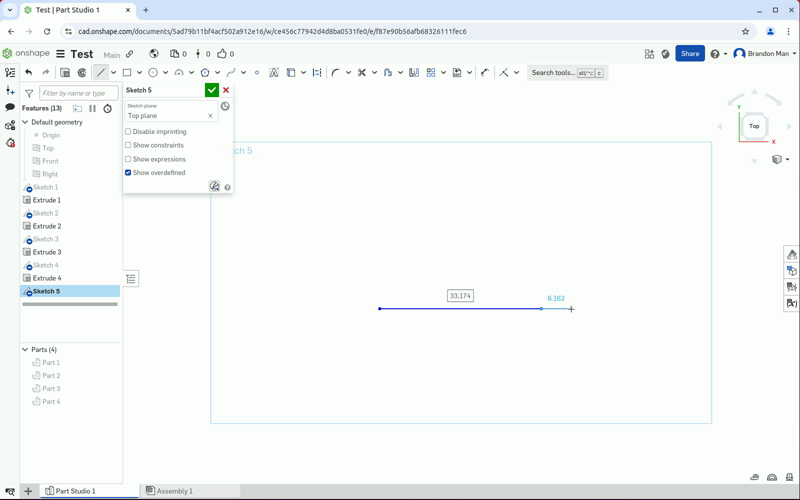
mouse_move(541, 256)
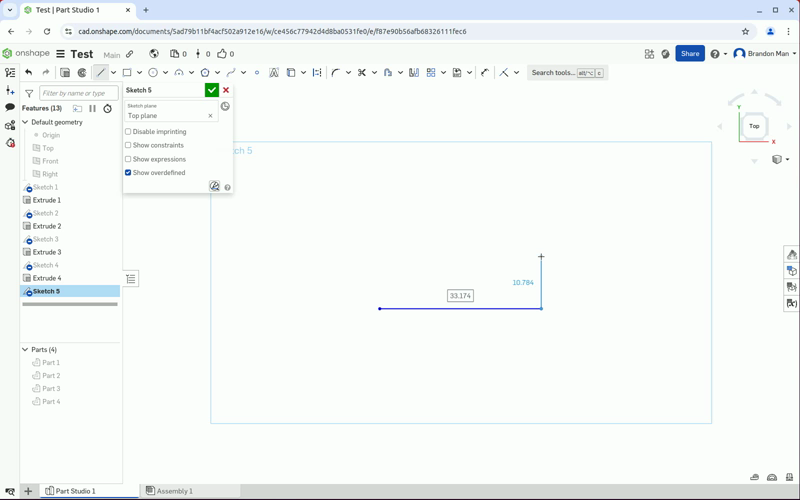
click(541, 256)
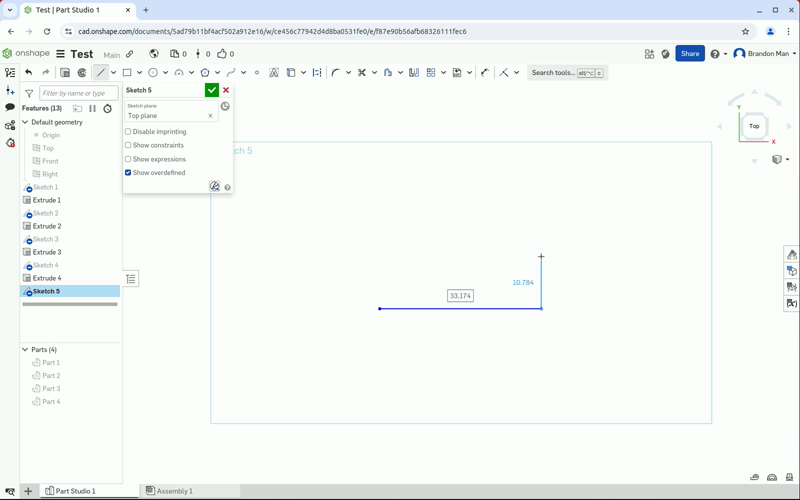
key_up(shift)
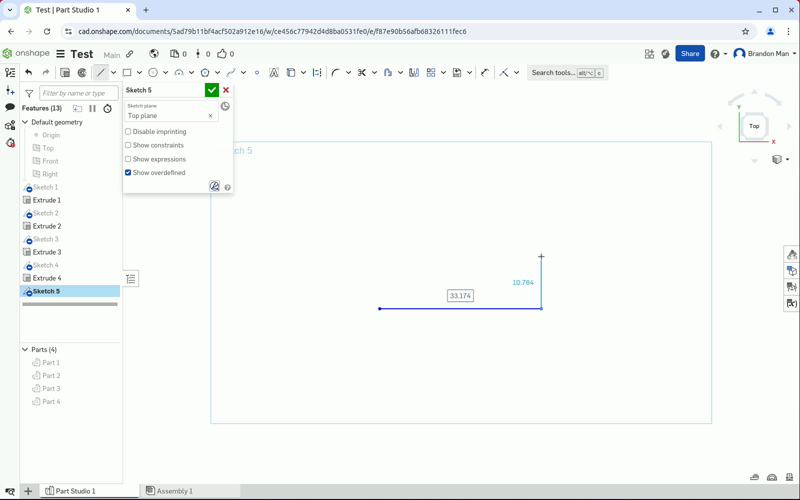
key_down(shift)
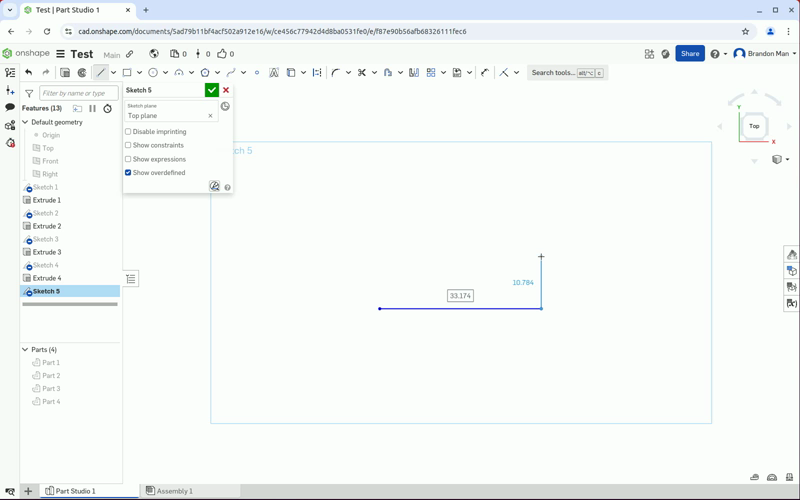
mouse_move(379, 256)
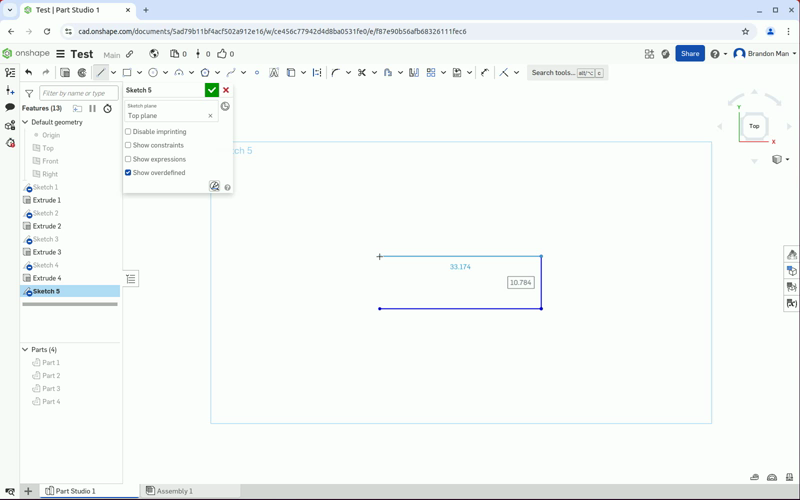
click(379, 256)
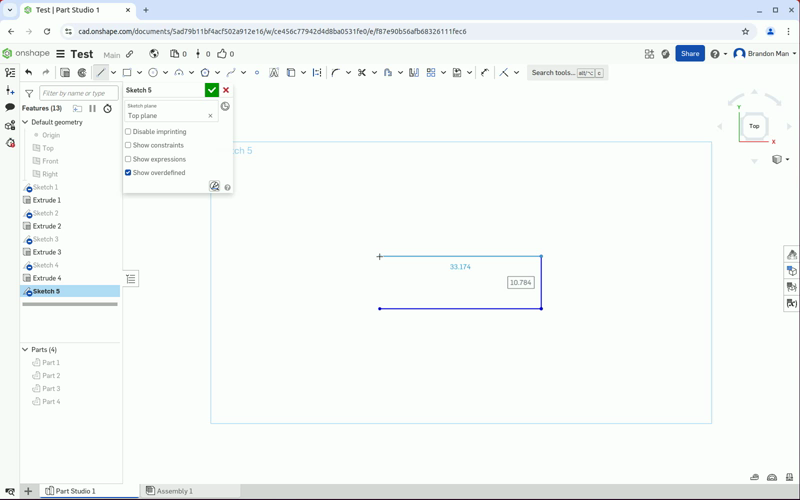
key_up(shift)
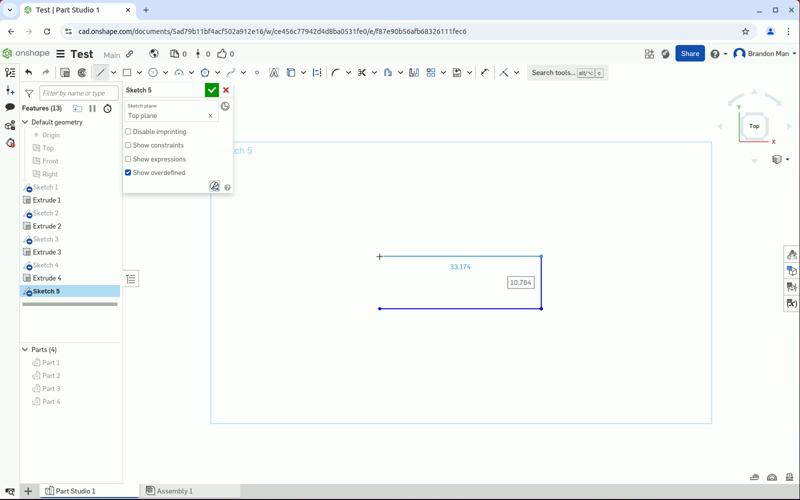
mouse_move(409, 256)
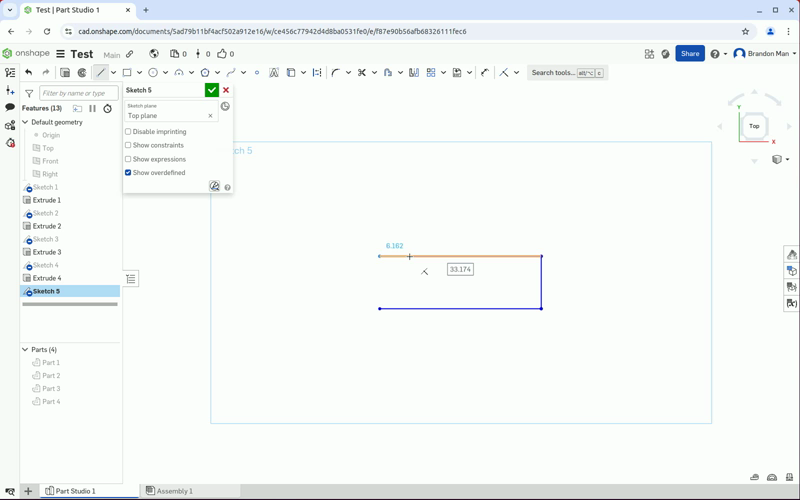
key_down(shift)
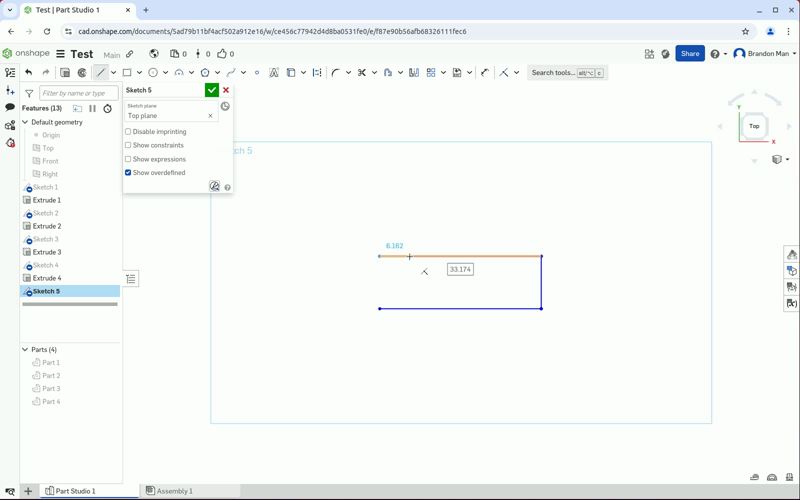
mouse_move(379, 308)
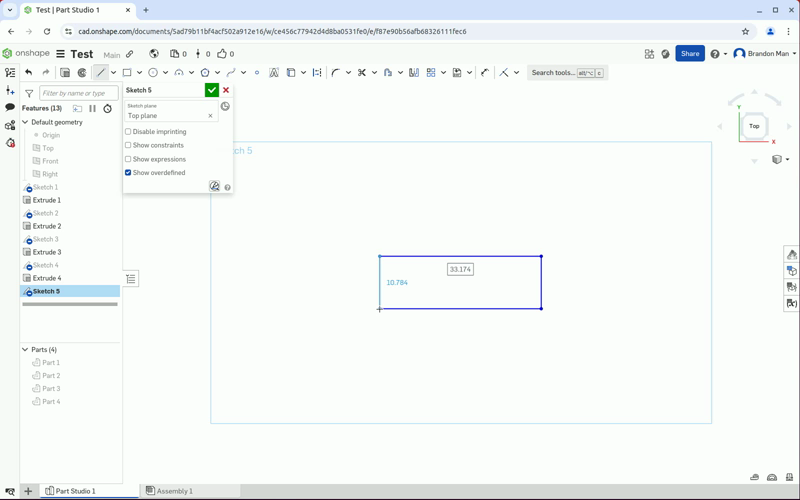
key_up(shift)
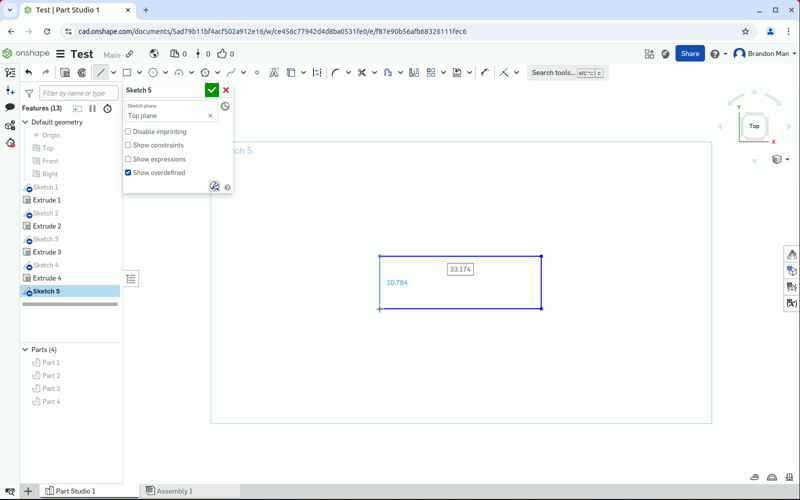
click(379, 308)
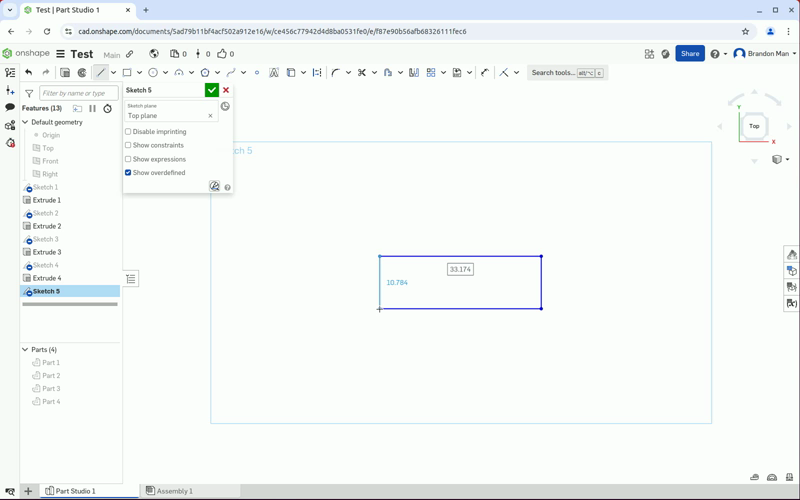
key(esc)
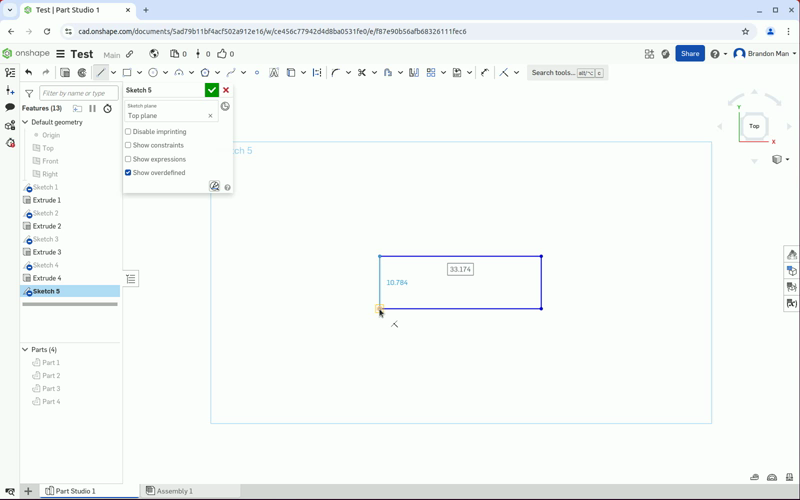
mouse_move(413, 294)
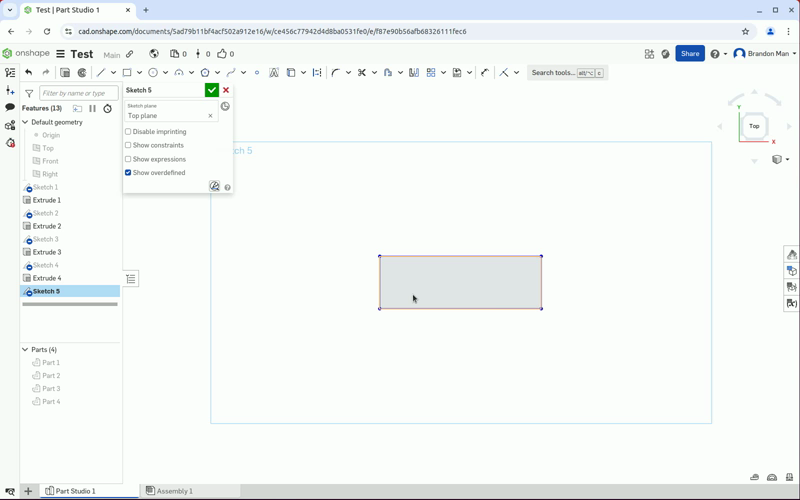
click(413, 294)
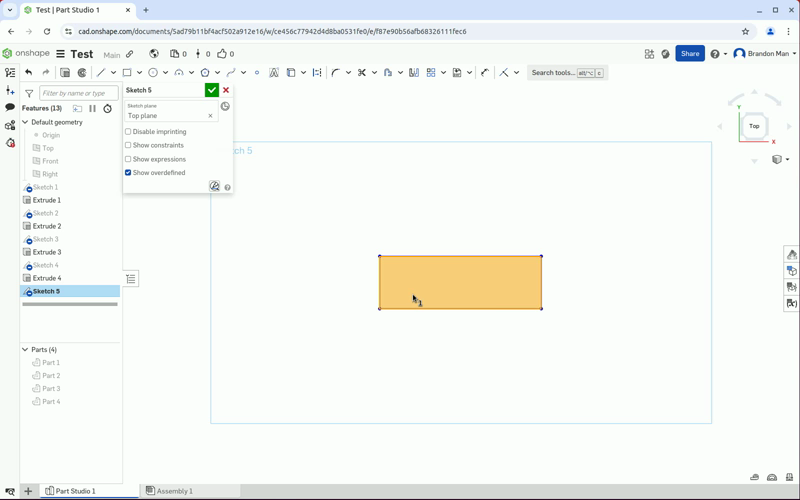
mouse_move(73, 352)
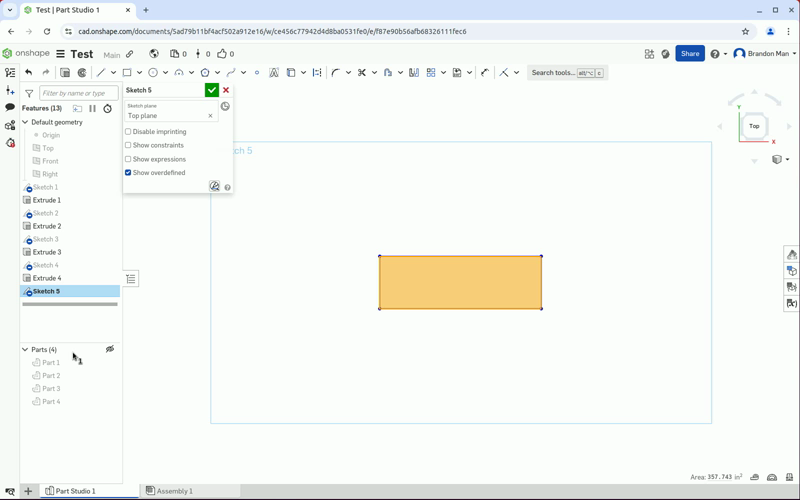
key(shift+y)
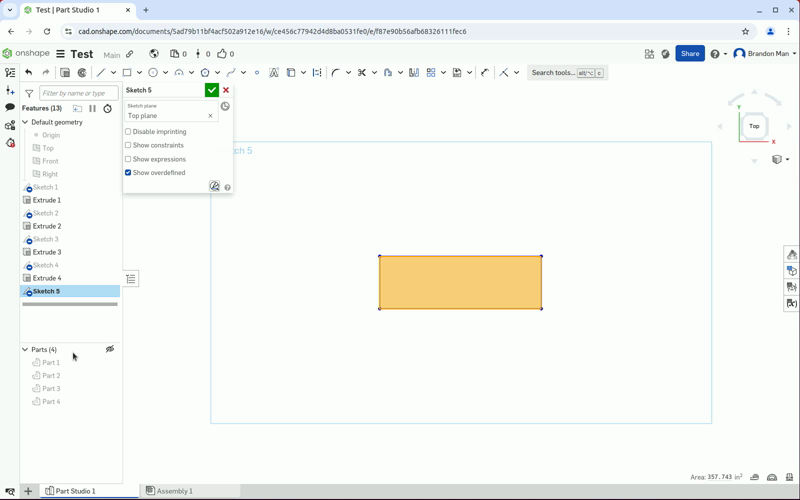
key(shift+e)
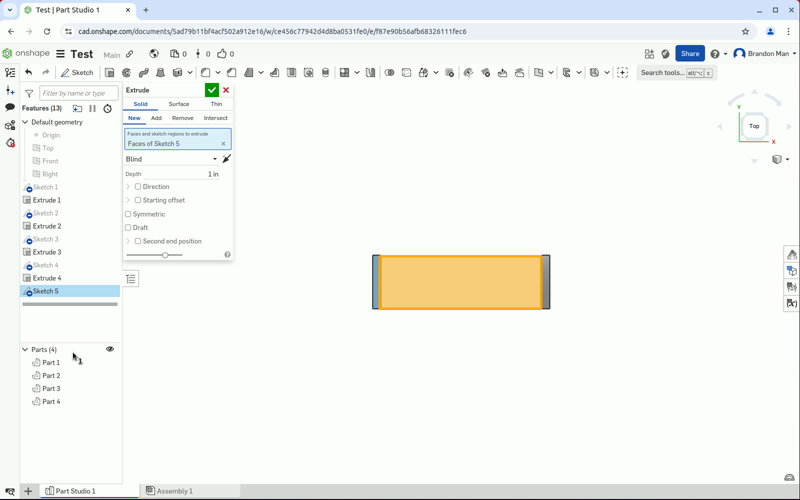
mouse_move(143, 106)
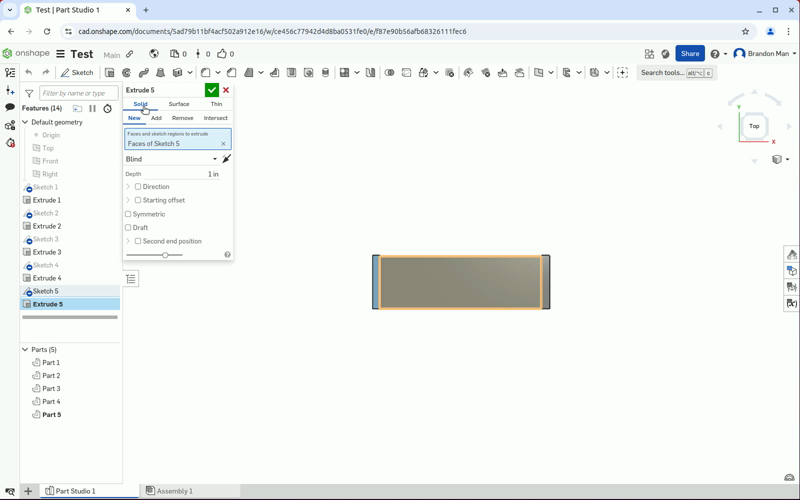
click(143, 106)
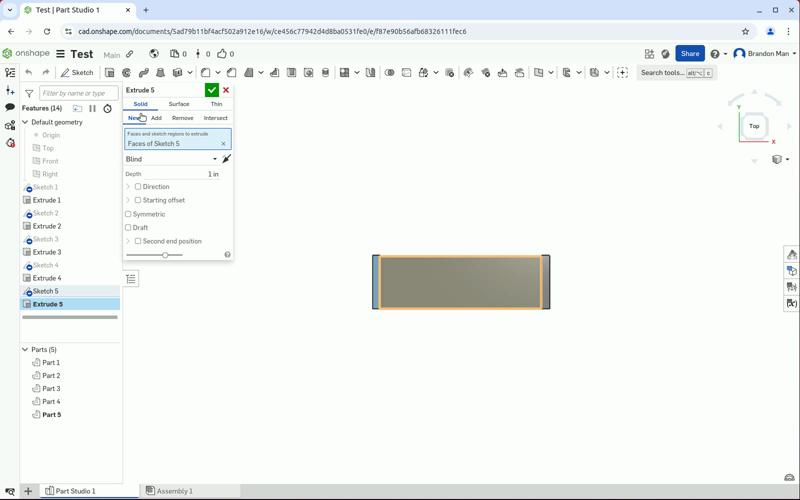
mouse_move(137, 120)
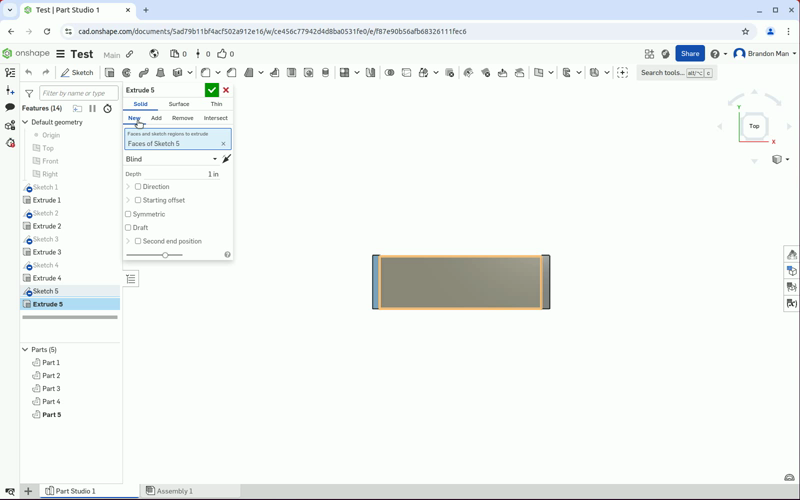
click(137, 120)
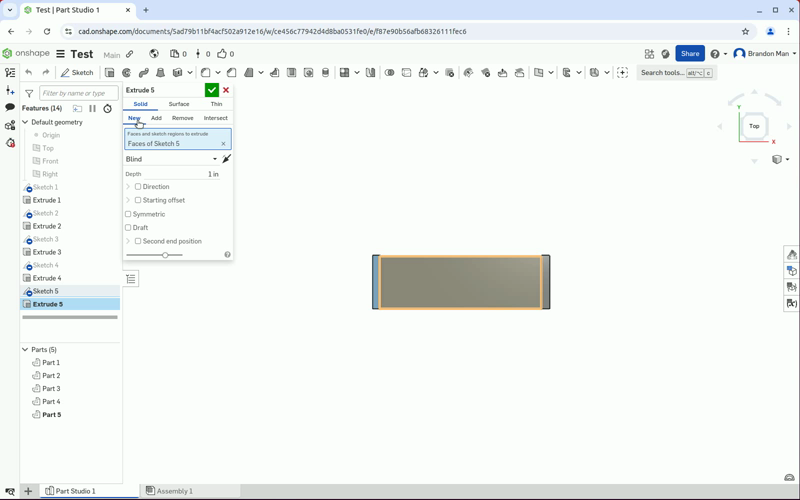
key(tab, 4)
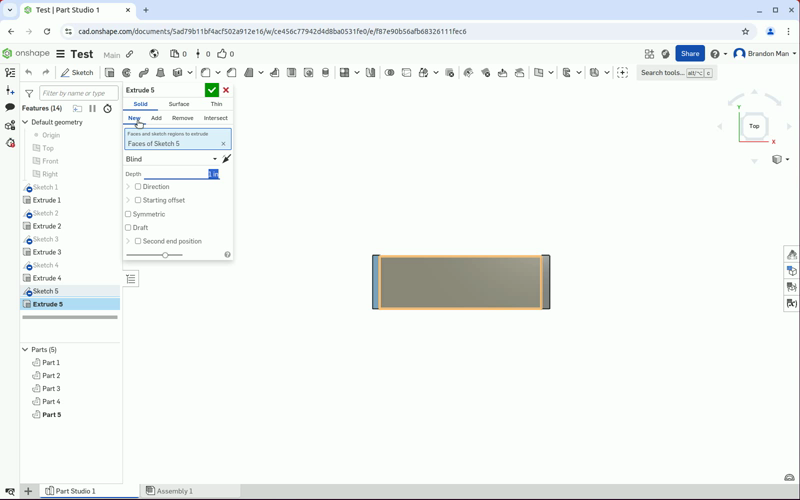
text(0.722)
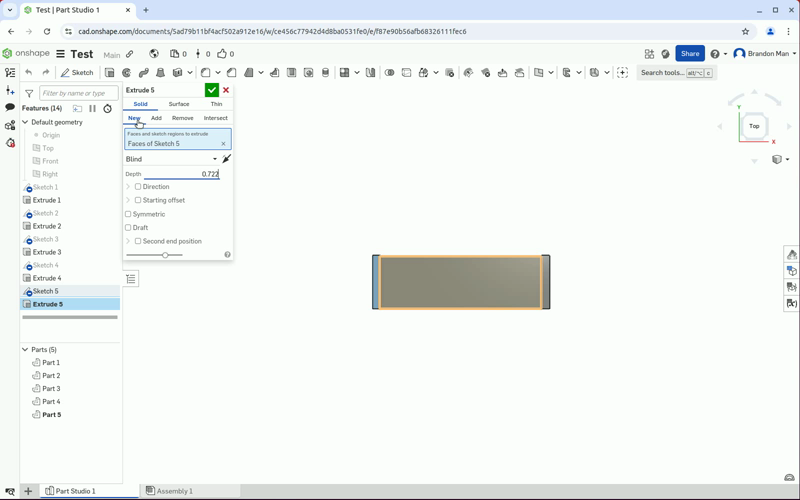
key(enter)
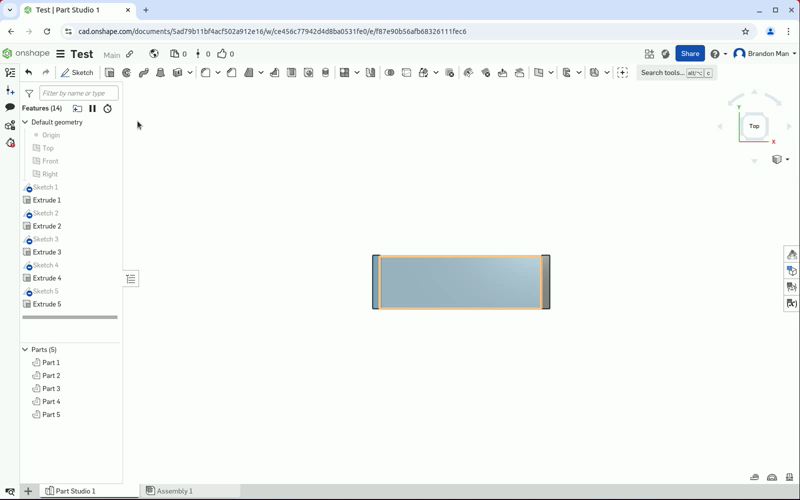
key(shift+h)
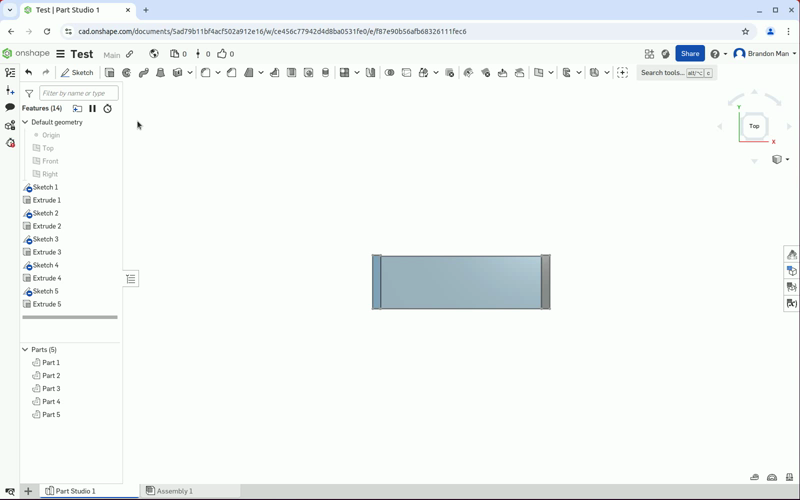
key(shift+h)
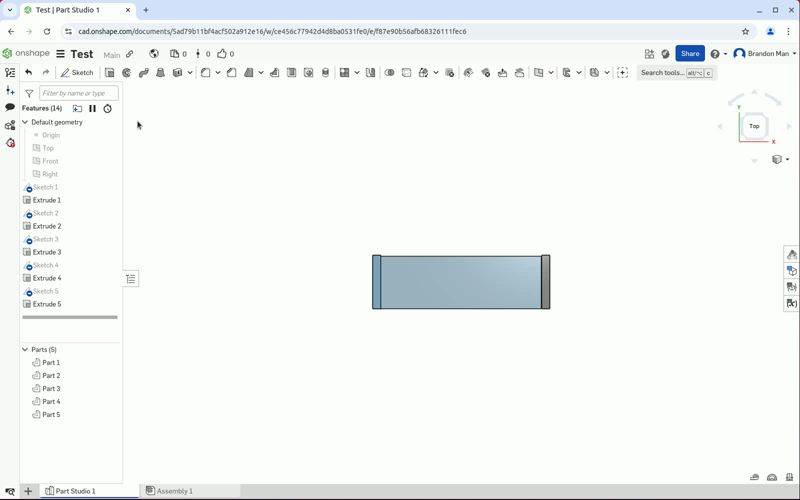
mouse_move(73, 189)
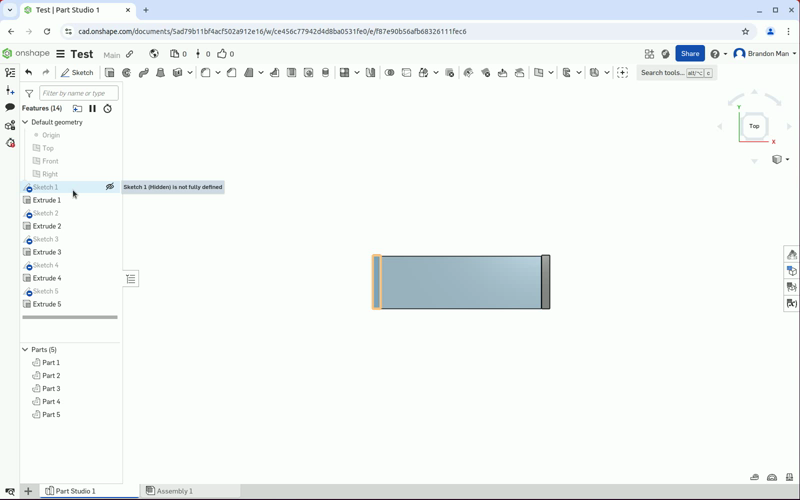
click(73, 189)
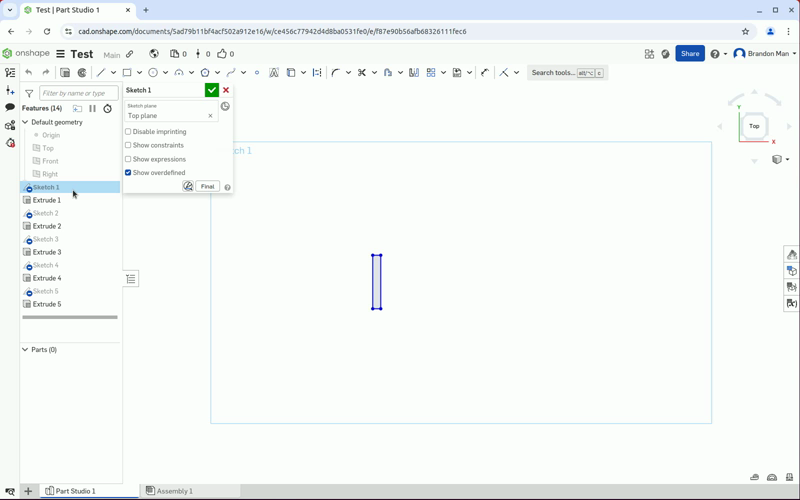
mouse_move(229, 92)
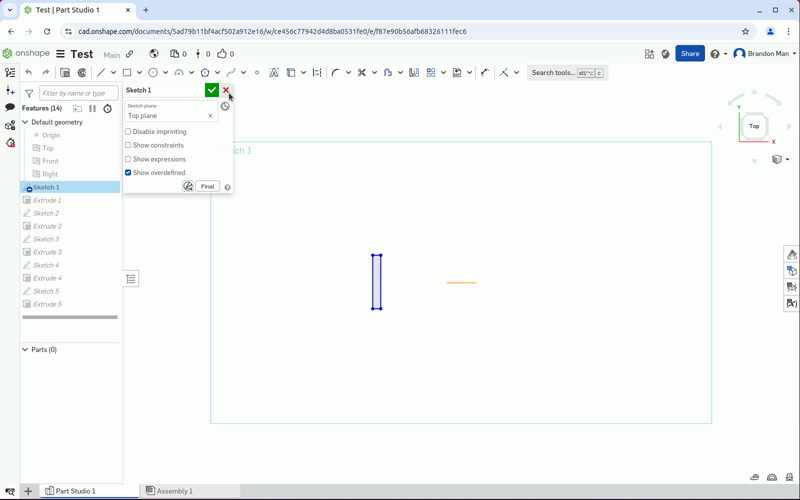
click(229, 92)
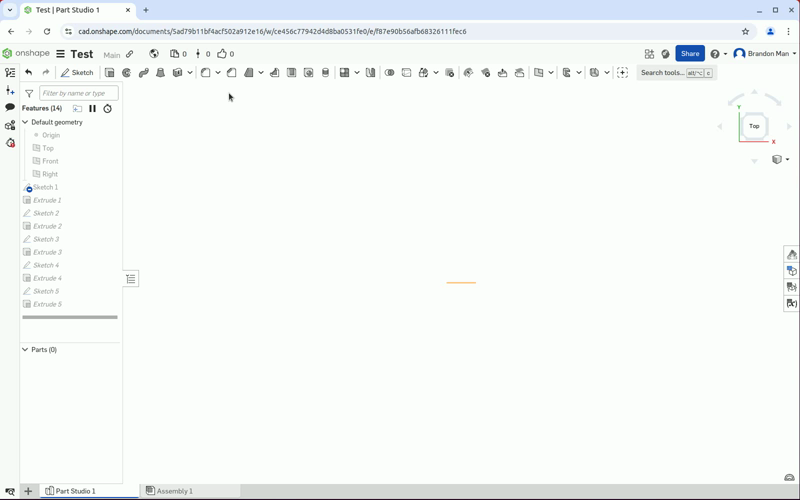
mouse_move(73, 352)
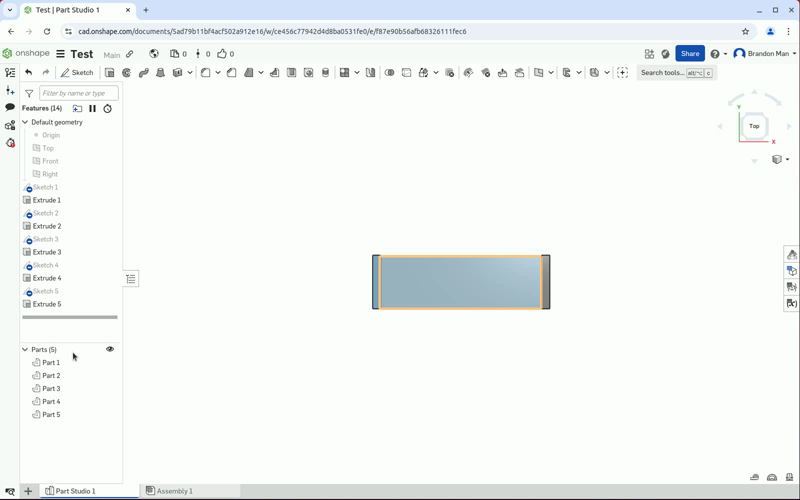
key(y)
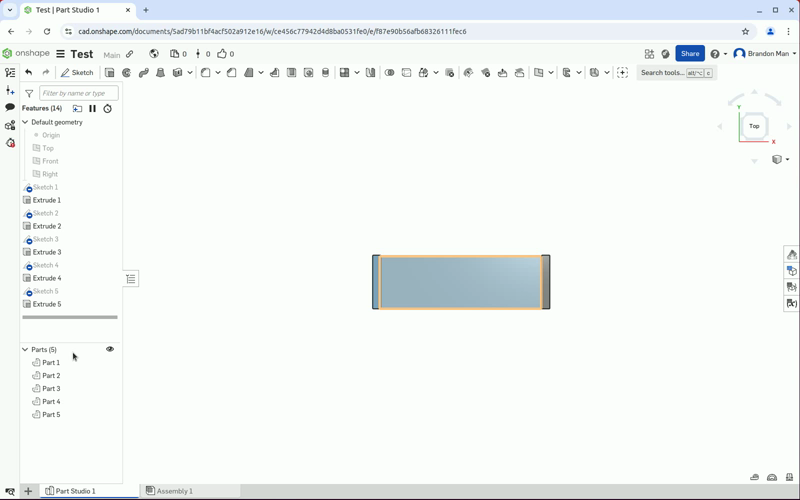
key(shift+p)
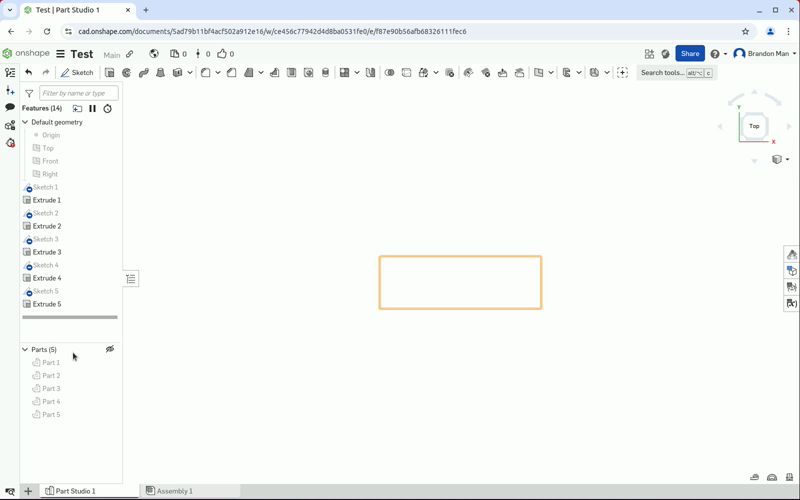
key(space)
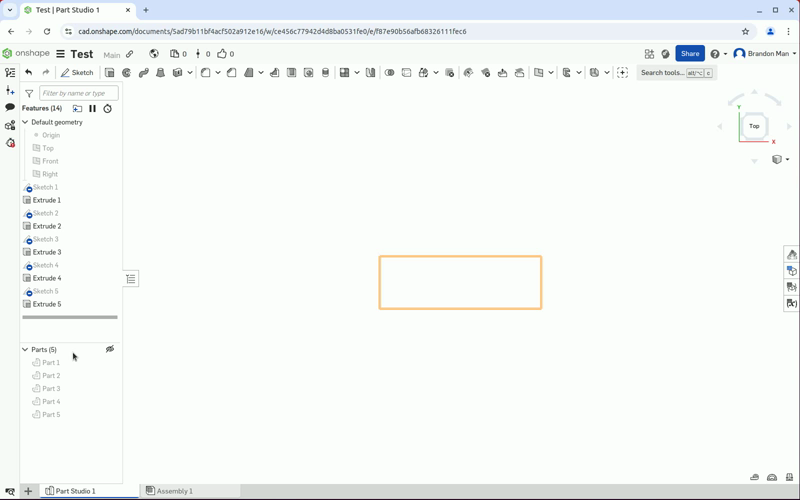
key_down(shift)
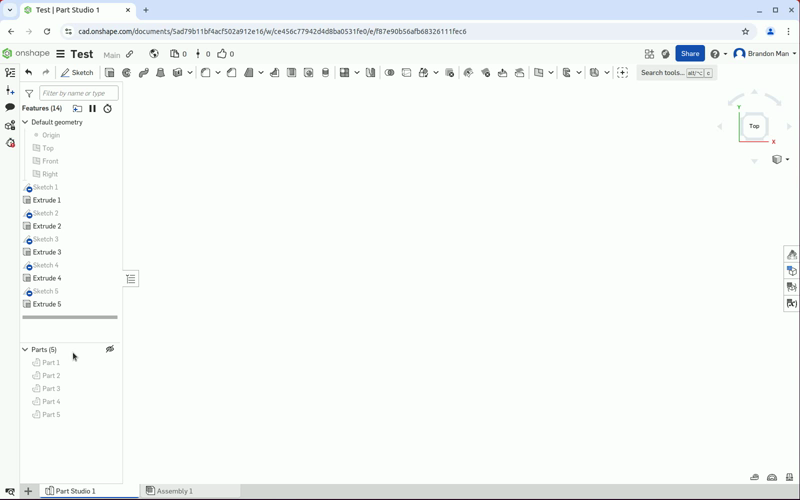
key(up)
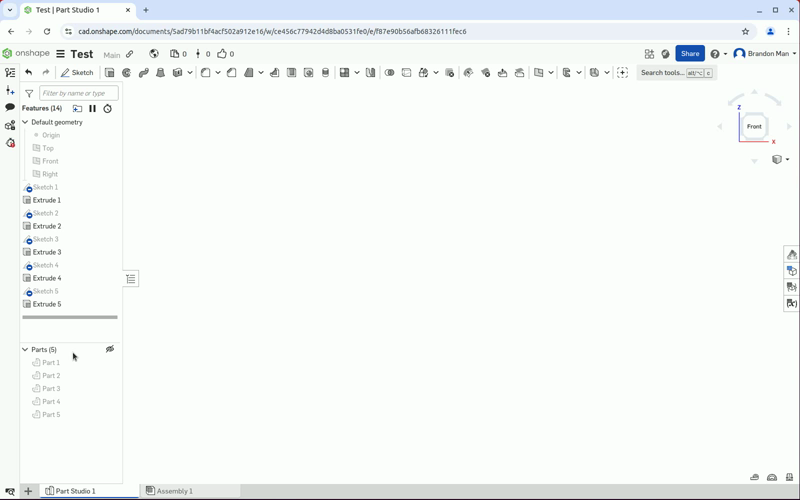
key_up(shift)
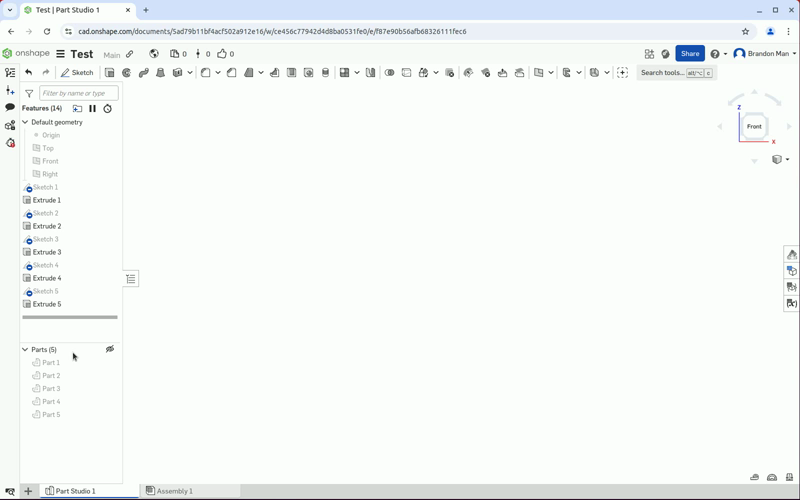
key(space)
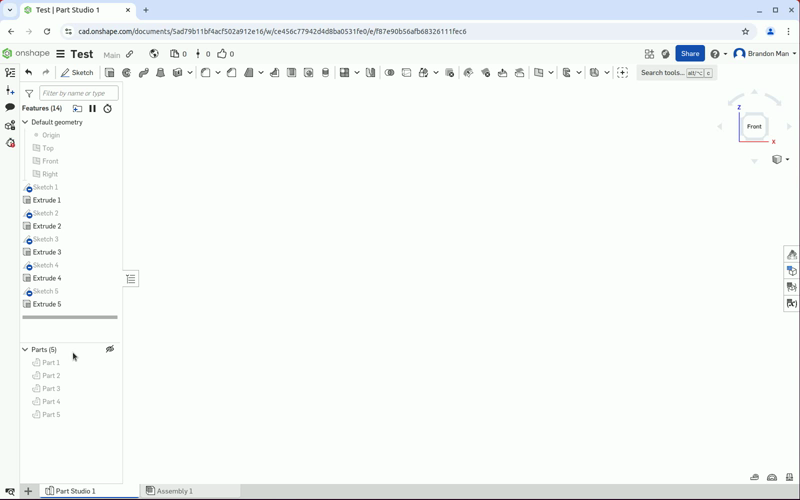
key_down(shift)
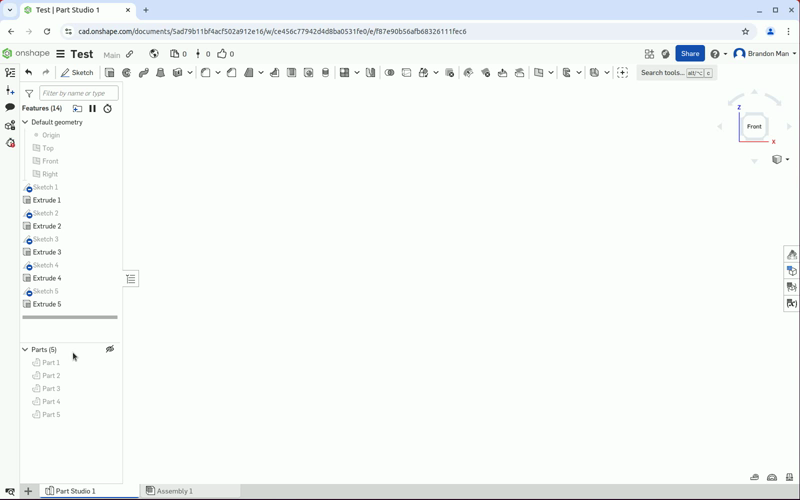
key(left)
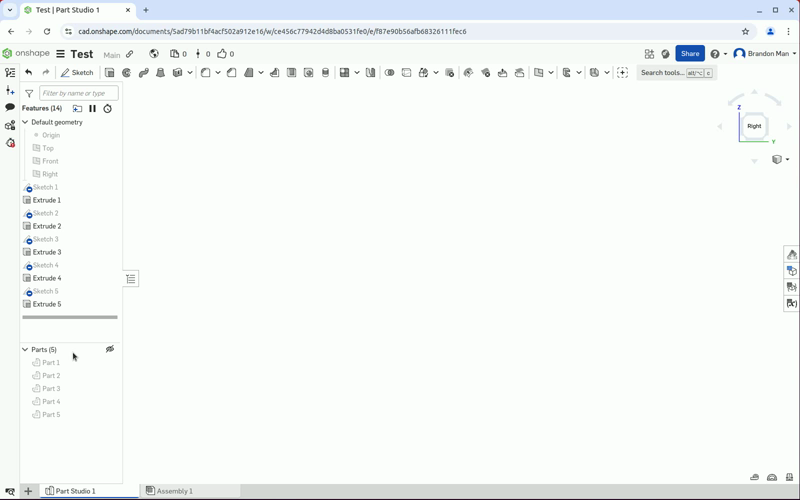
key_up(shift)
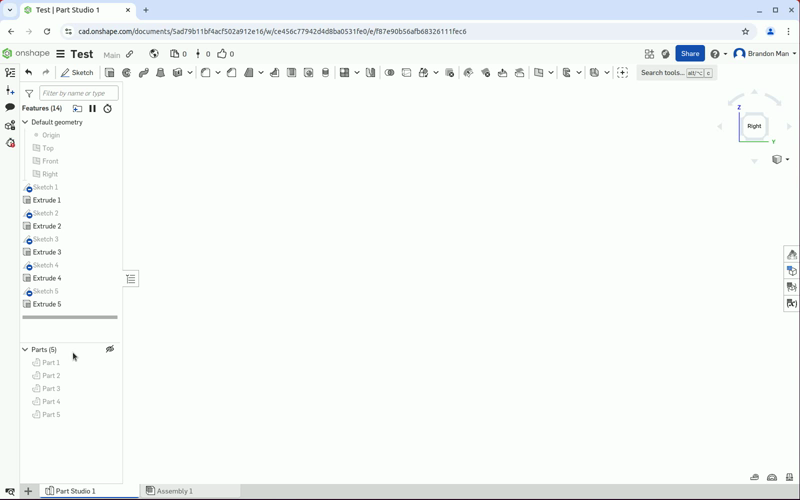
mouse_move(73, 352)
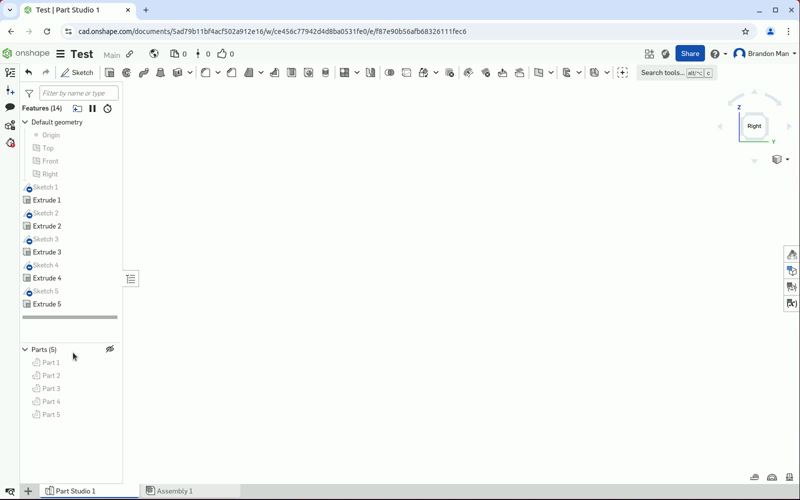
key(shift+y)
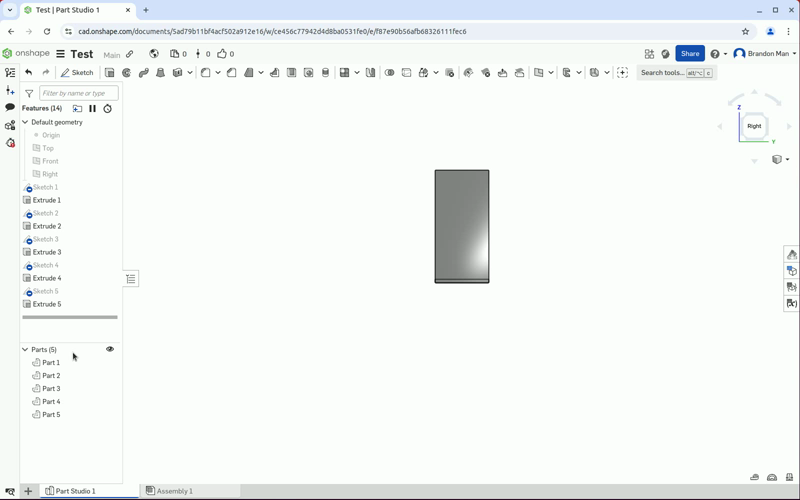
mouse_move(541, 75)
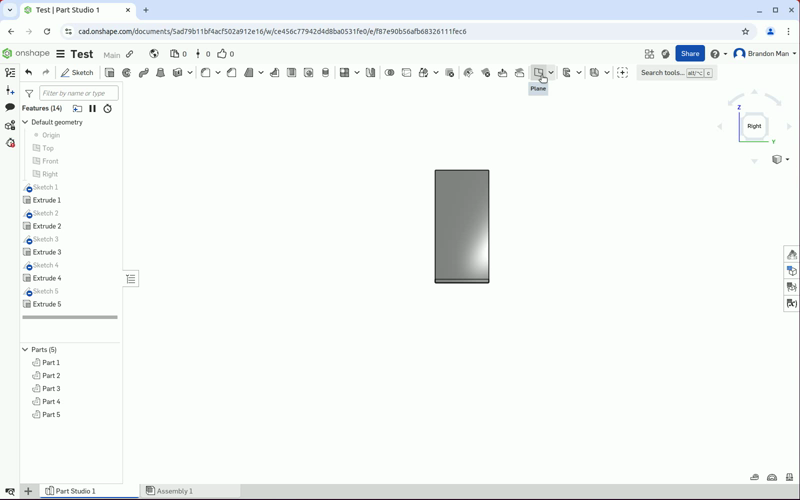
click(541, 75)
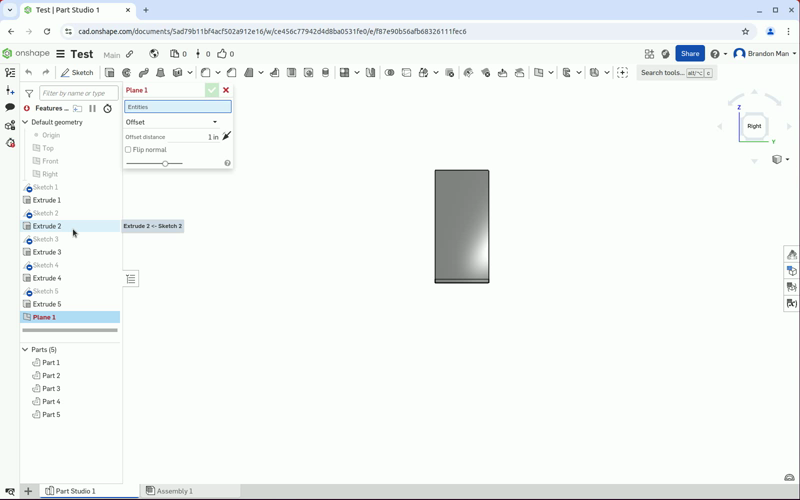
scroll(3)
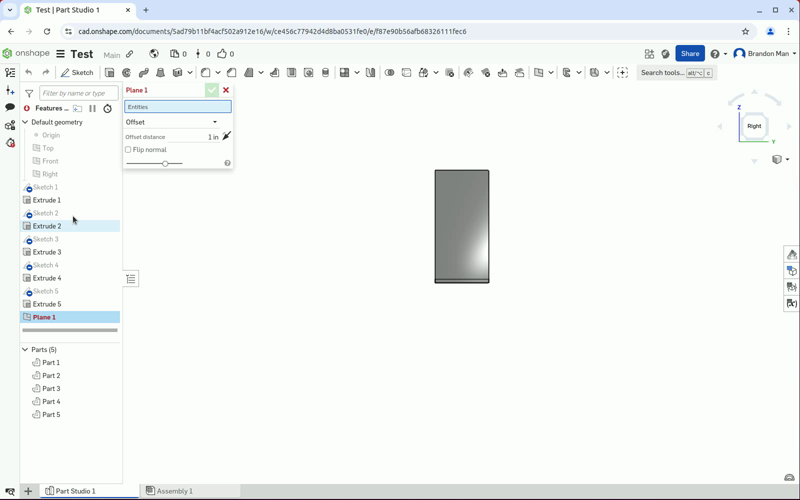
mouse_move(73, 176)
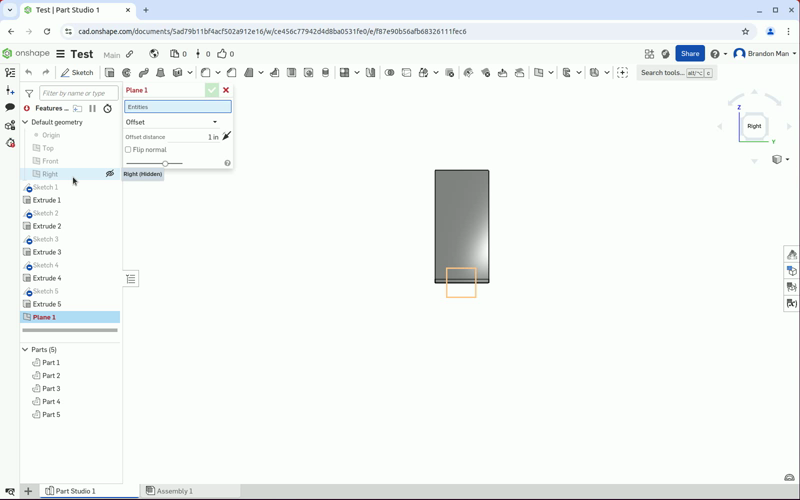
click(73, 176)
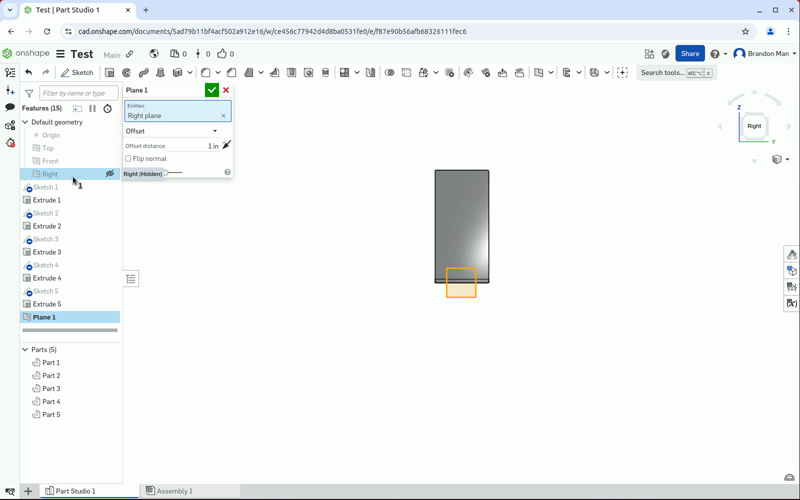
key(tab, 2)
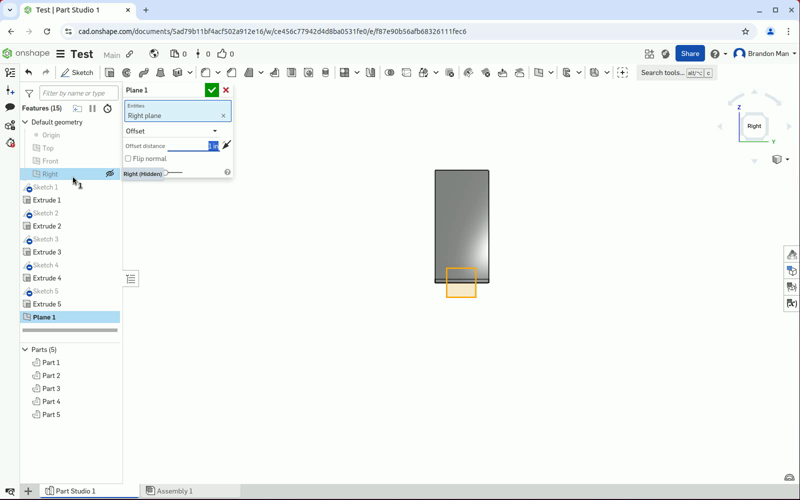
text(18.055)
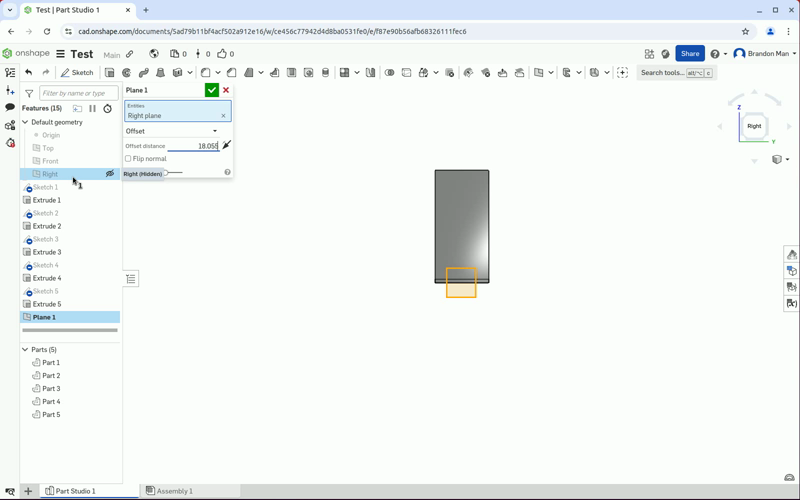
key(enter, 2)
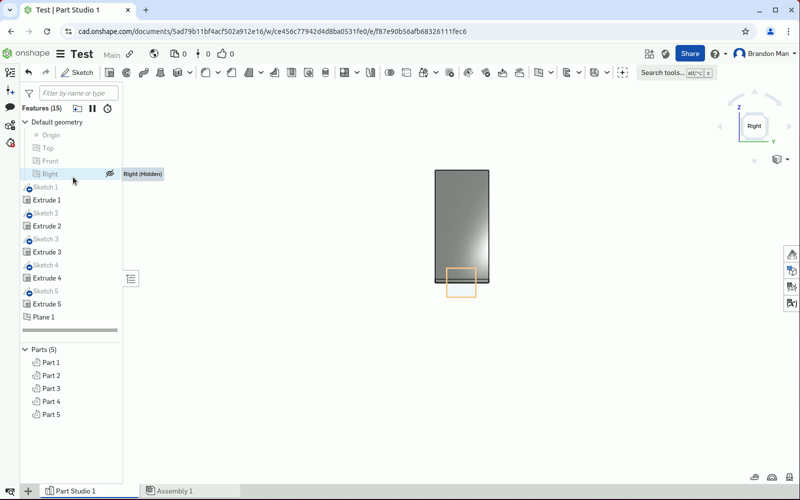
key(shift+s)
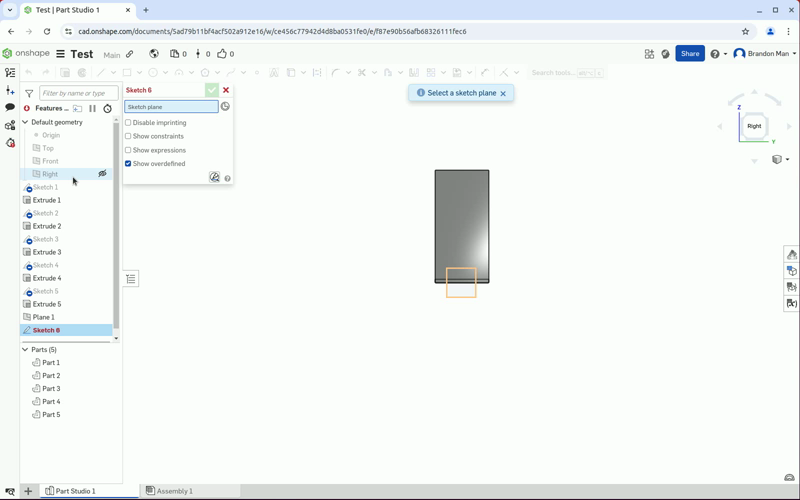
mouse_move(69, 319)
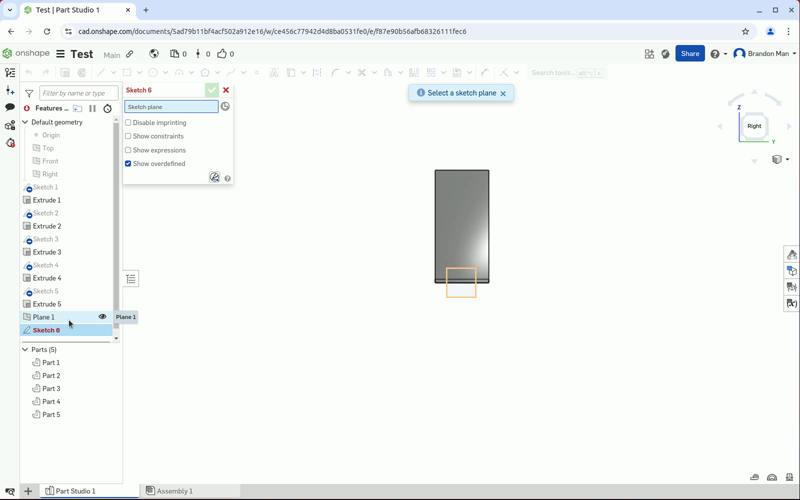
click(69, 319)
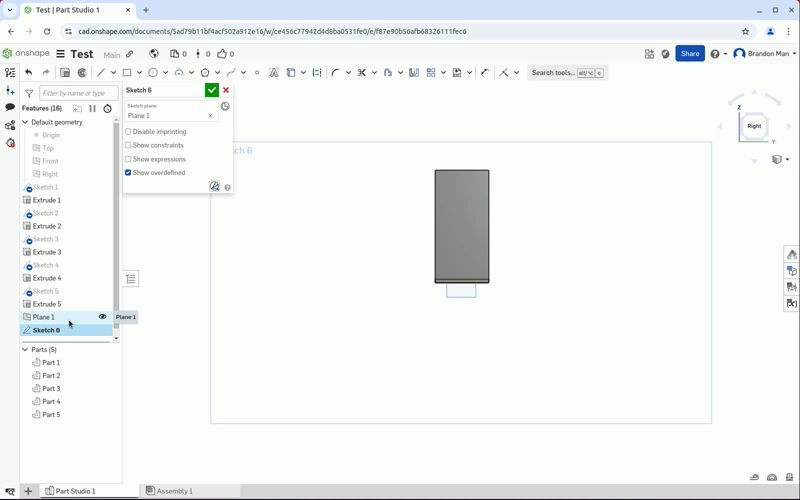
mouse_move(73, 352)
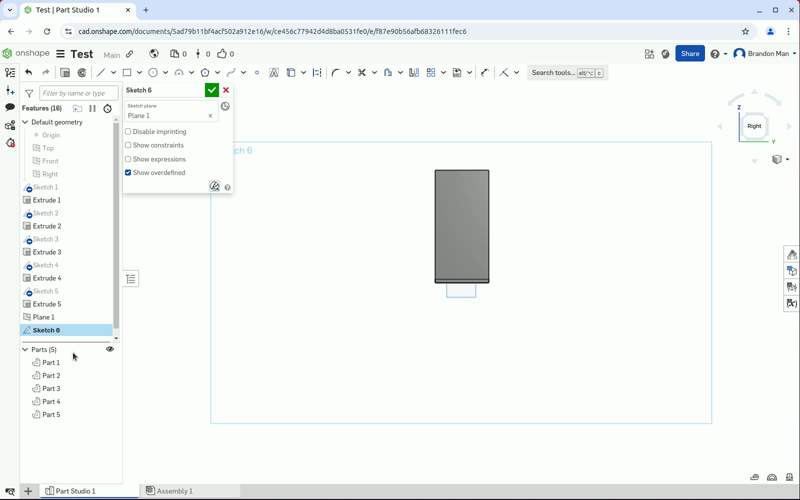
key(y)
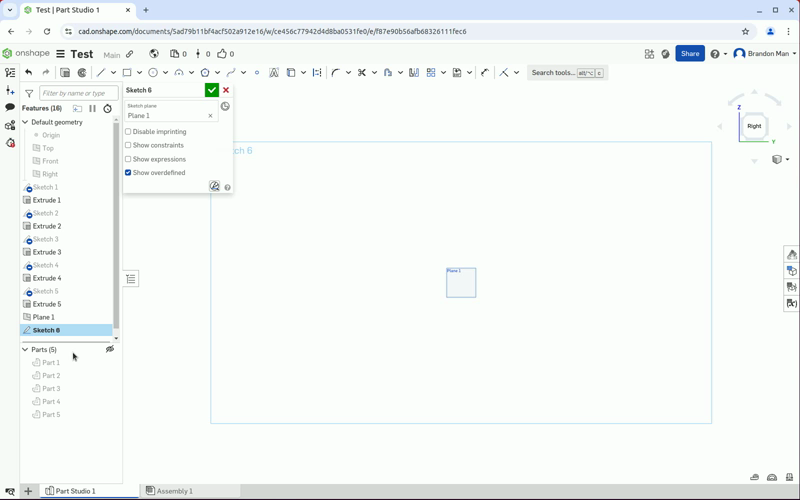
key(l)
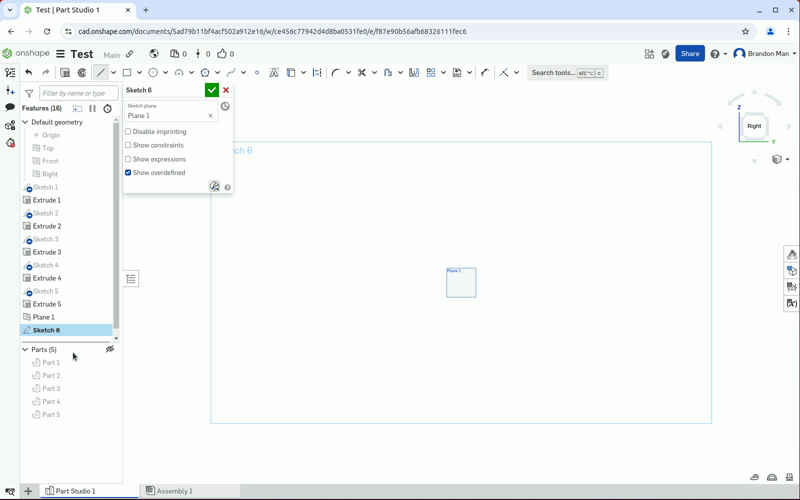
key_down(shift)
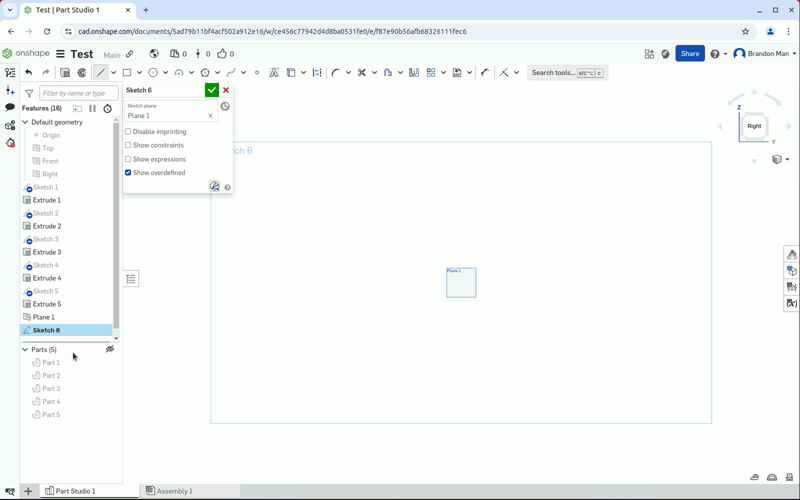
mouse_move(454, 185)
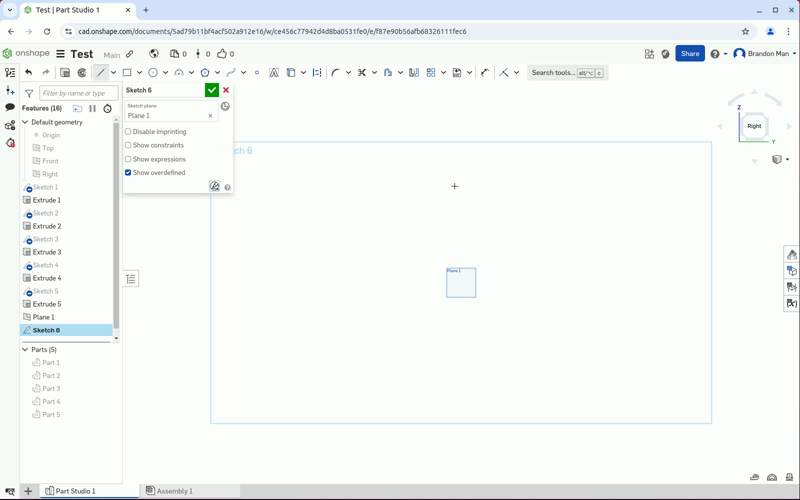
click(454, 185)
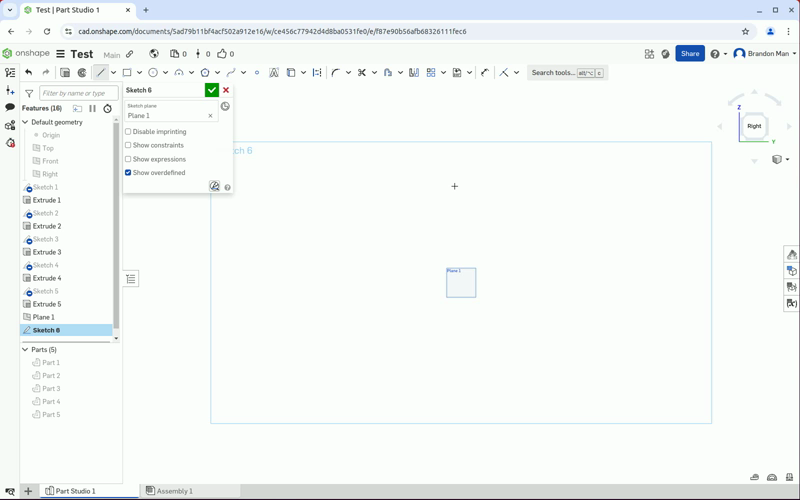
key_up(shift)
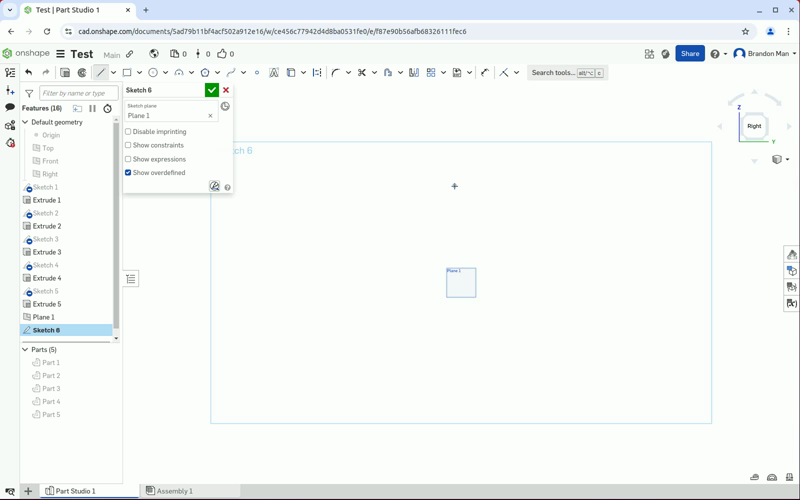
key_down(shift)
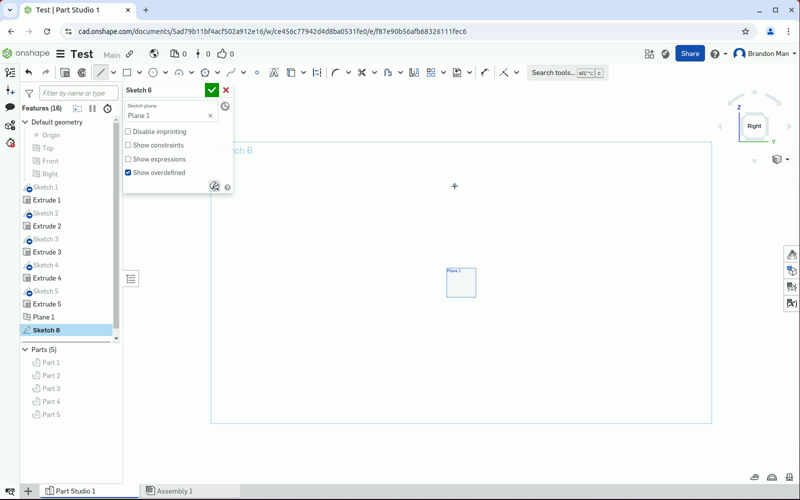
mouse_move(484, 185)
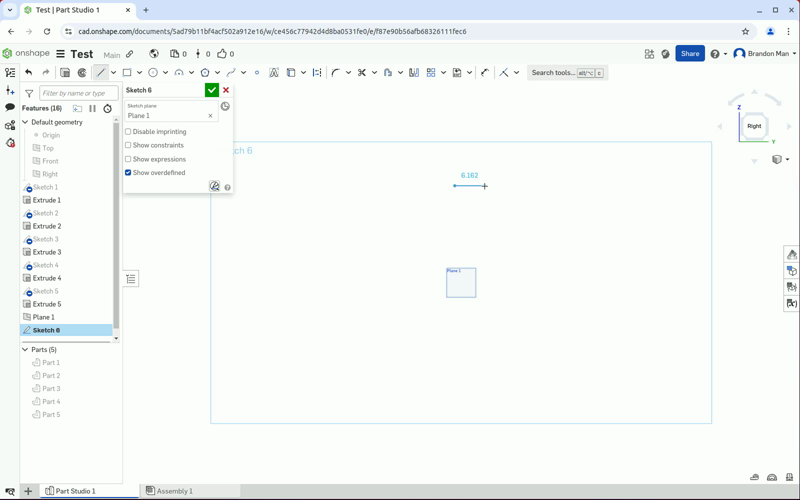
mouse_move(467, 185)
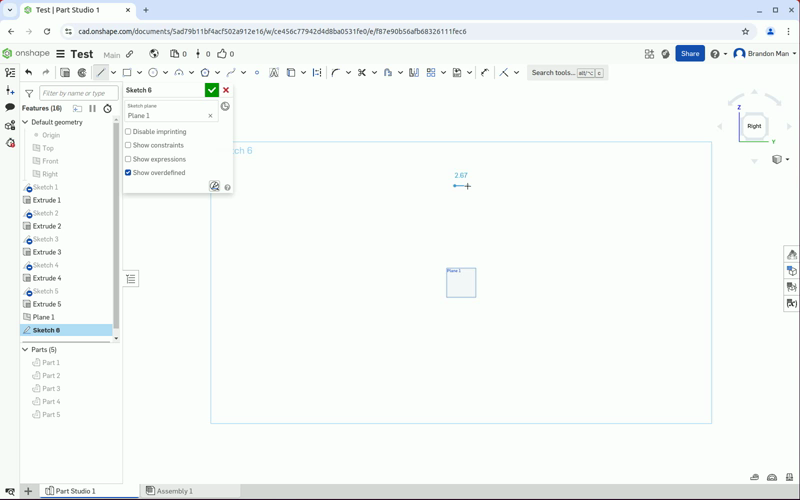
click(467, 185)
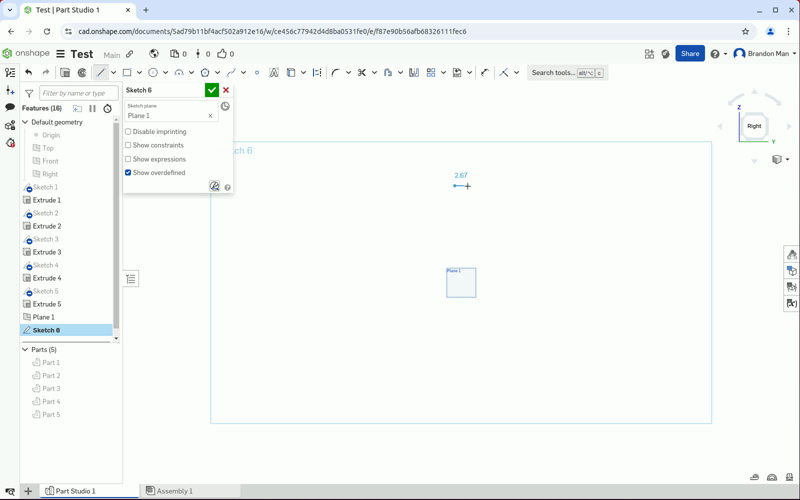
key_up(shift)
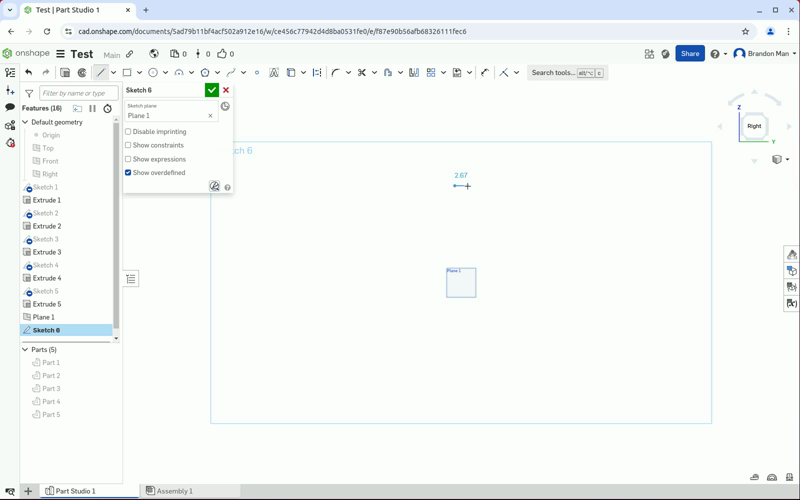
key_down(shift)
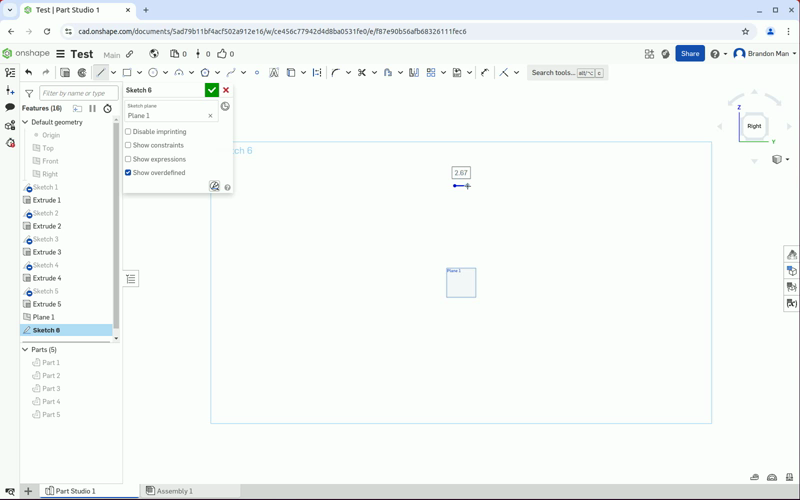
mouse_move(497, 185)
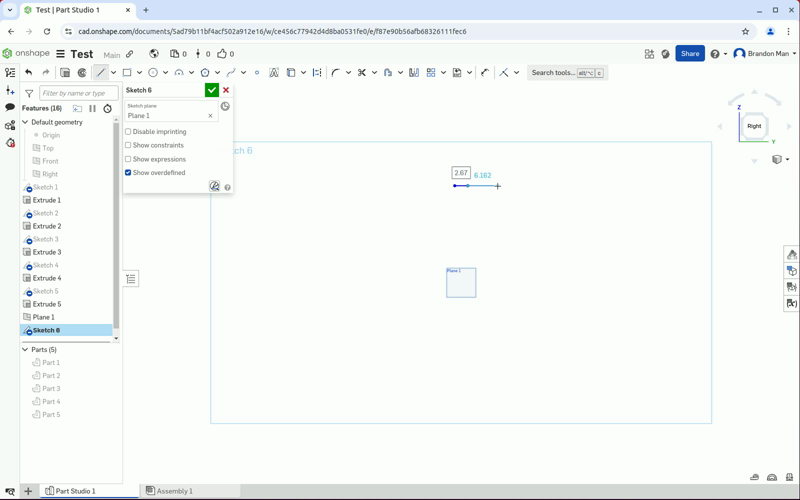
mouse_move(467, 177)
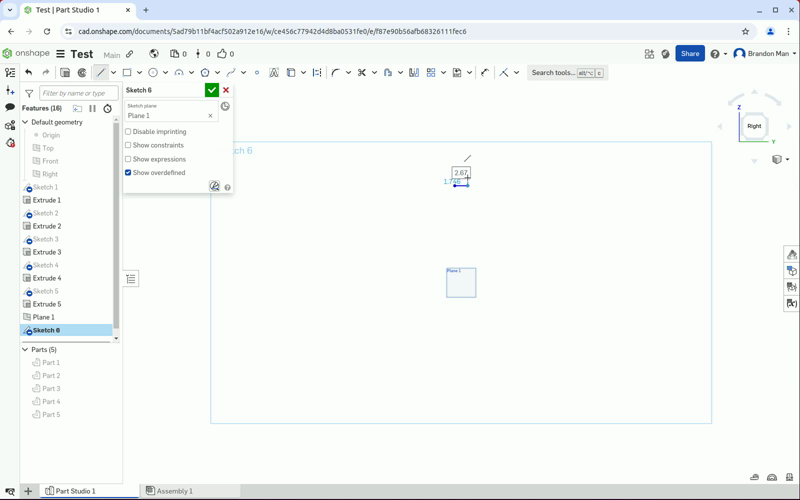
click(467, 177)
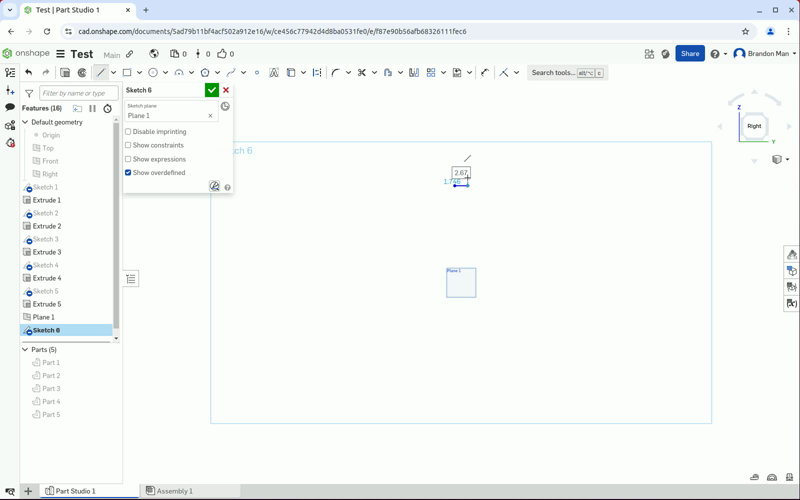
key_up(shift)
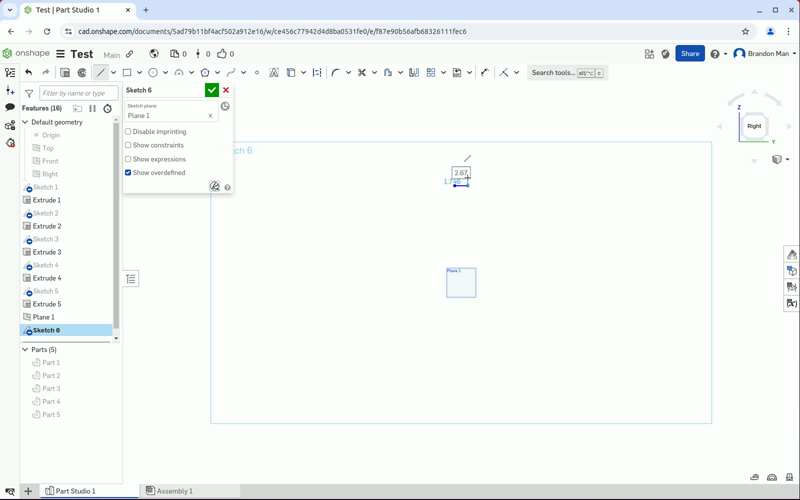
key_down(shift)
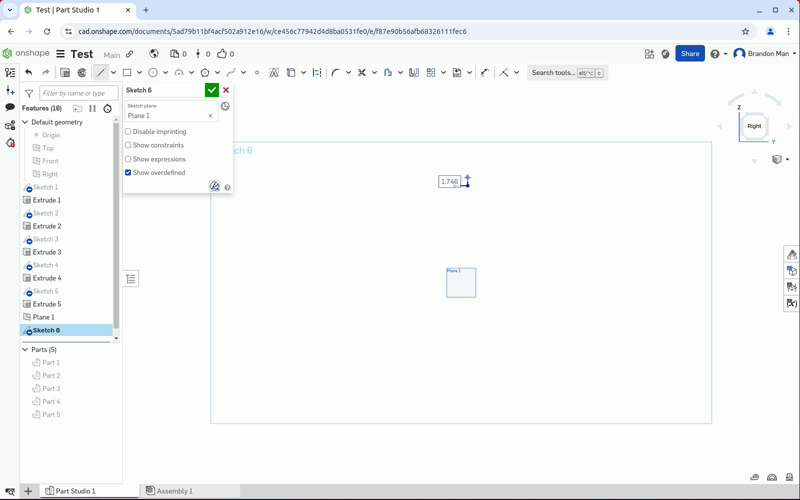
mouse_move(497, 177)
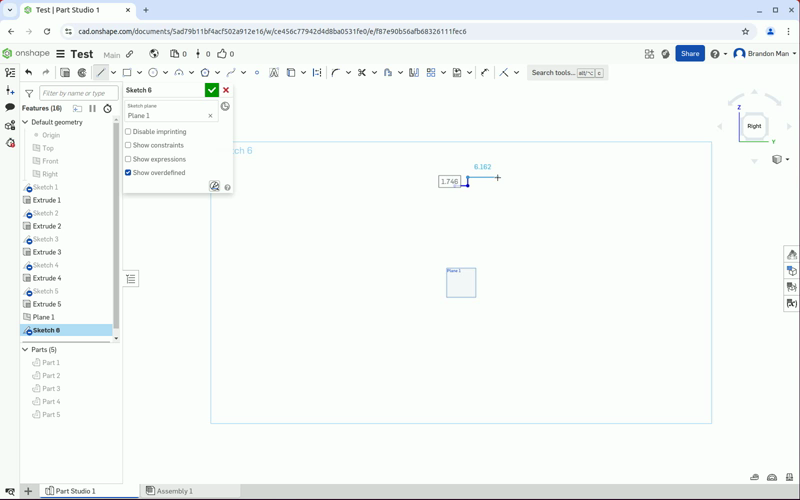
mouse_move(454, 177)
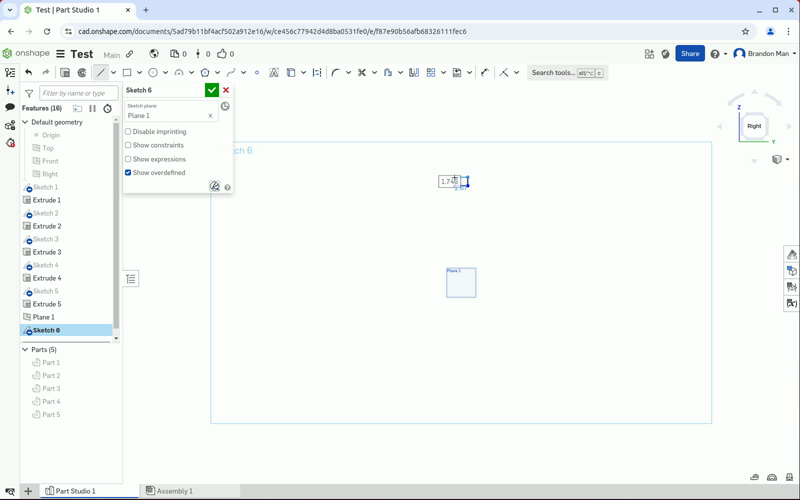
click(454, 177)
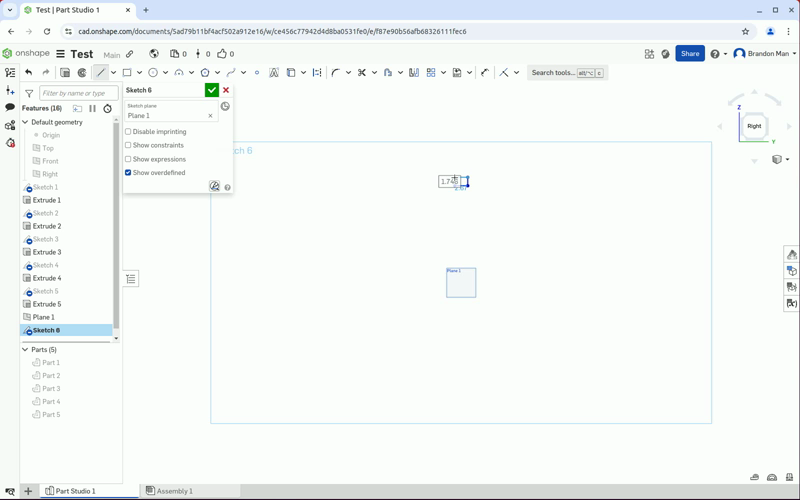
key_up(shift)
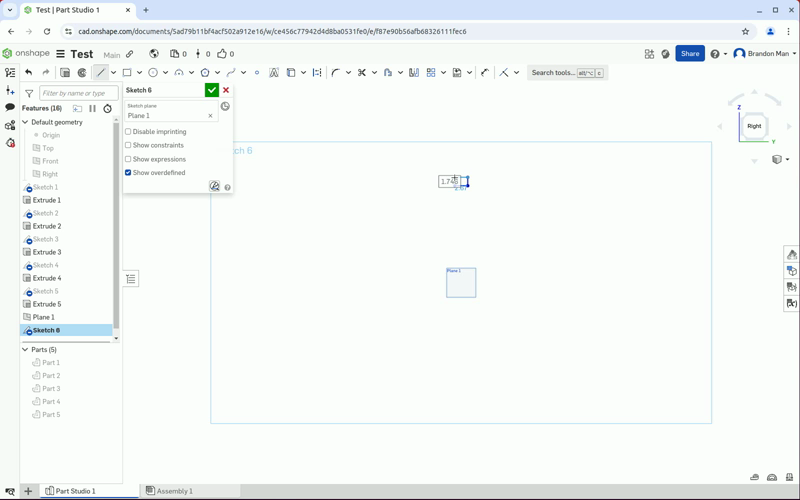
mouse_move(484, 177)
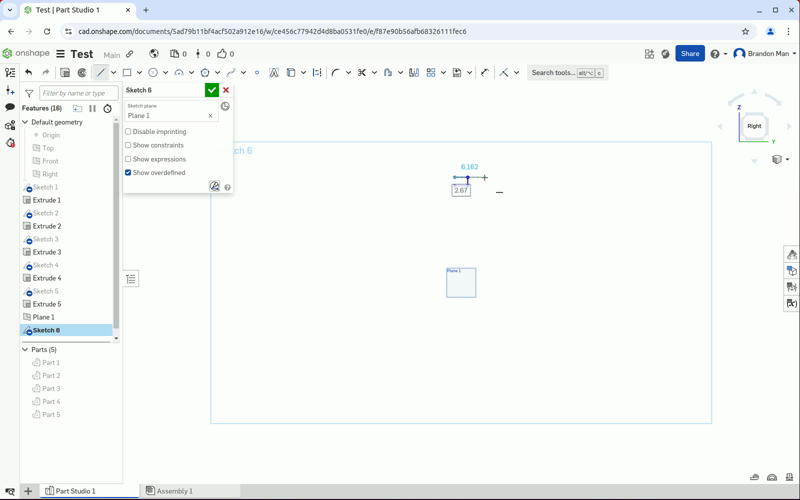
key_down(shift)
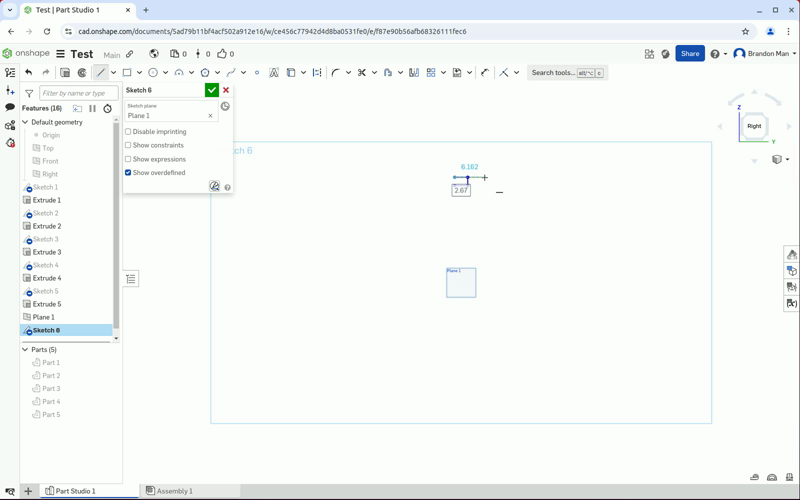
mouse_move(454, 185)
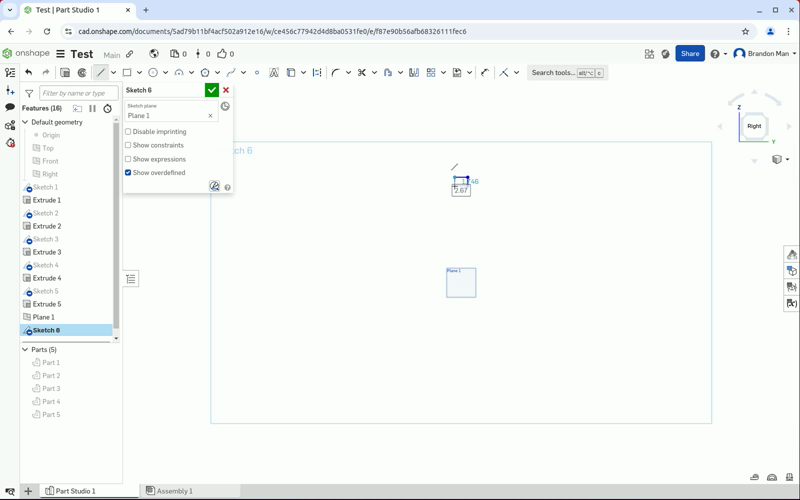
key_up(shift)
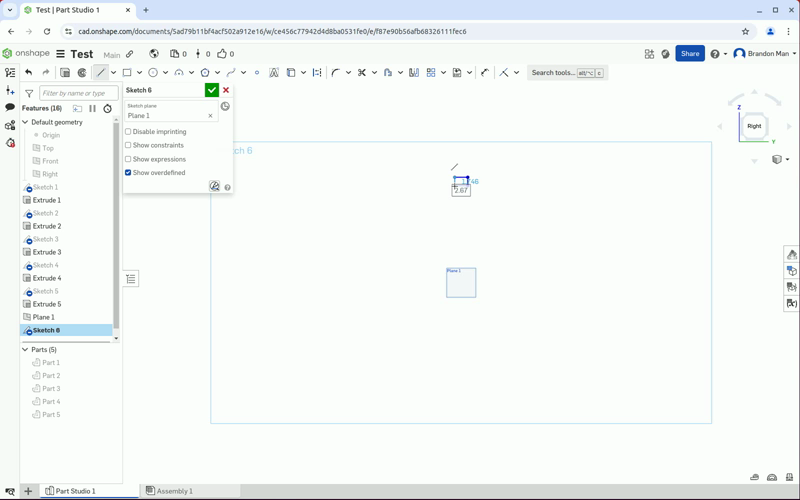
click(454, 185)
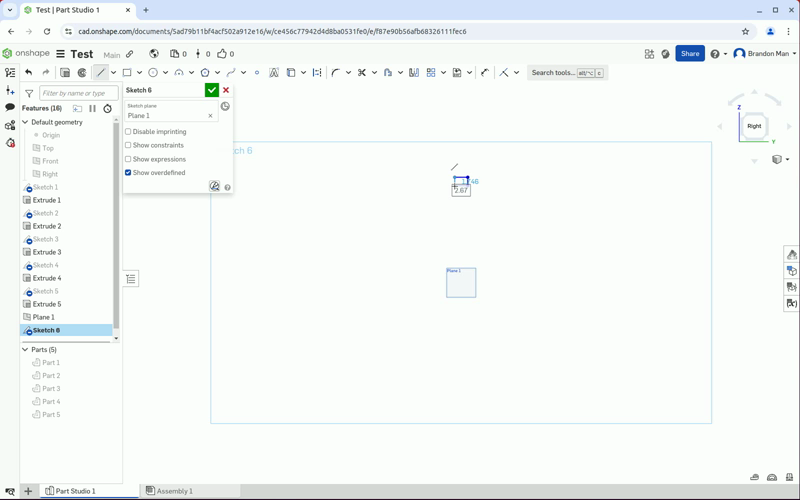
key(esc)
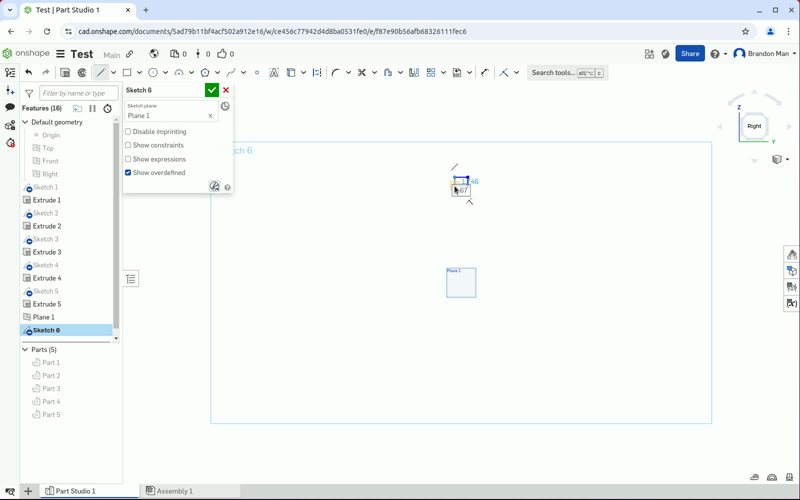
mouse_move(463, 181)
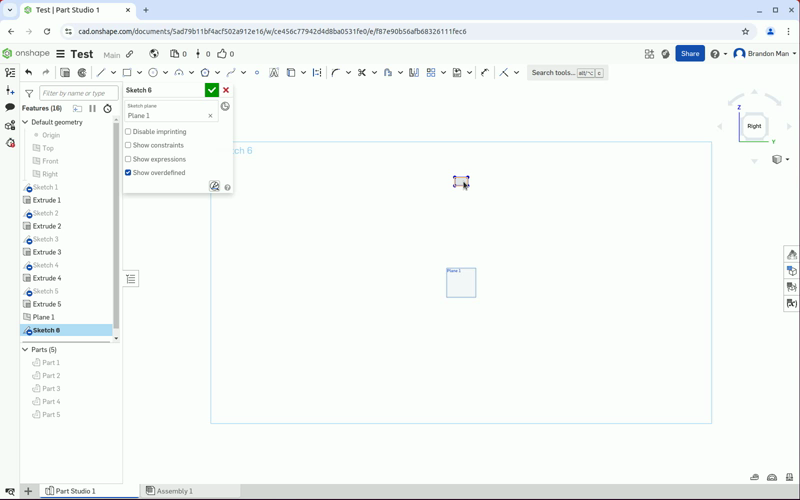
scroll(6)
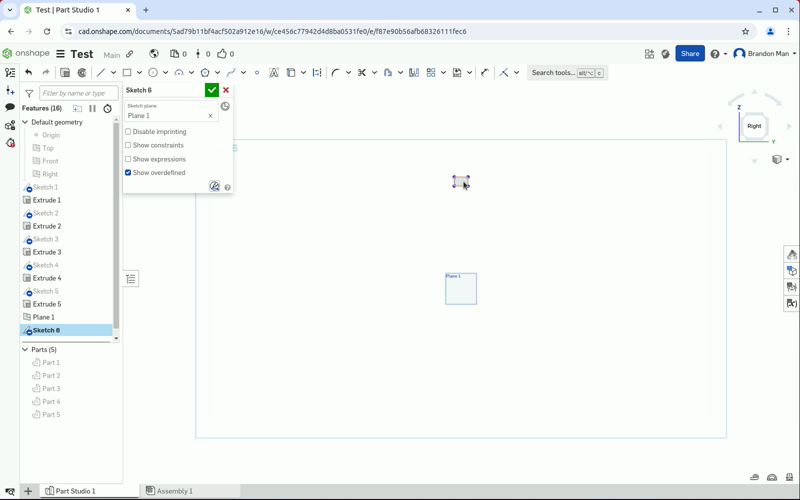
scroll(6)
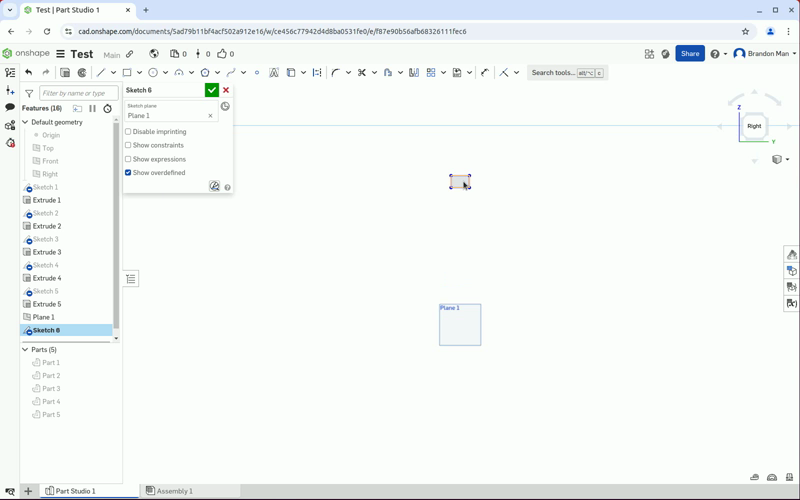
scroll(6)
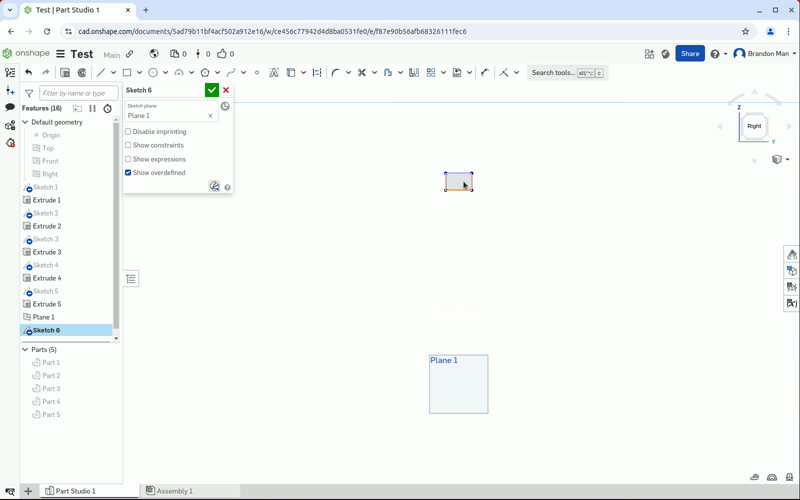
scroll(6)
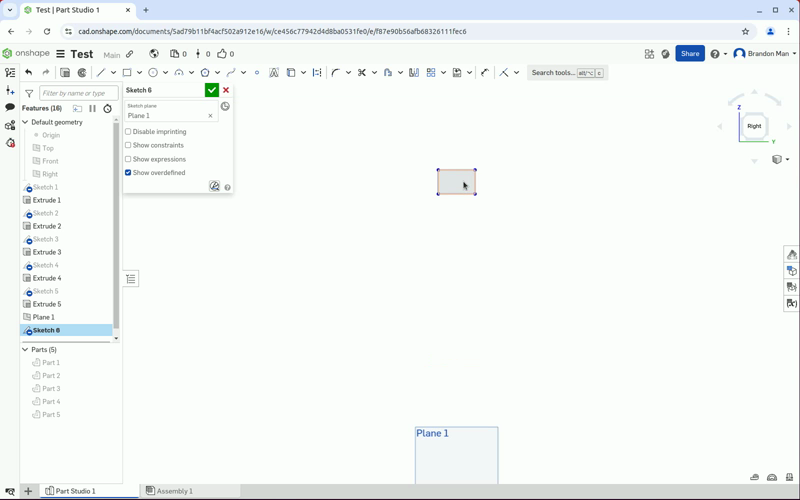
scroll(6)
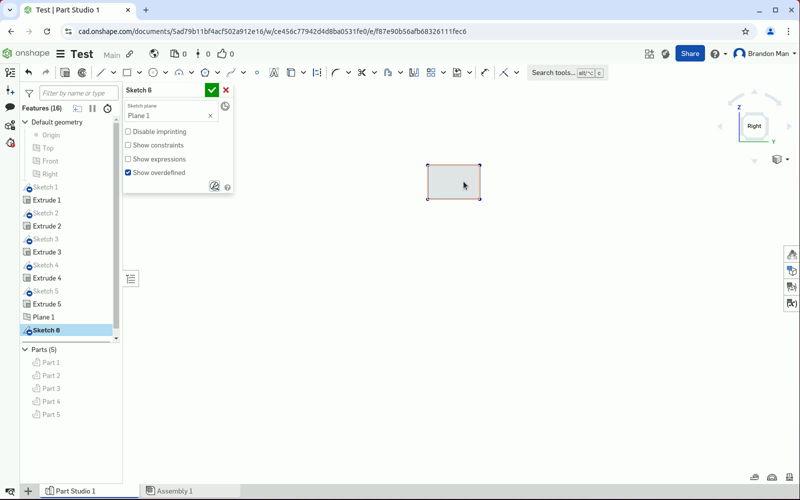
scroll(6)
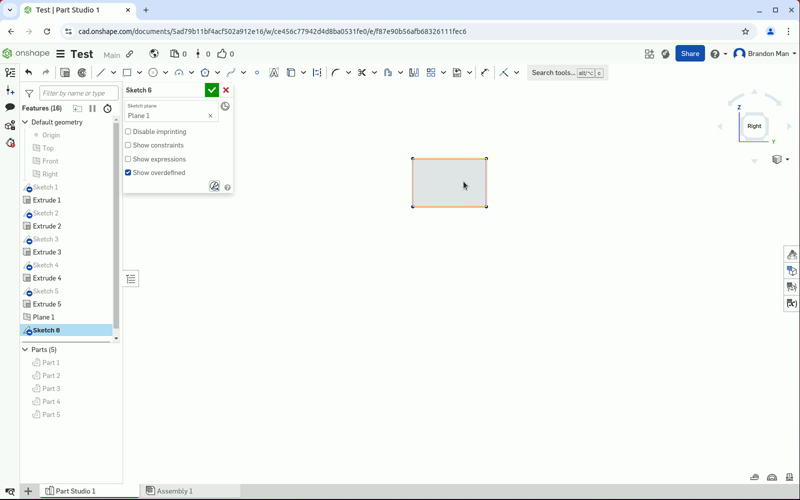
scroll(6)
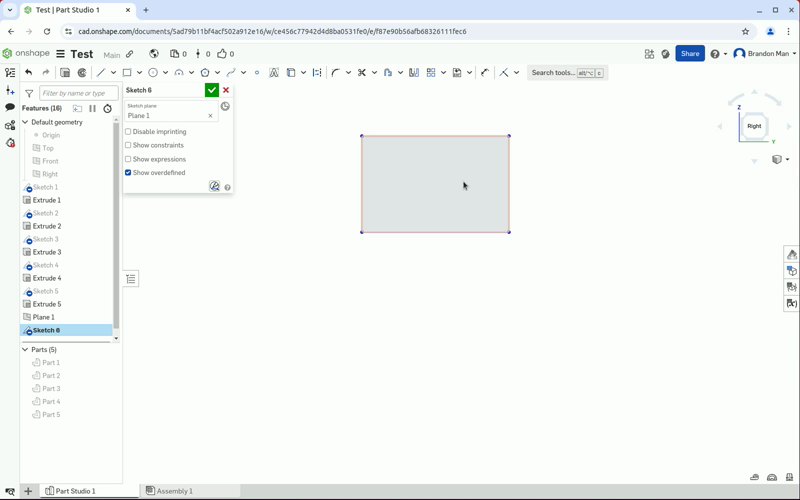
click(463, 181)
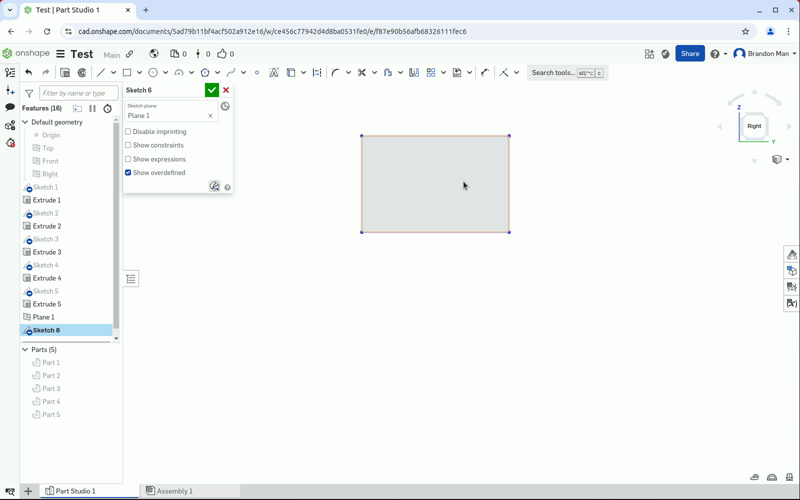
scroll(-6)
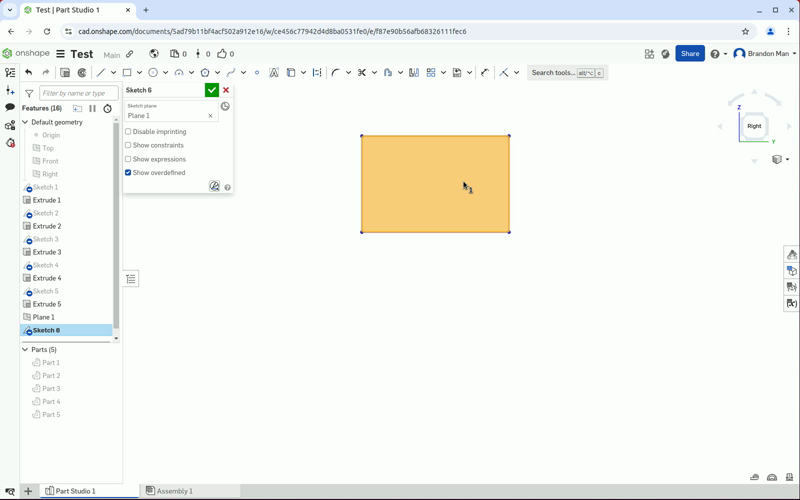
scroll(-6)
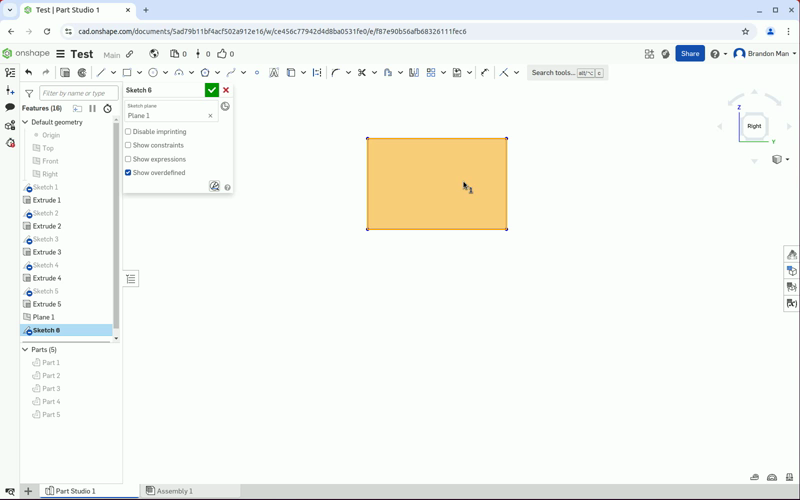
scroll(-6)
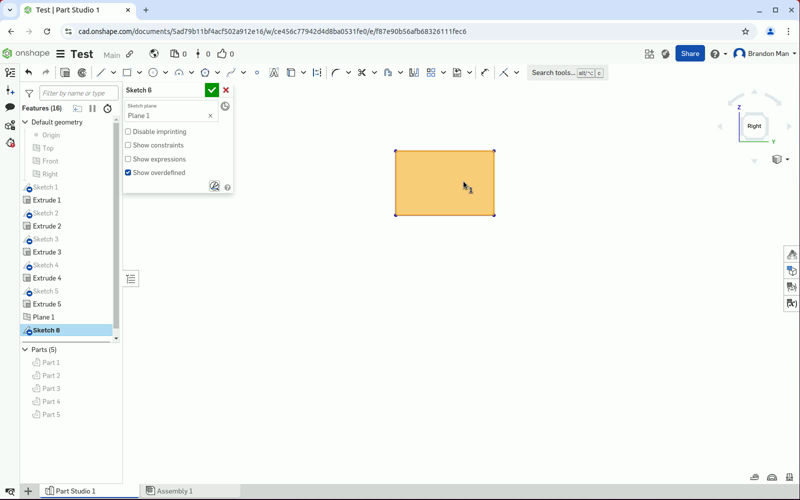
scroll(-6)
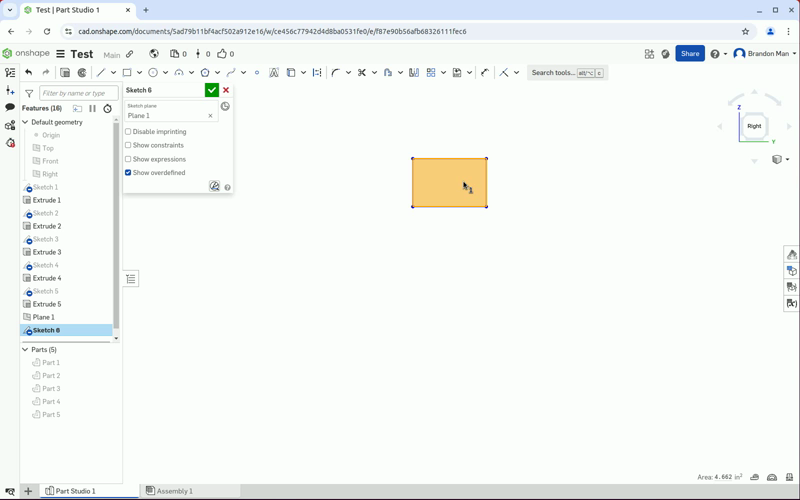
scroll(-6)
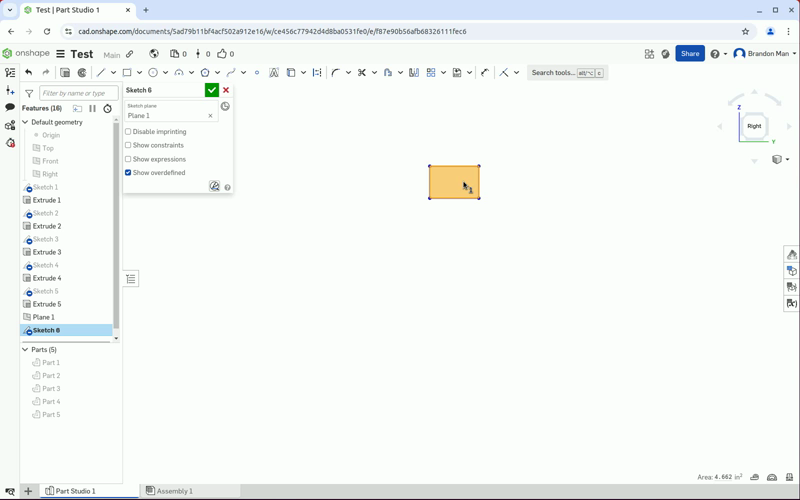
scroll(-6)
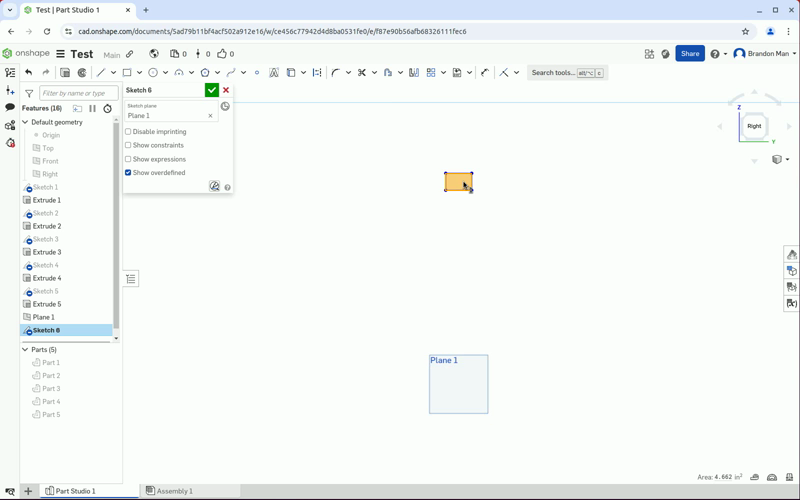
scroll(-6)
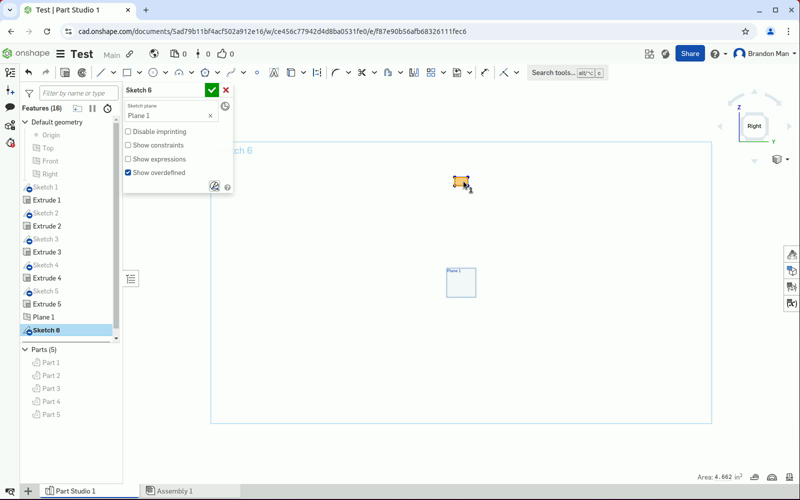
mouse_move(73, 352)
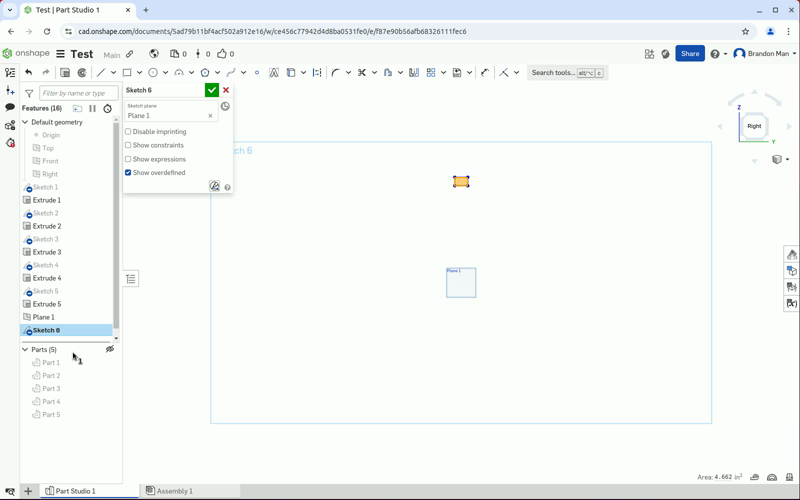
key(shift+y)
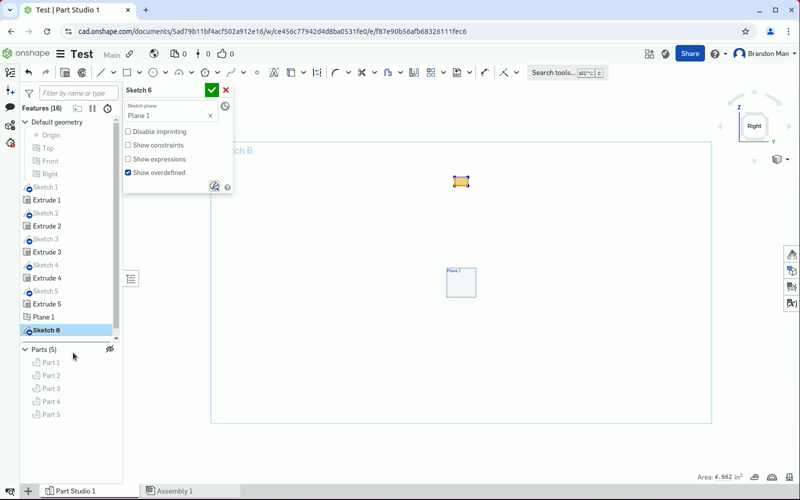
key(shift+e)
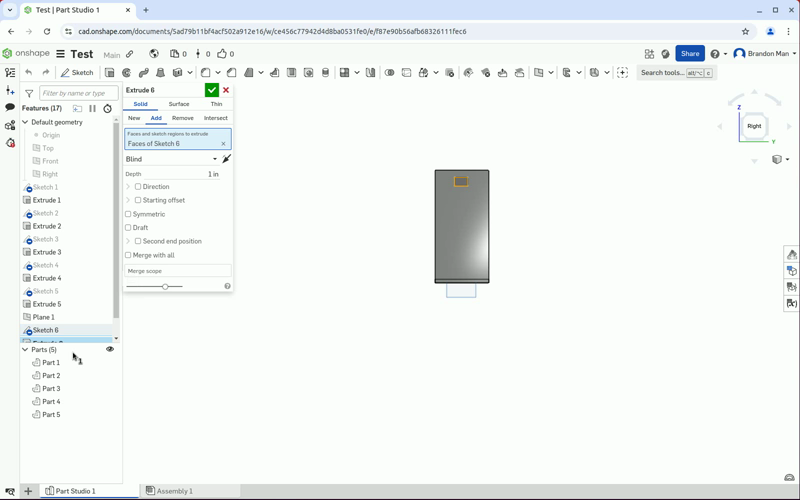
mouse_move(143, 106)
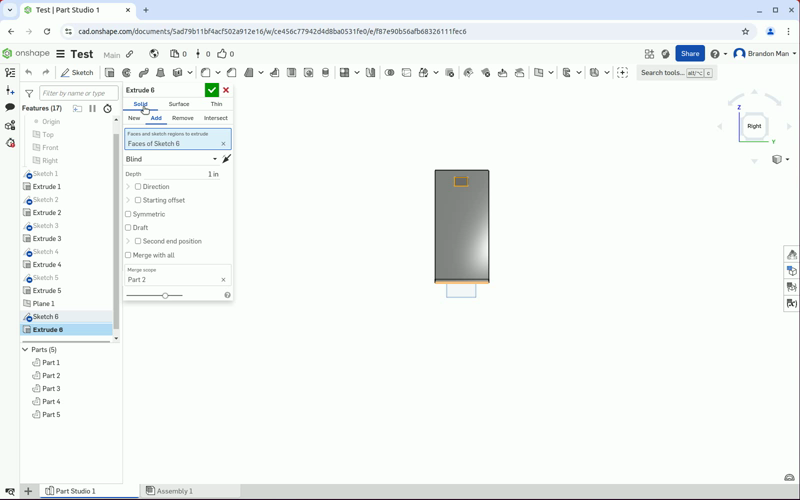
click(143, 106)
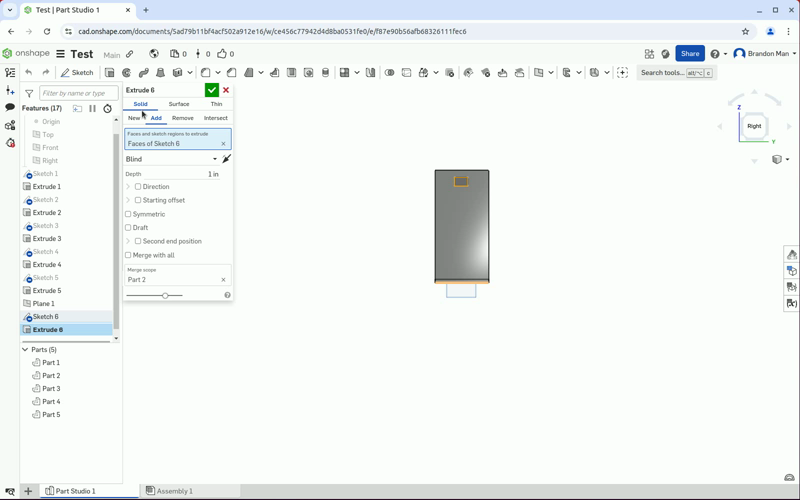
mouse_move(137, 120)
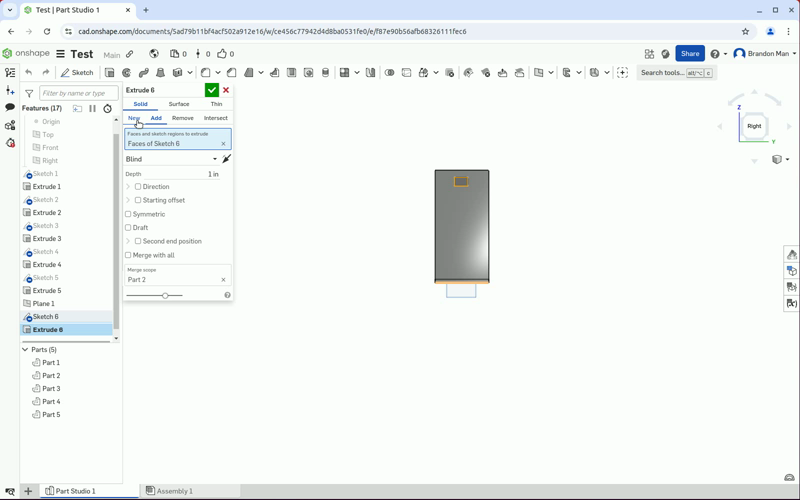
click(137, 120)
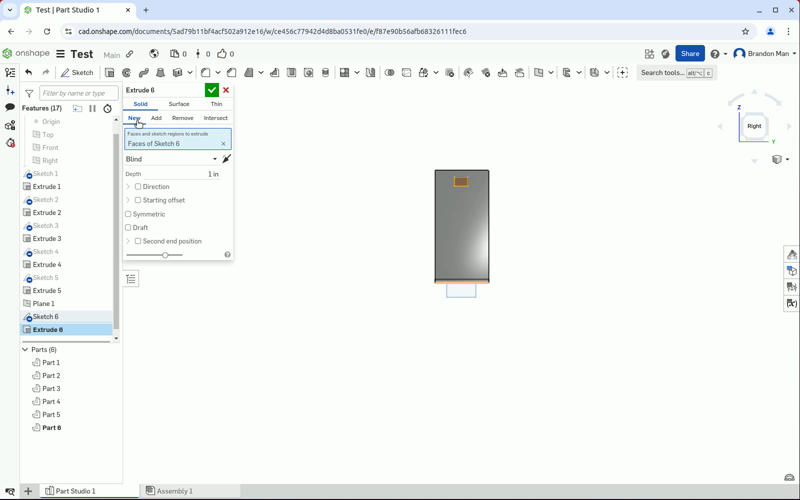
key(tab, 4)
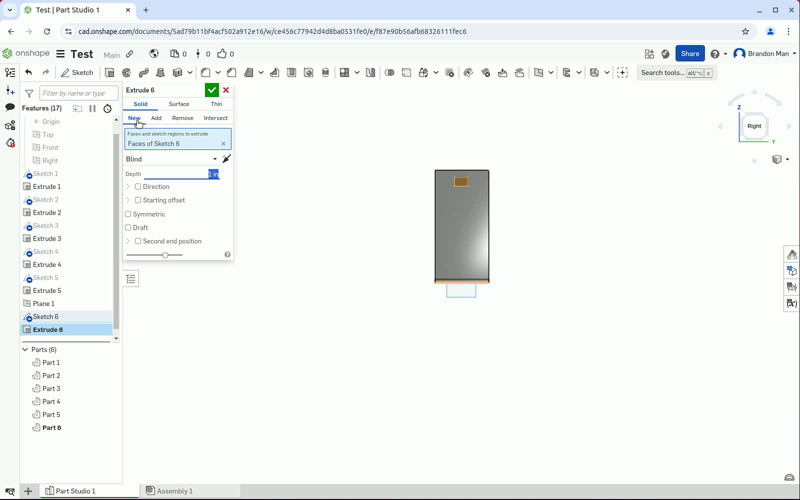
text(3.851)
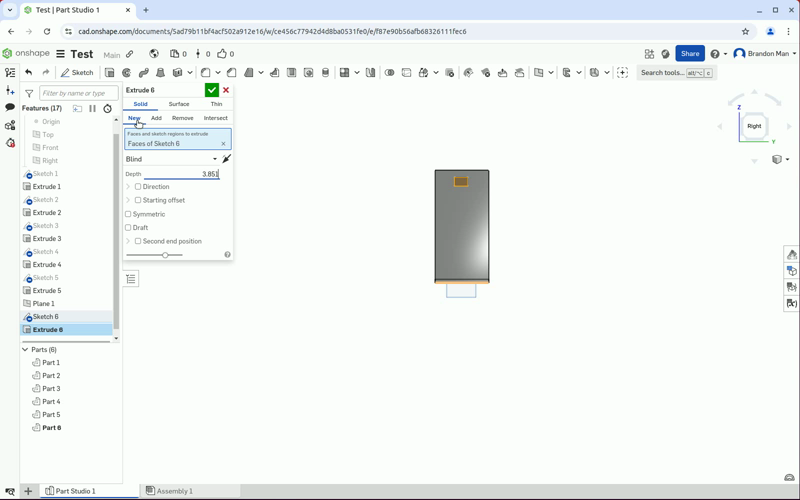
key(enter)
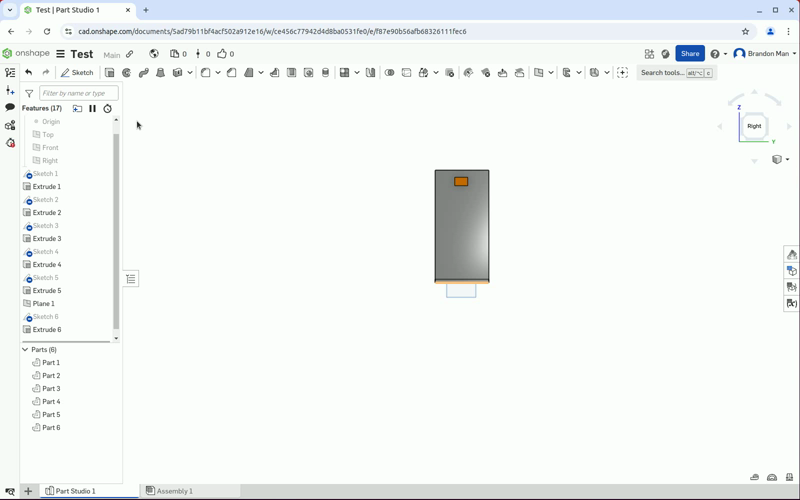
key(shift+h)
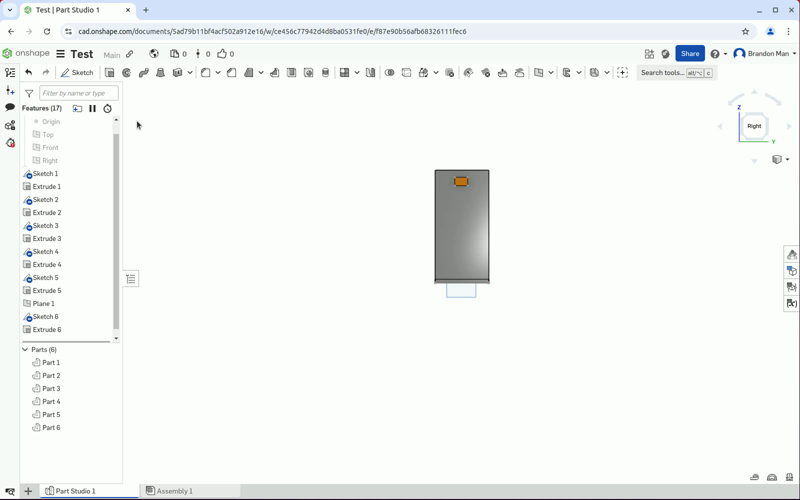
key(shift+h)
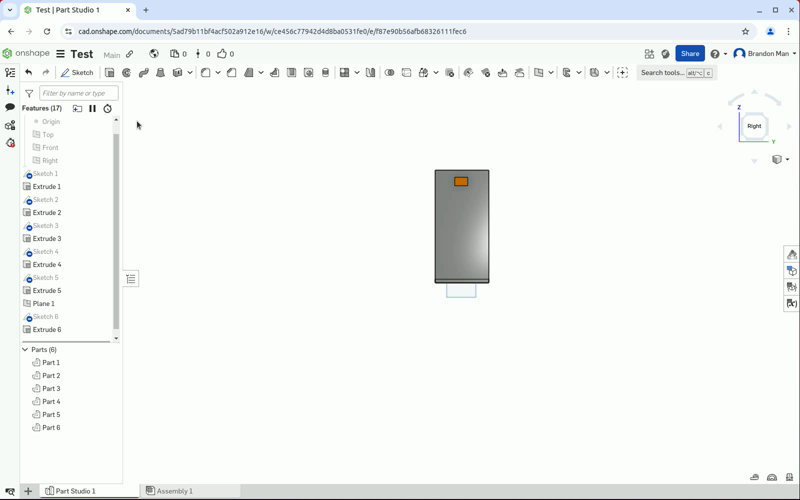
mouse_move(69, 176)
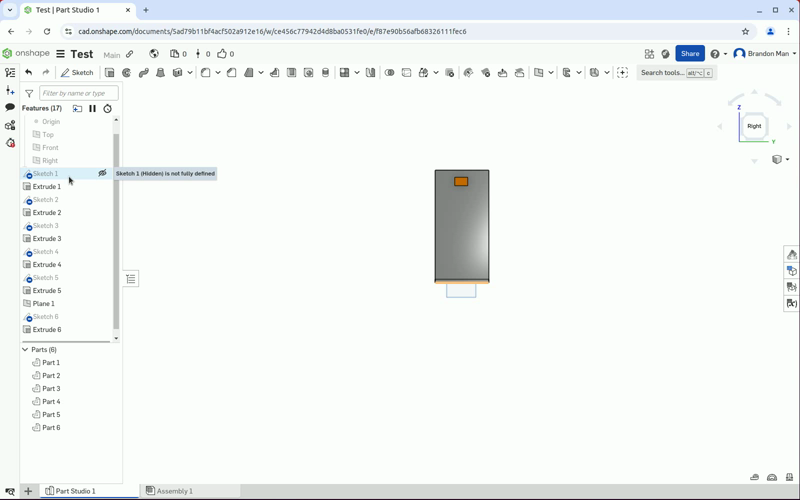
click(69, 176)
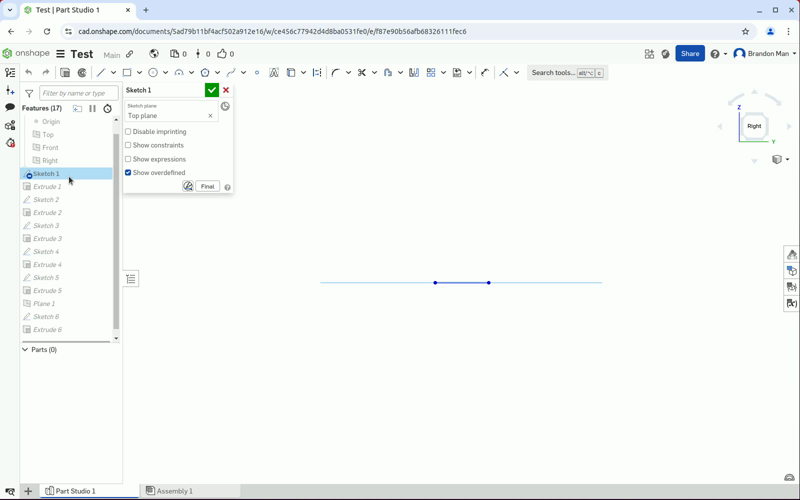
mouse_move(229, 92)
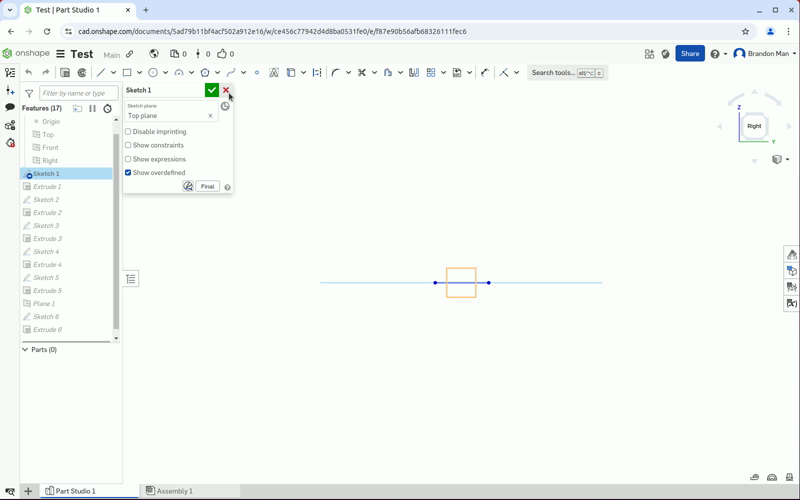
click(229, 92)
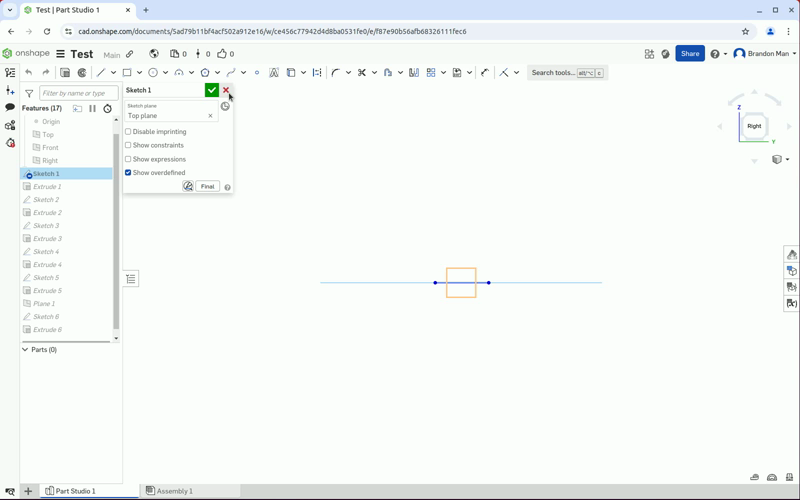
key(shift+s)
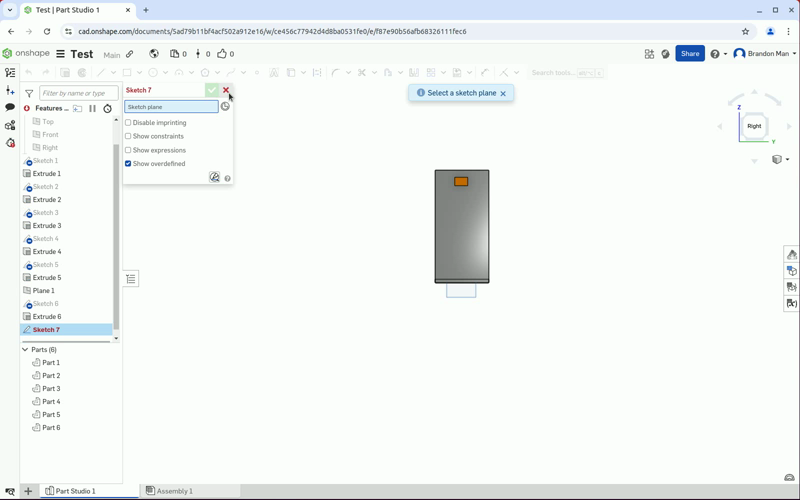
mouse_move(69, 293)
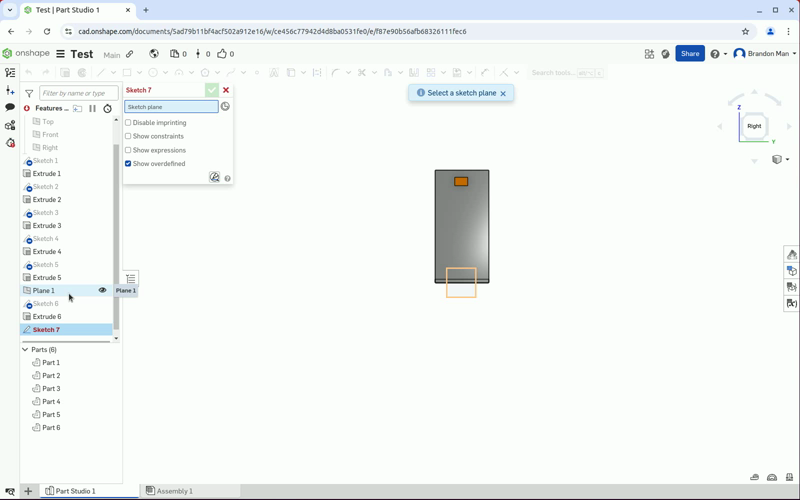
click(69, 293)
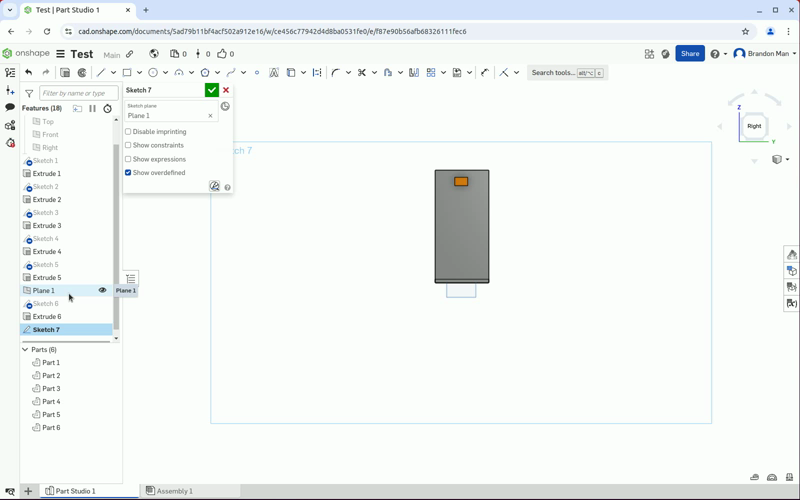
mouse_move(73, 352)
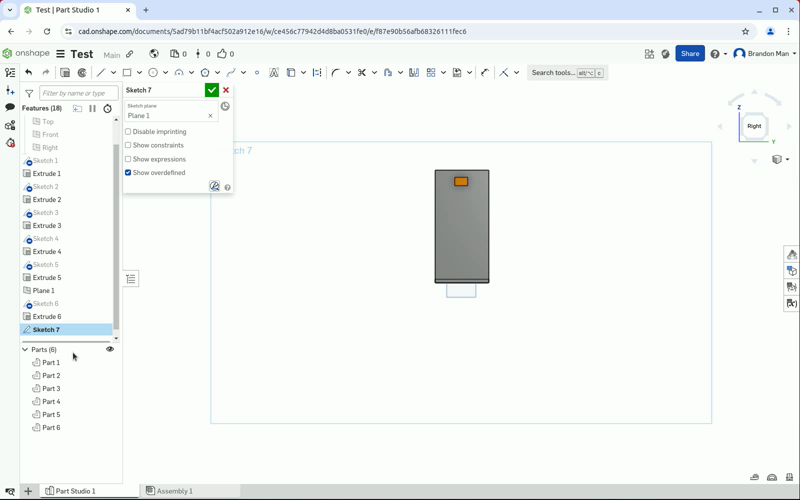
key(y)
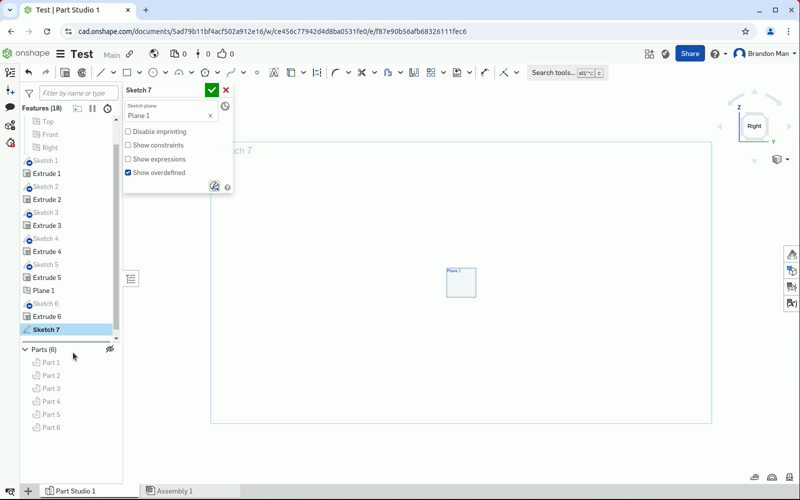
key(l)
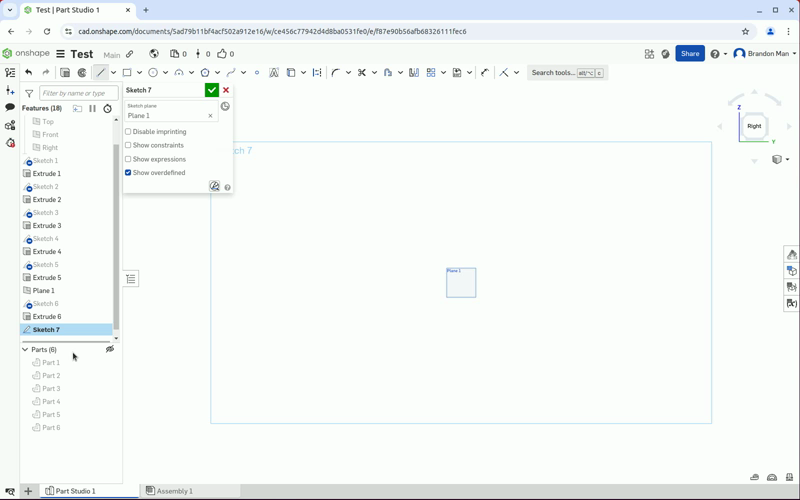
key_down(shift)
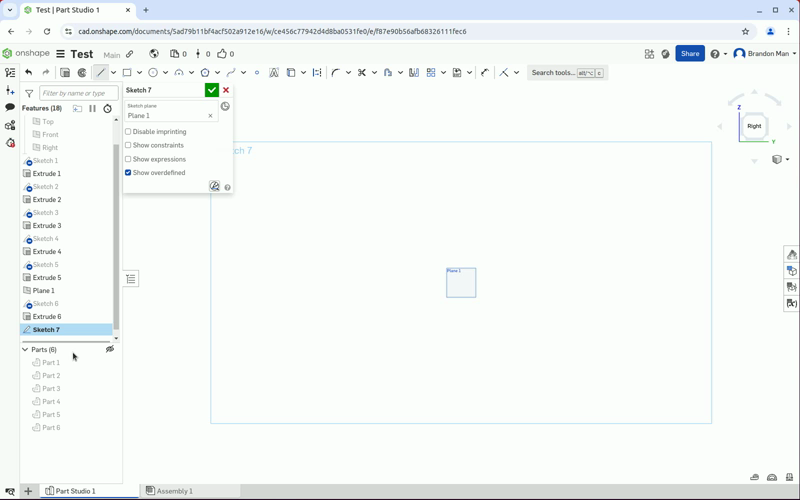
mouse_move(454, 275)
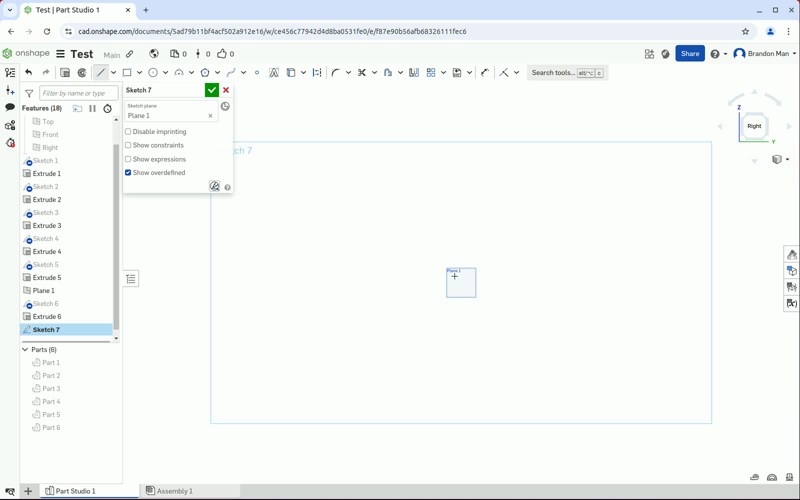
click(454, 275)
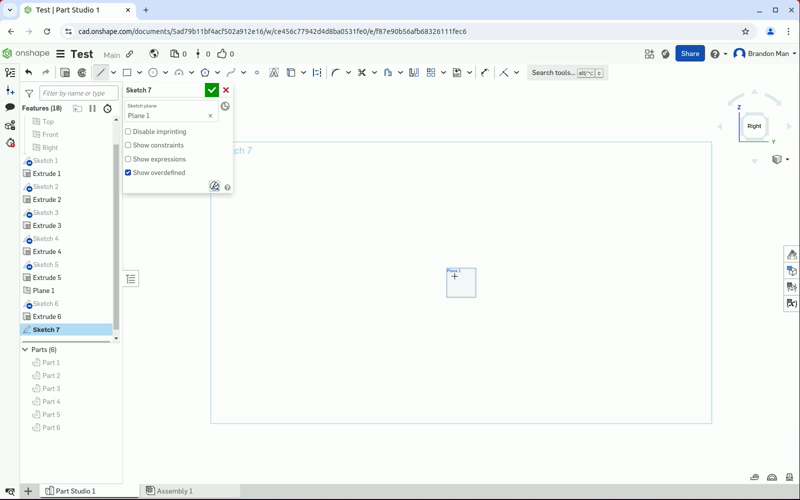
key_up(shift)
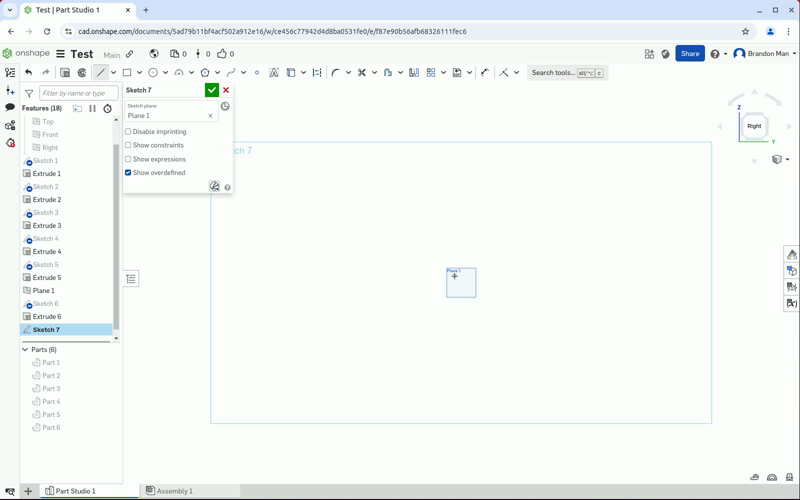
key_down(shift)
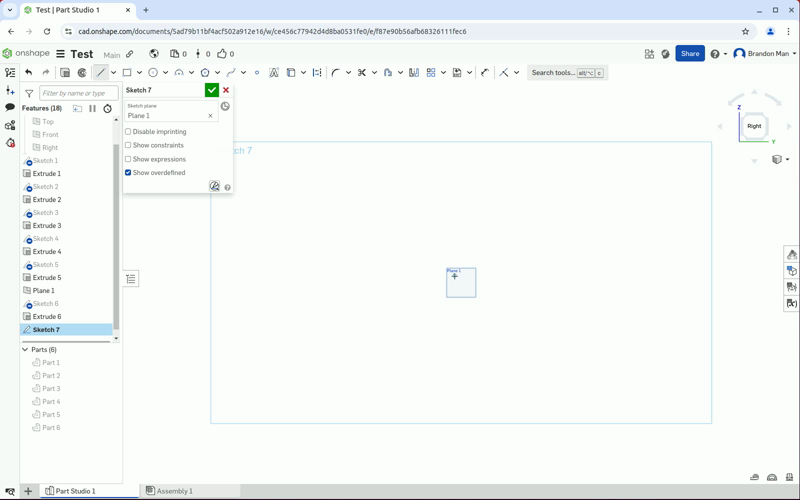
mouse_move(484, 275)
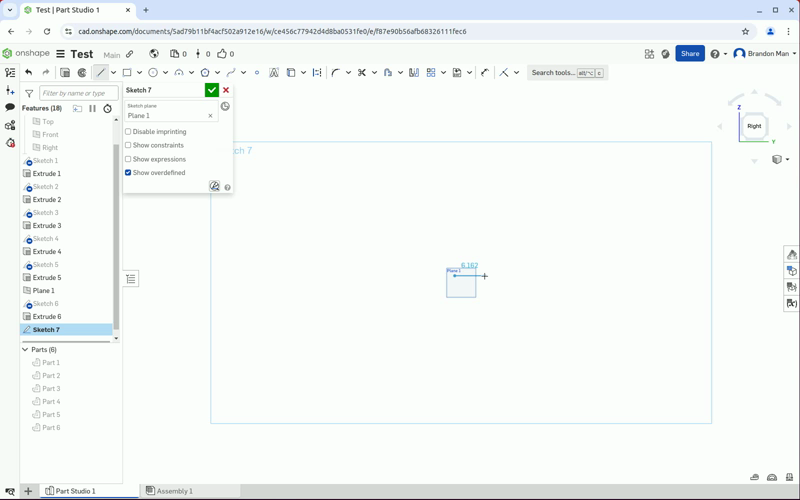
mouse_move(467, 275)
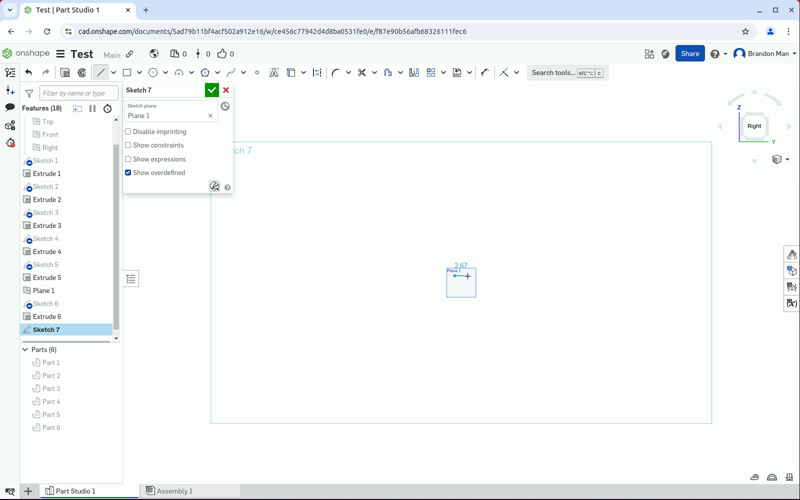
click(467, 275)
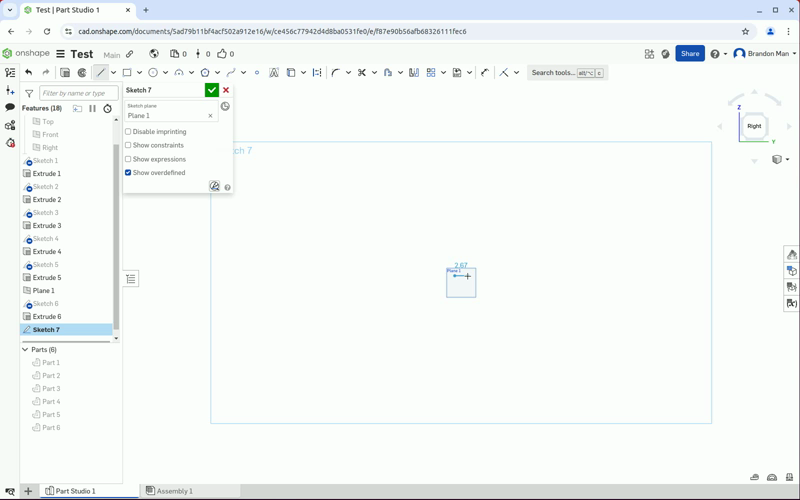
key_up(shift)
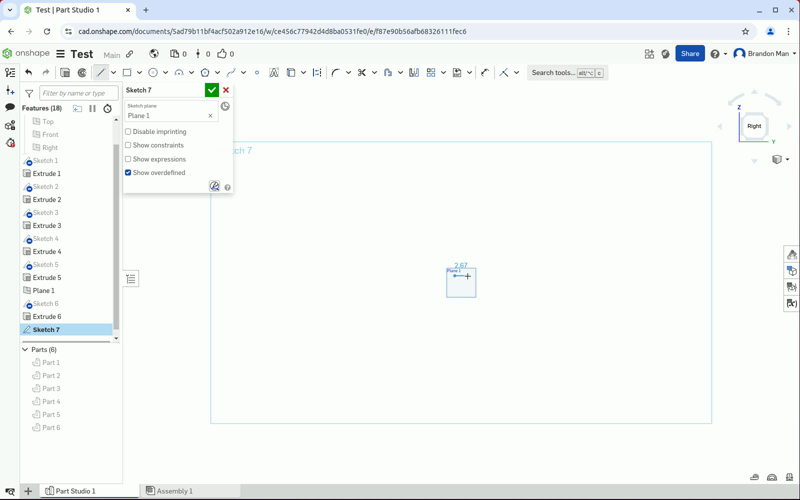
key_down(shift)
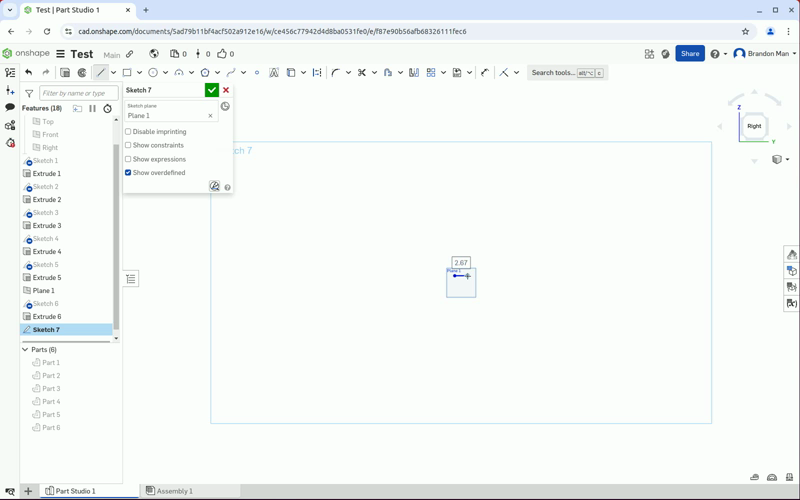
mouse_move(497, 275)
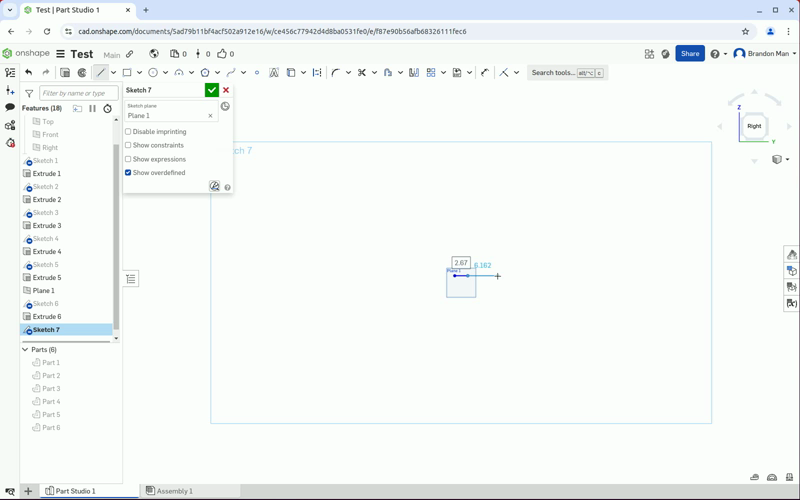
mouse_move(467, 267)
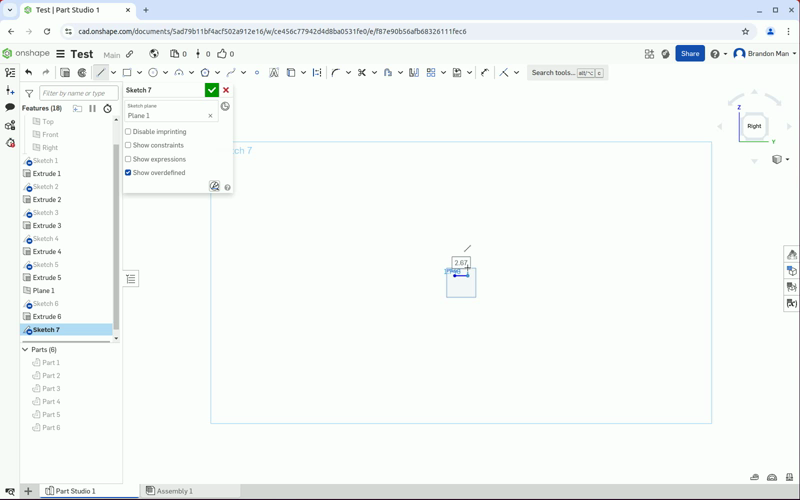
click(467, 267)
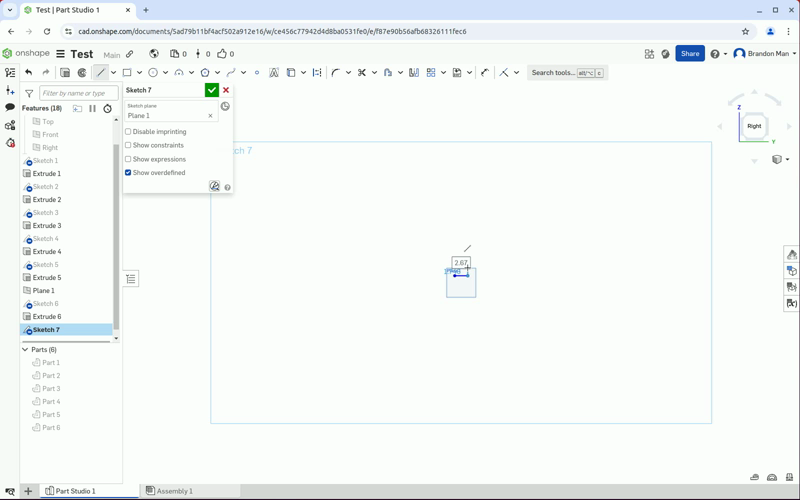
key_up(shift)
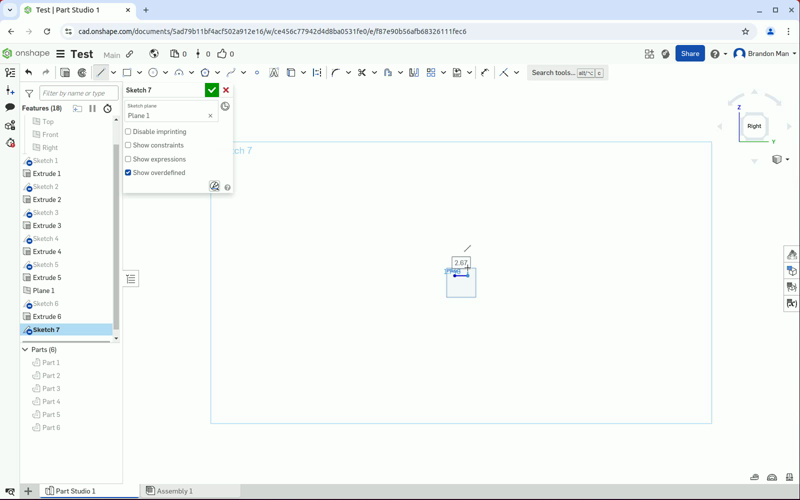
key_down(shift)
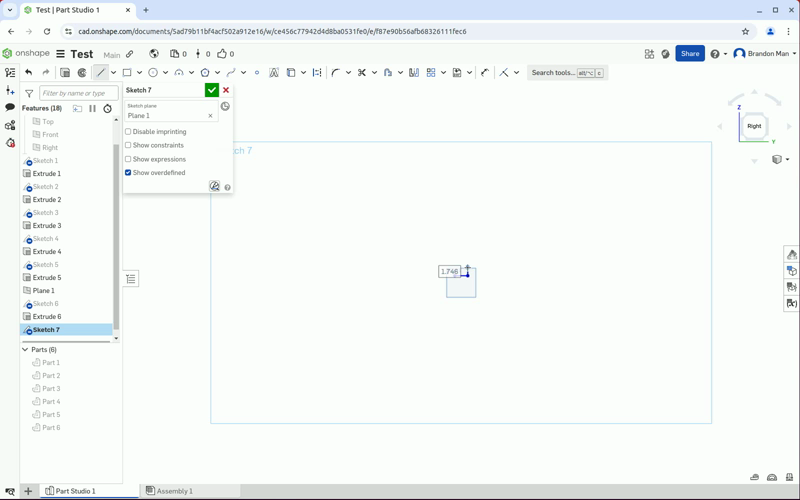
mouse_move(497, 267)
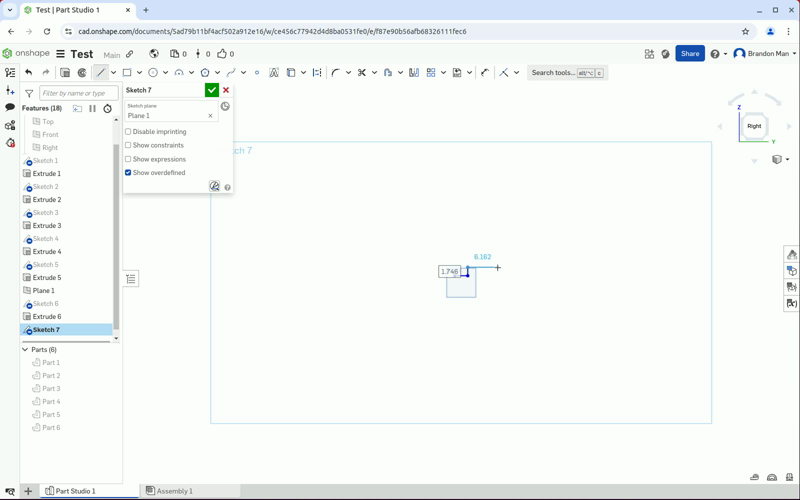
mouse_move(454, 267)
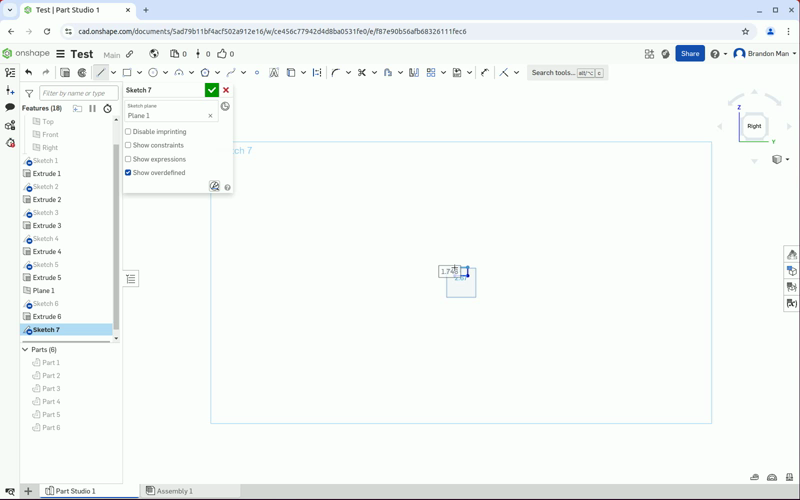
click(454, 267)
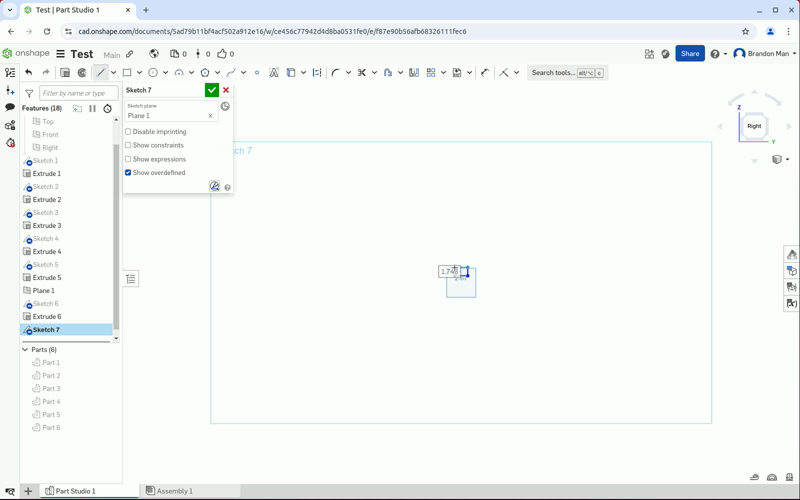
key_up(shift)
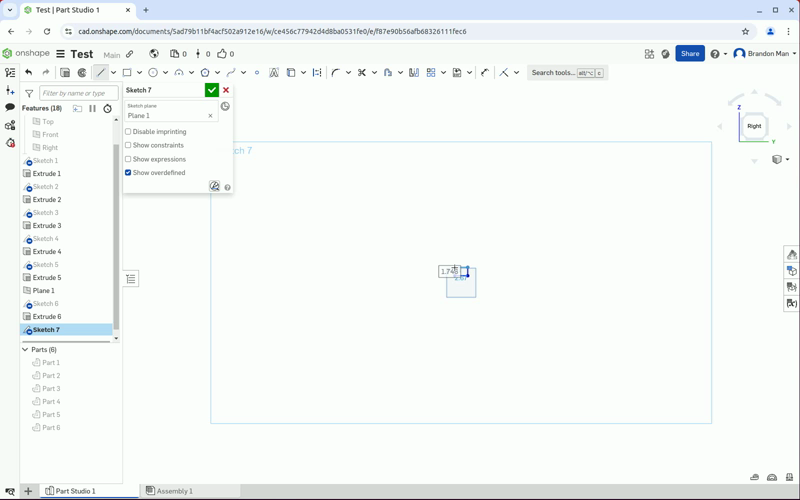
mouse_move(484, 267)
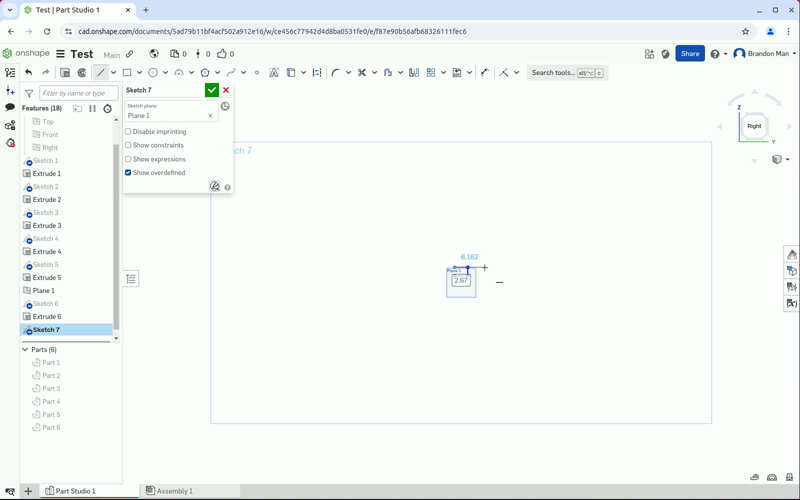
key_down(shift)
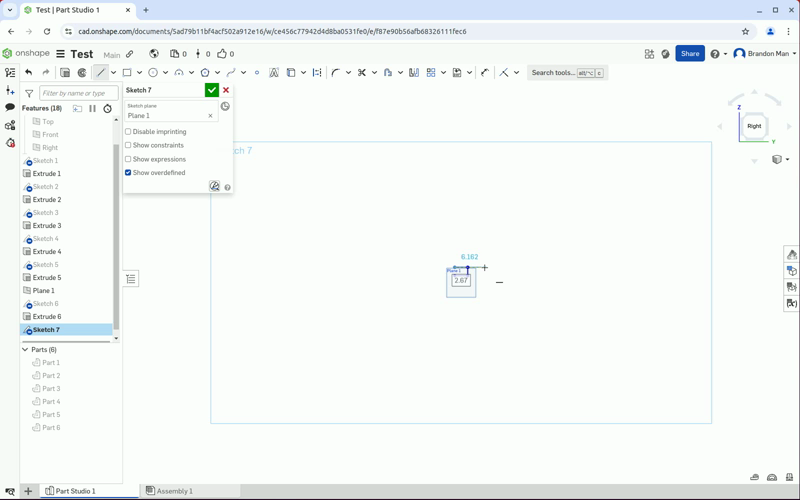
mouse_move(454, 275)
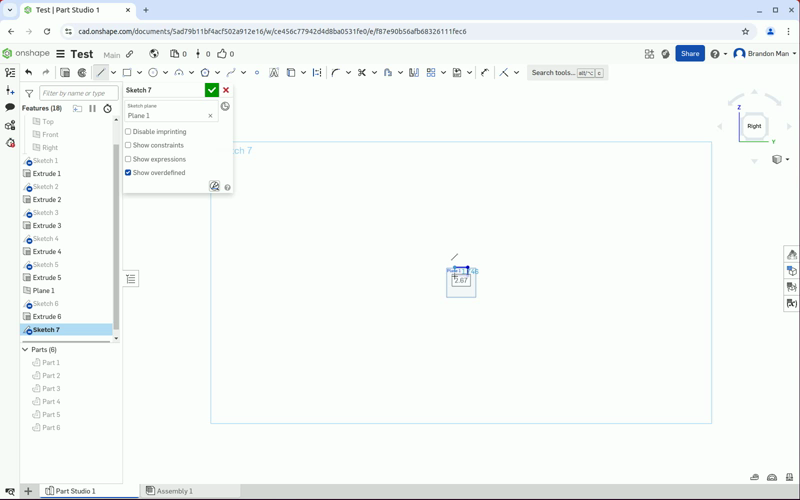
key_up(shift)
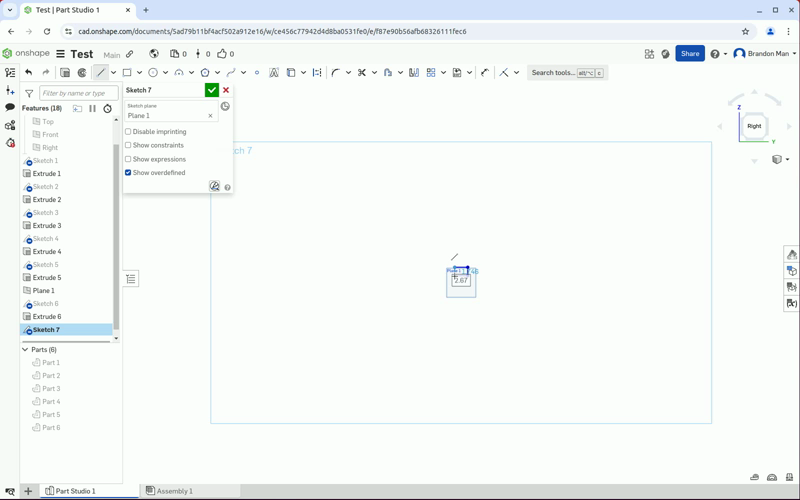
click(454, 275)
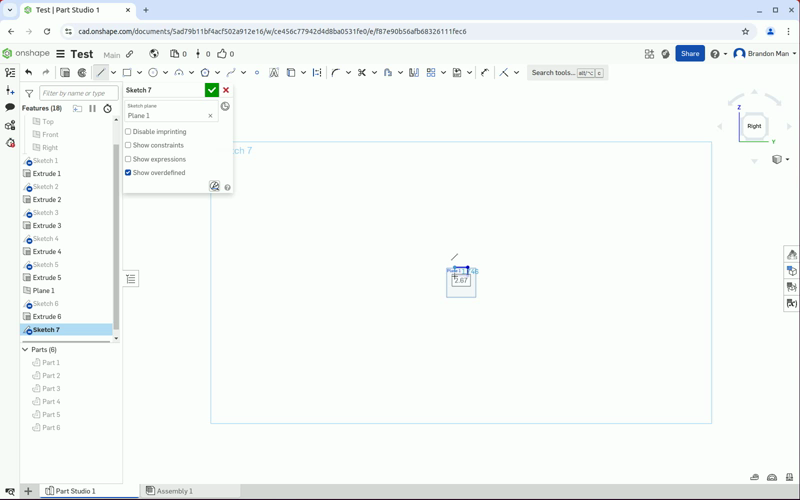
key(esc)
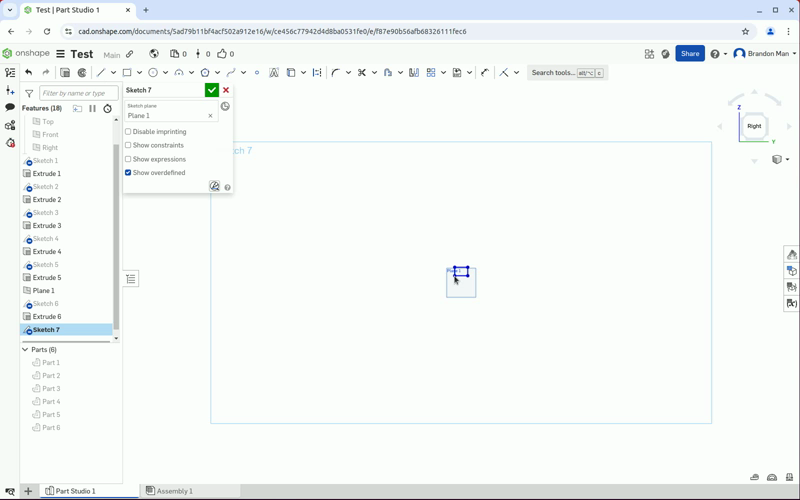
mouse_move(460, 273)
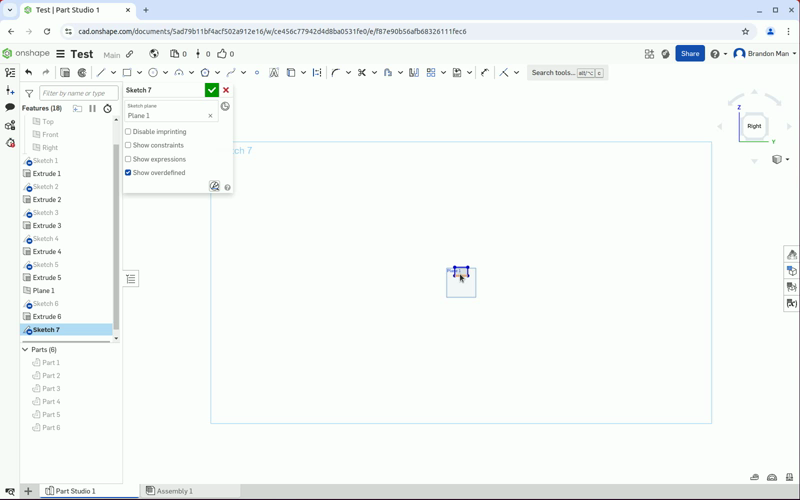
scroll(6)
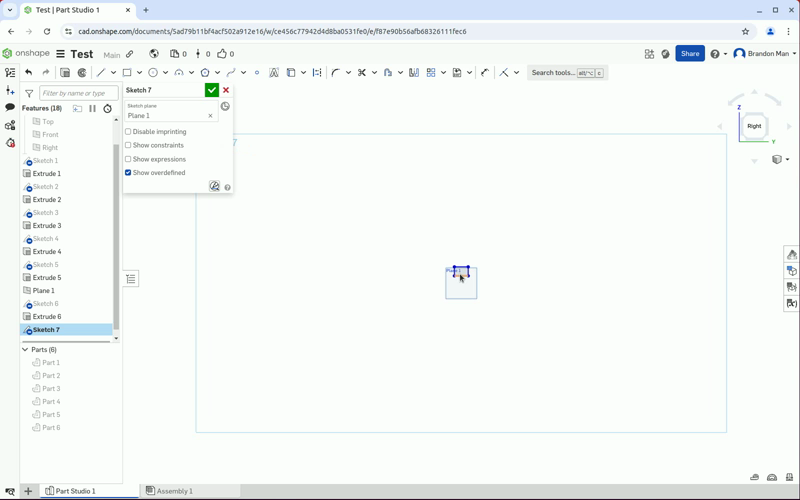
scroll(6)
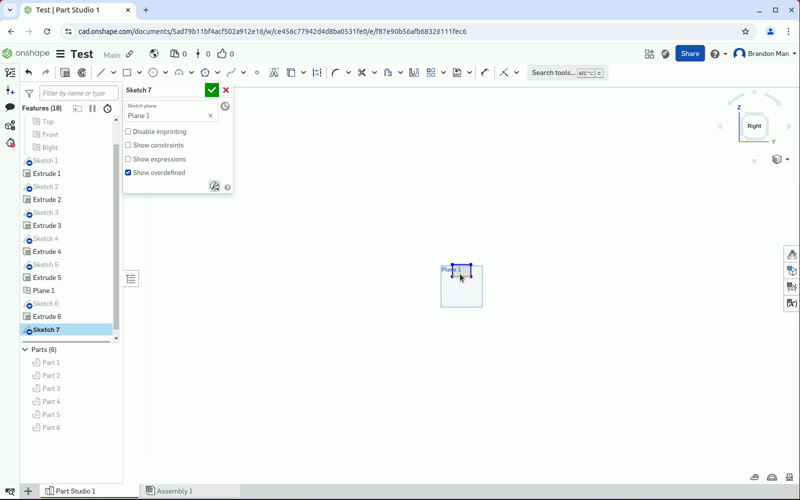
scroll(6)
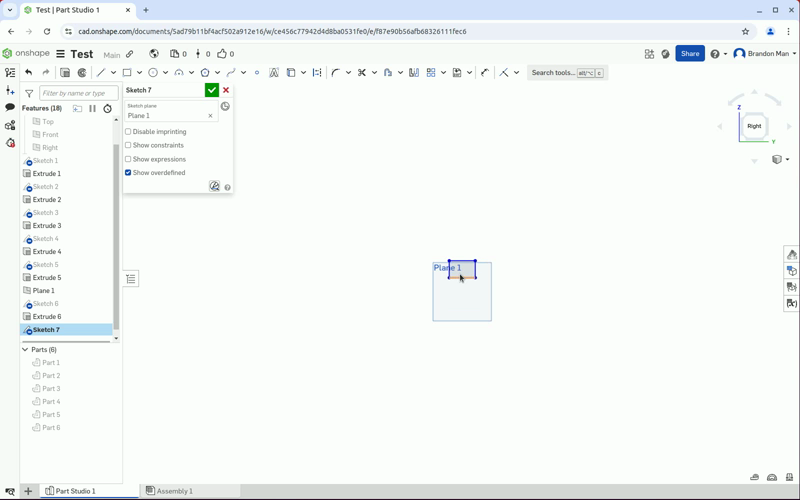
scroll(6)
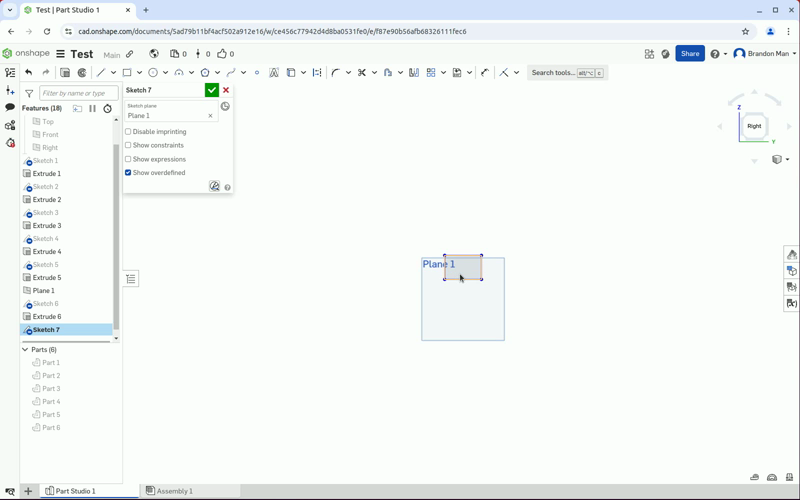
scroll(6)
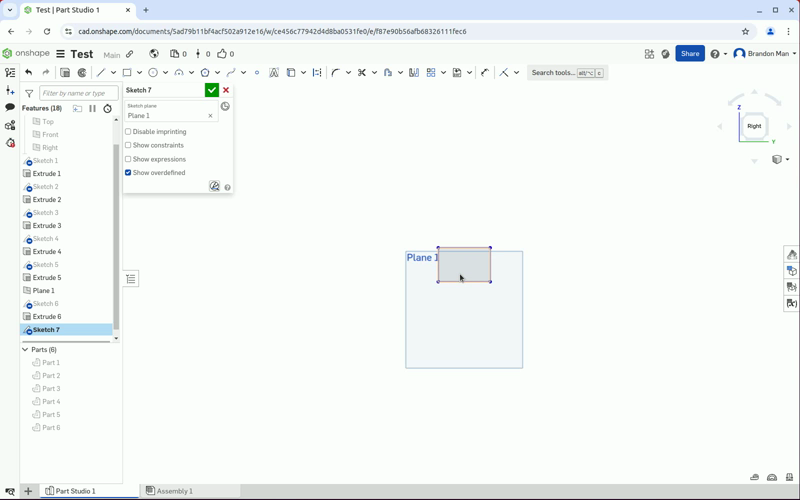
scroll(6)
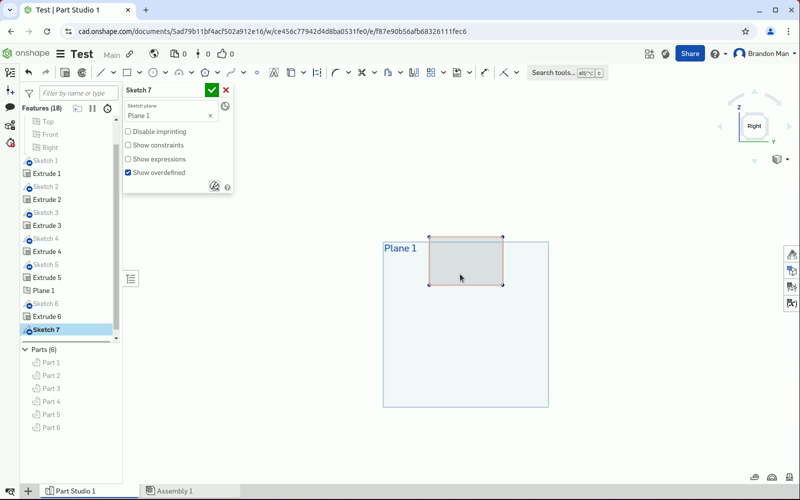
scroll(6)
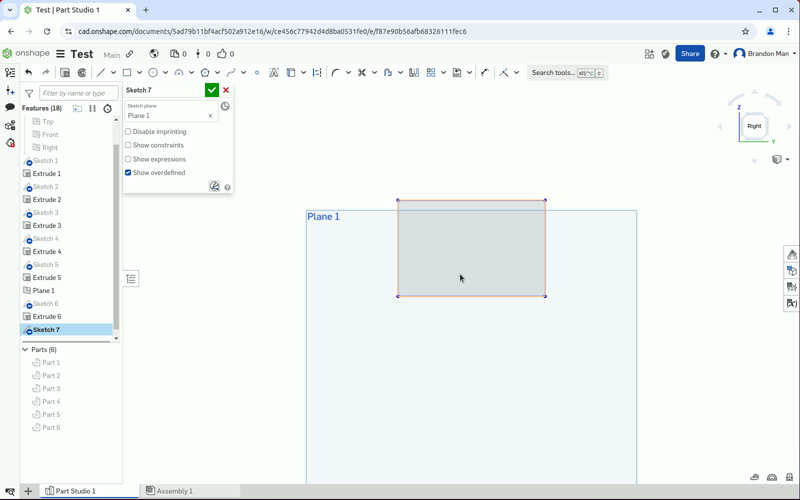
click(460, 273)
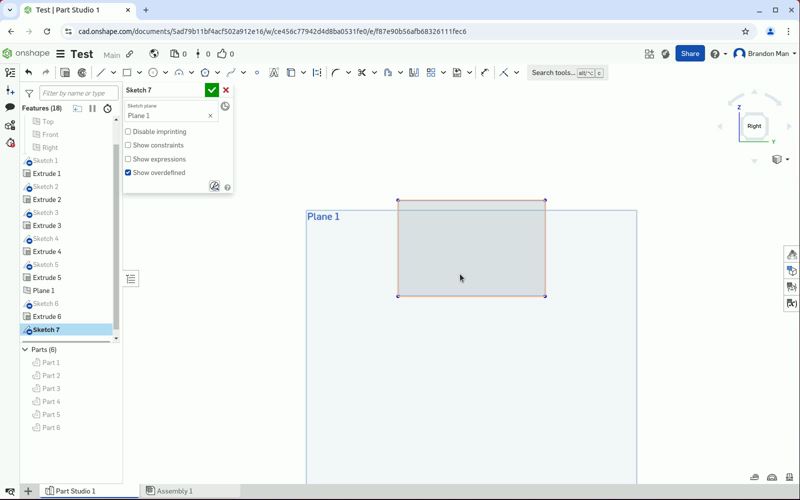
scroll(-6)
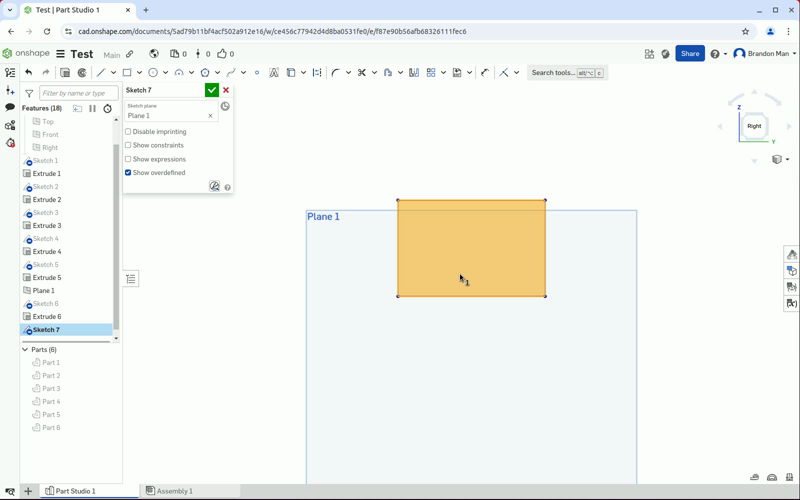
scroll(-6)
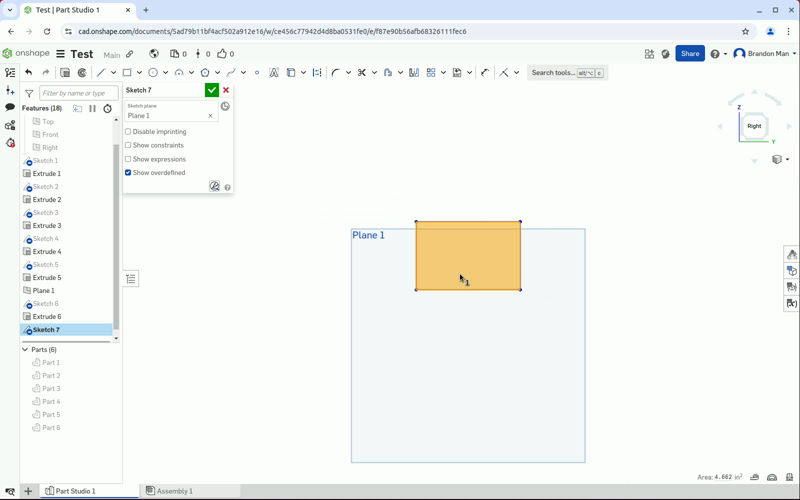
scroll(-6)
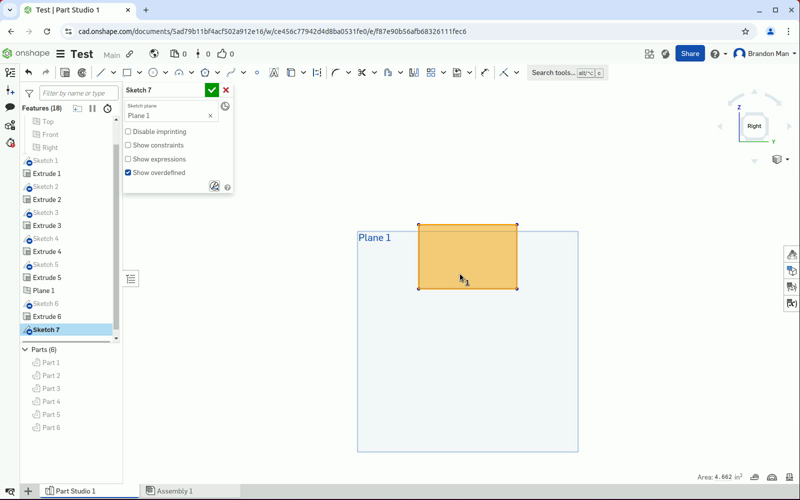
scroll(-6)
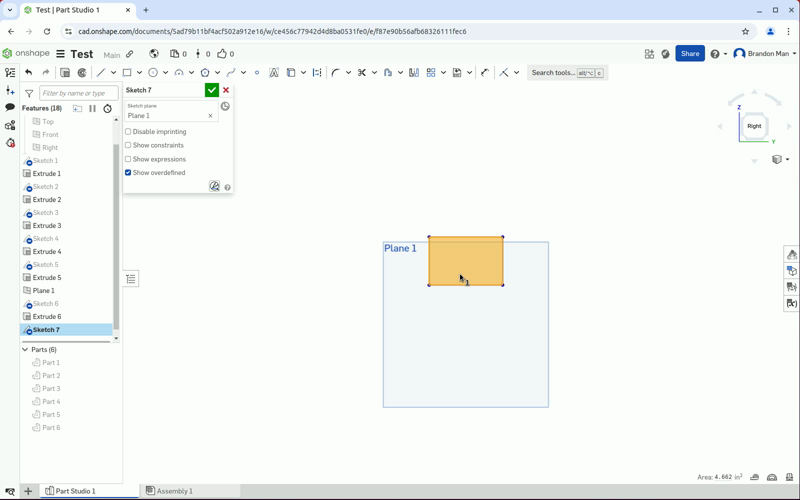
scroll(-6)
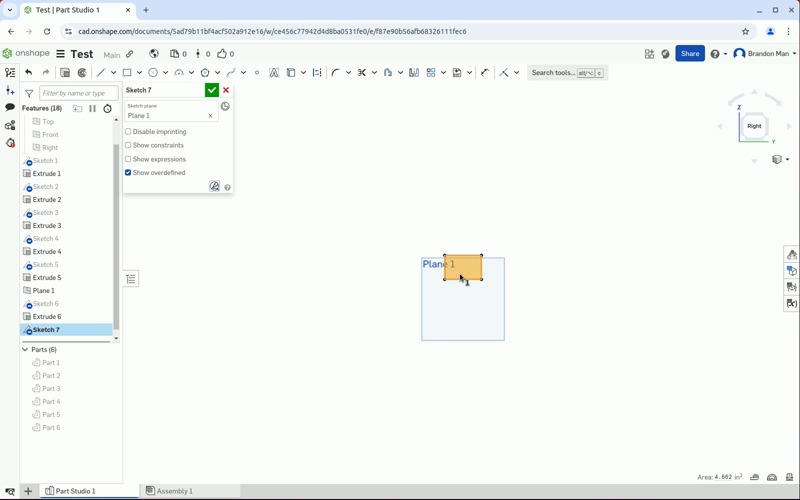
scroll(-6)
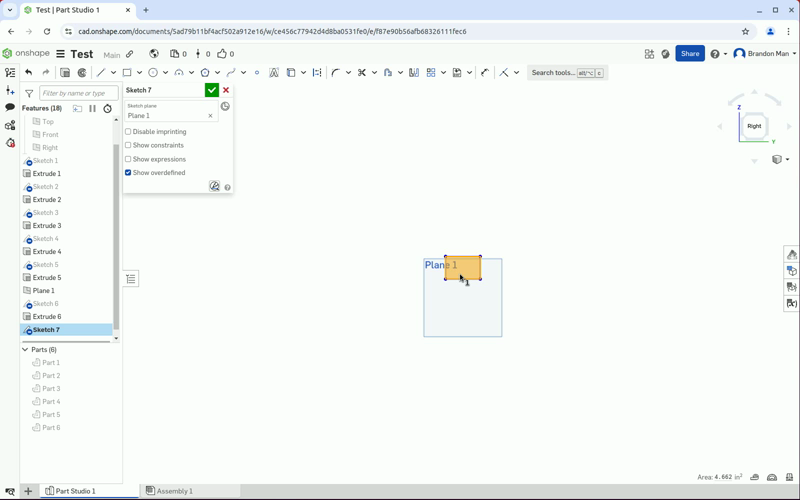
scroll(-6)
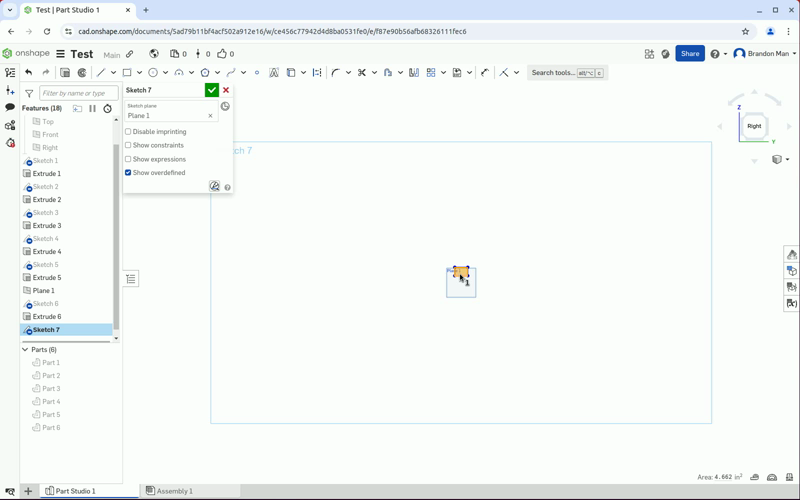
mouse_move(73, 352)
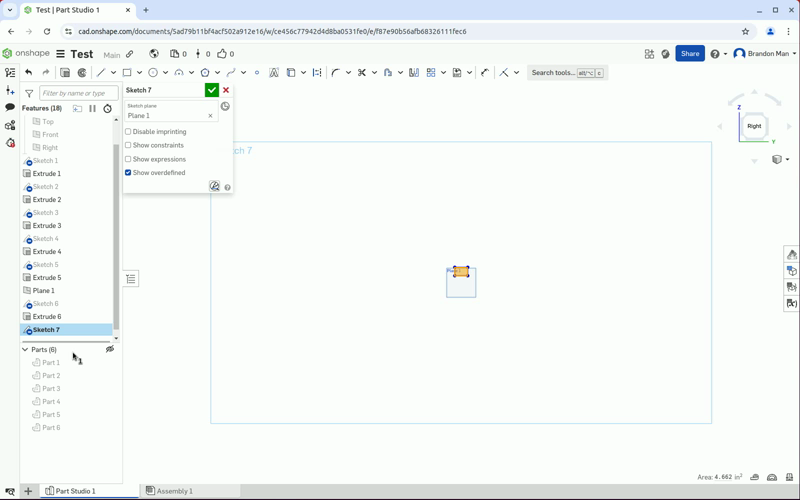
key(shift+y)
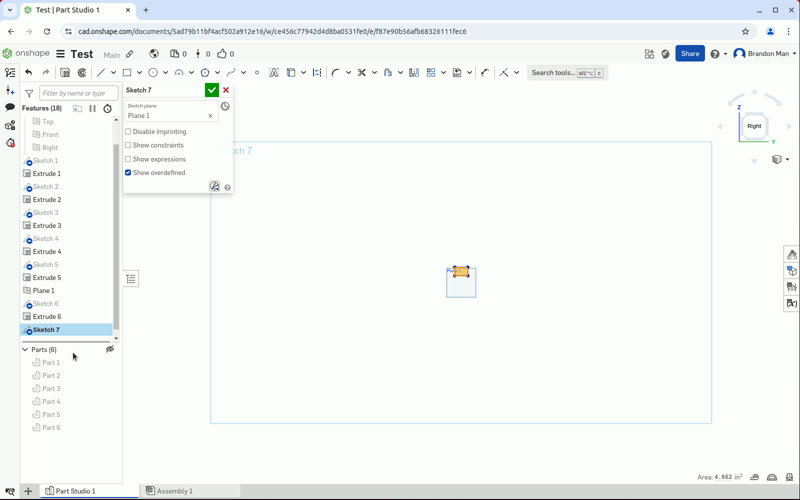
key(shift+e)
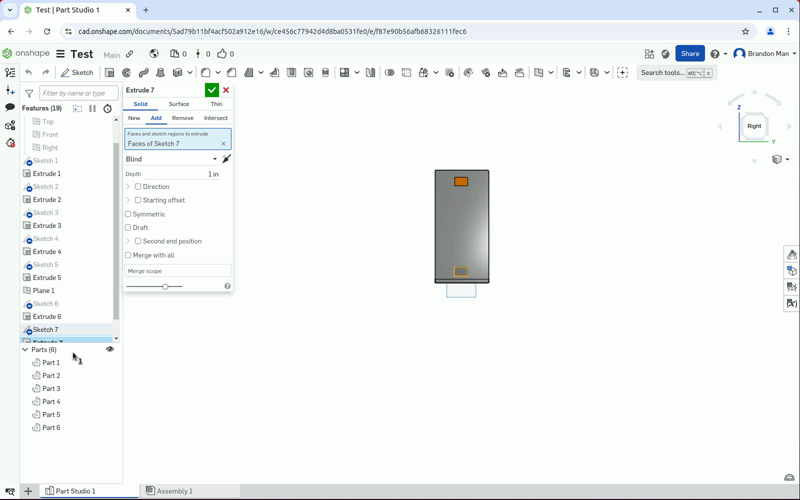
mouse_move(143, 106)
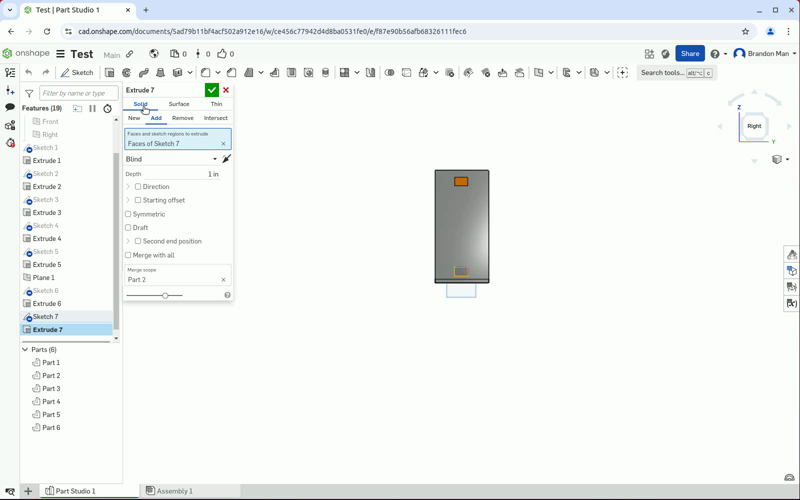
click(143, 106)
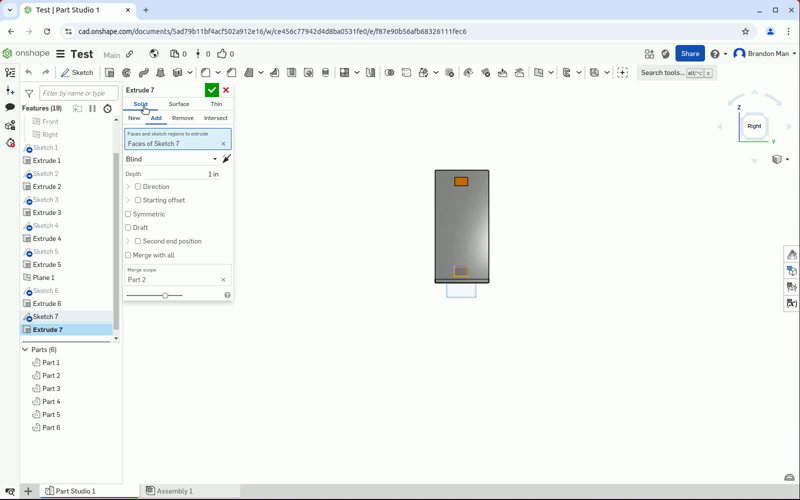
mouse_move(137, 120)
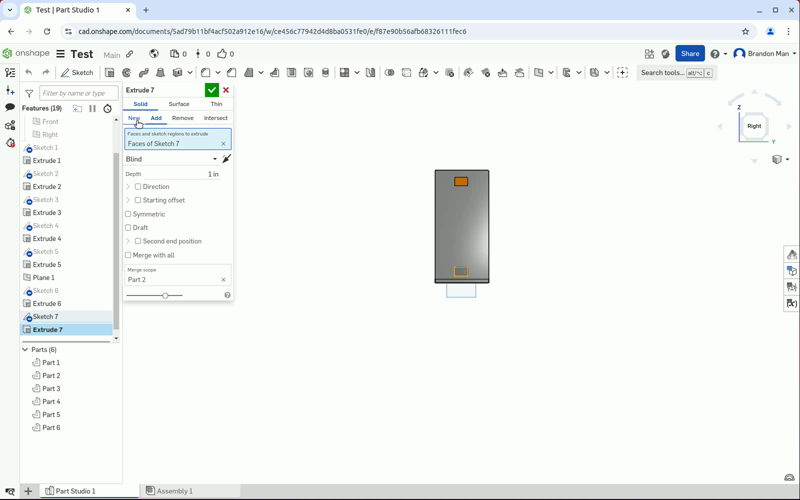
click(137, 120)
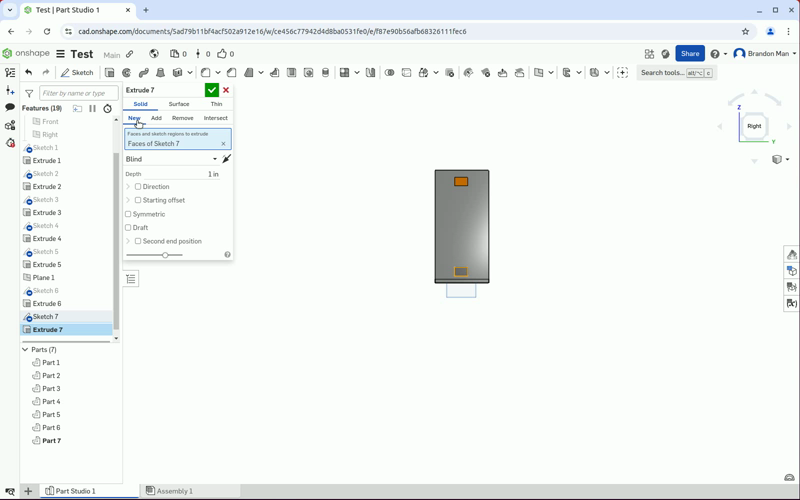
key(tab, 4)
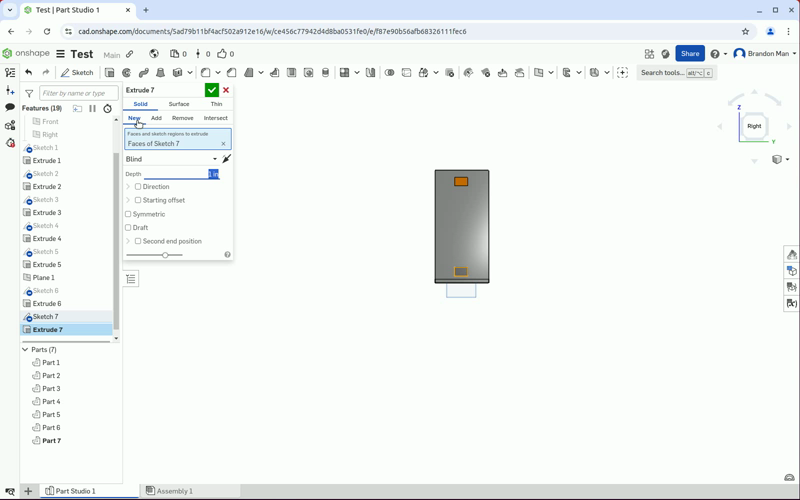
text(3.851)
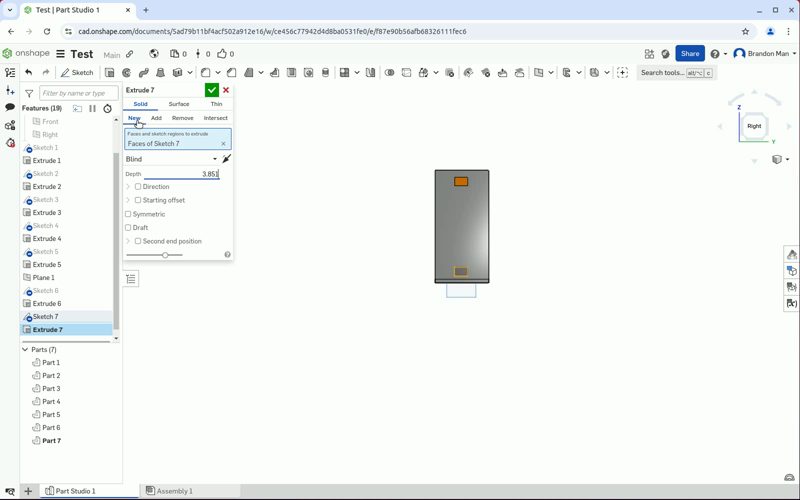
key(enter)
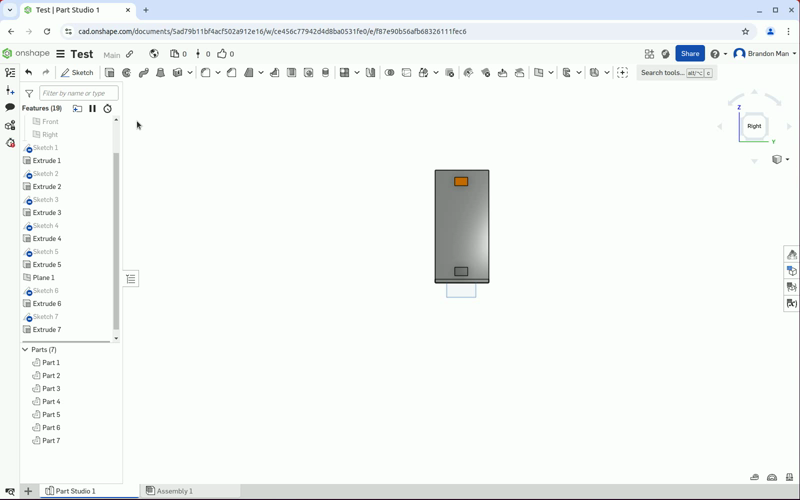
key(shift+h)
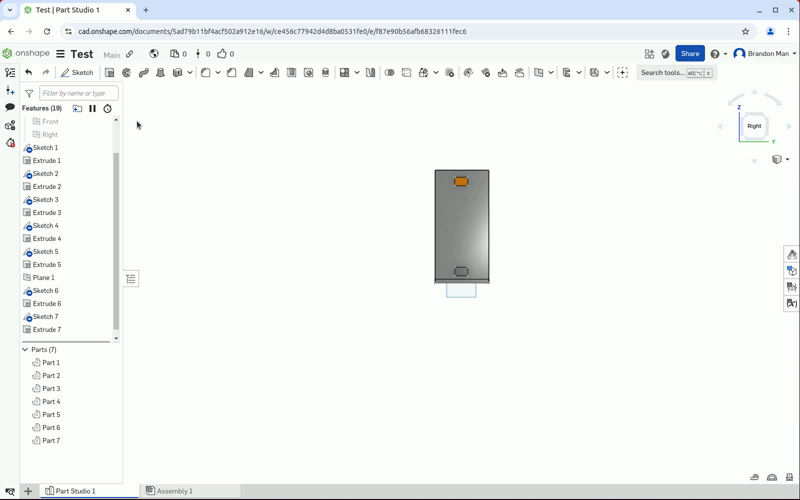
key(shift+h)
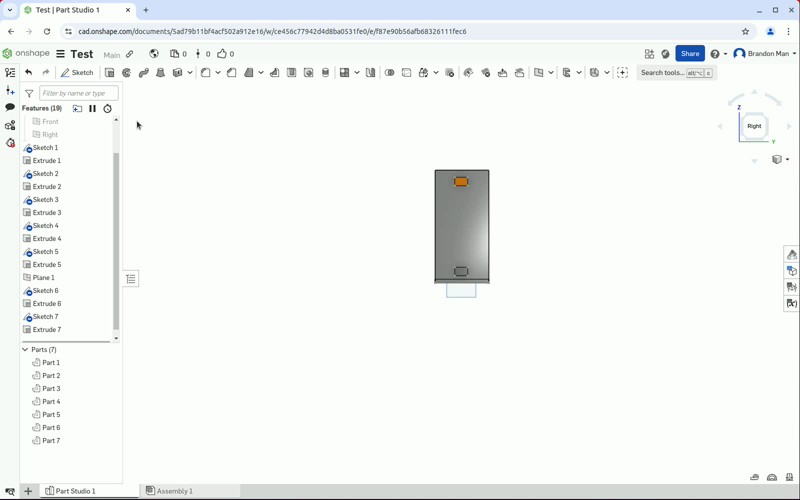
key(shift+7)
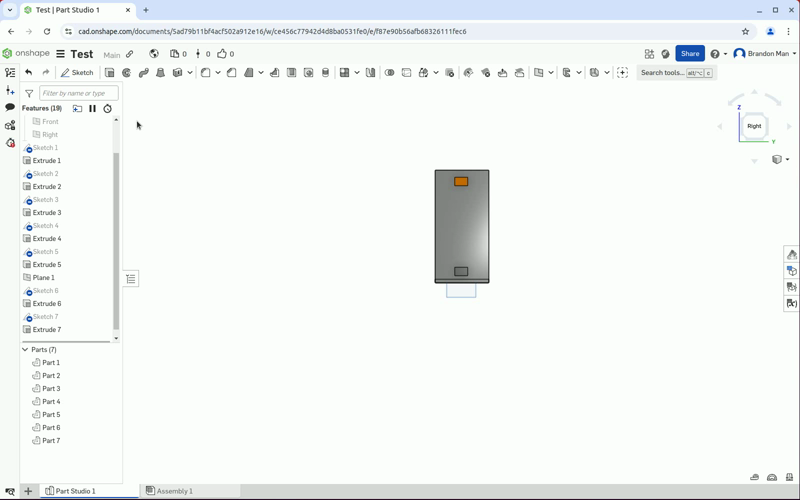
key(right, 2)
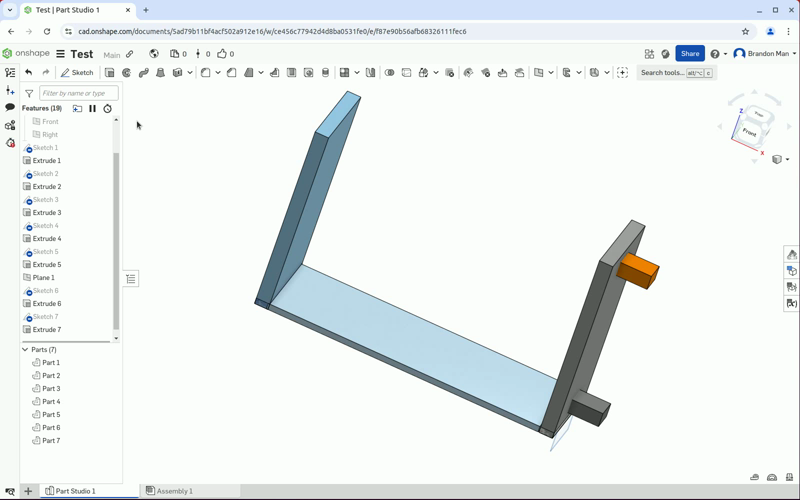
key(down, 2)
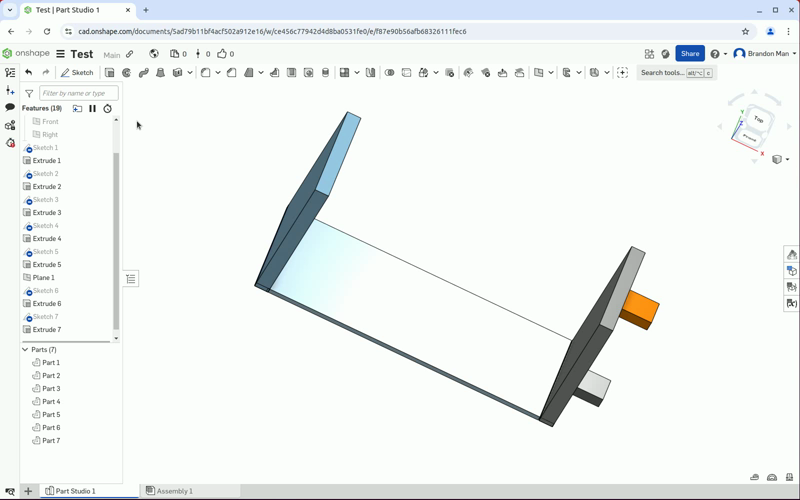
key(up, 2)
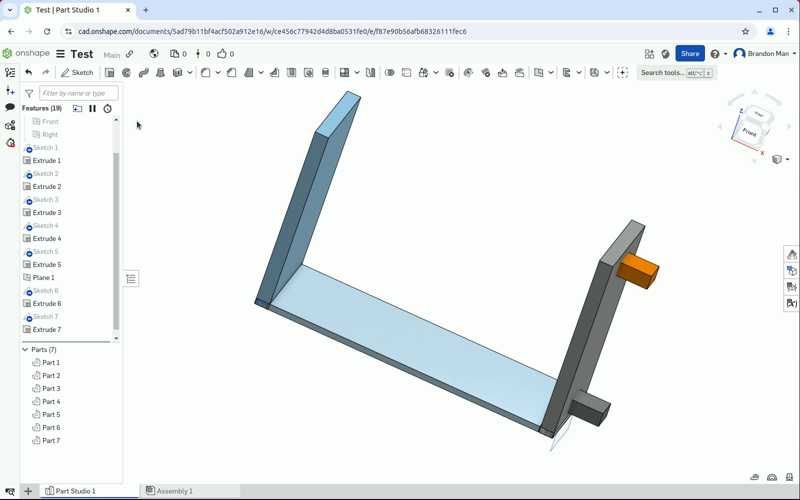
key(left, 2)
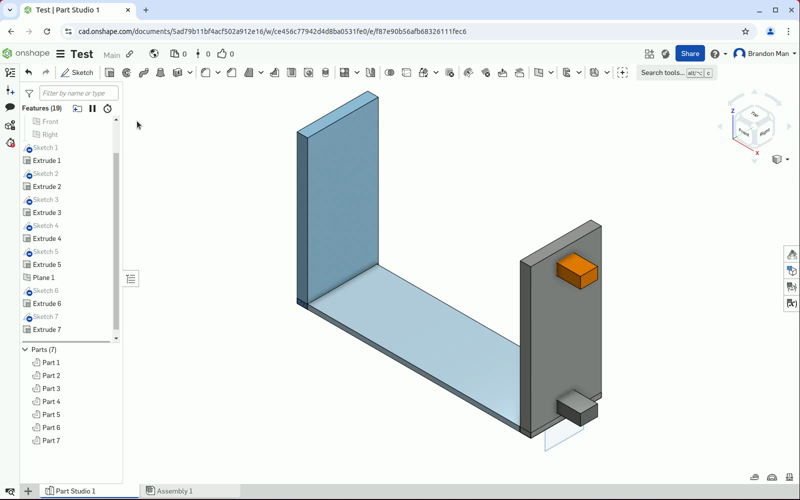
mouse_move(69, 150)
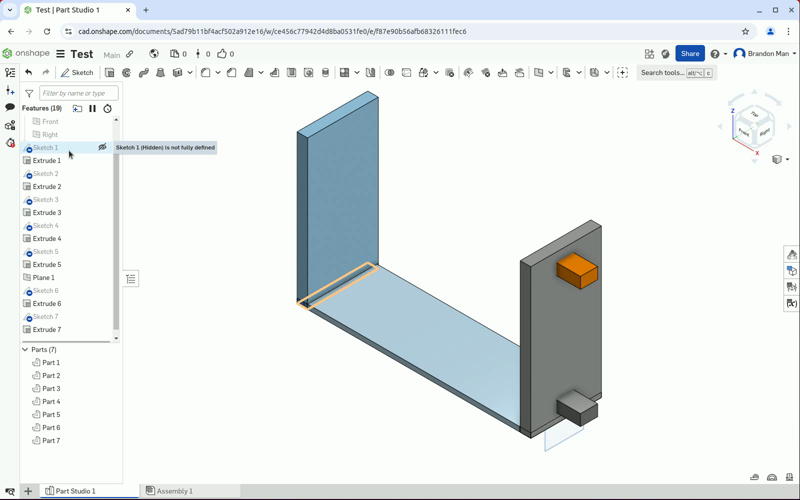
click(69, 150)